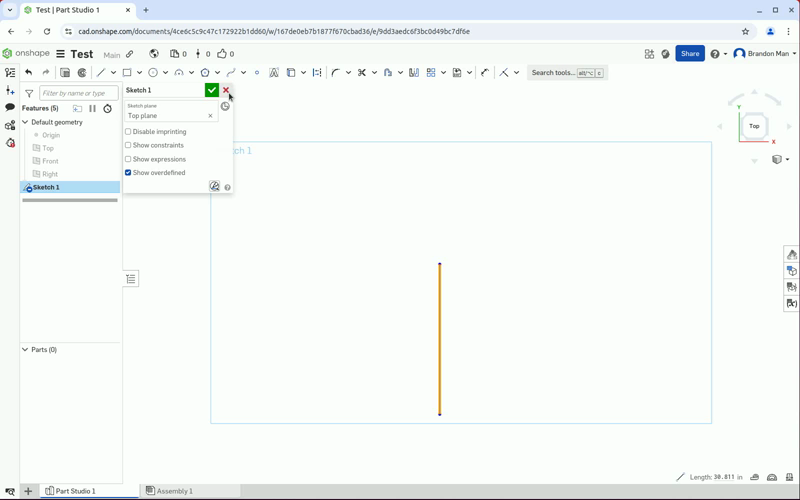
key(shift+h)
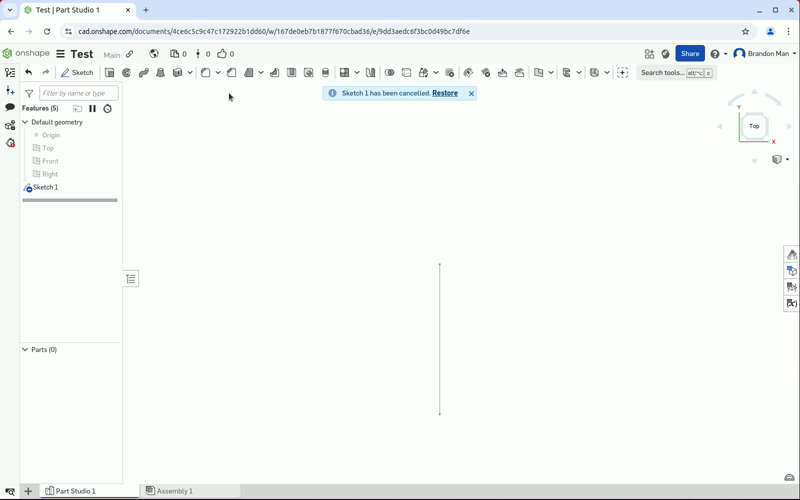
key(shift+s)
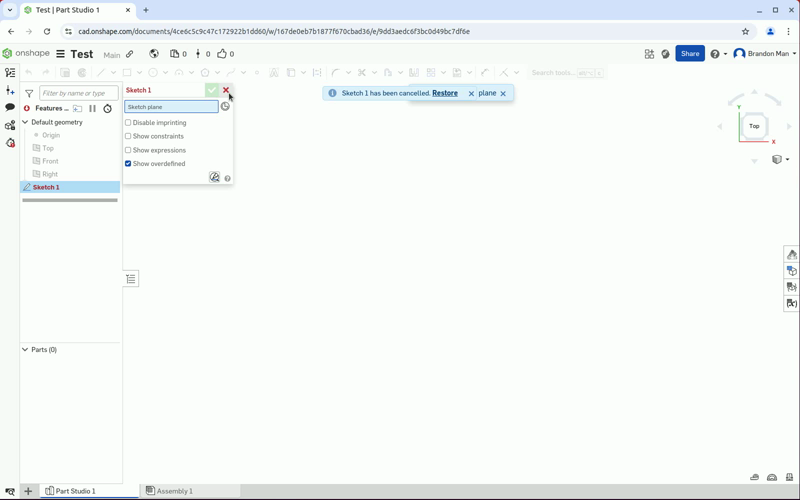
mouse_move(73, 150)
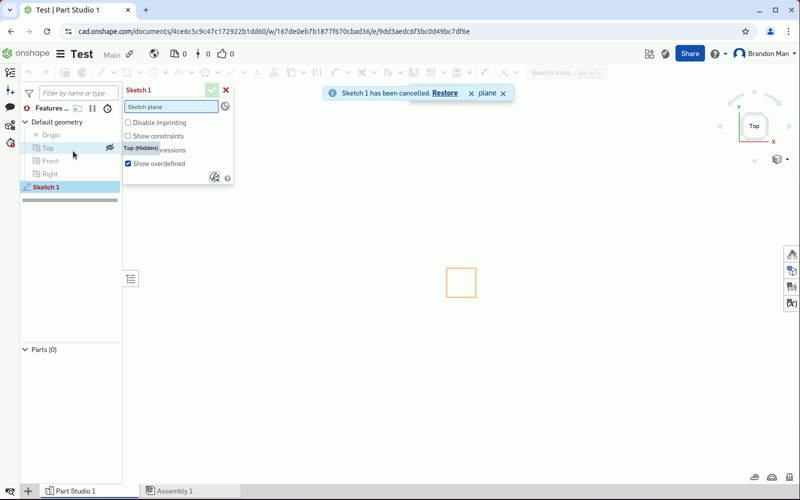
click(73, 150)
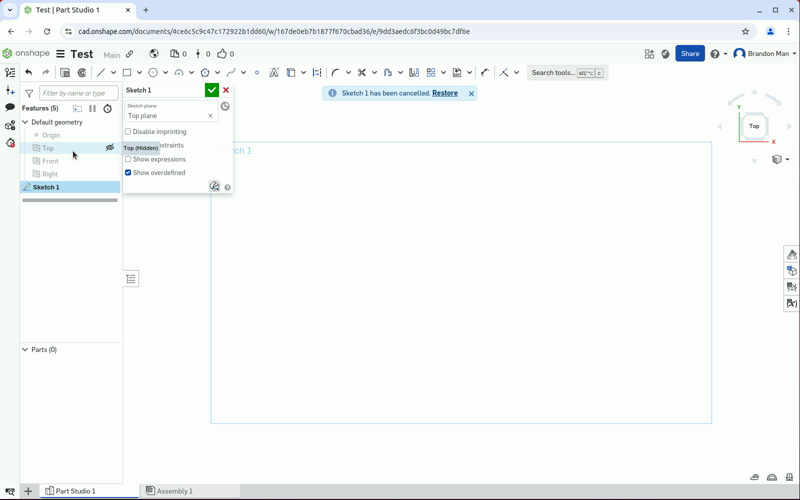
mouse_move(73, 352)
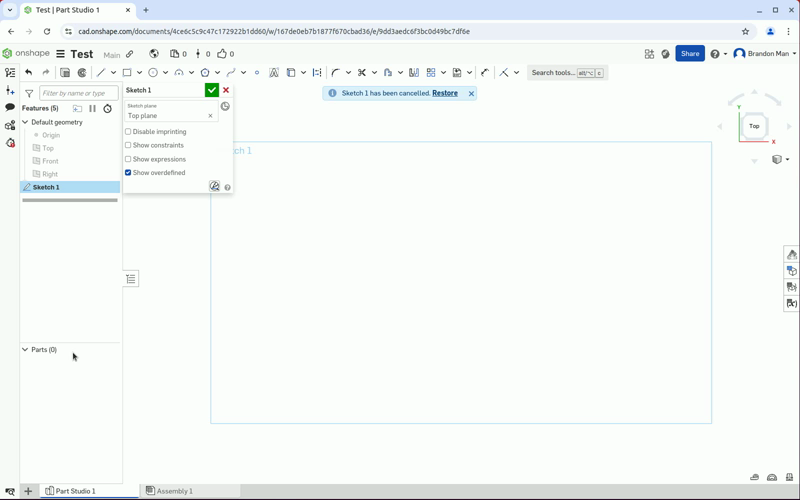
key(y)
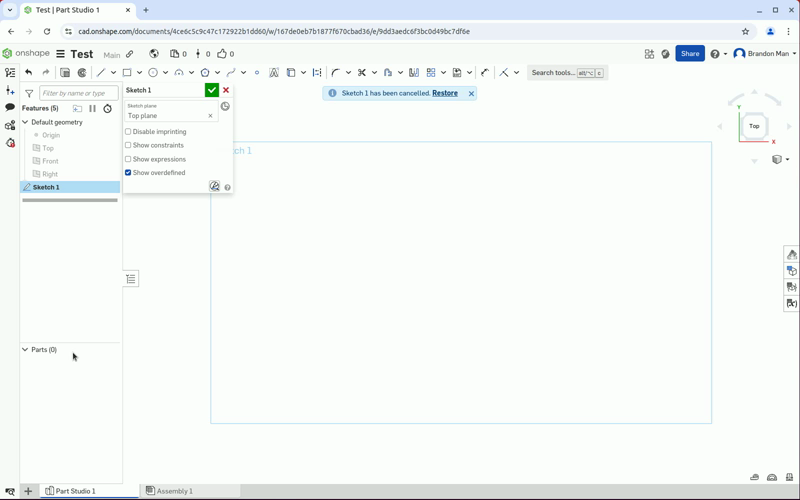
key(l)
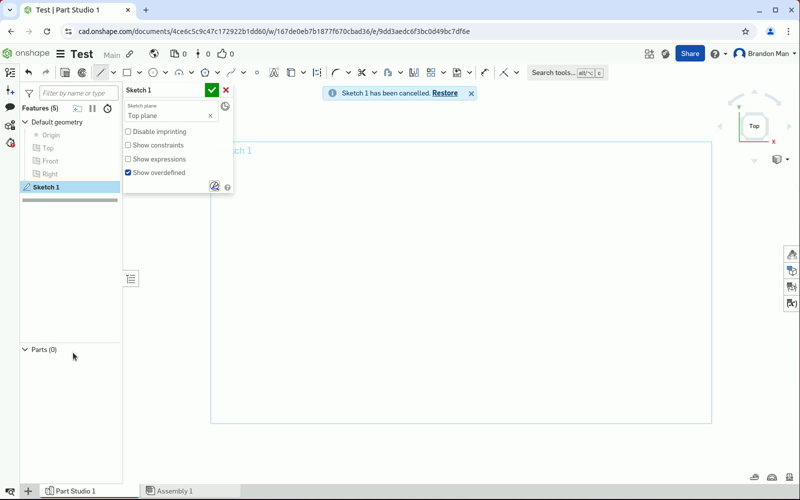
key_down(shift)
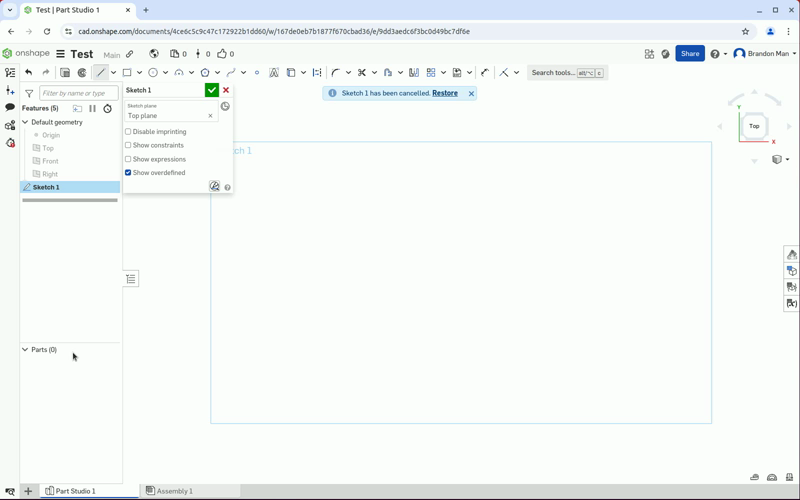
mouse_move(393, 348)
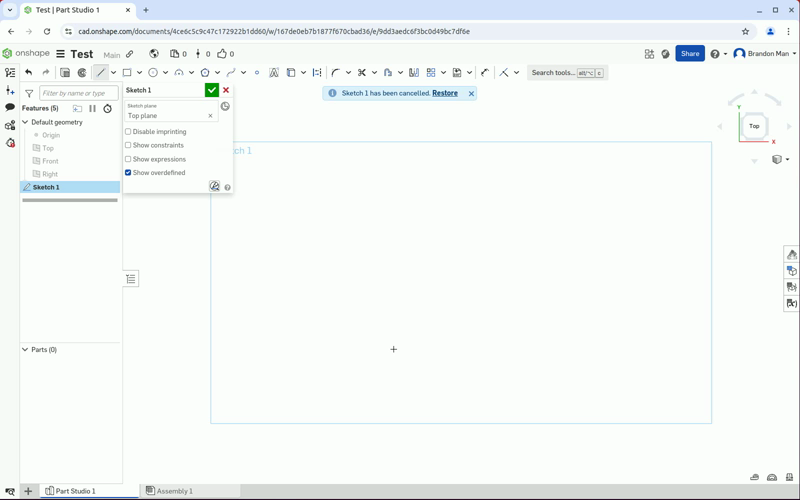
click(393, 348)
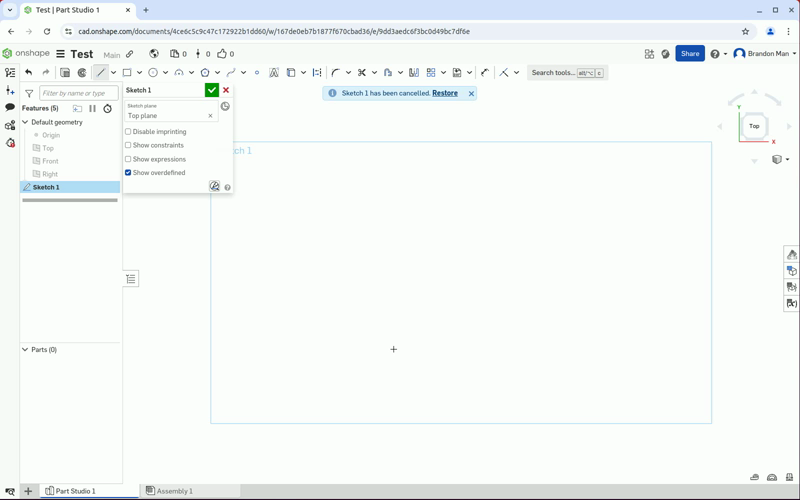
key_up(shift)
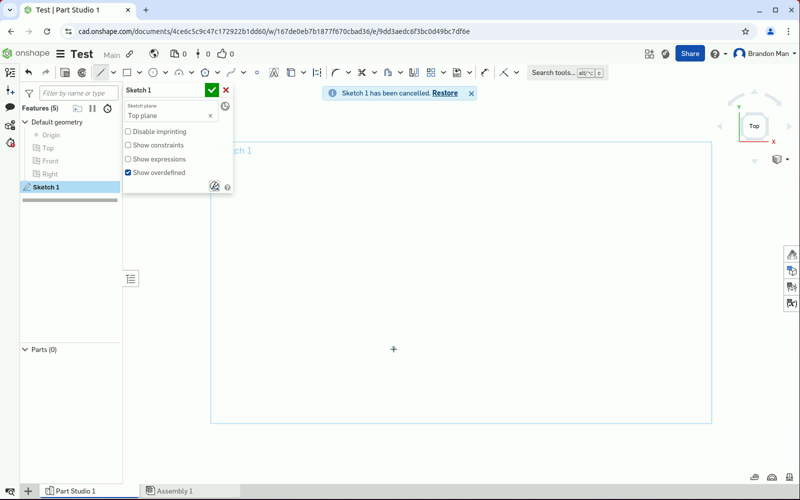
key_down(shift)
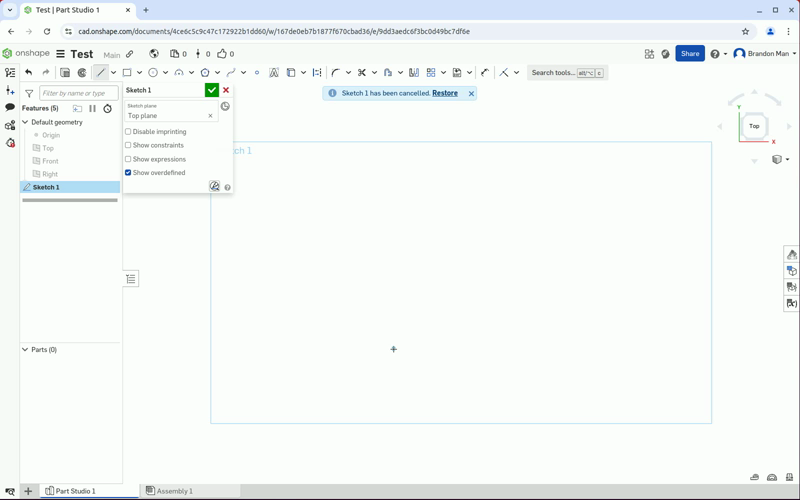
mouse_move(423, 348)
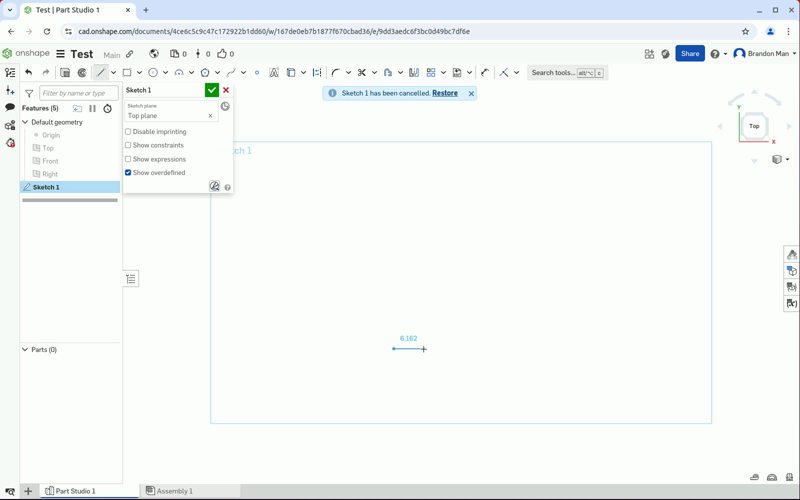
mouse_move(399, 348)
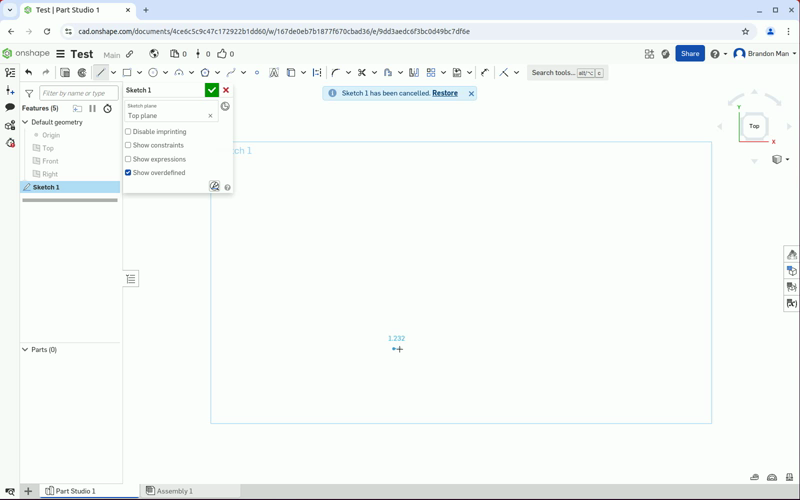
scroll(6)
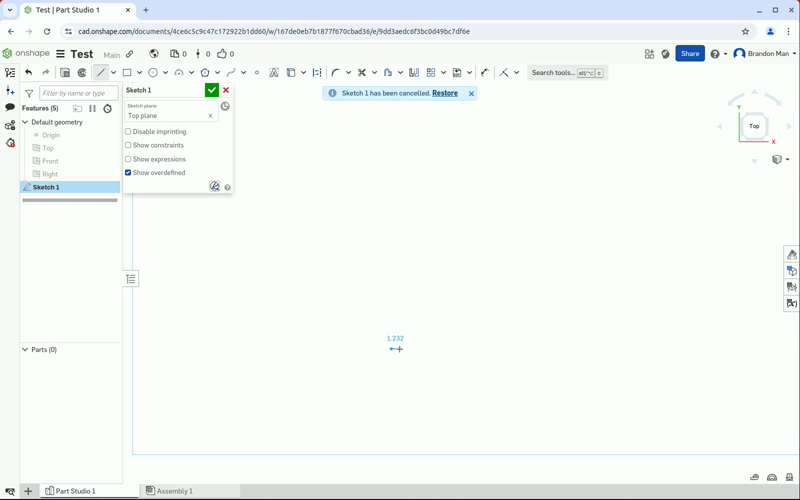
scroll(6)
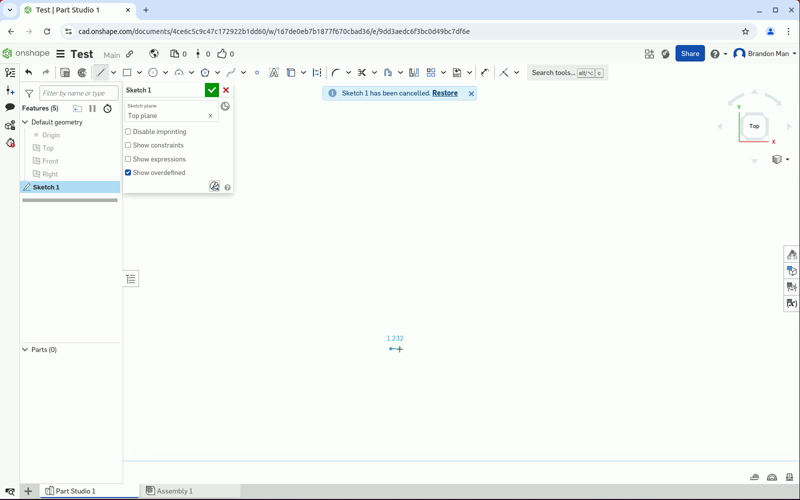
scroll(6)
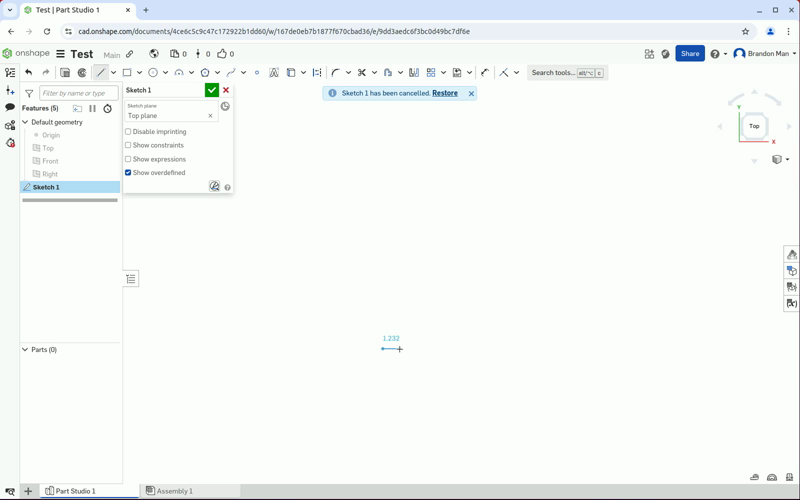
scroll(6)
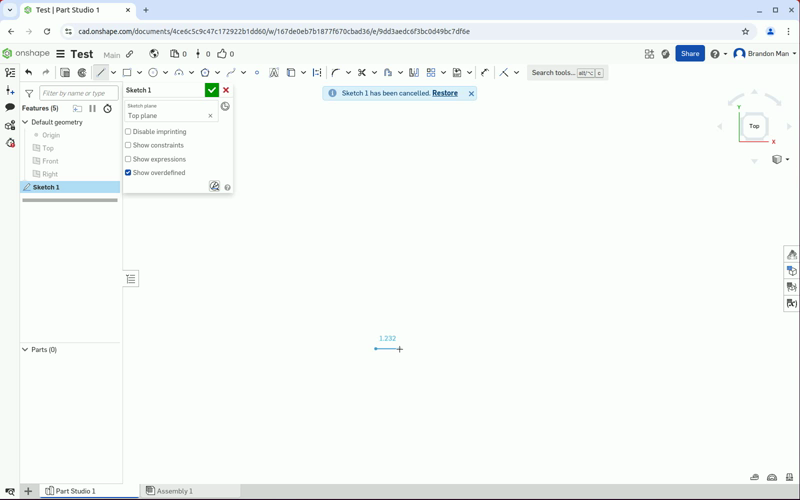
scroll(6)
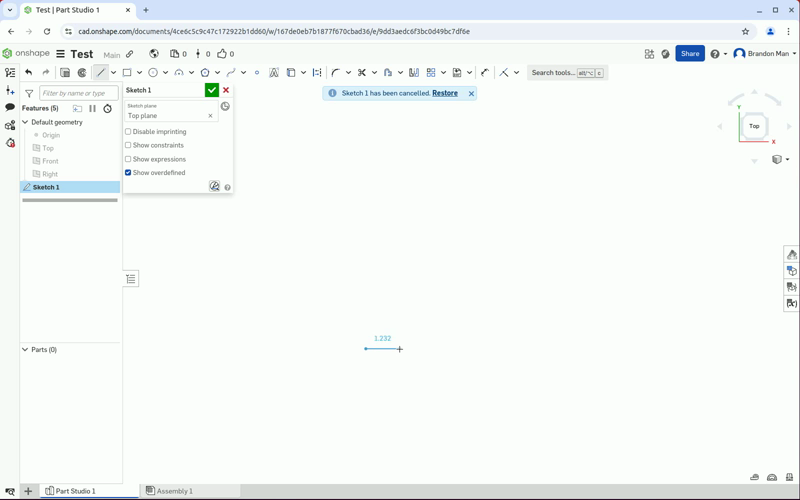
scroll(6)
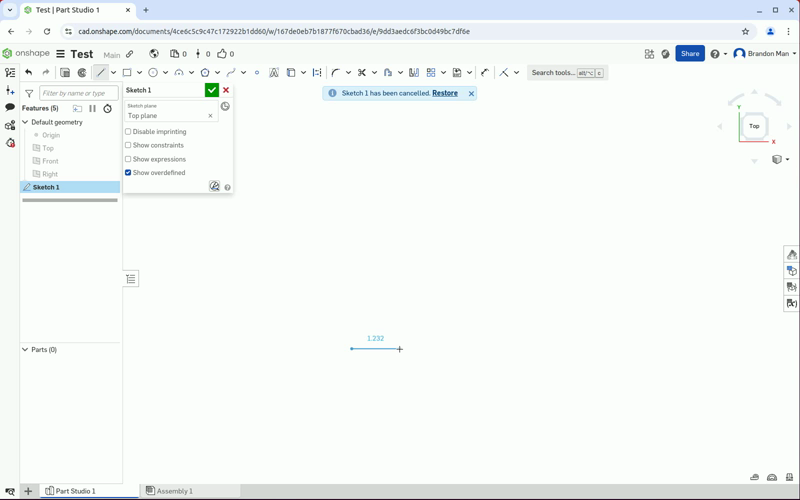
scroll(6)
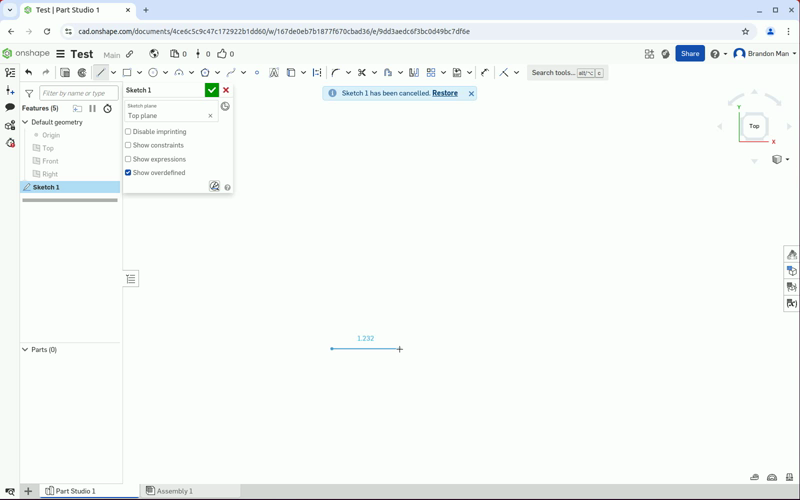
click(399, 348)
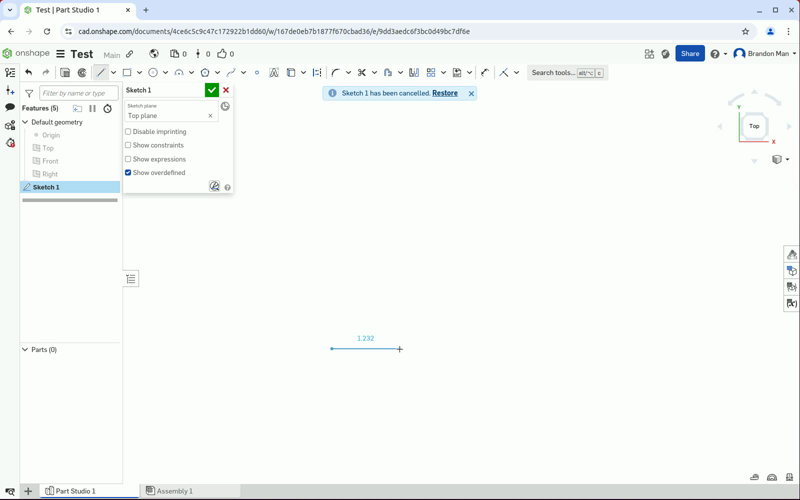
scroll(-6)
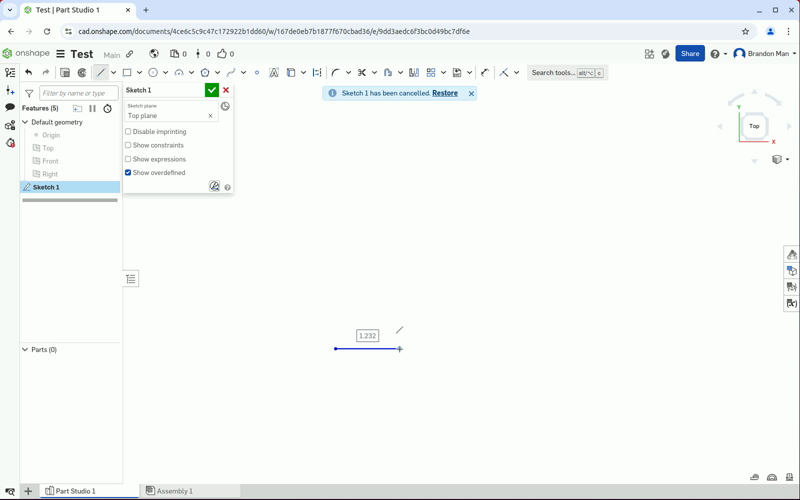
scroll(-6)
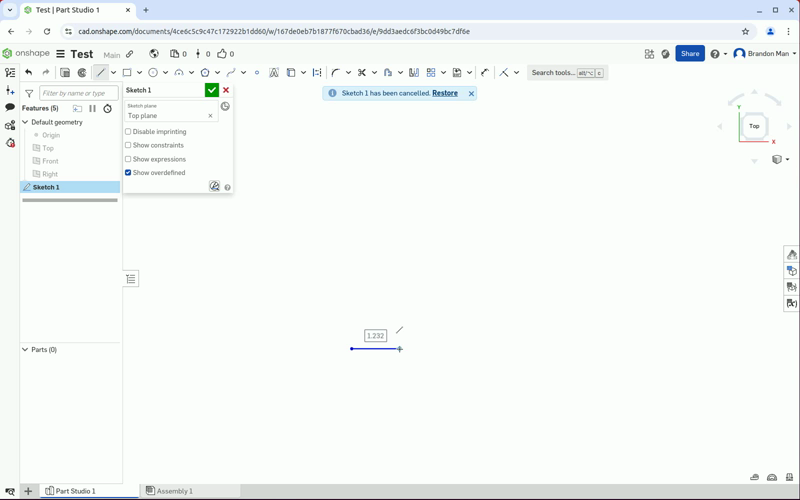
scroll(-6)
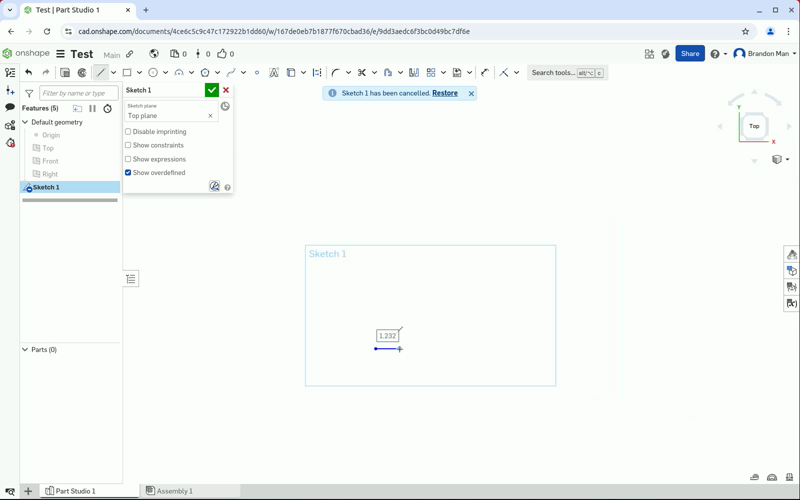
scroll(-6)
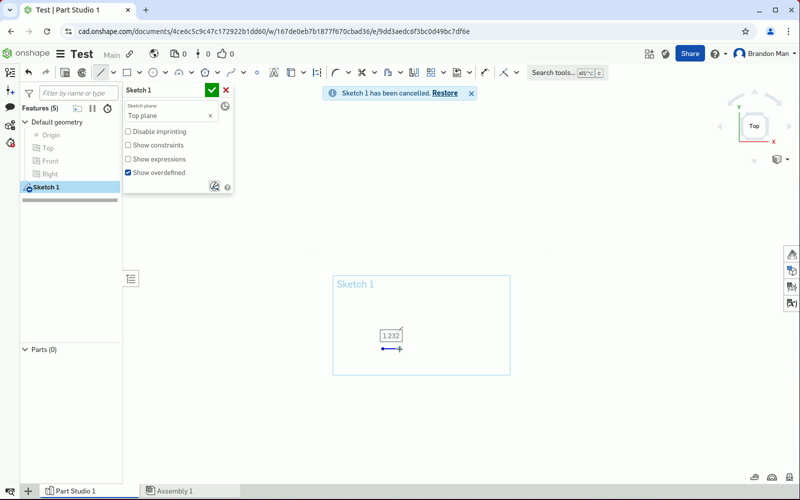
scroll(-6)
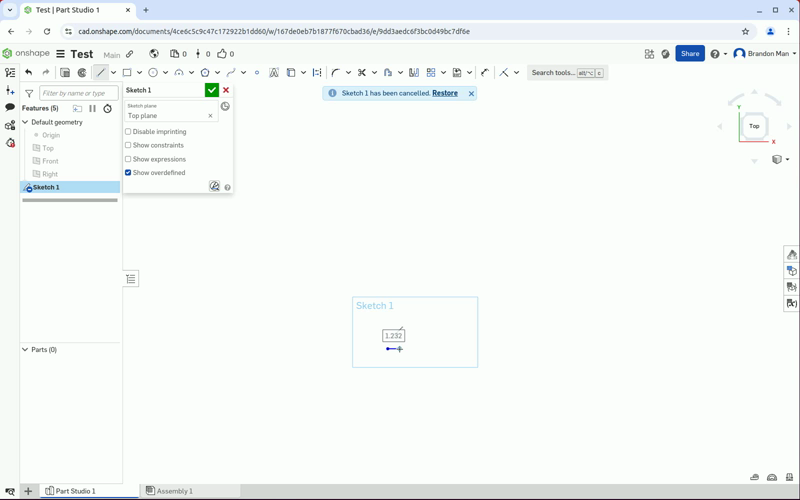
scroll(-6)
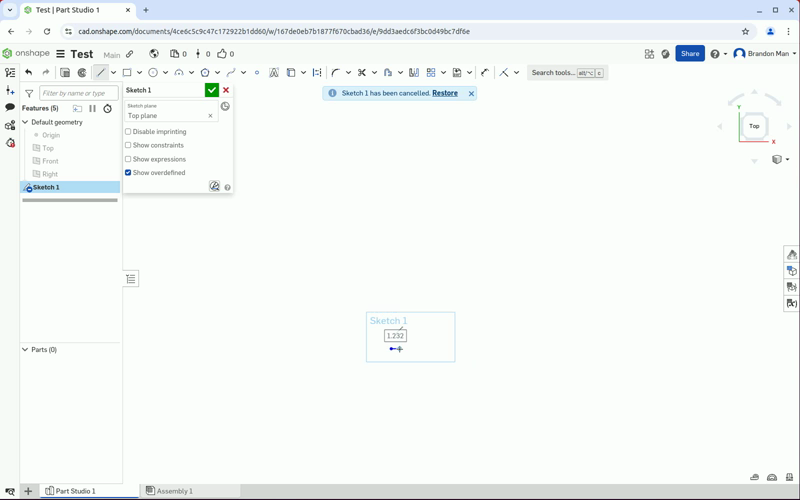
scroll(-6)
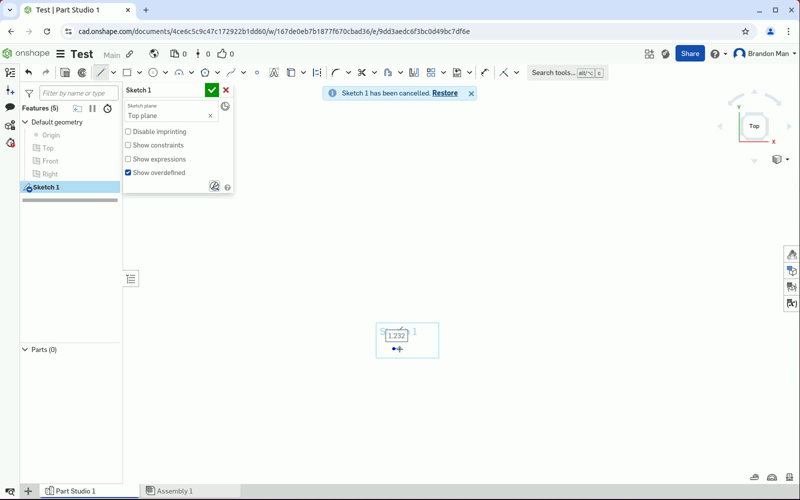
key_up(shift)
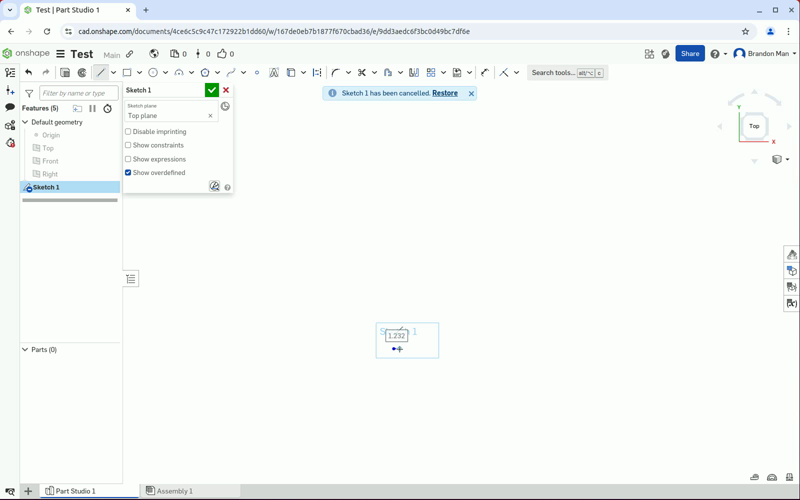
key_down(shift)
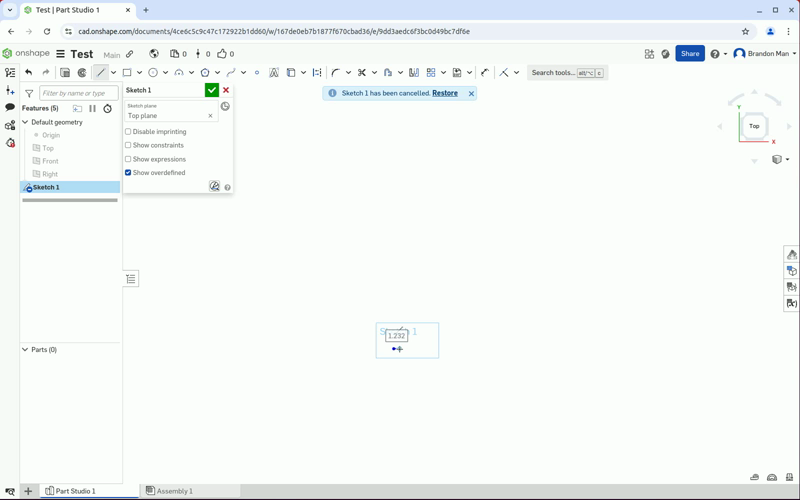
mouse_move(429, 348)
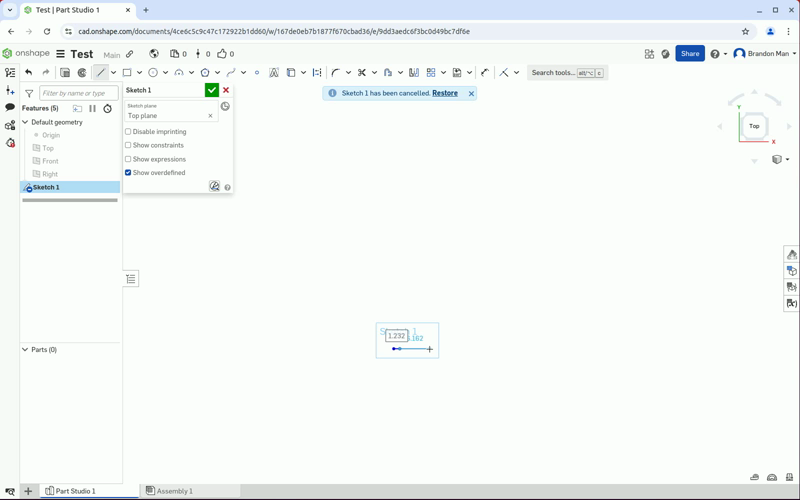
mouse_move(399, 292)
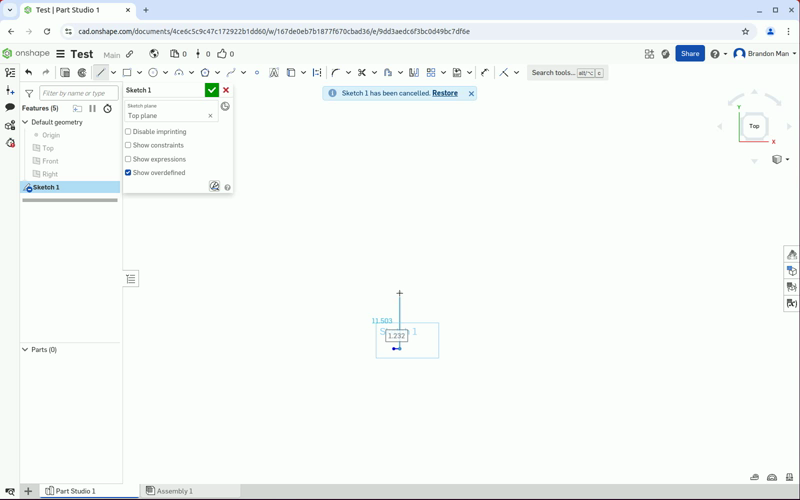
click(399, 292)
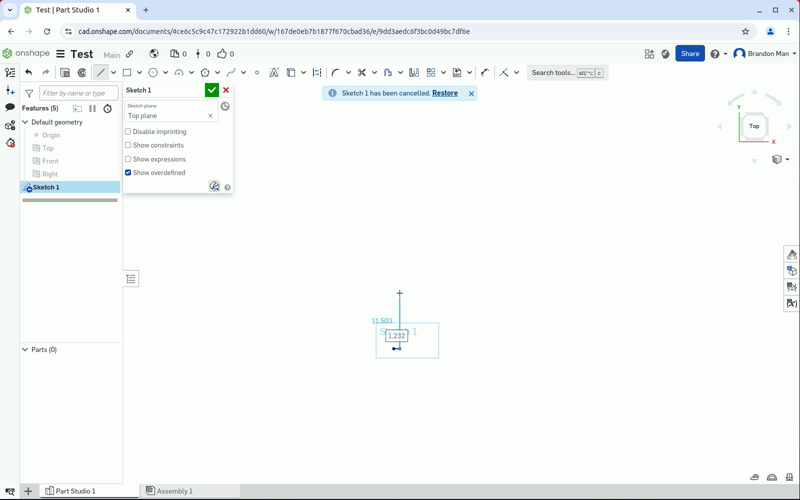
key_up(shift)
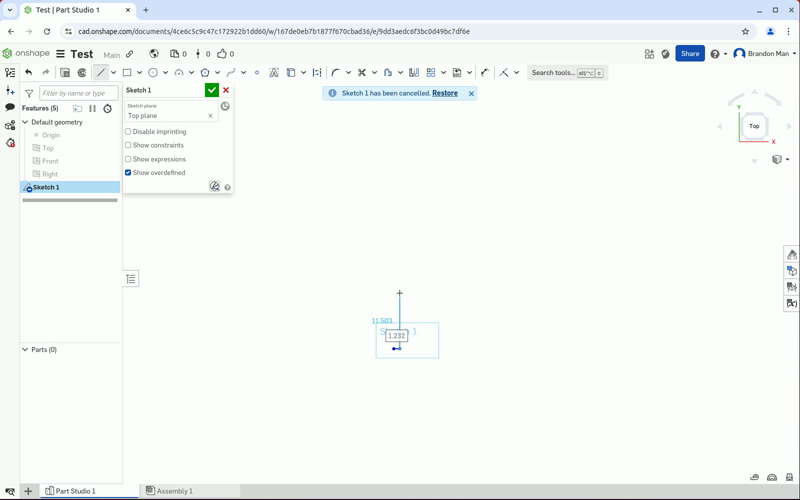
key_down(shift)
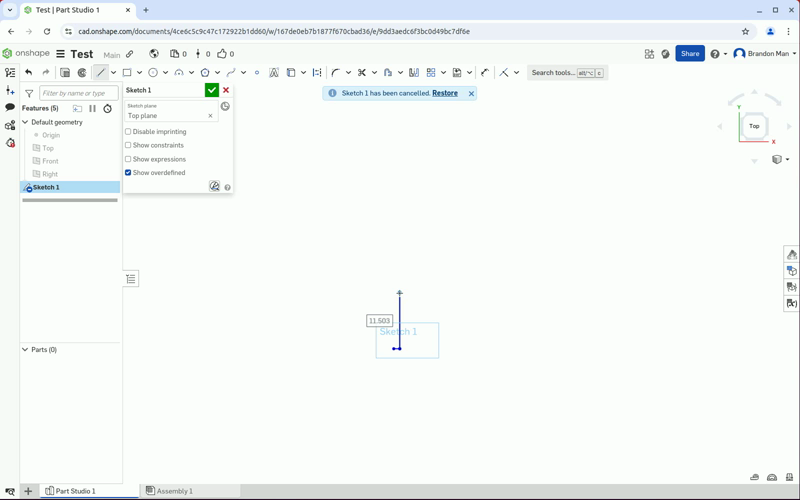
mouse_move(524, 292)
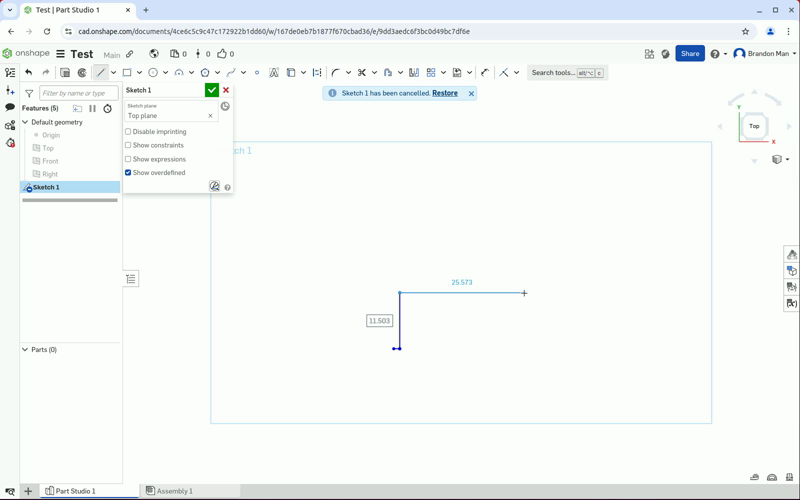
click(524, 292)
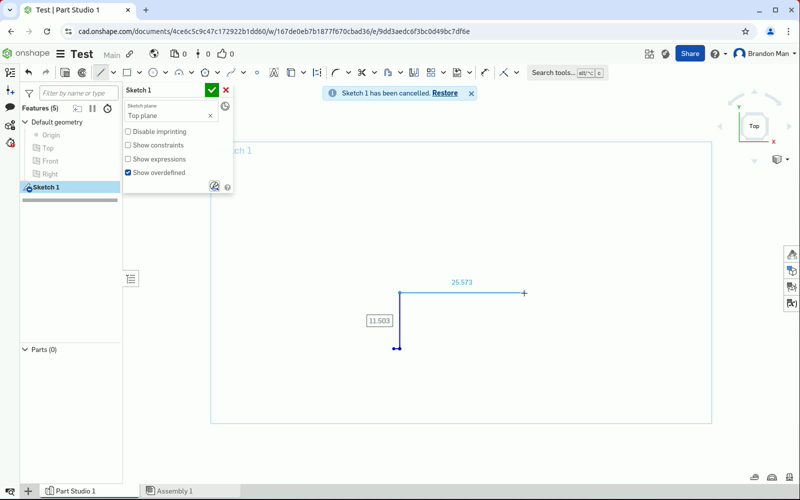
key_up(shift)
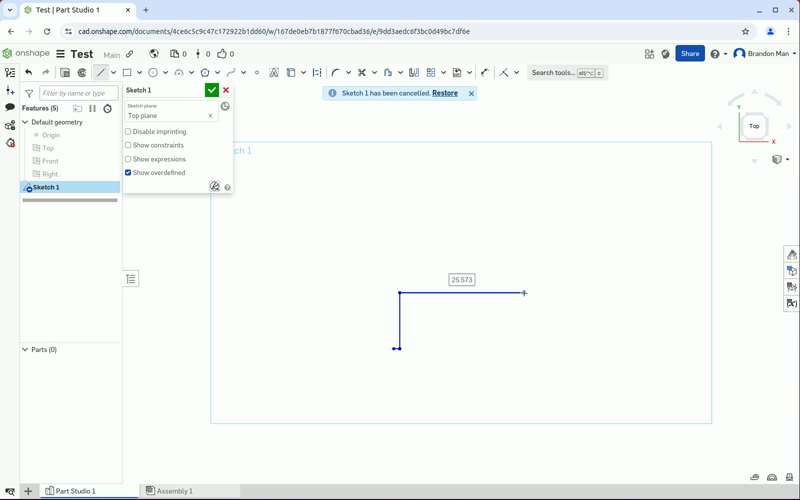
key_down(shift)
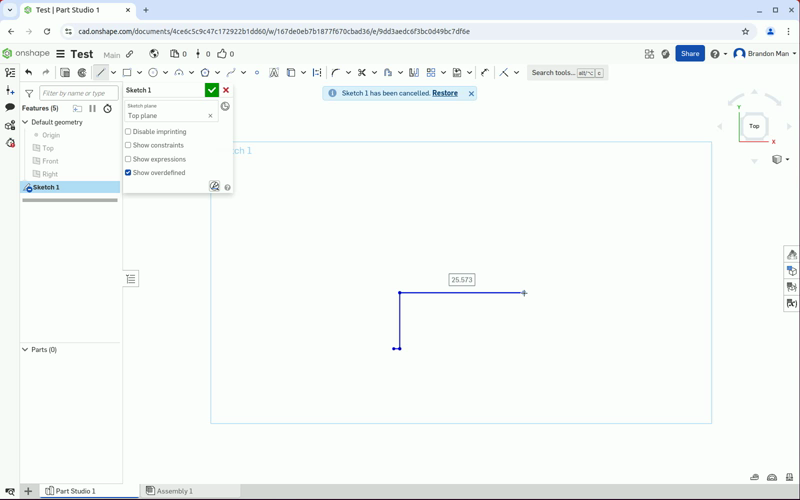
mouse_move(554, 292)
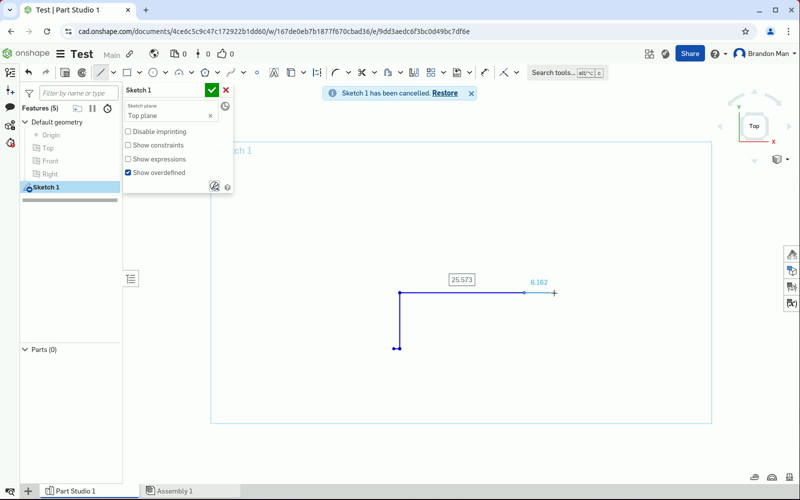
mouse_move(524, 348)
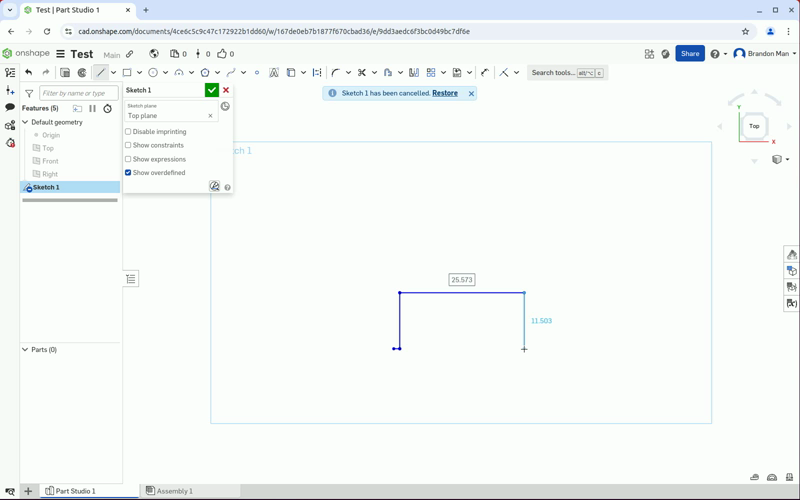
click(524, 348)
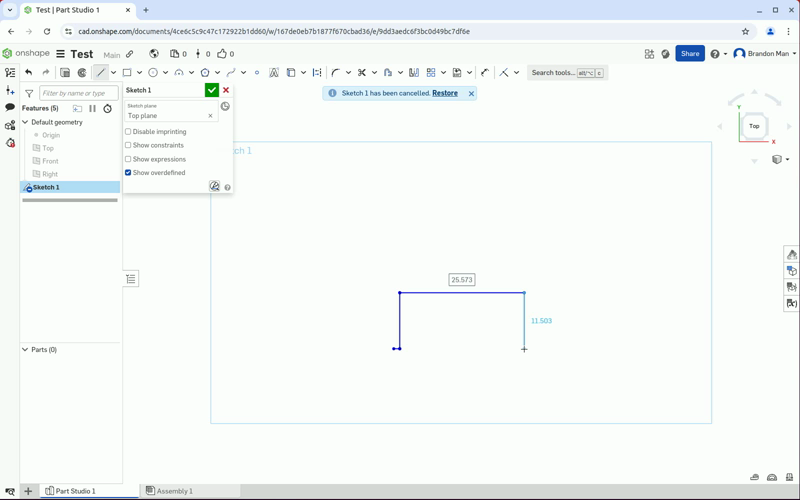
key_up(shift)
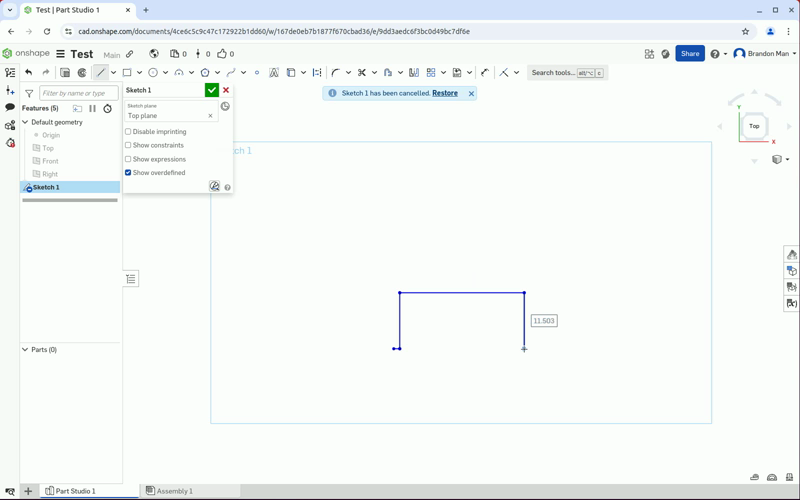
key_down(shift)
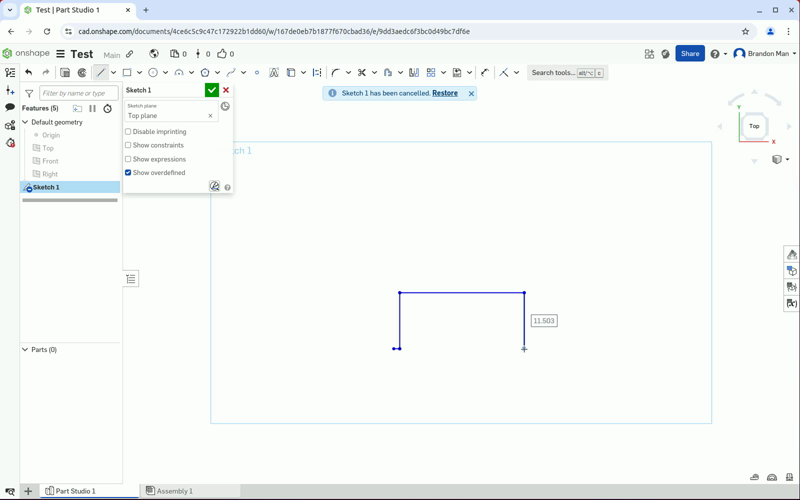
mouse_move(554, 348)
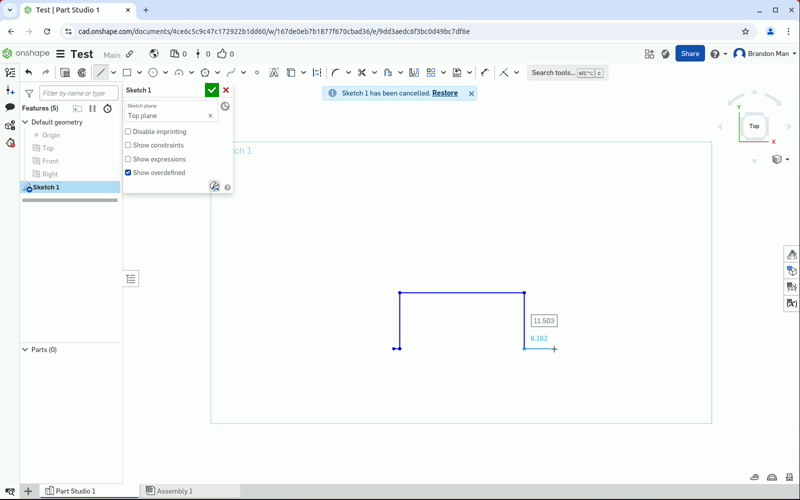
mouse_move(529, 348)
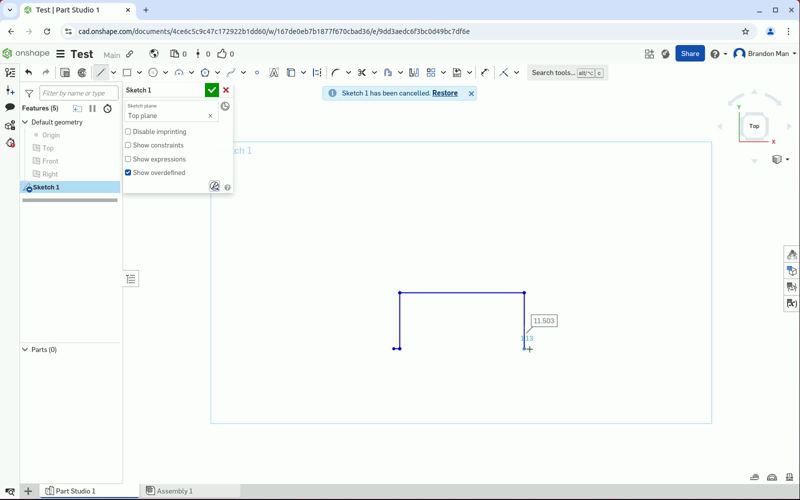
scroll(6)
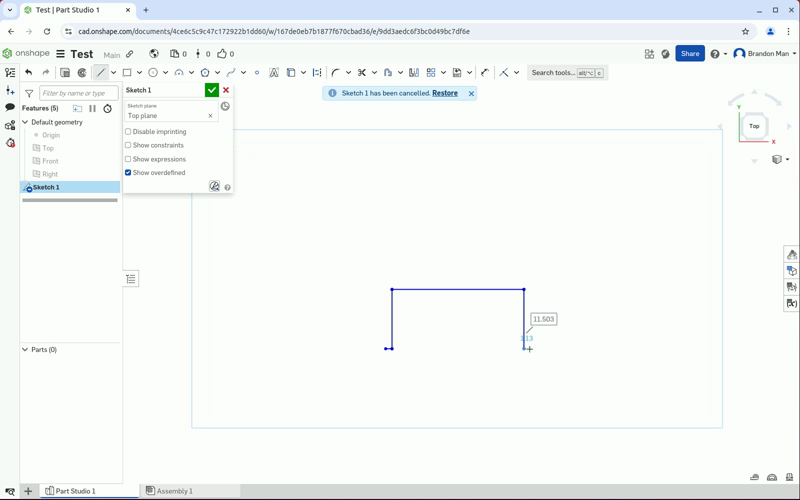
scroll(6)
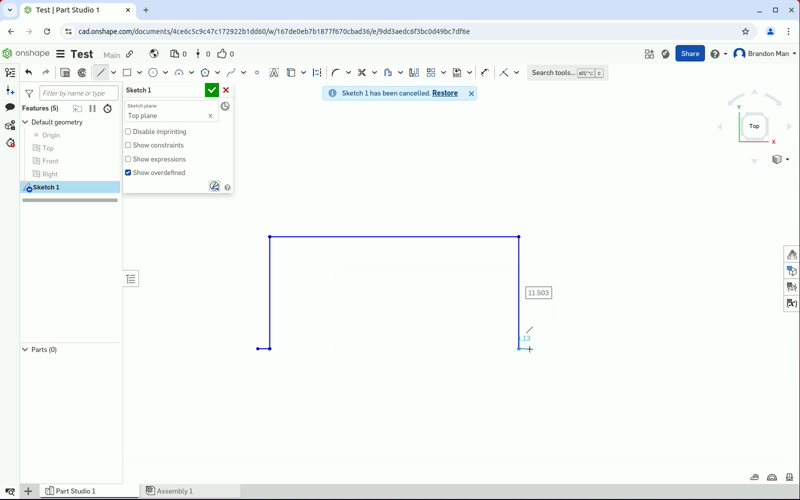
scroll(6)
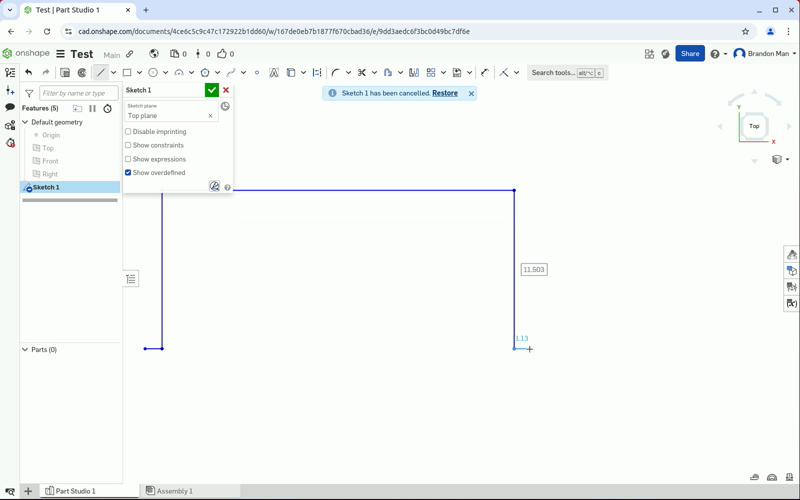
scroll(6)
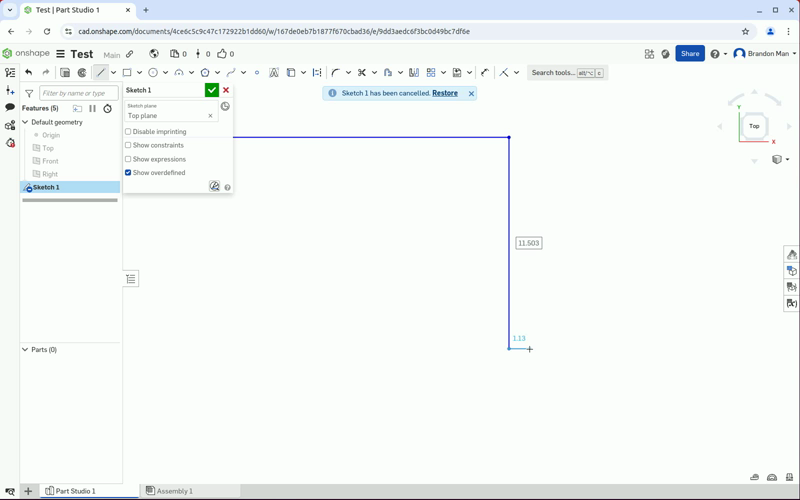
scroll(6)
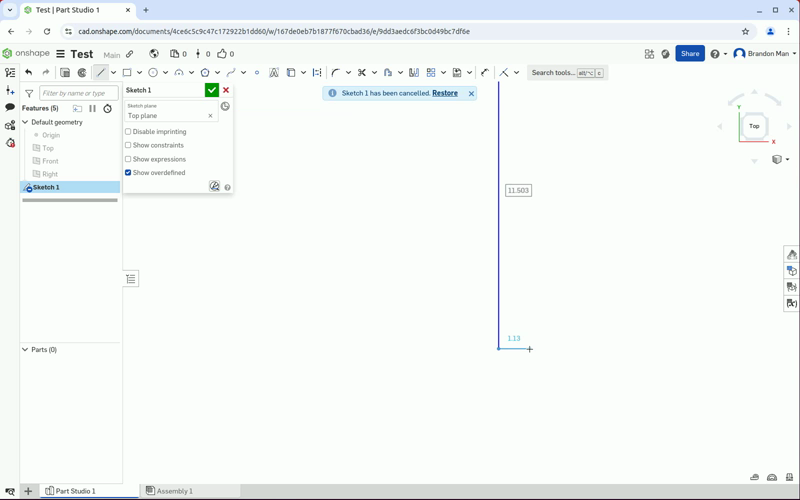
scroll(6)
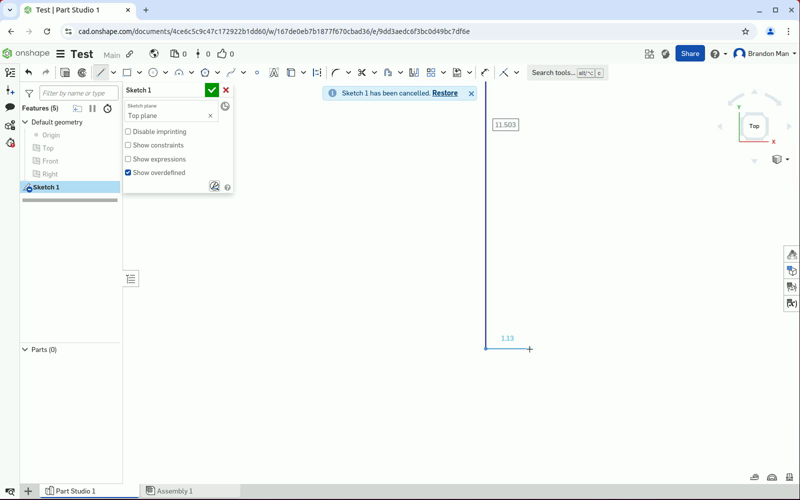
scroll(6)
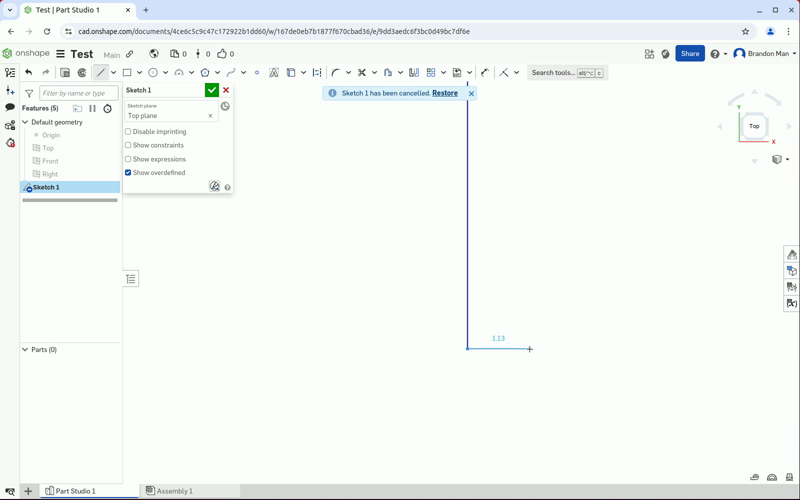
click(529, 348)
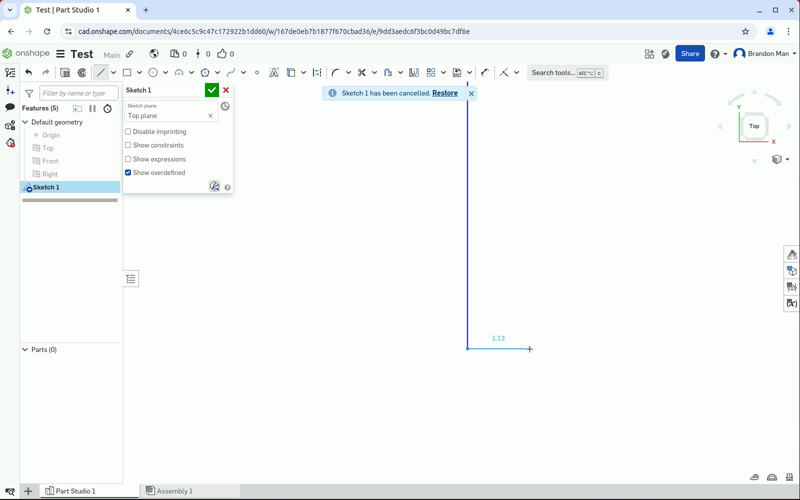
scroll(-6)
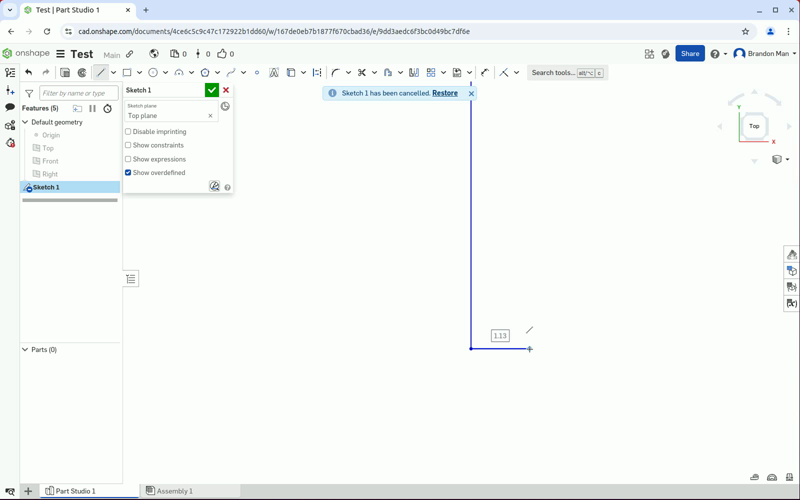
scroll(-6)
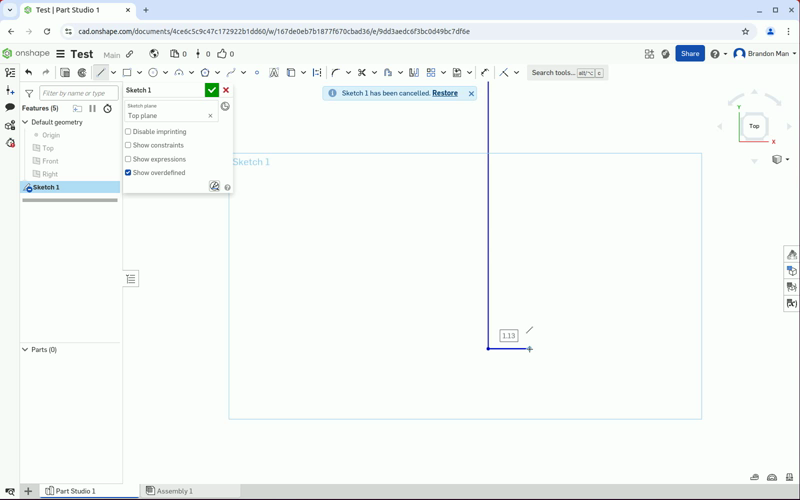
scroll(-6)
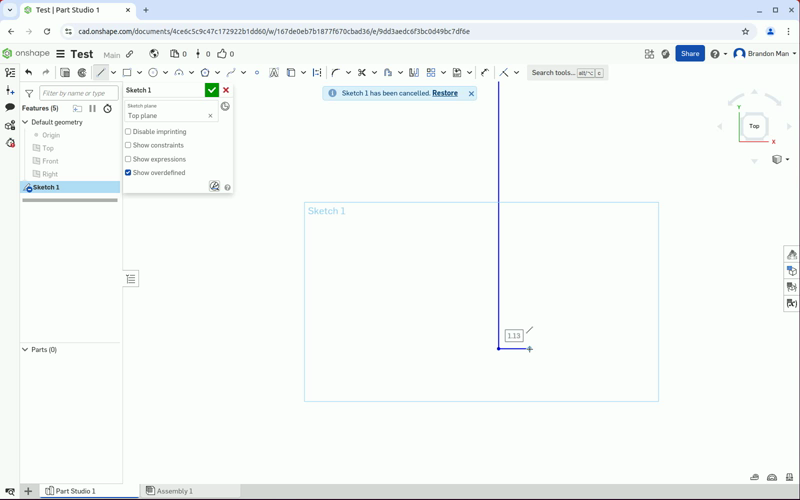
scroll(-6)
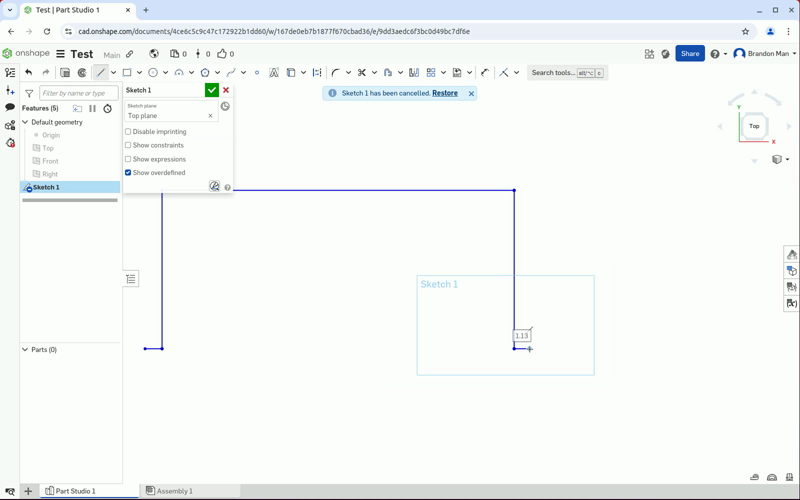
scroll(-6)
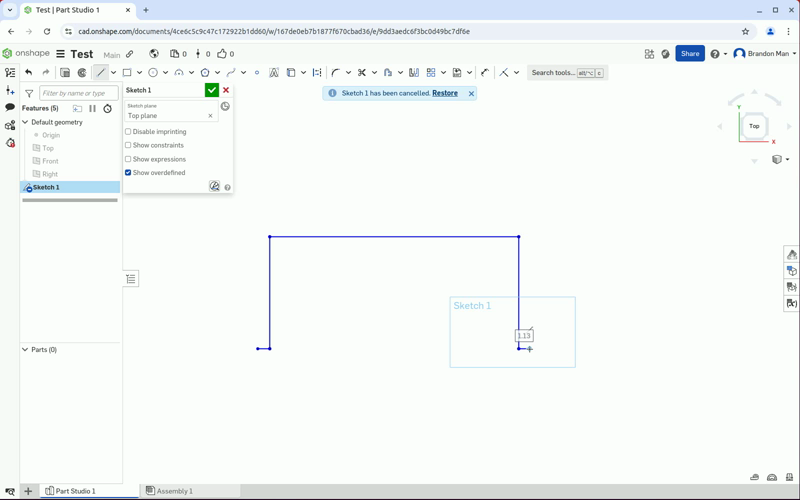
scroll(-6)
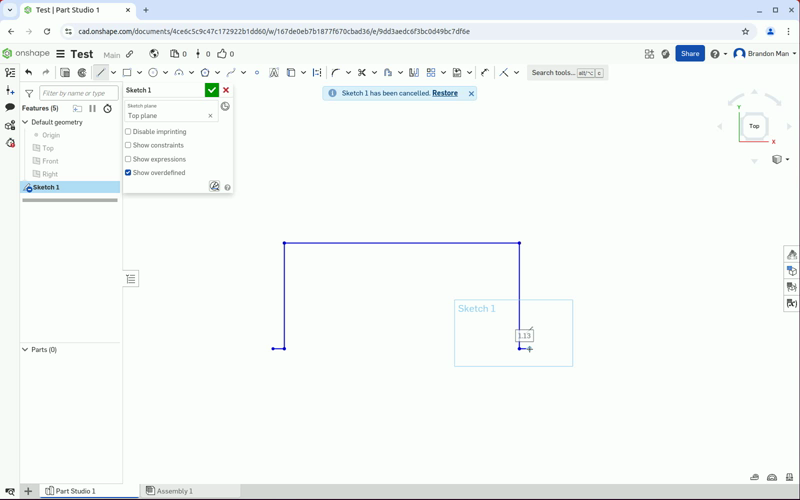
scroll(-6)
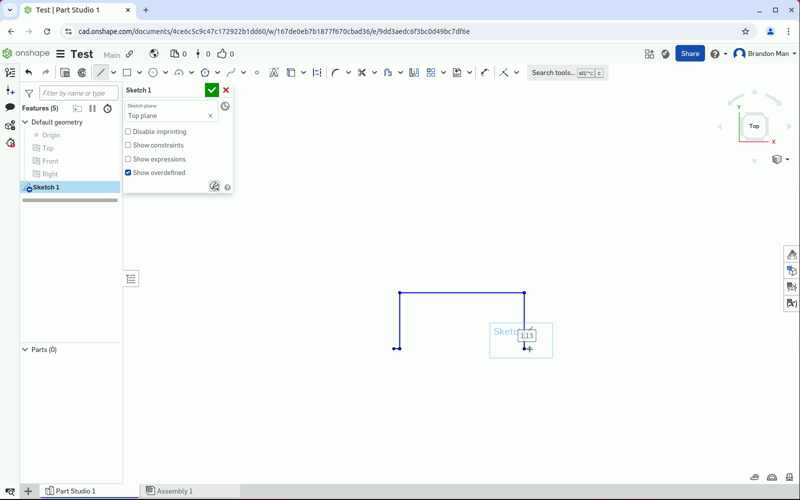
key_up(shift)
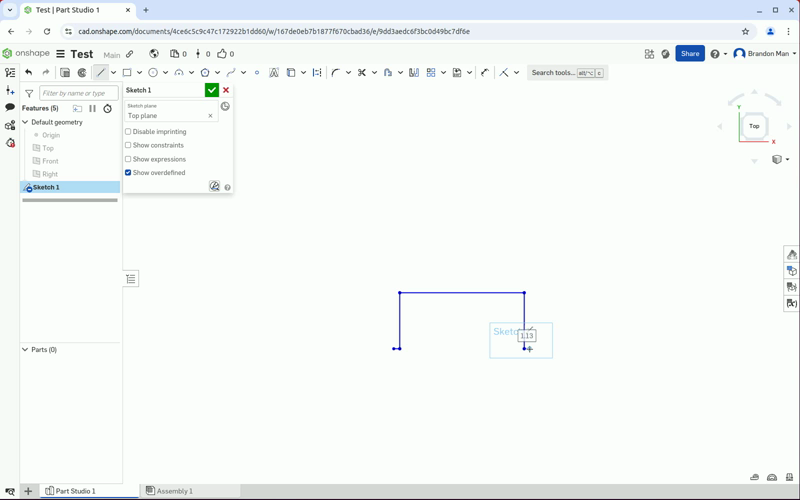
key_down(shift)
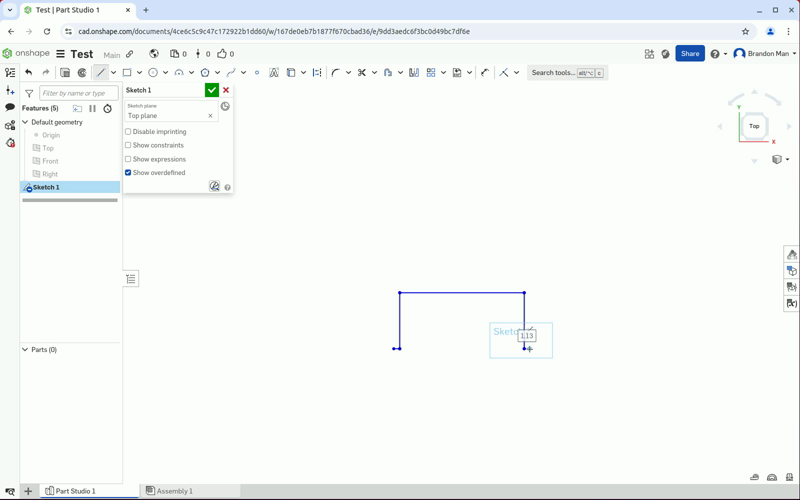
mouse_move(529, 282)
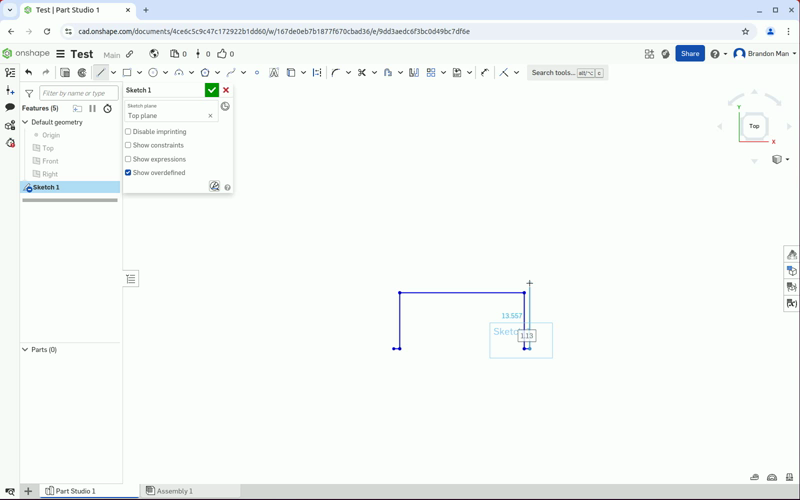
click(529, 282)
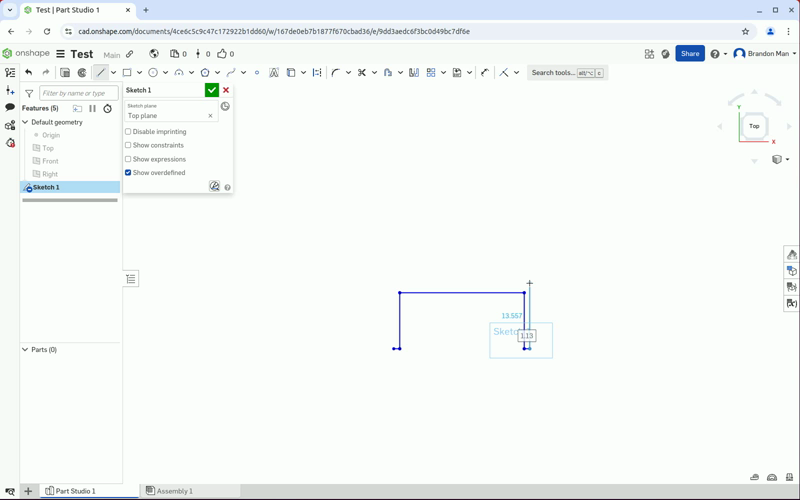
key_up(shift)
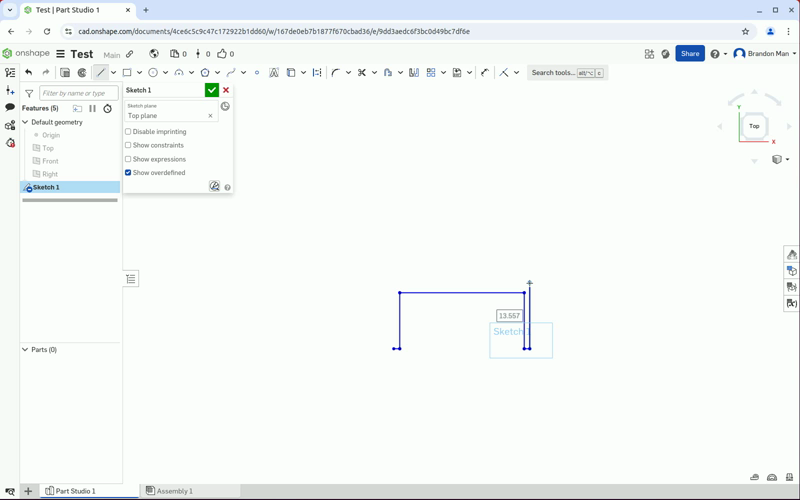
key_down(shift)
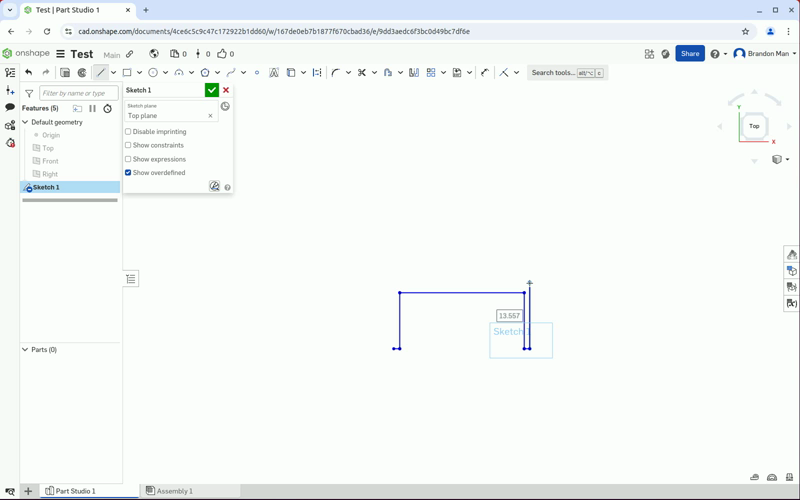
mouse_move(393, 282)
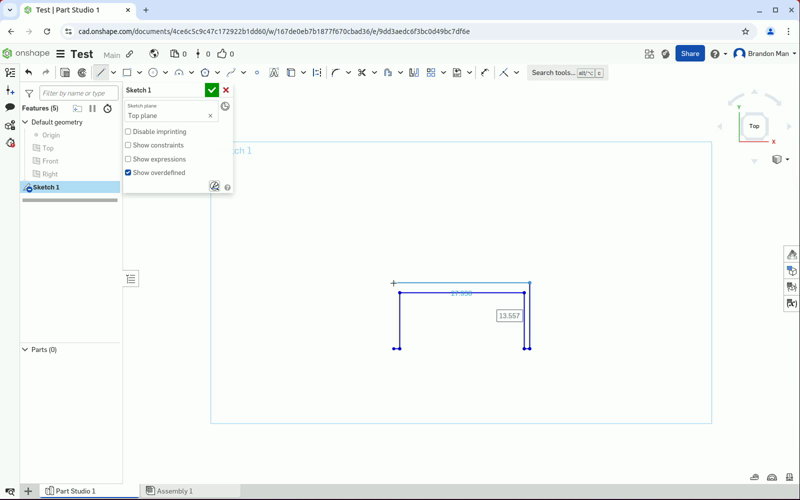
click(393, 282)
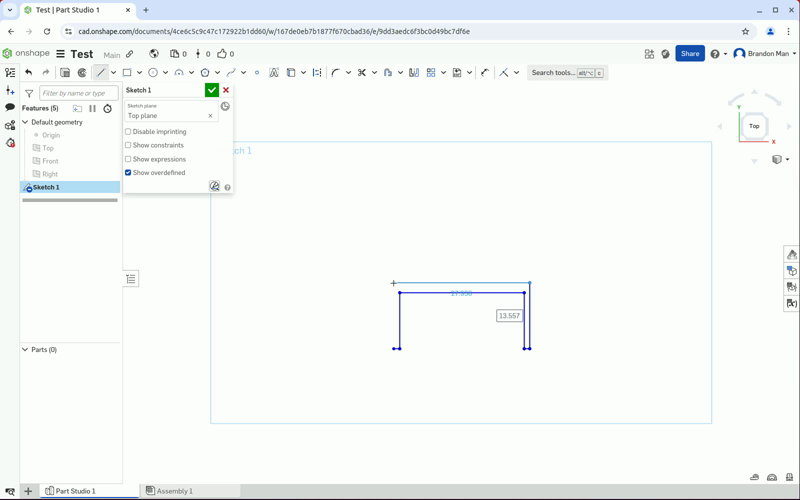
key_up(shift)
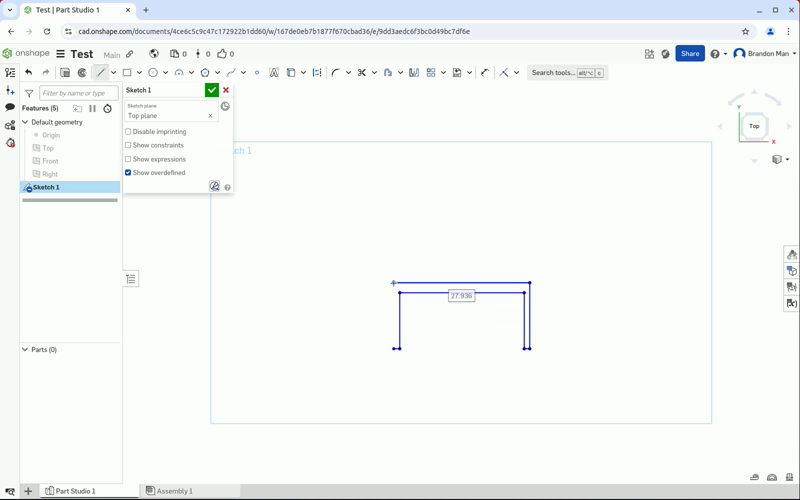
key_down(shift)
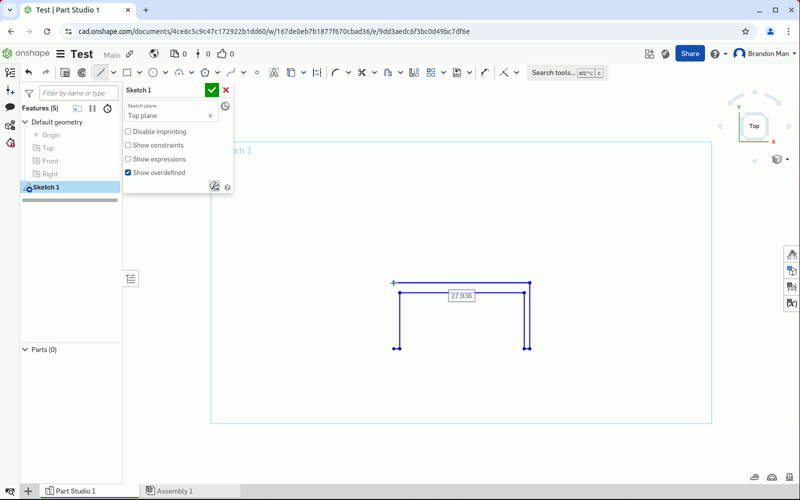
mouse_move(393, 348)
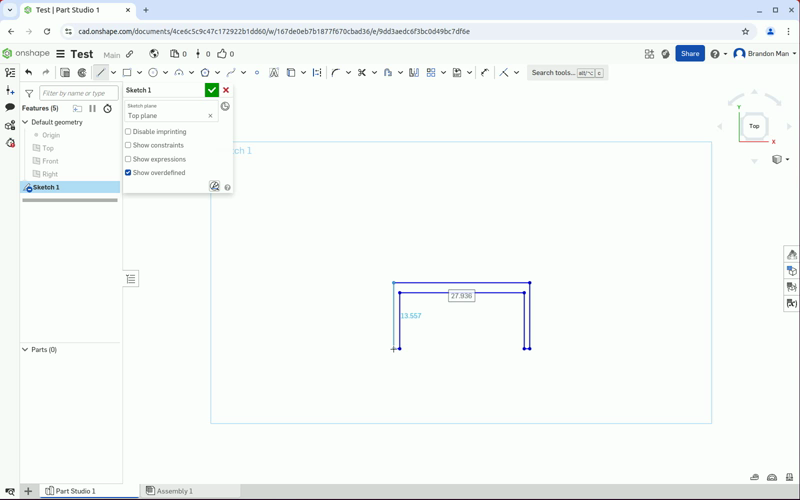
key_up(shift)
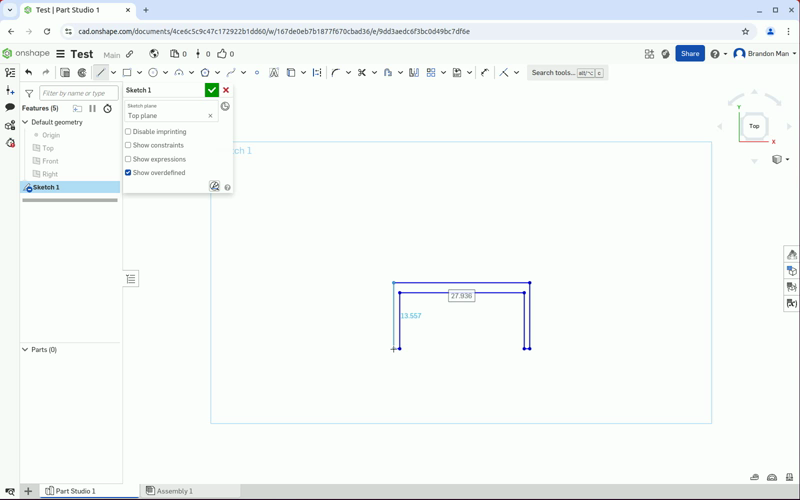
click(393, 348)
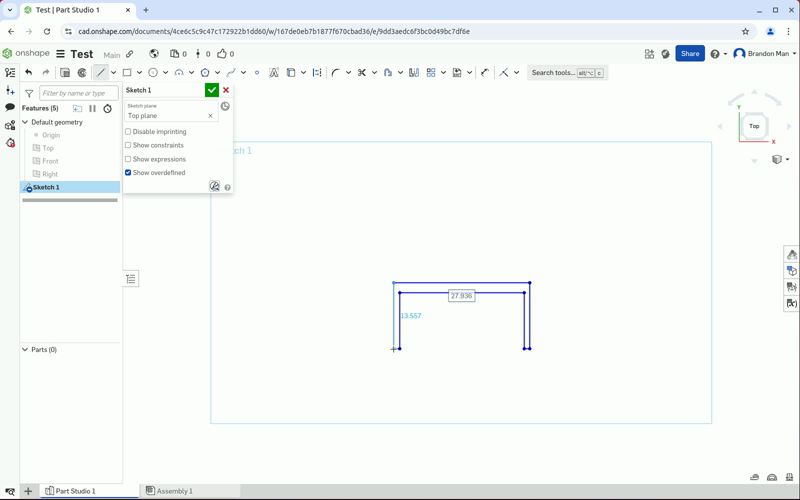
key(esc)
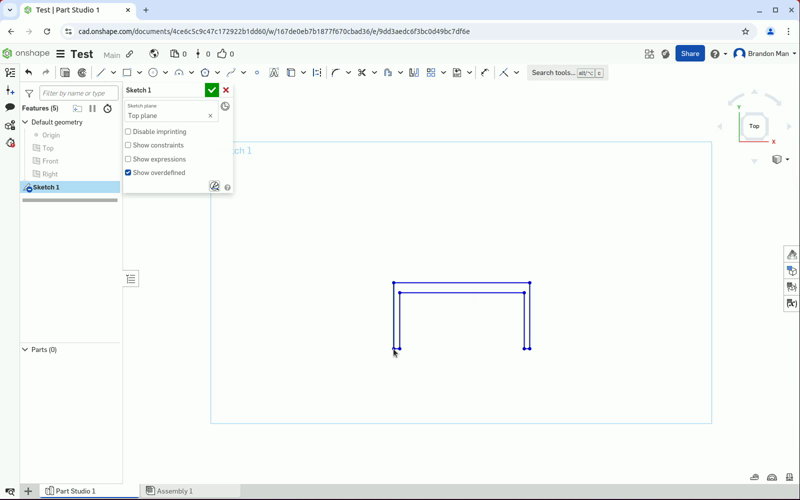
mouse_move(528, 334)
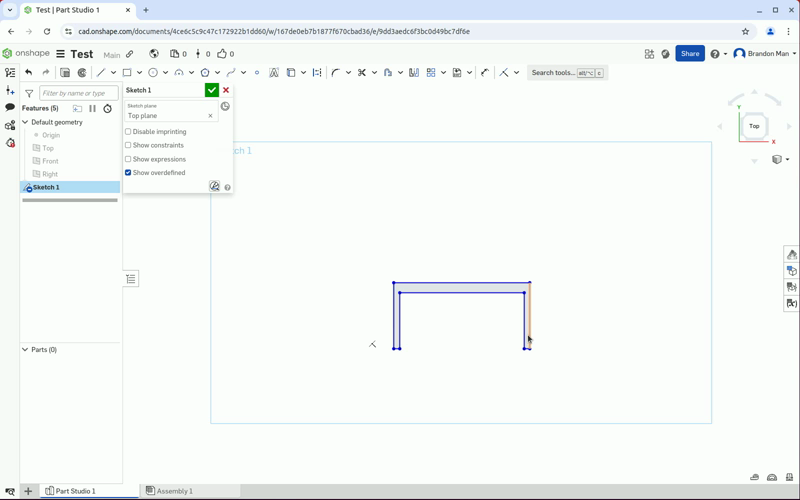
click(528, 334)
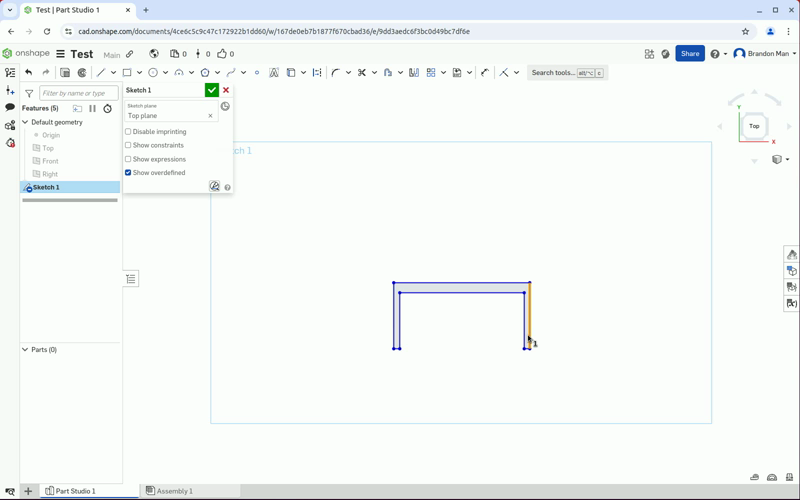
mouse_move(73, 352)
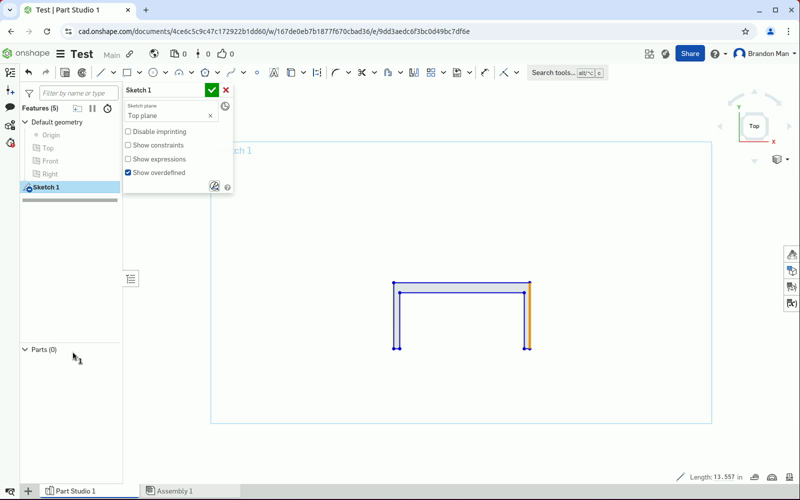
key(shift+y)
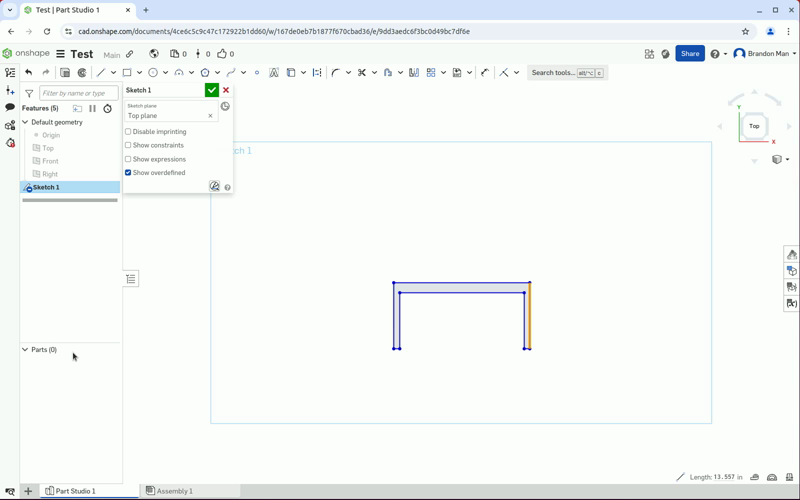
key(shift+e)
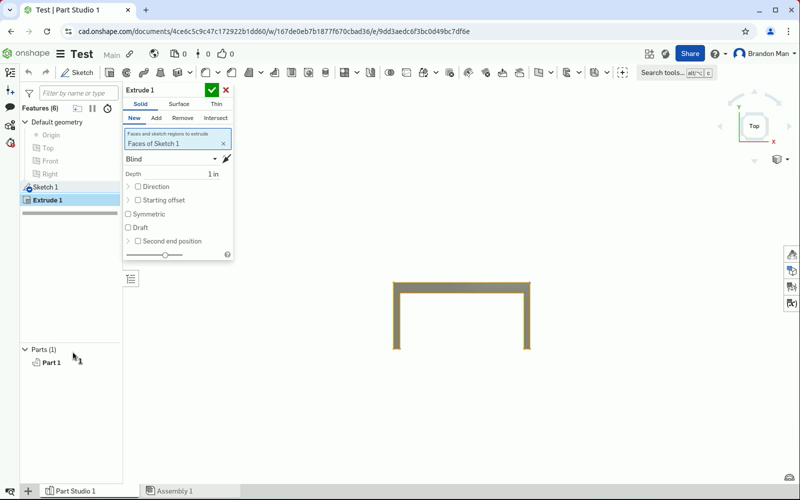
mouse_move(143, 106)
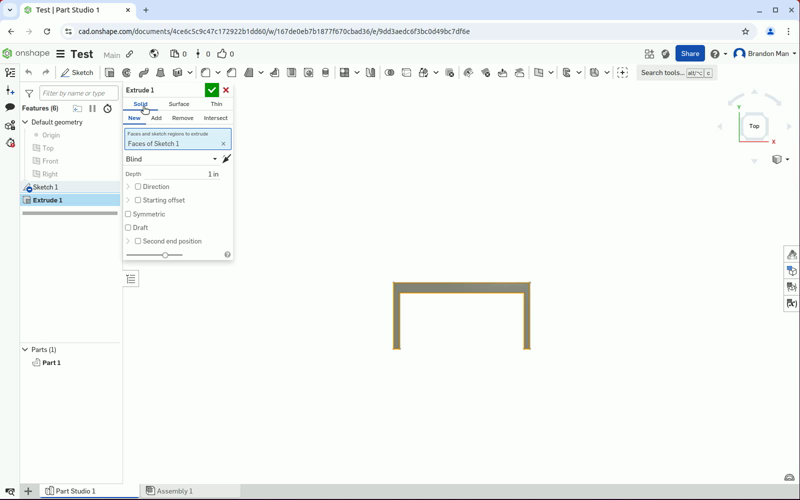
click(143, 106)
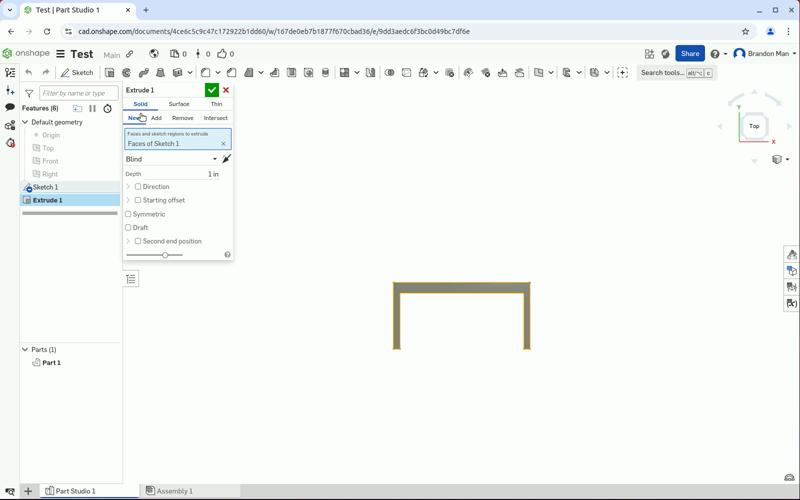
mouse_move(137, 120)
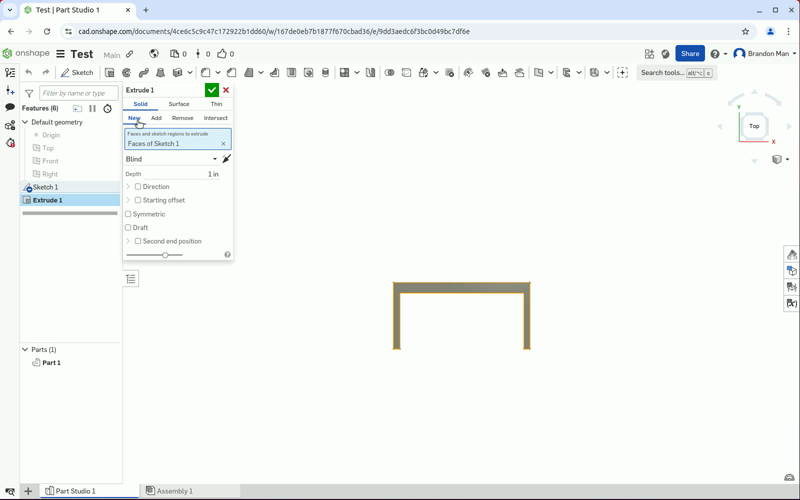
click(137, 120)
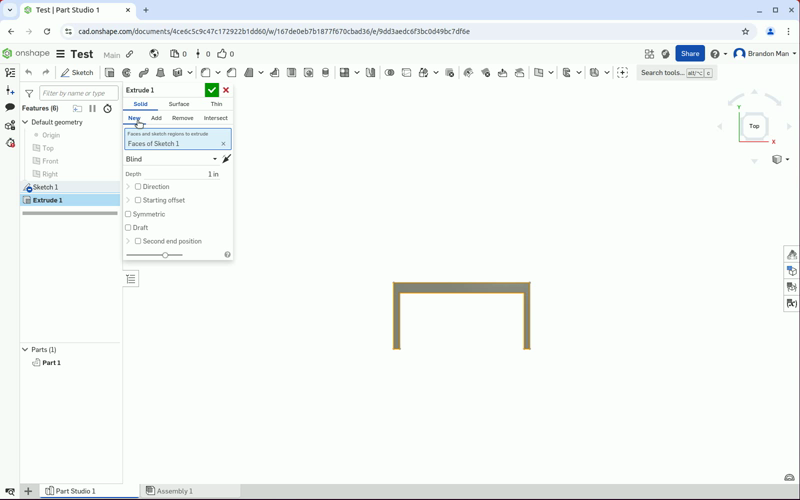
key(tab, 4)
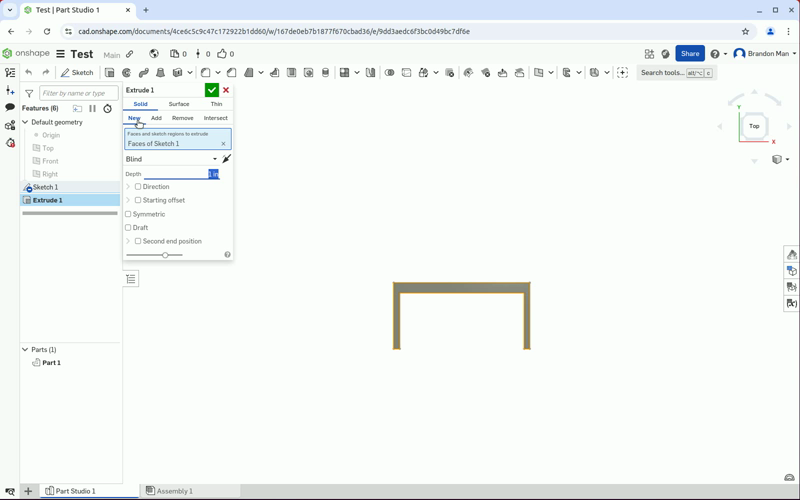
text(2.166)
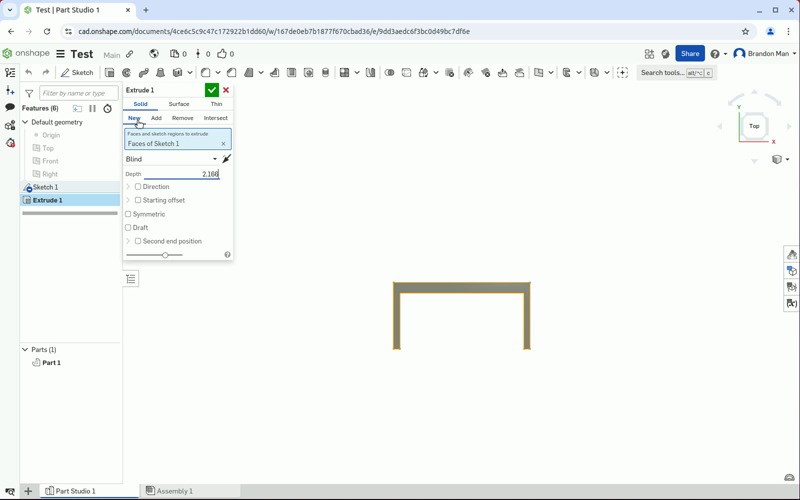
key(enter)
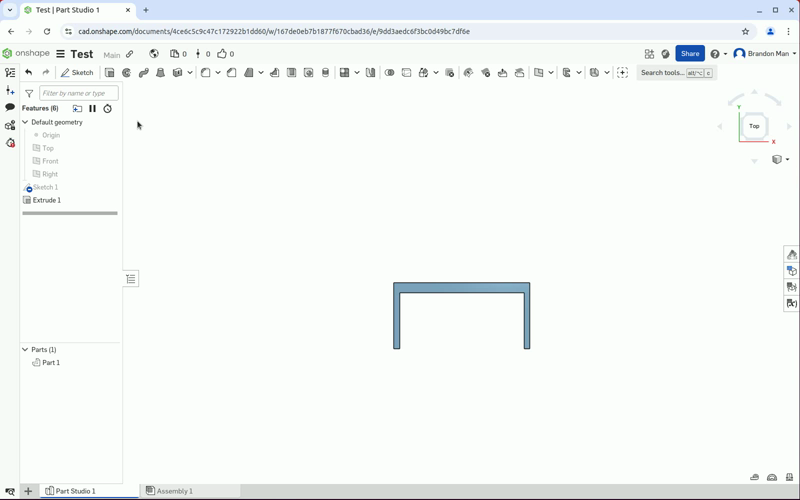
key(shift+h)
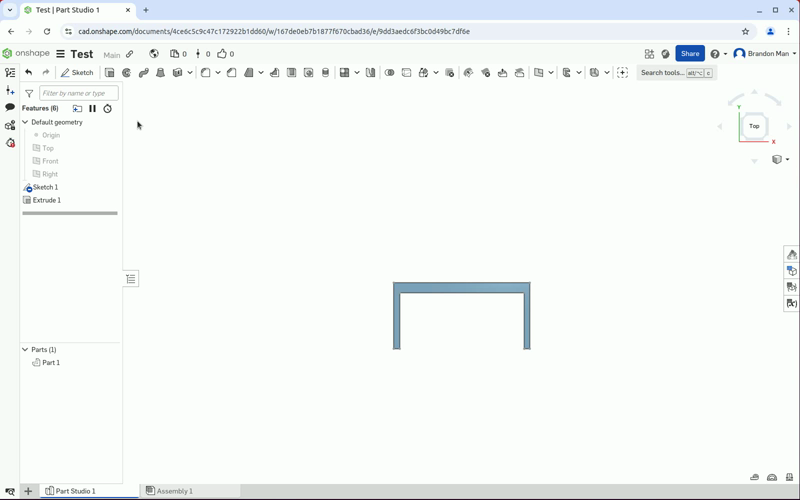
key(shift+h)
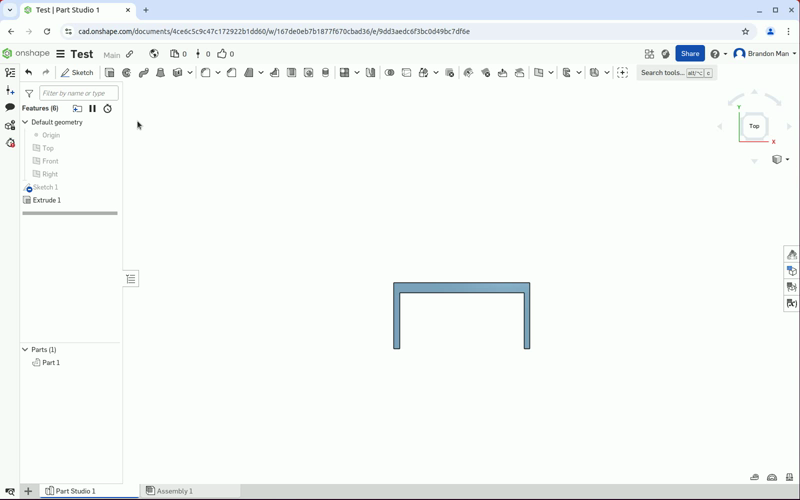
mouse_move(73, 189)
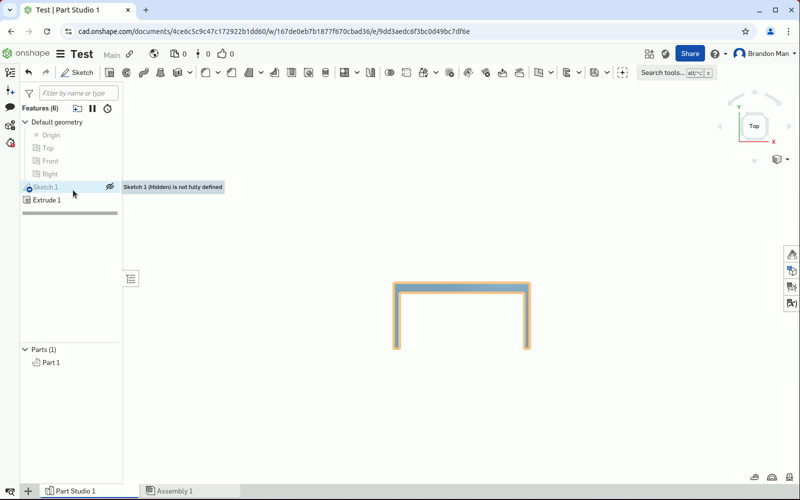
click(73, 189)
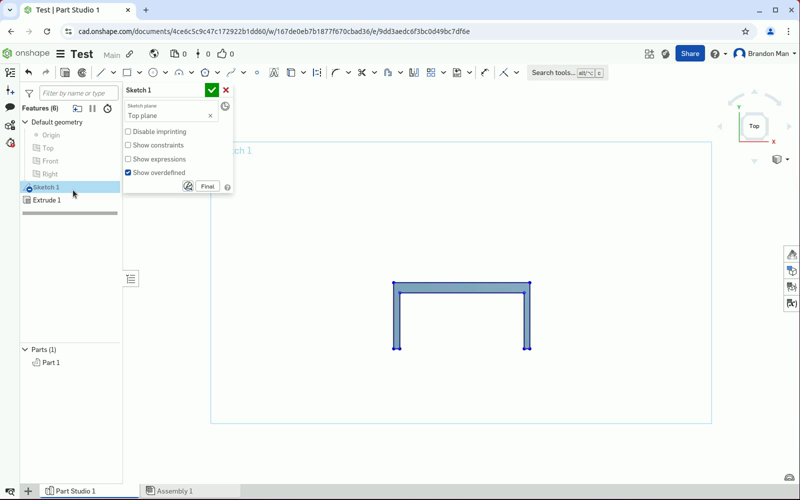
mouse_move(229, 92)
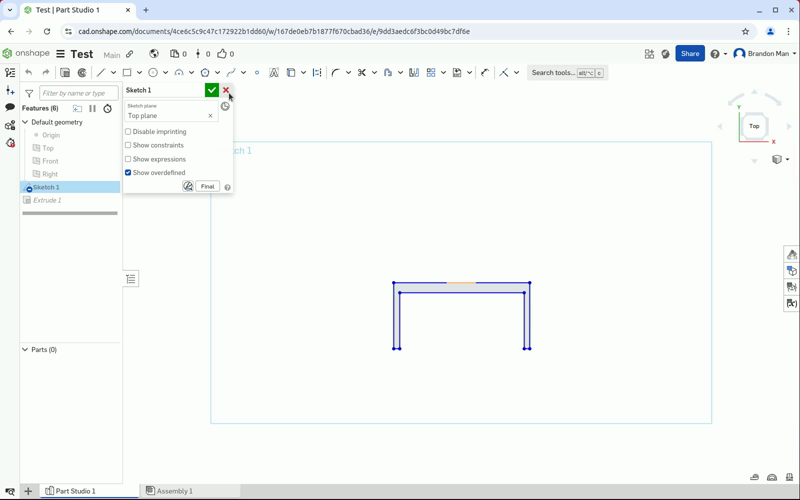
click(229, 92)
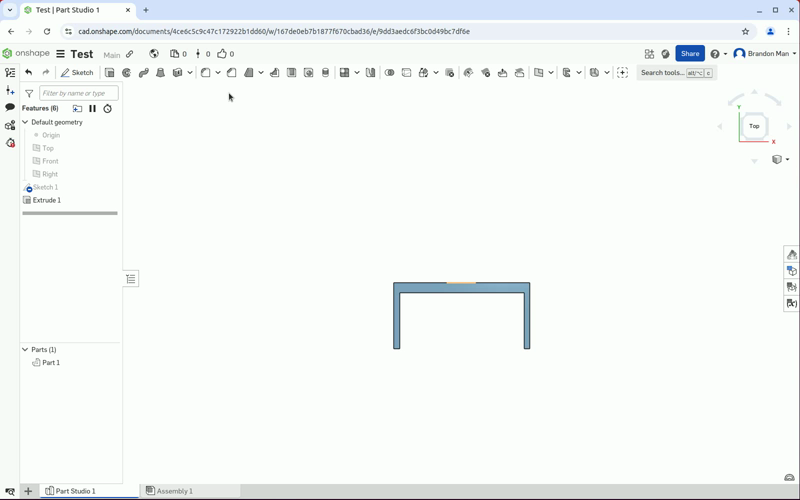
mouse_move(541, 75)
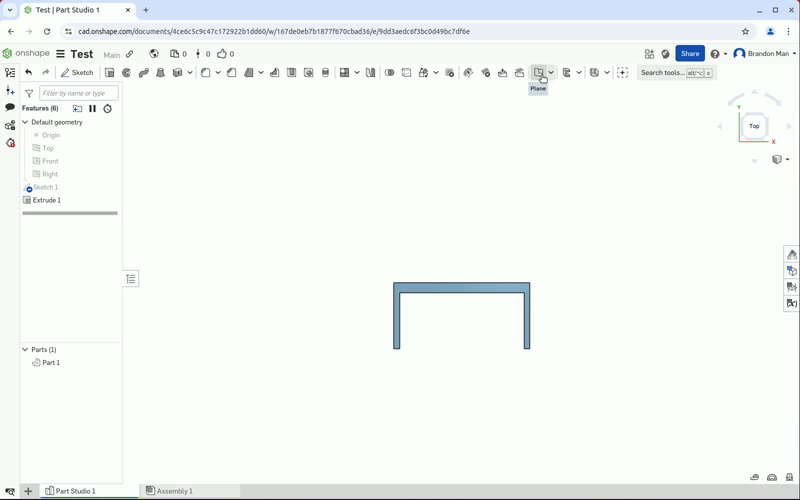
click(541, 75)
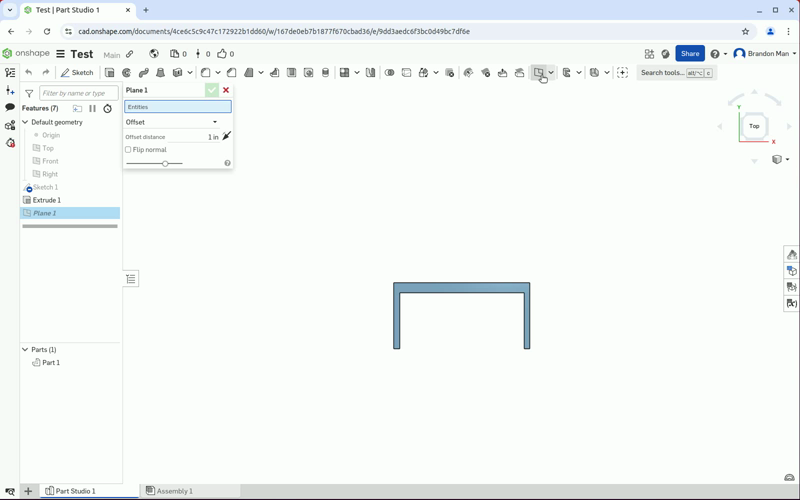
mouse_move(73, 150)
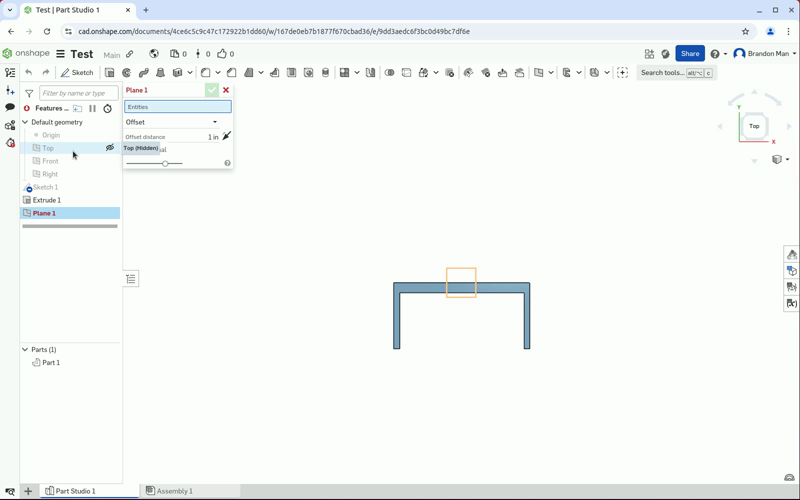
click(73, 150)
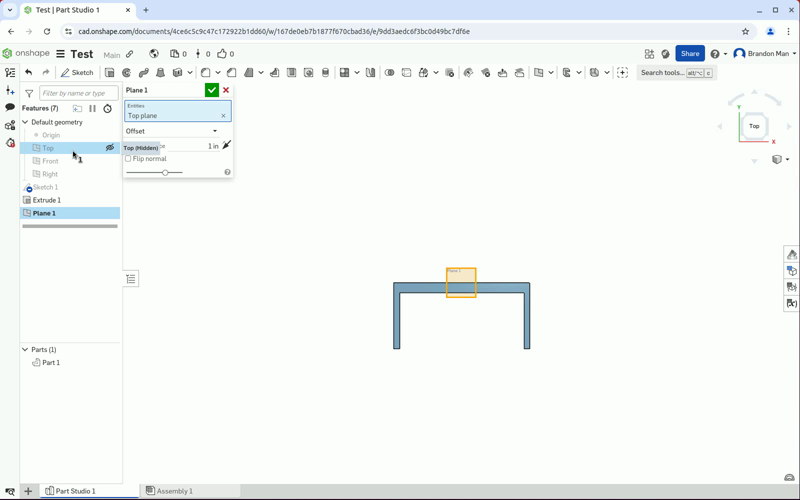
key(tab, 2)
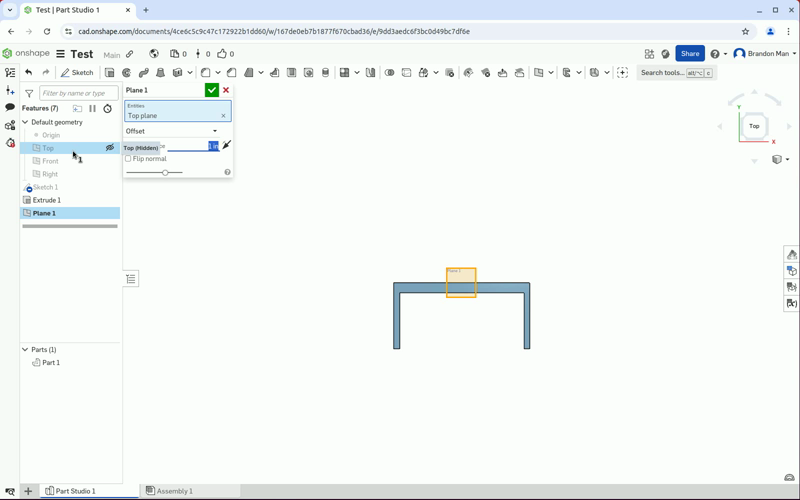
text(2.157)
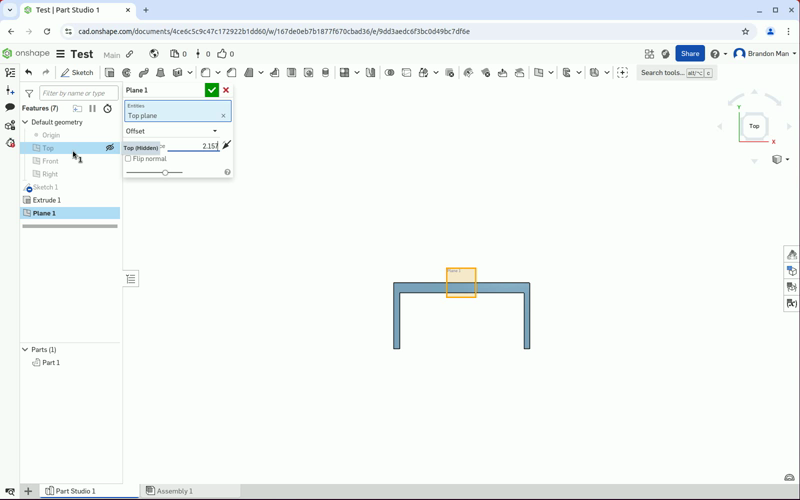
key(enter, 2)
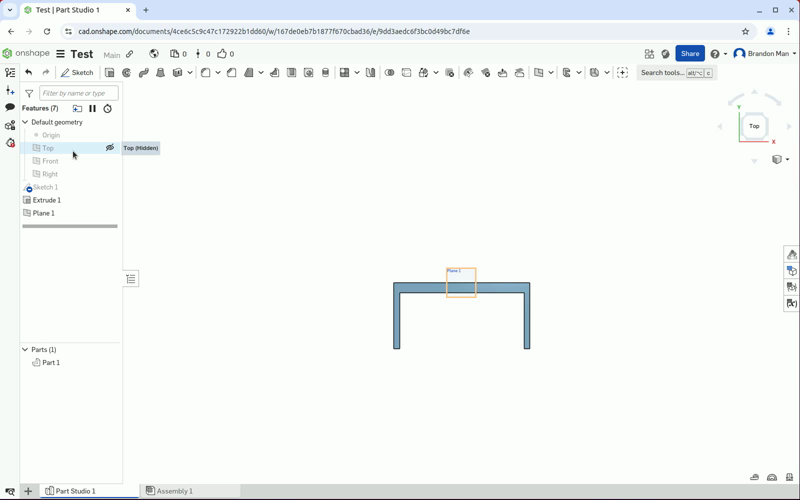
key(shift+s)
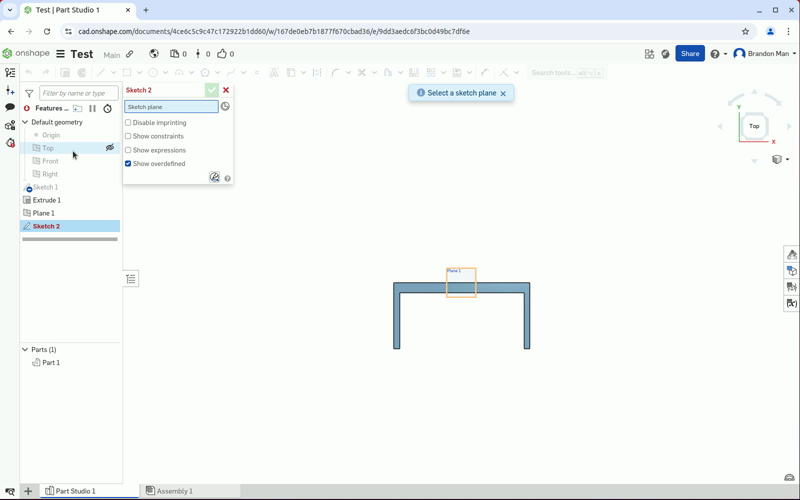
mouse_move(73, 215)
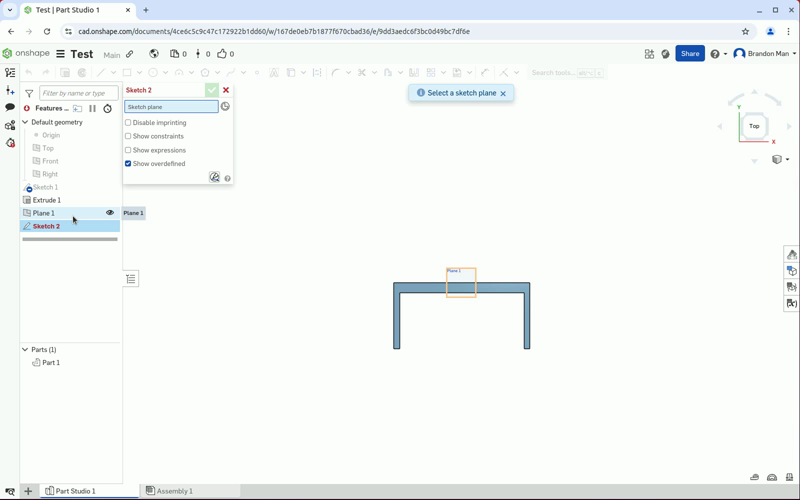
click(73, 215)
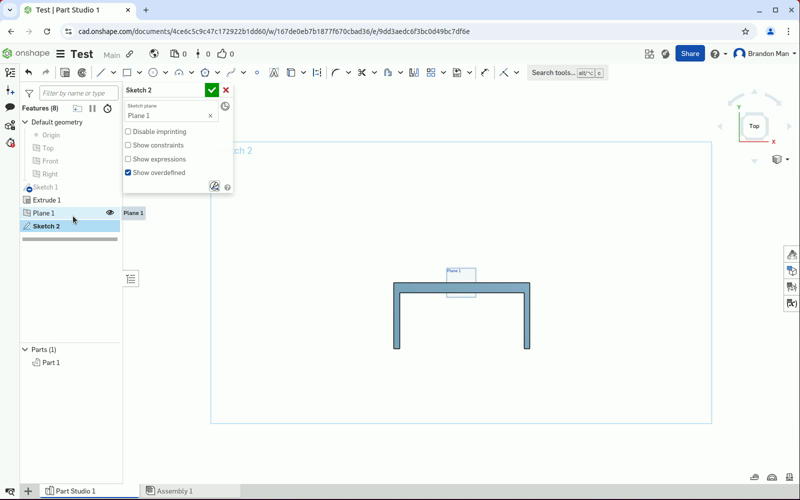
mouse_move(73, 352)
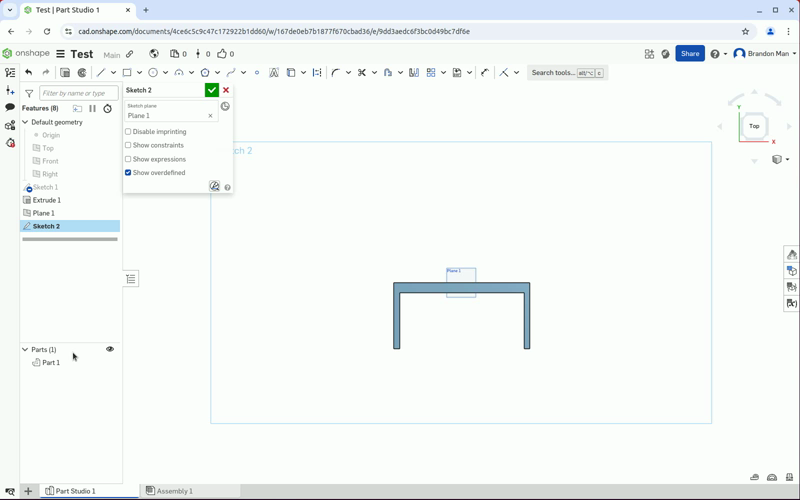
key(y)
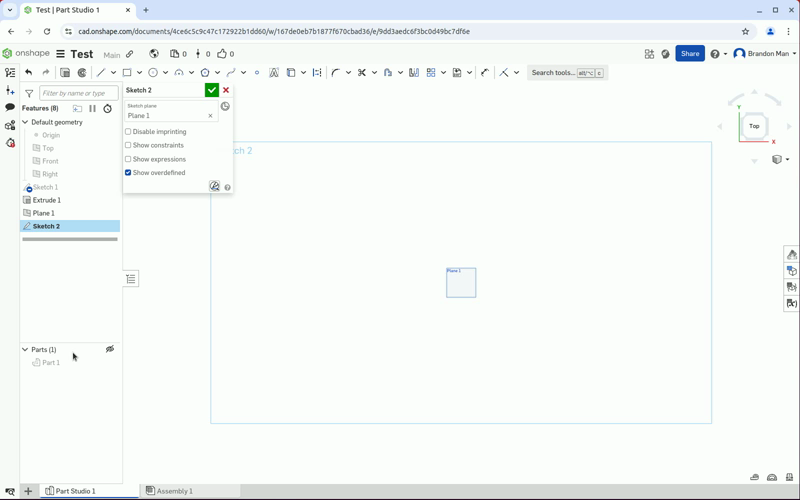
key(l)
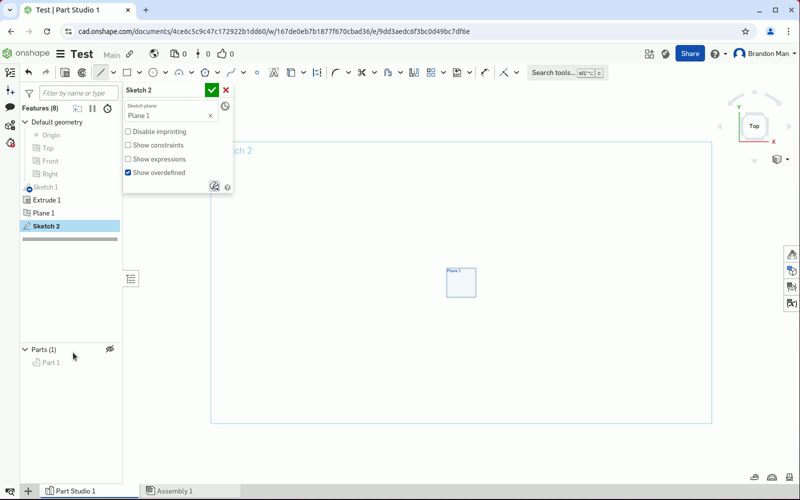
key_down(shift)
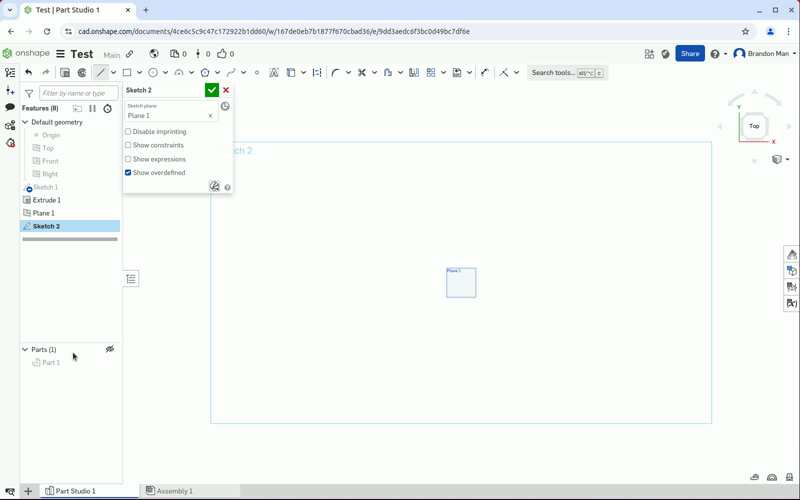
mouse_move(423, 293)
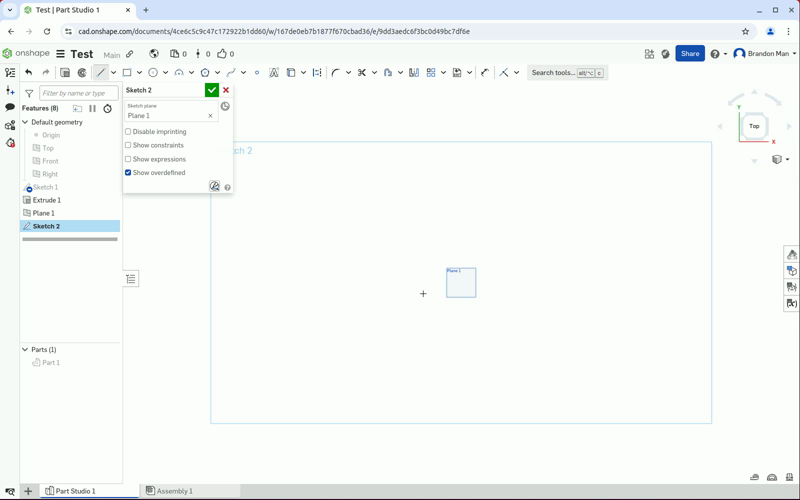
click(423, 293)
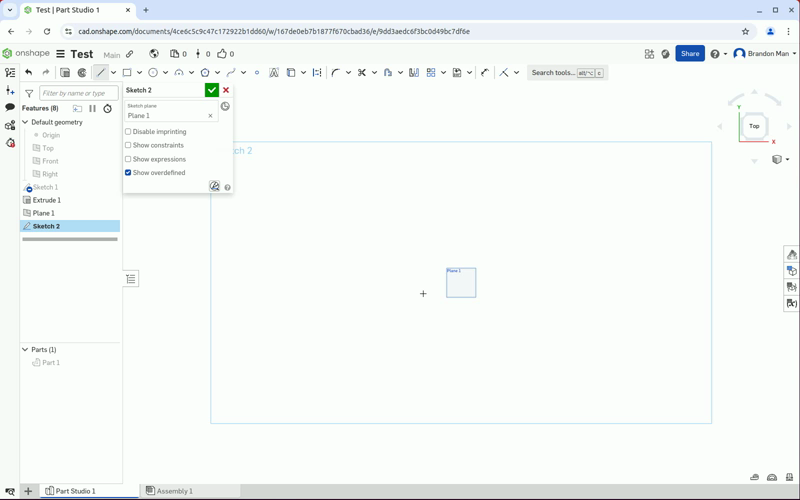
key_up(shift)
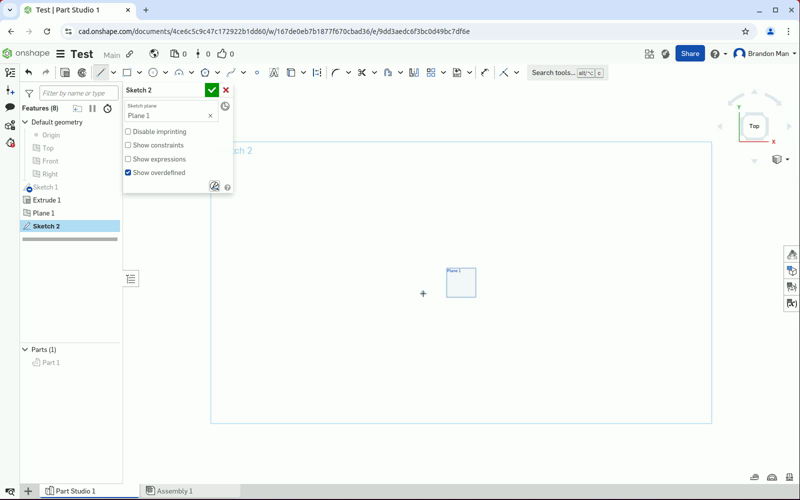
key_down(shift)
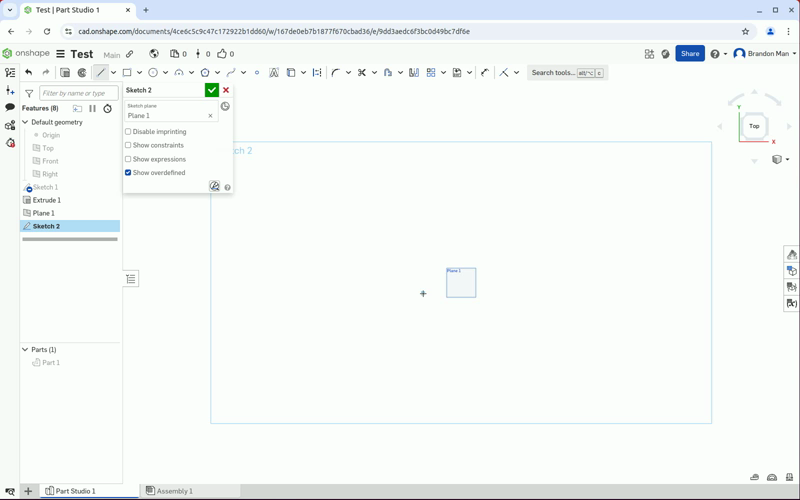
mouse_move(499, 293)
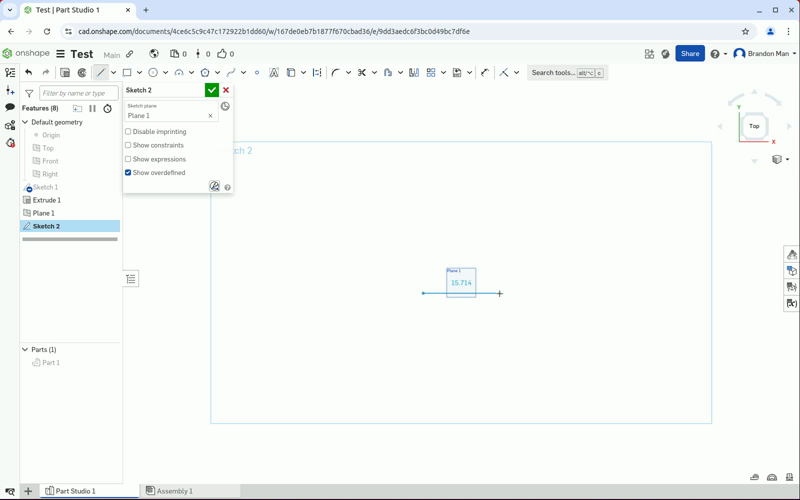
click(499, 293)
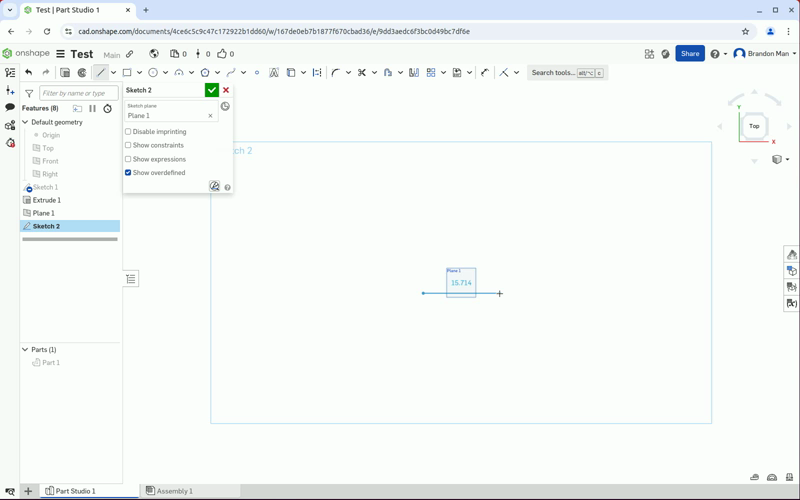
key_up(shift)
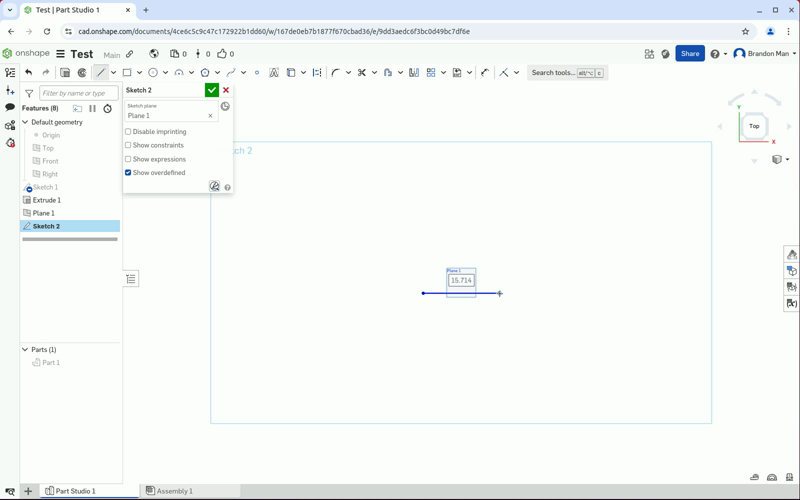
key_down(shift)
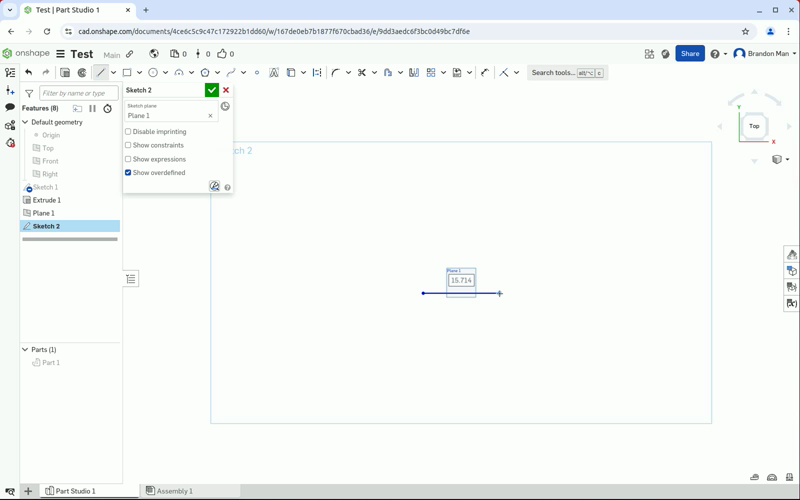
mouse_move(529, 293)
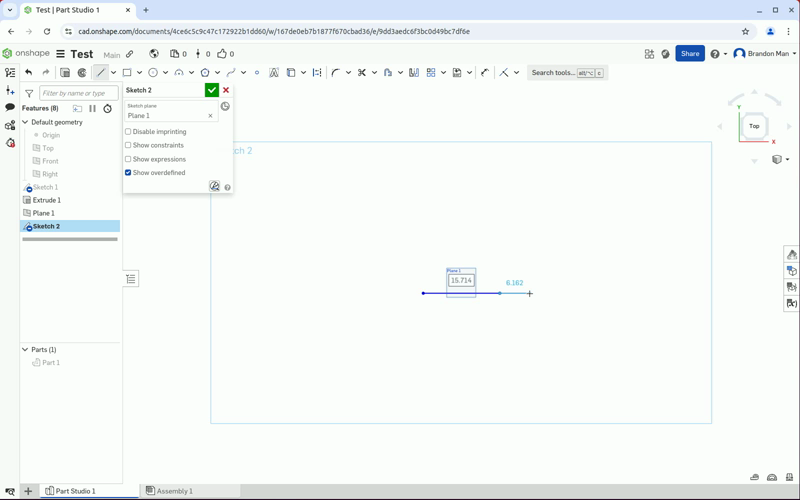
mouse_move(499, 288)
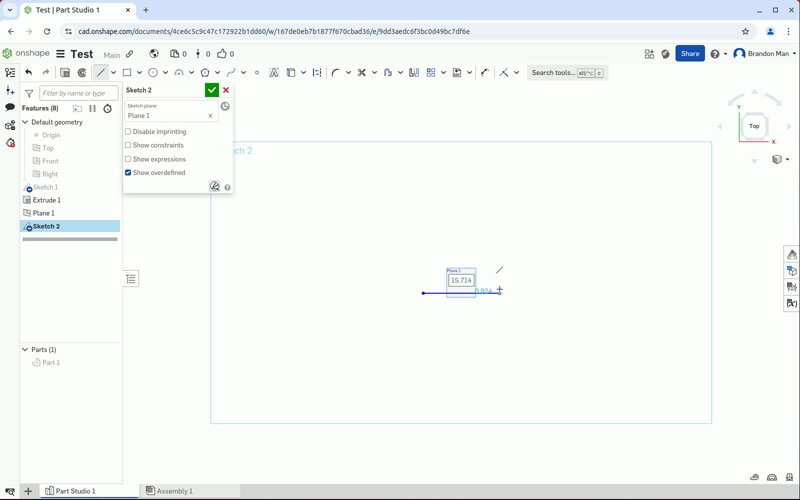
scroll(6)
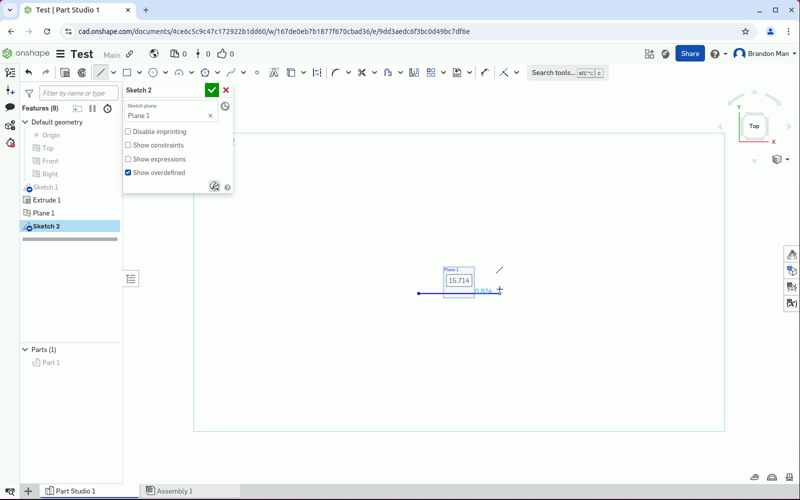
scroll(6)
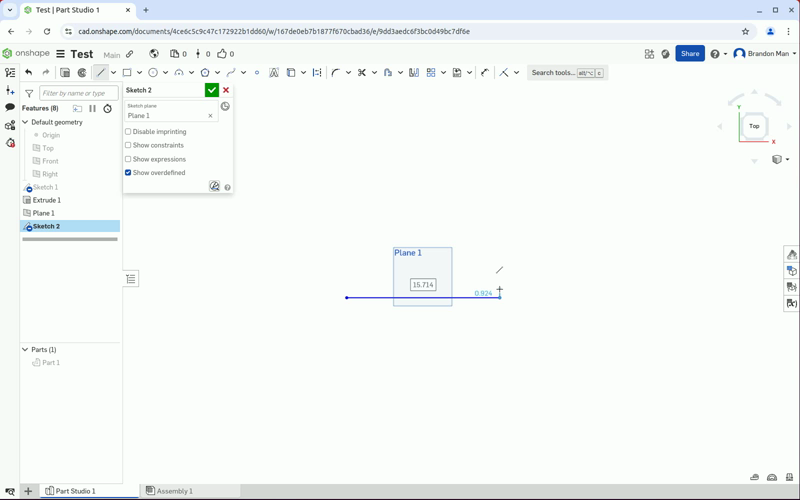
scroll(6)
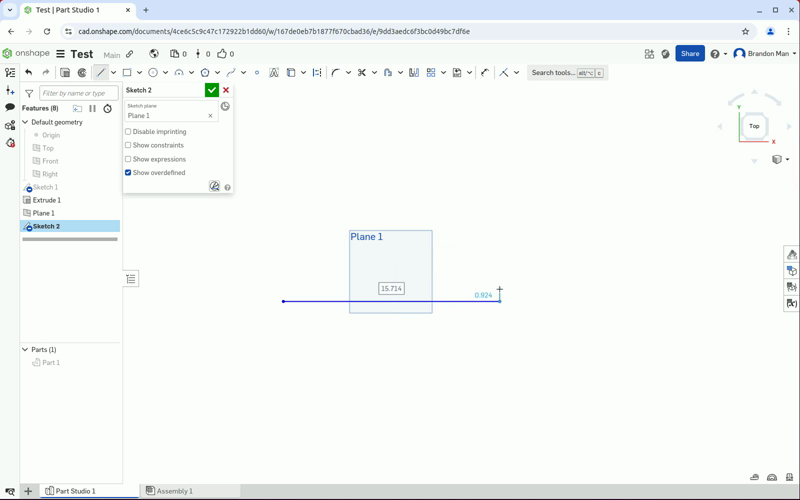
scroll(6)
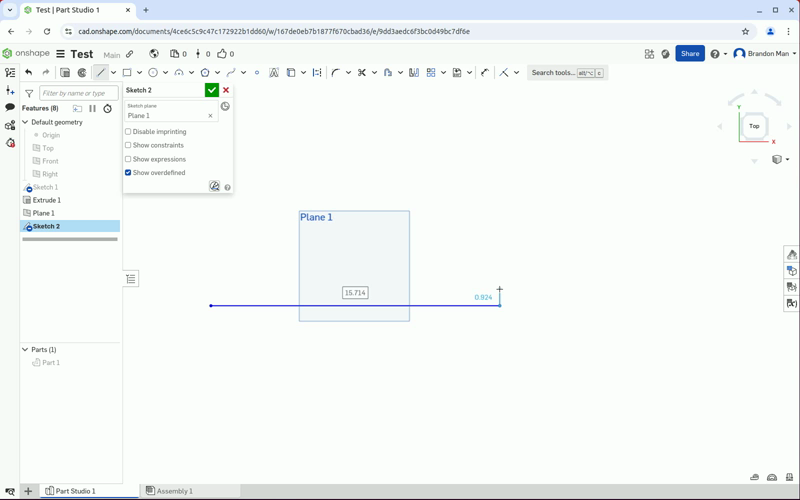
scroll(6)
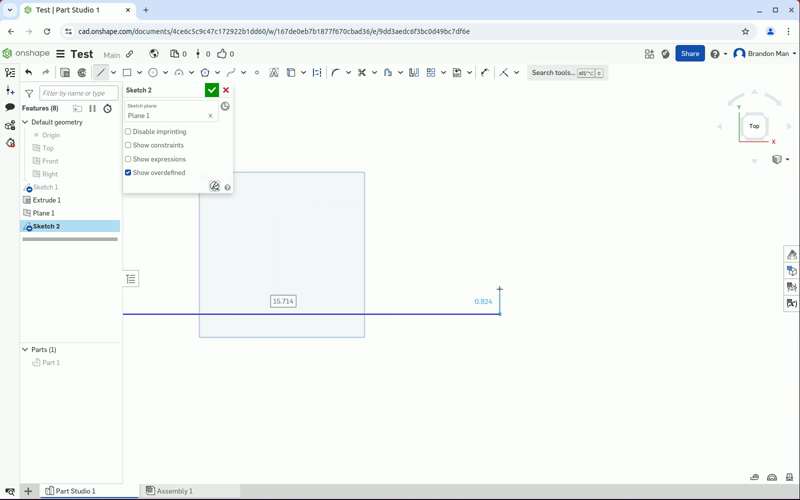
scroll(6)
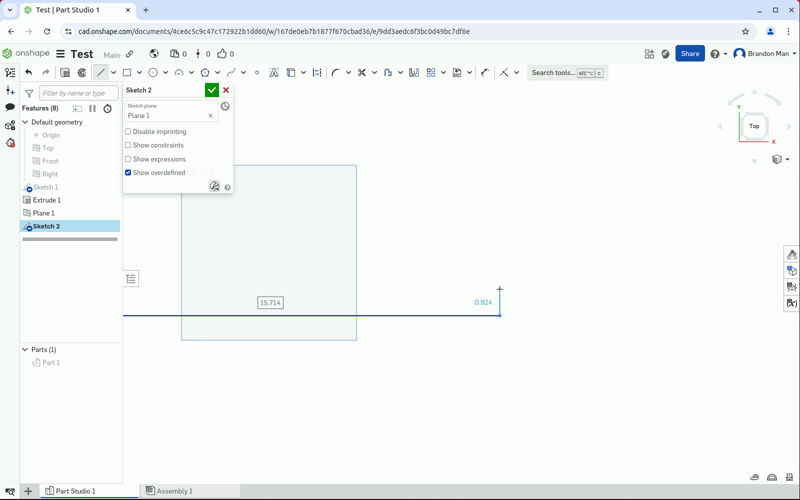
scroll(6)
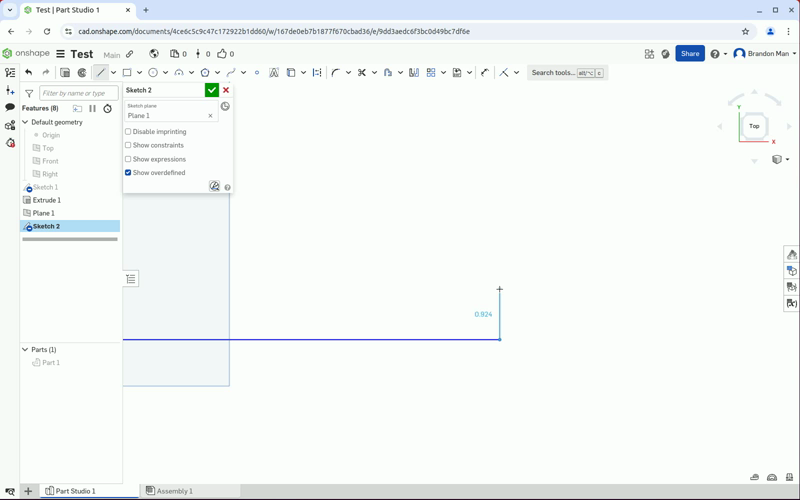
click(499, 288)
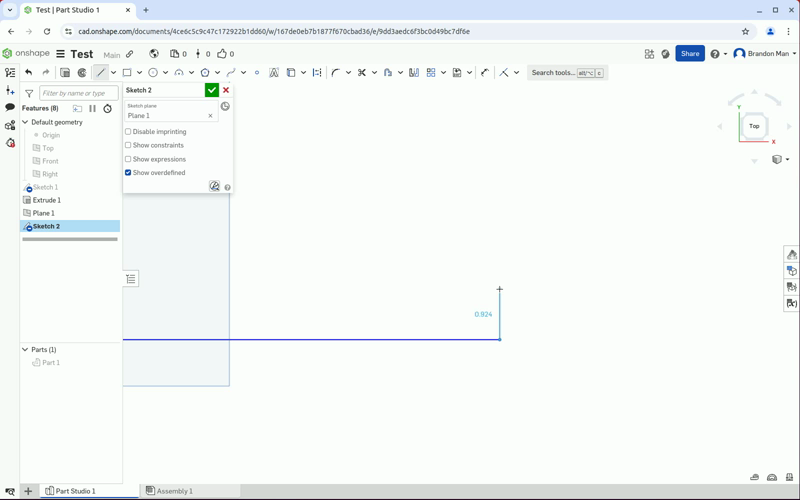
scroll(-6)
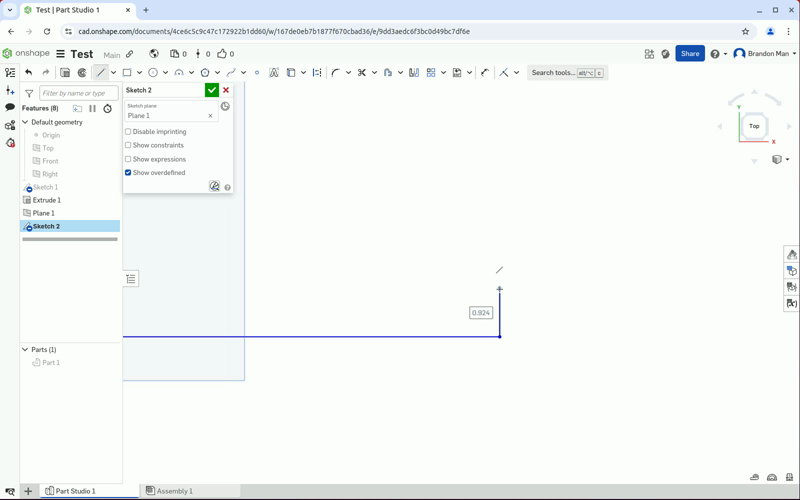
scroll(-6)
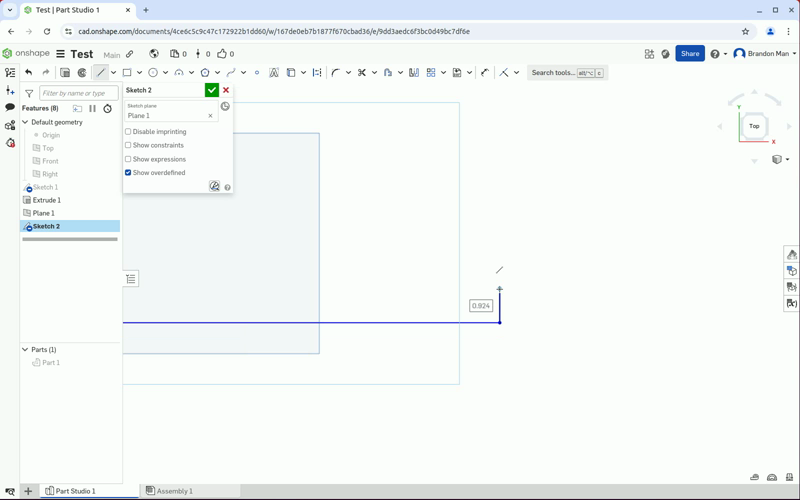
scroll(-6)
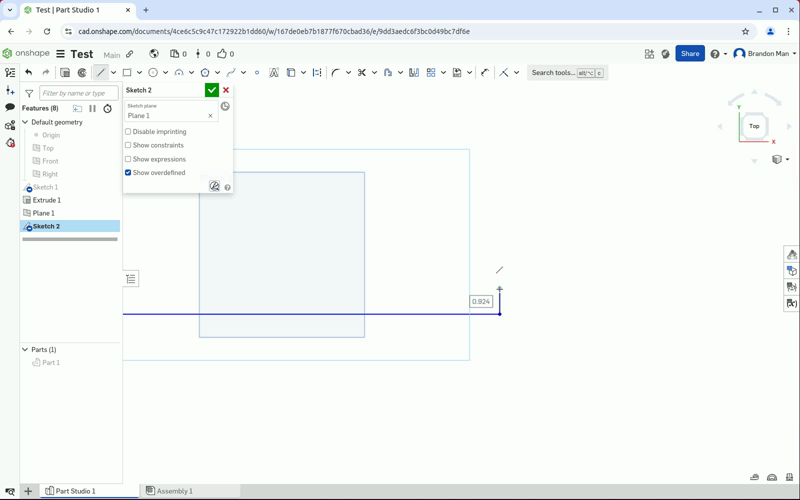
scroll(-6)
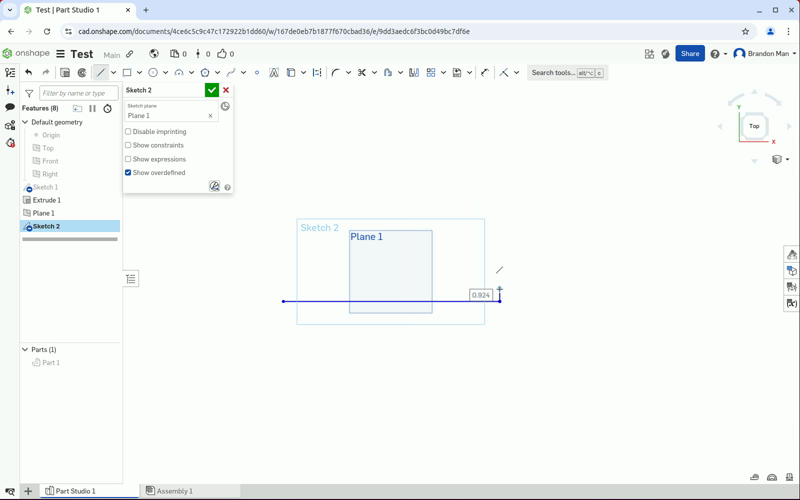
scroll(-6)
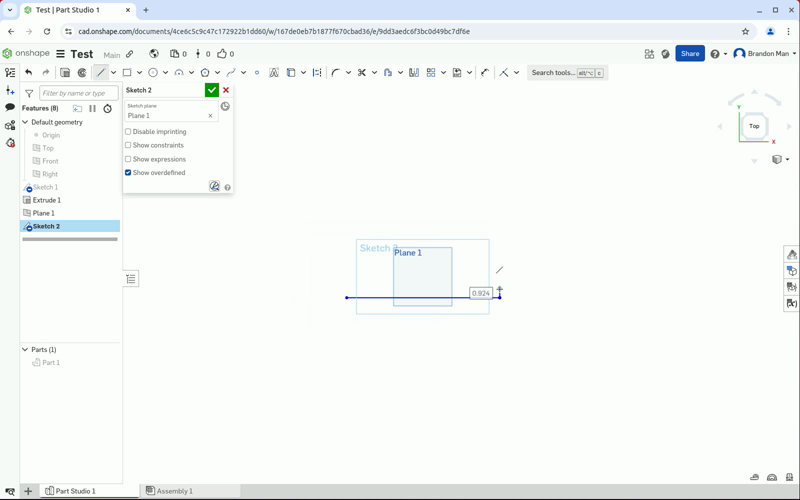
scroll(-6)
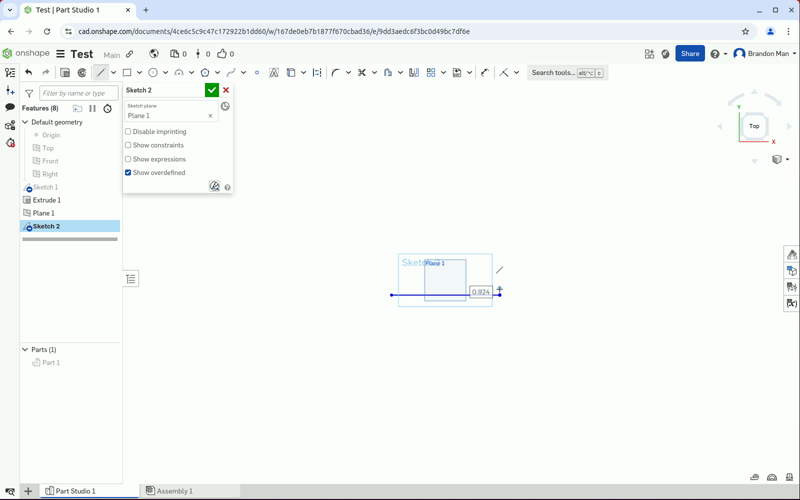
scroll(-6)
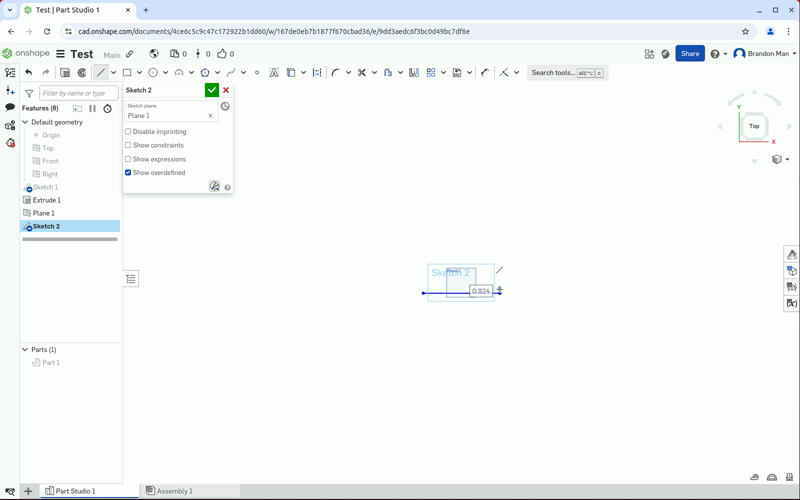
key_up(shift)
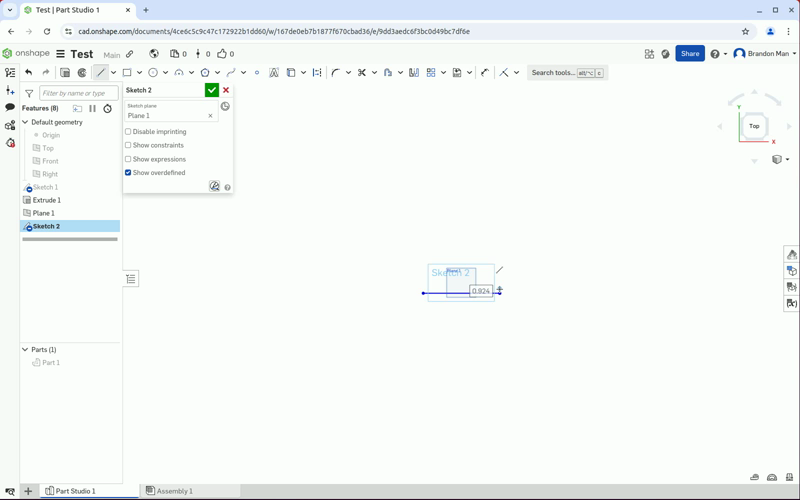
key_down(shift)
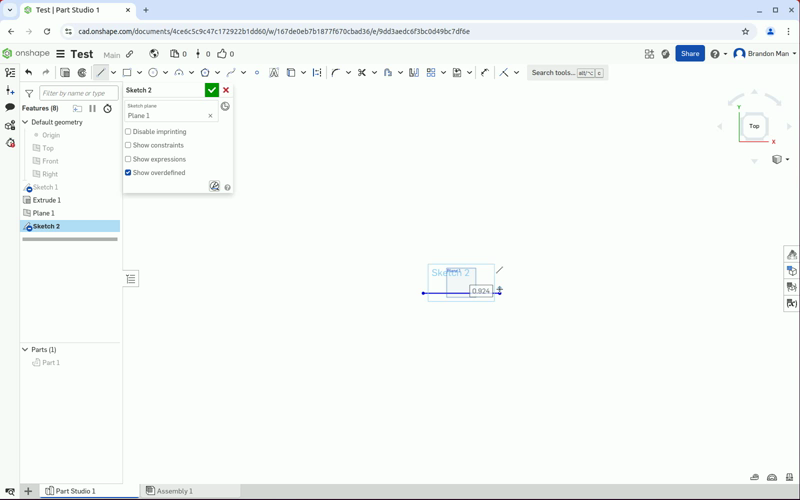
mouse_move(423, 288)
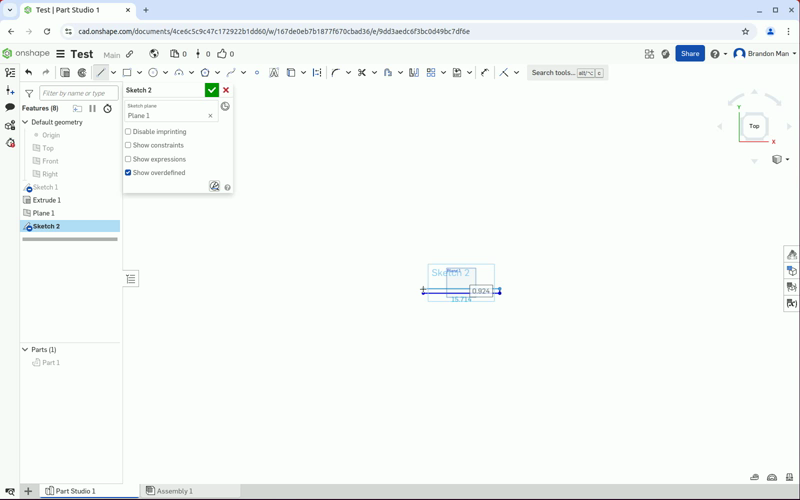
click(423, 288)
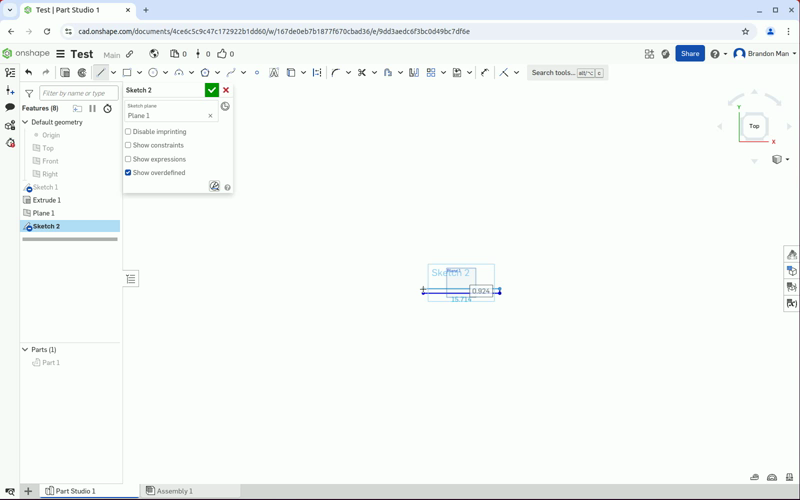
key_up(shift)
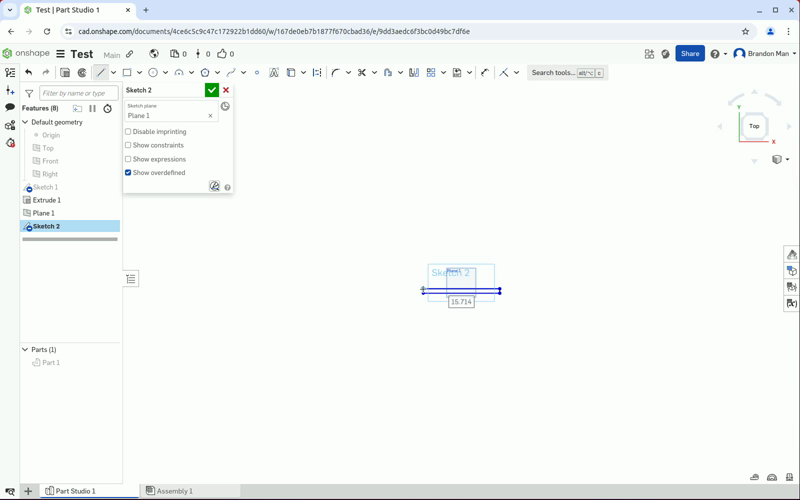
mouse_move(453, 288)
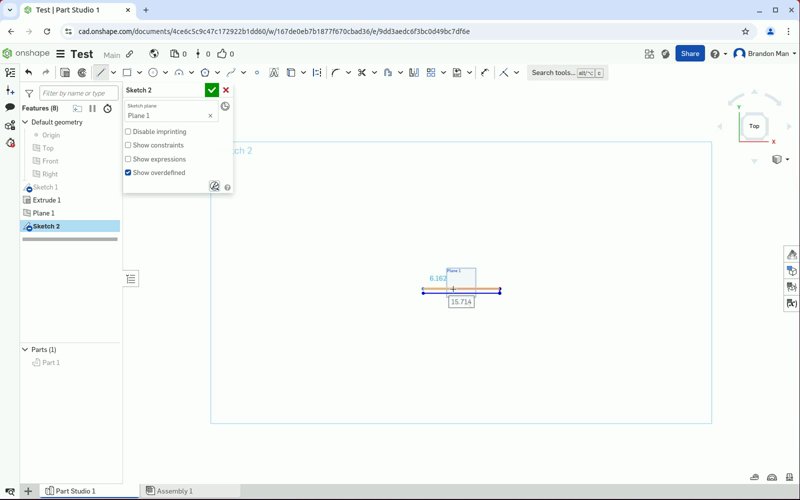
key_down(shift)
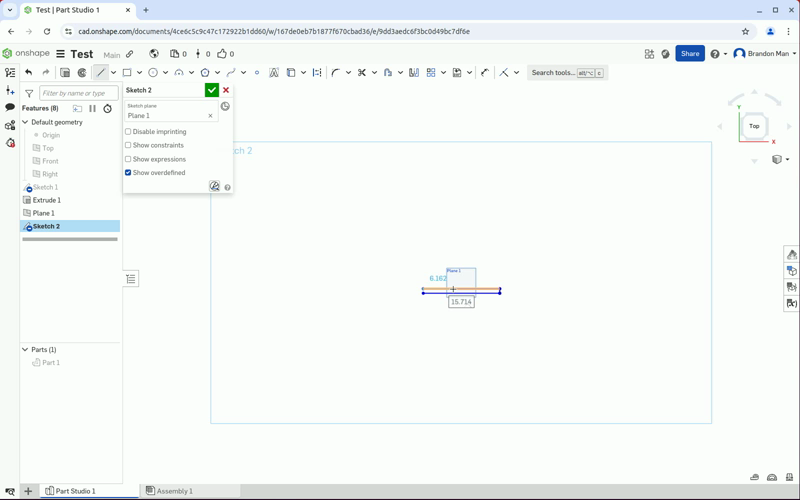
mouse_move(423, 293)
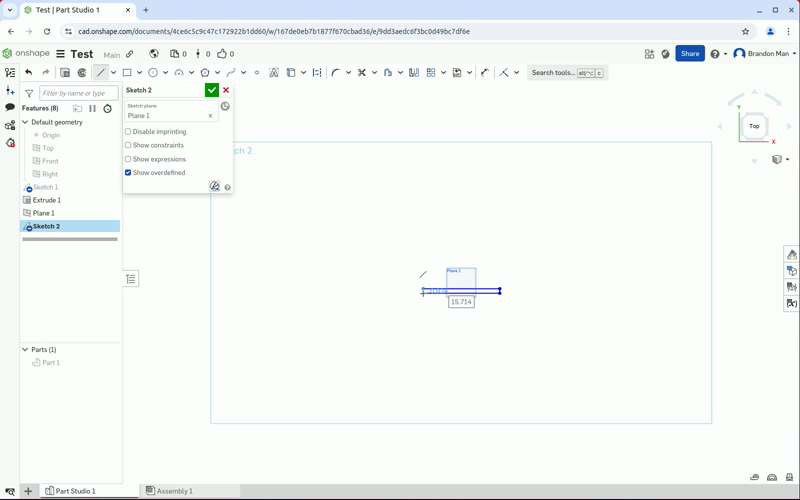
scroll(6)
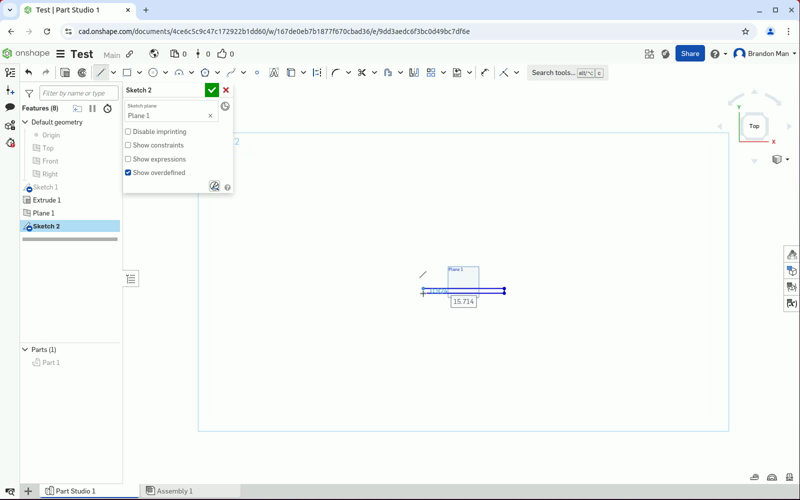
scroll(6)
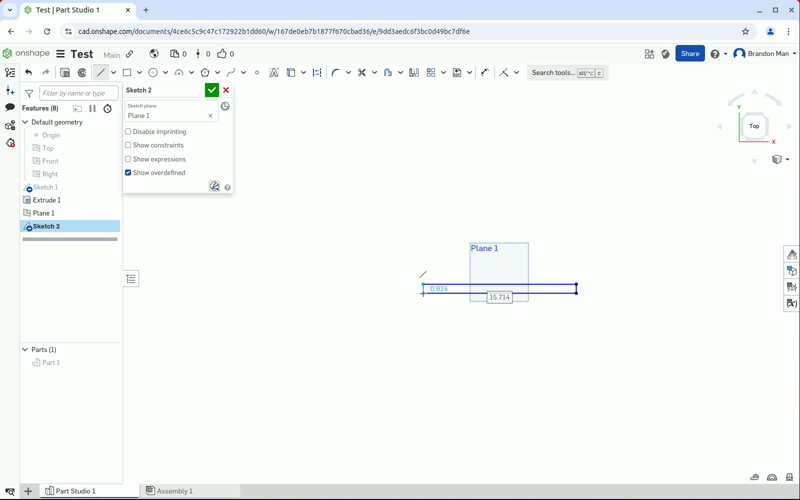
scroll(6)
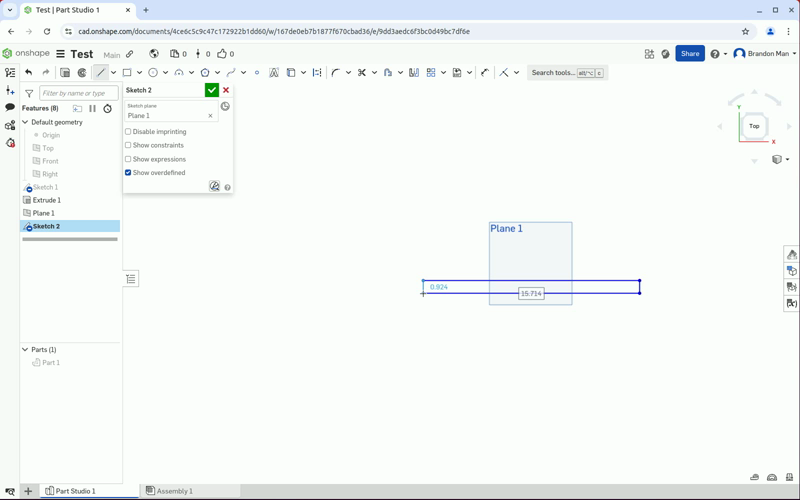
scroll(6)
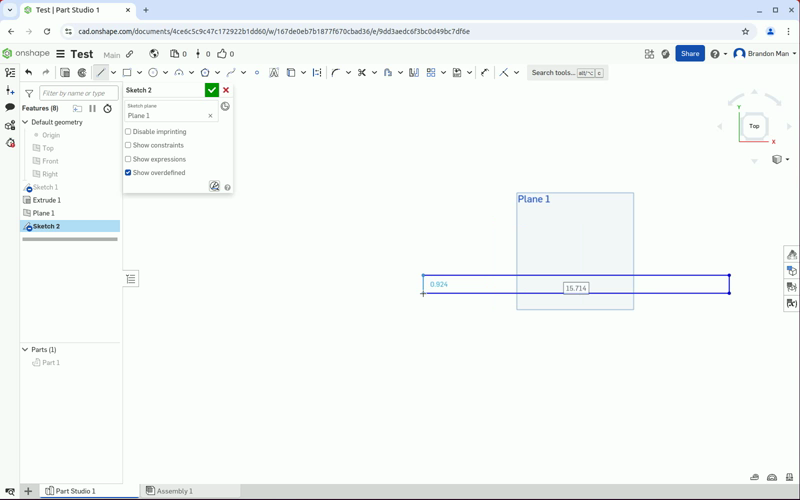
scroll(6)
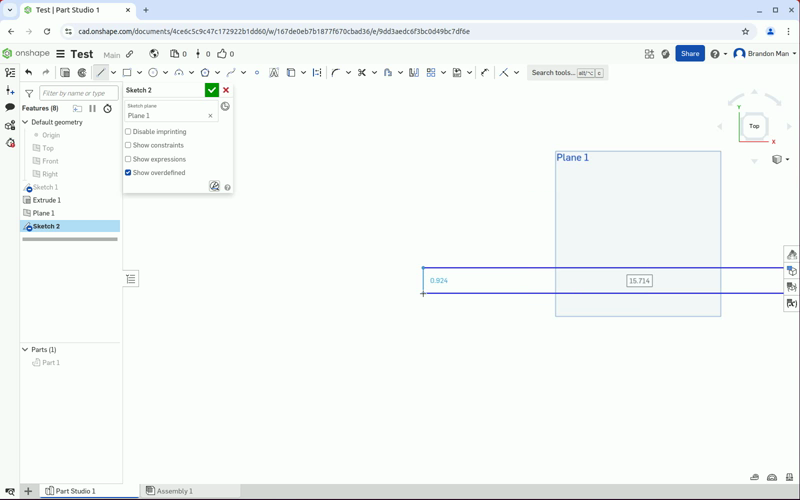
scroll(6)
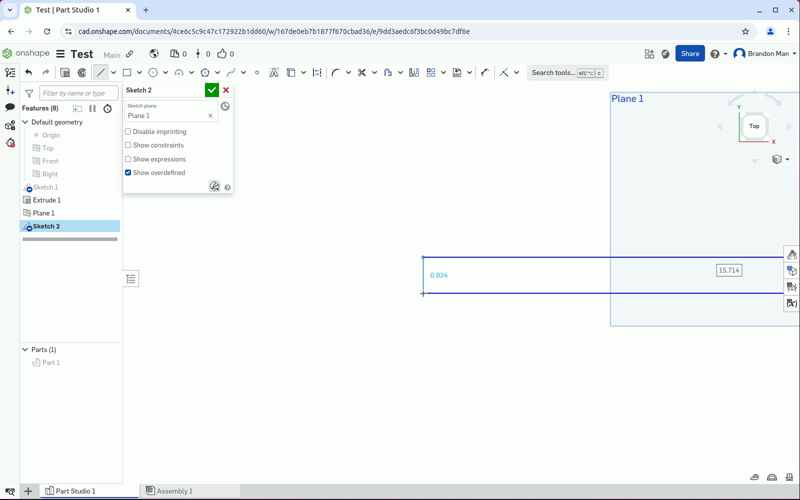
scroll(6)
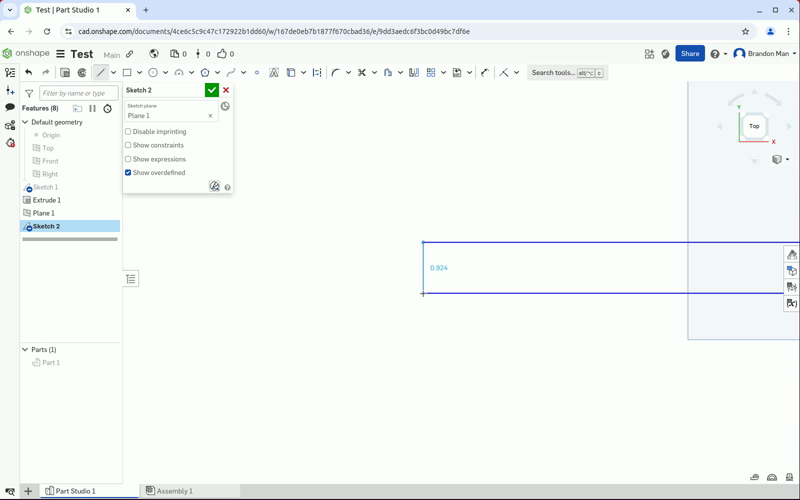
key_up(shift)
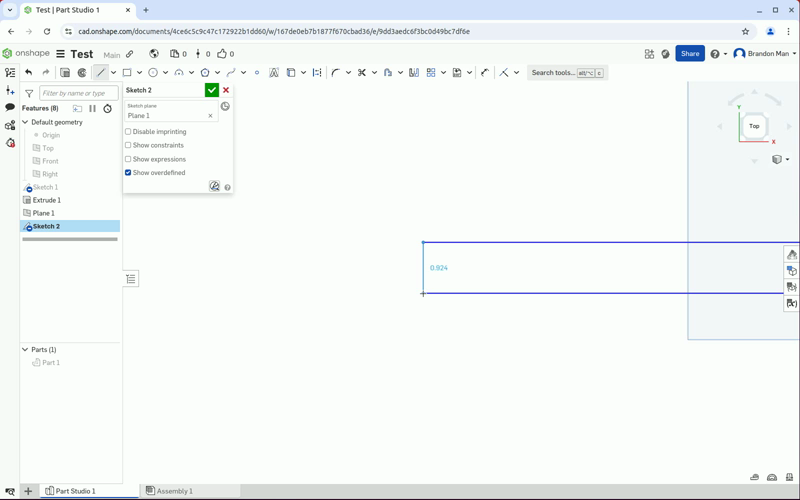
click(423, 293)
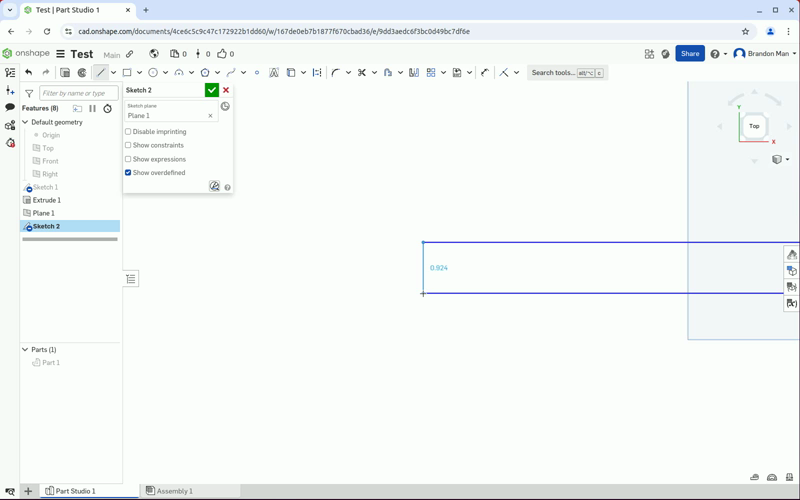
scroll(-6)
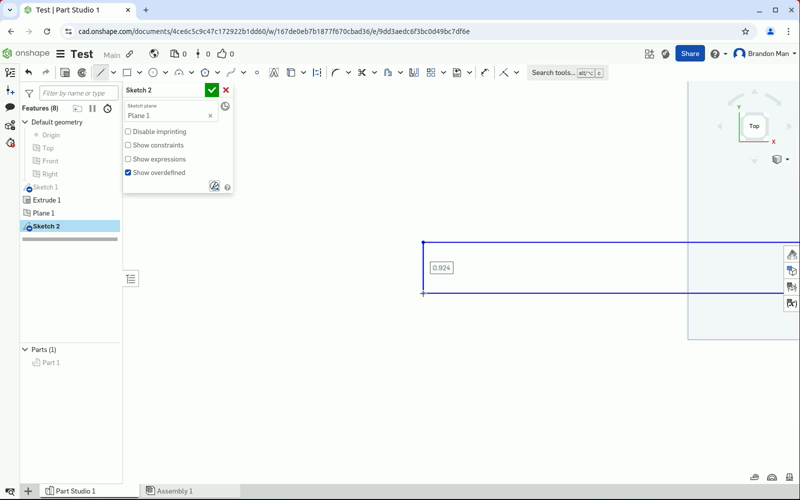
scroll(-6)
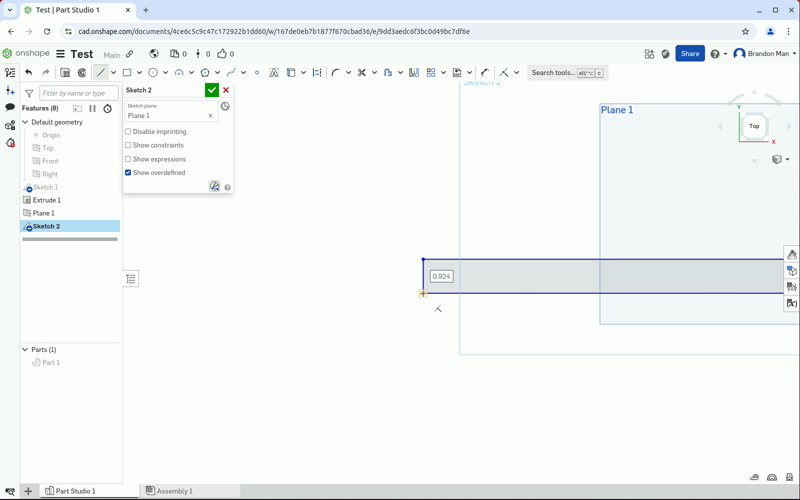
scroll(-6)
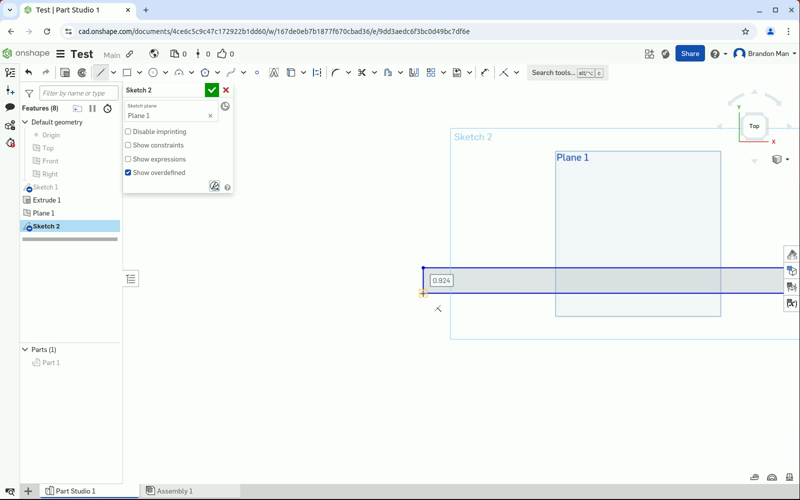
scroll(-6)
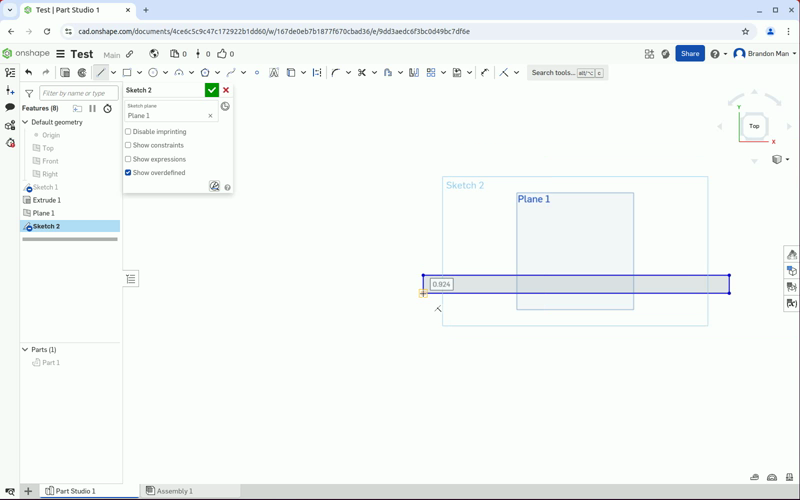
scroll(-6)
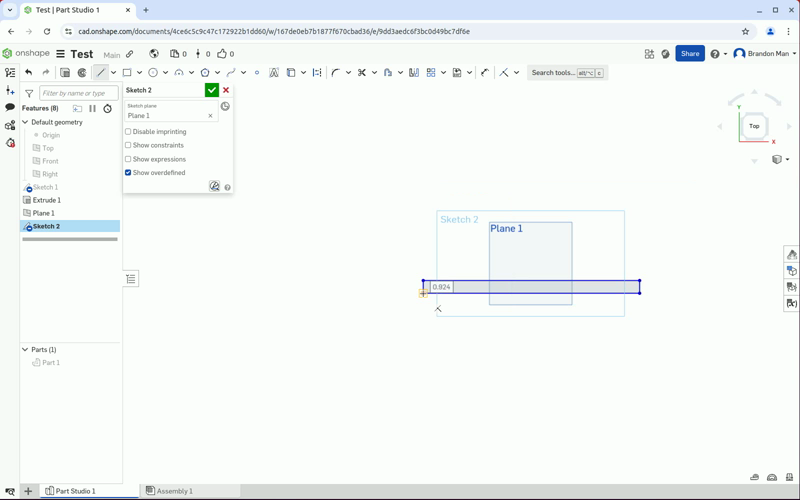
scroll(-6)
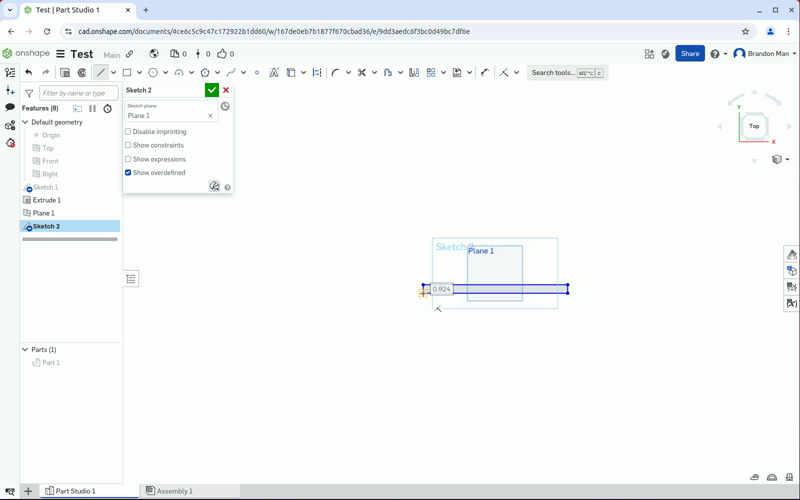
scroll(-6)
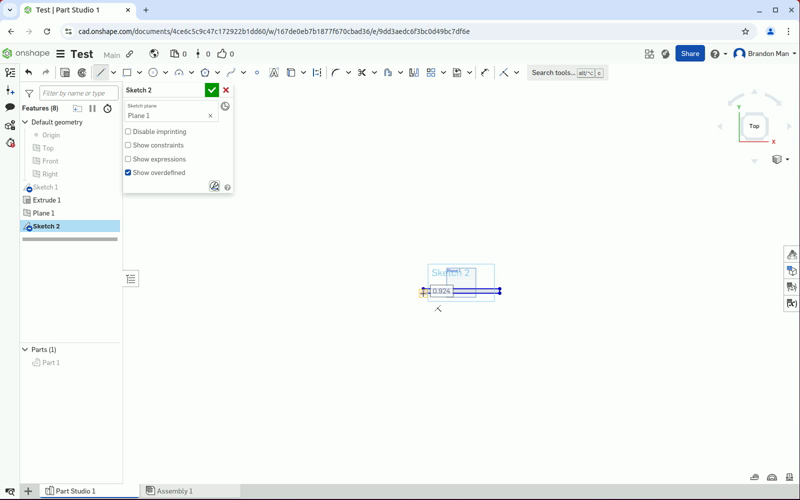
key(esc)
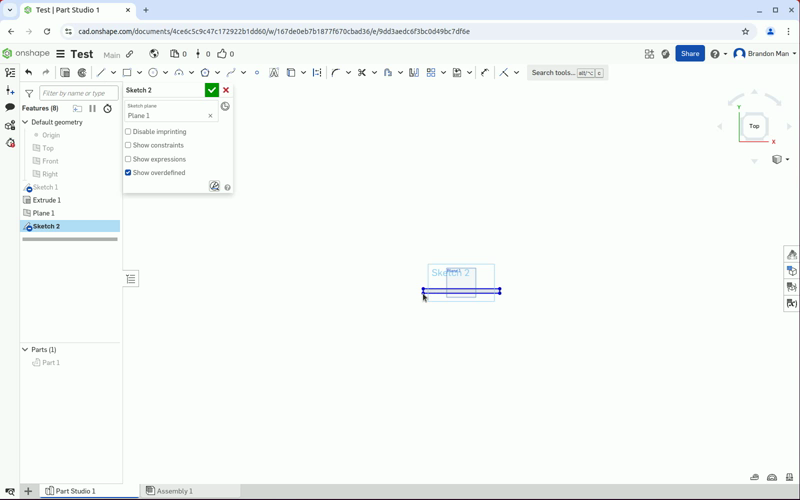
mouse_move(488, 293)
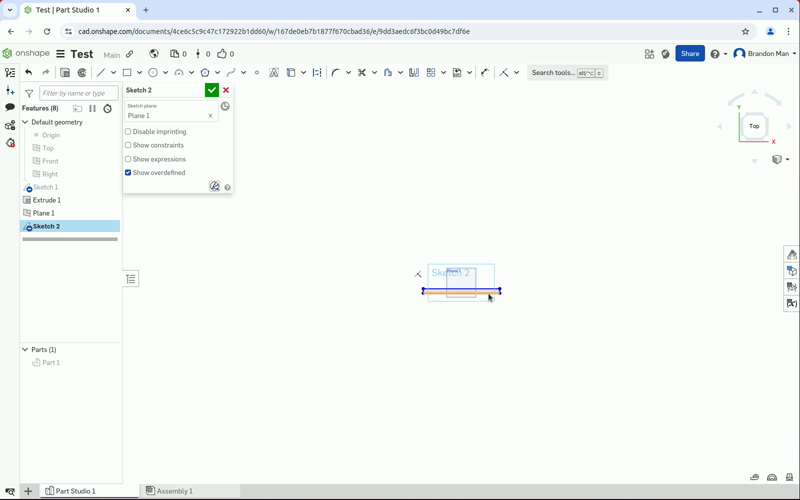
scroll(6)
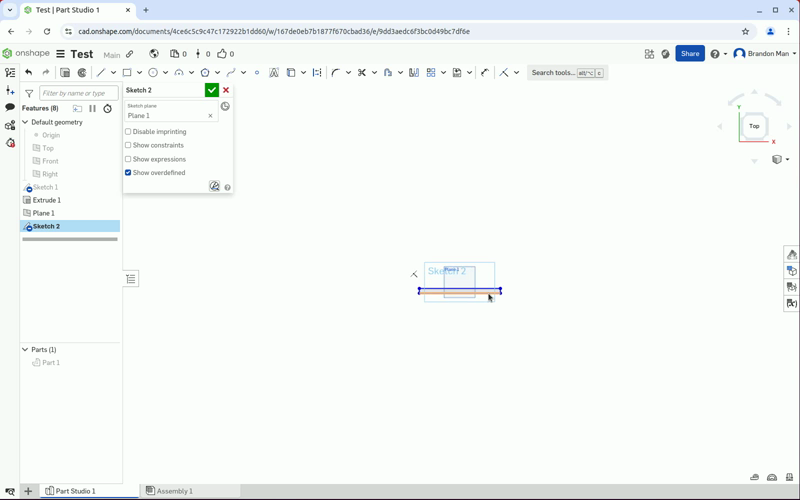
scroll(6)
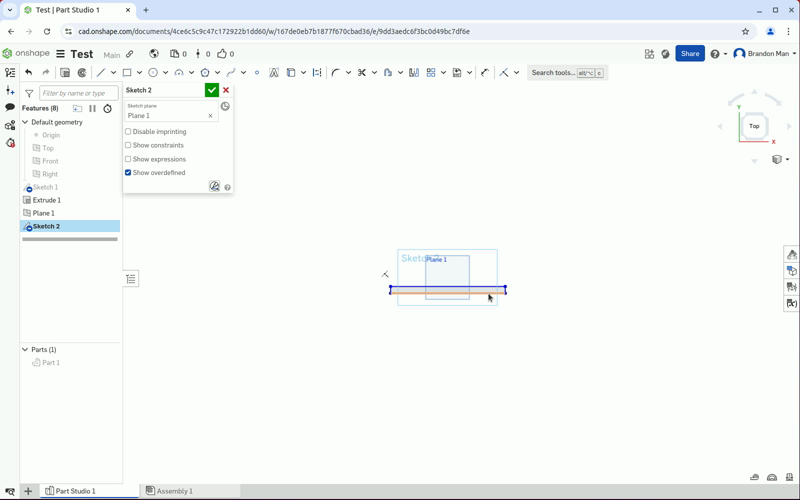
scroll(6)
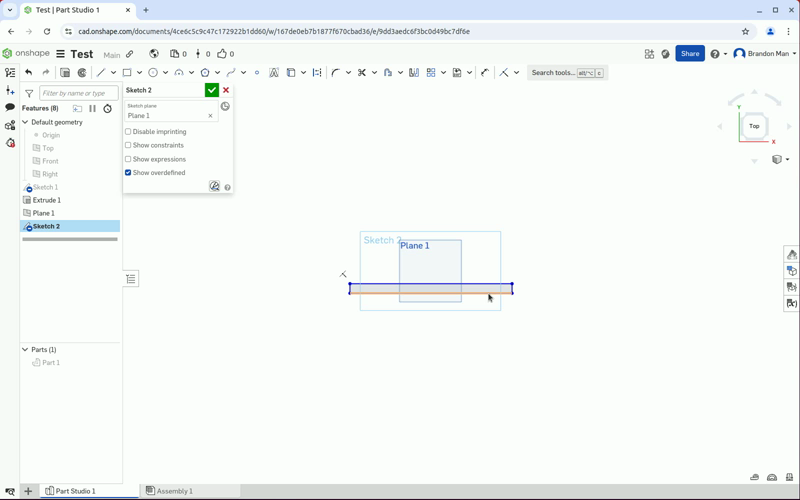
scroll(6)
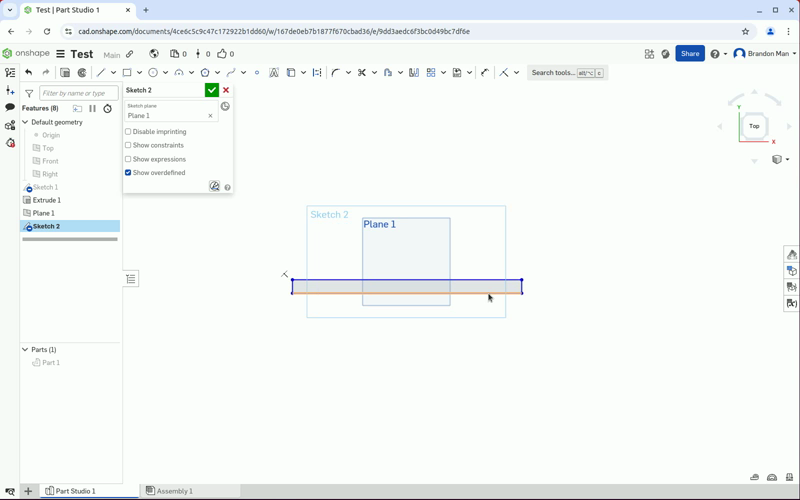
scroll(6)
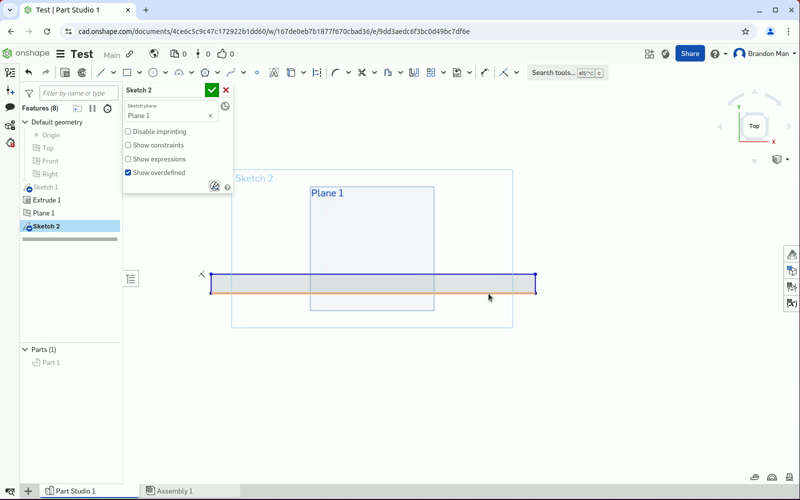
scroll(6)
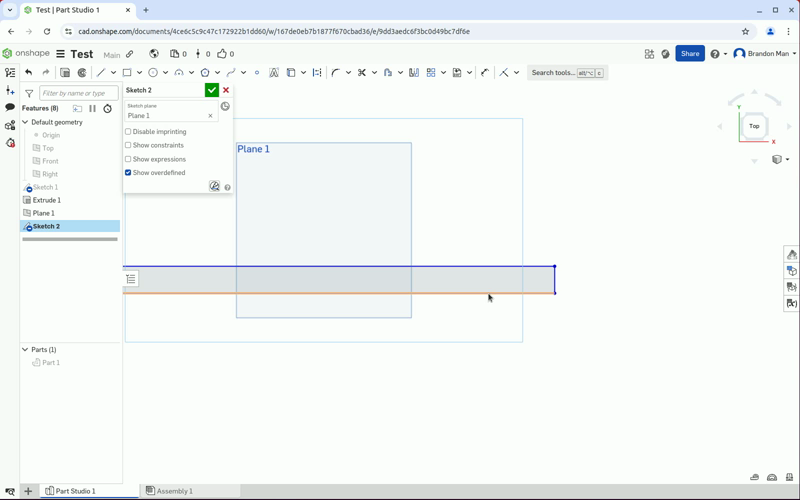
scroll(6)
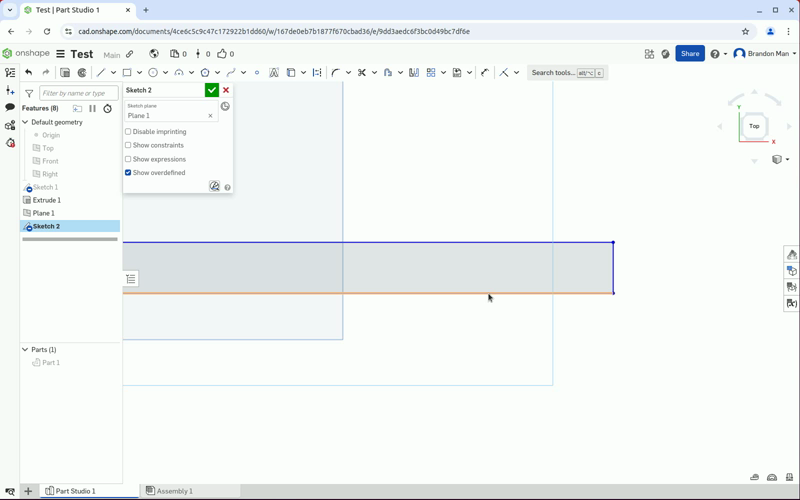
click(488, 293)
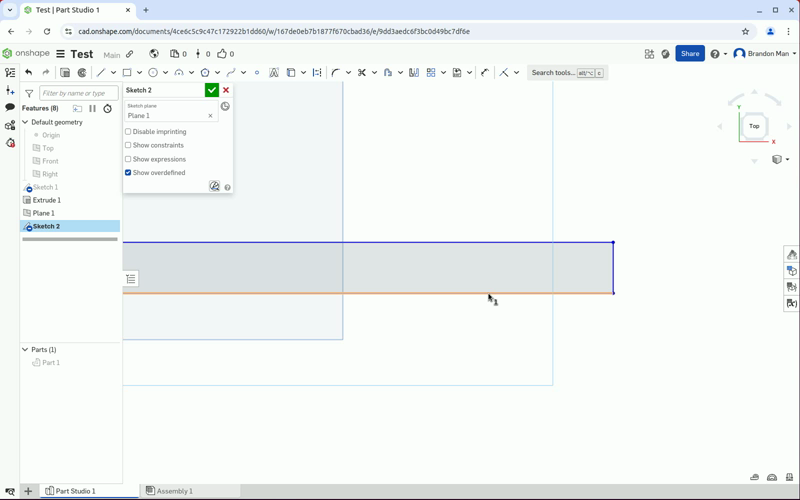
scroll(-6)
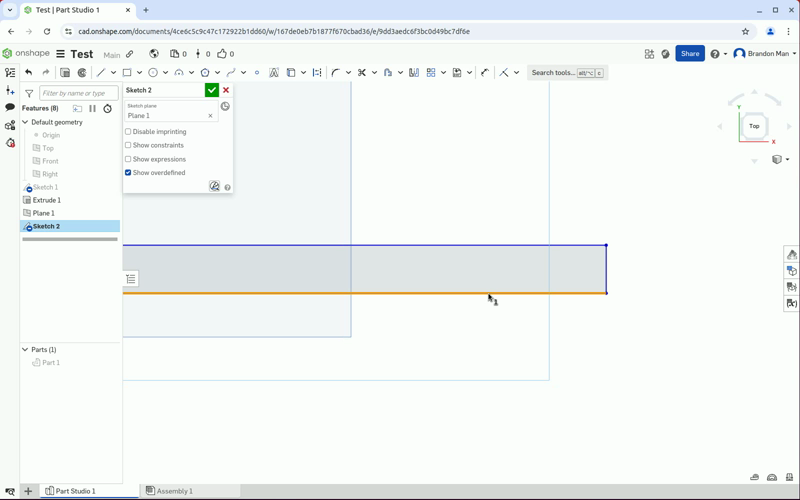
scroll(-6)
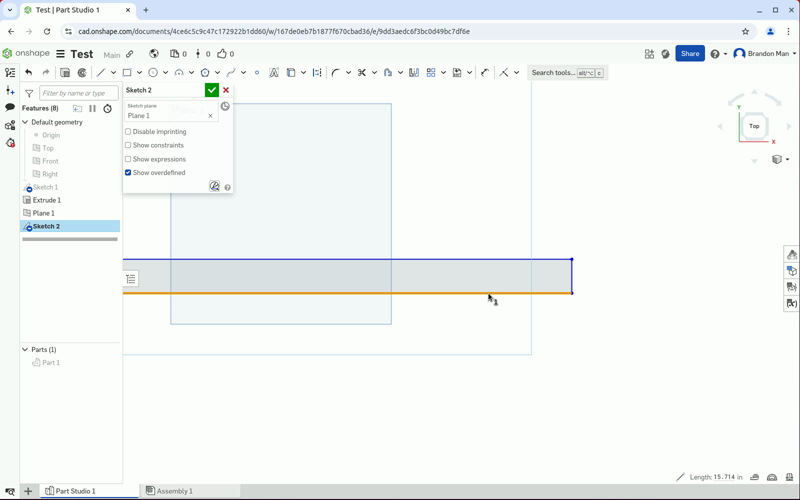
scroll(-6)
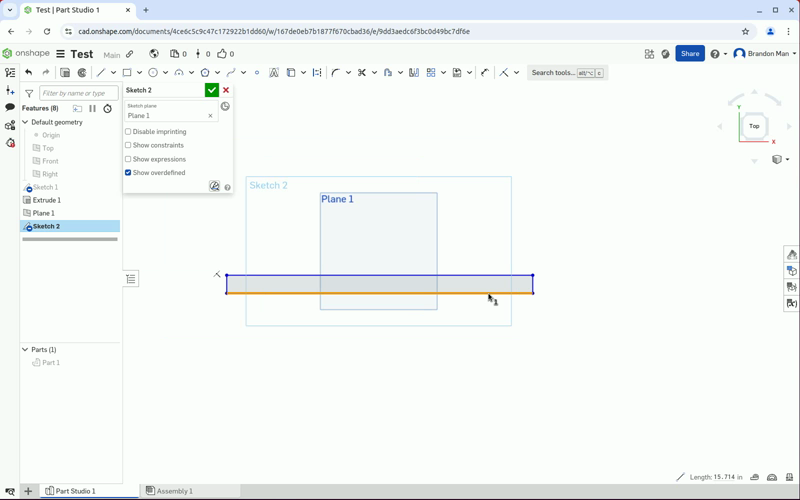
scroll(-6)
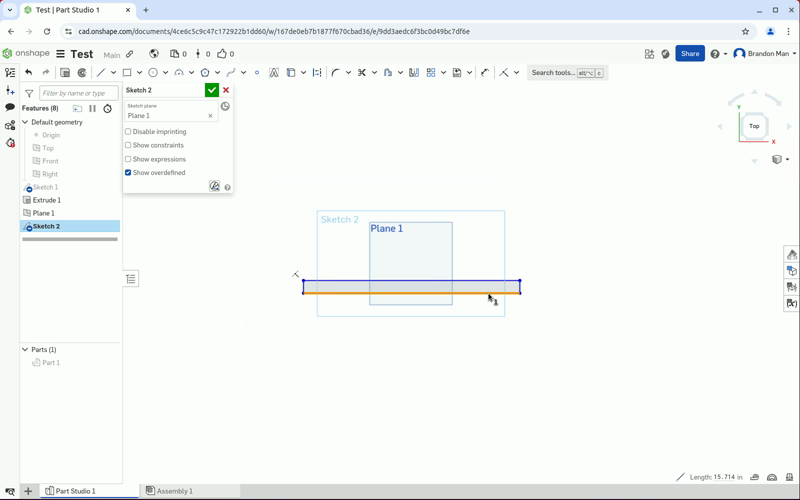
scroll(-6)
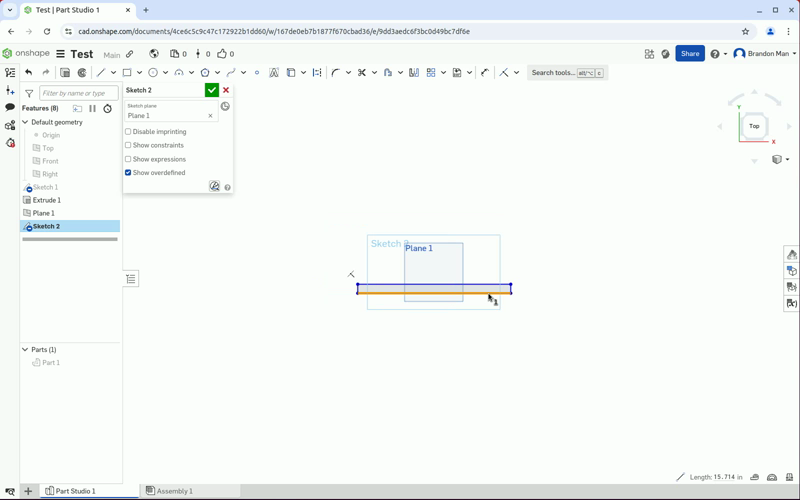
scroll(-6)
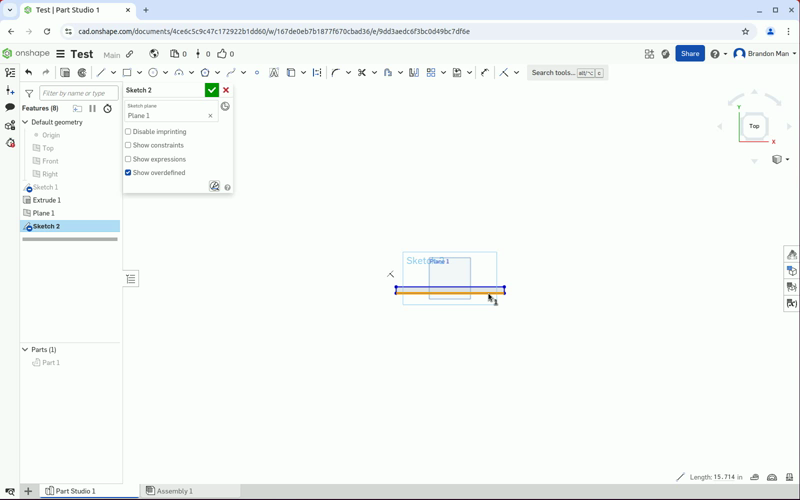
scroll(-6)
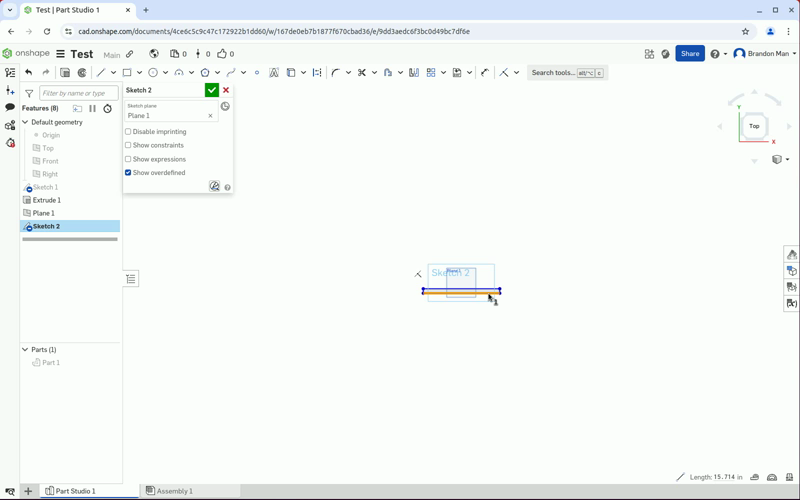
mouse_move(73, 352)
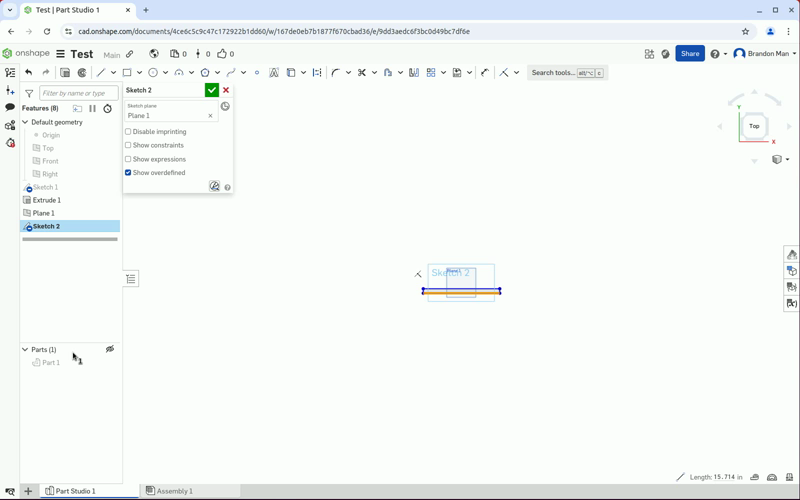
key(shift+y)
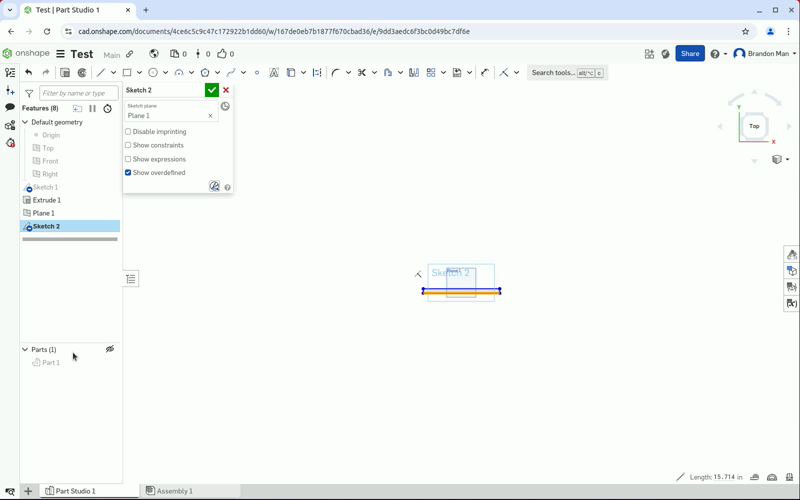
key(shift+e)
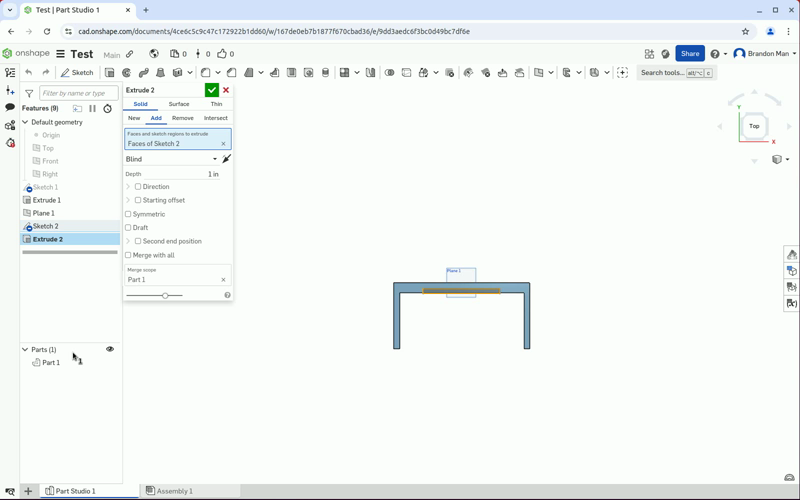
mouse_move(143, 106)
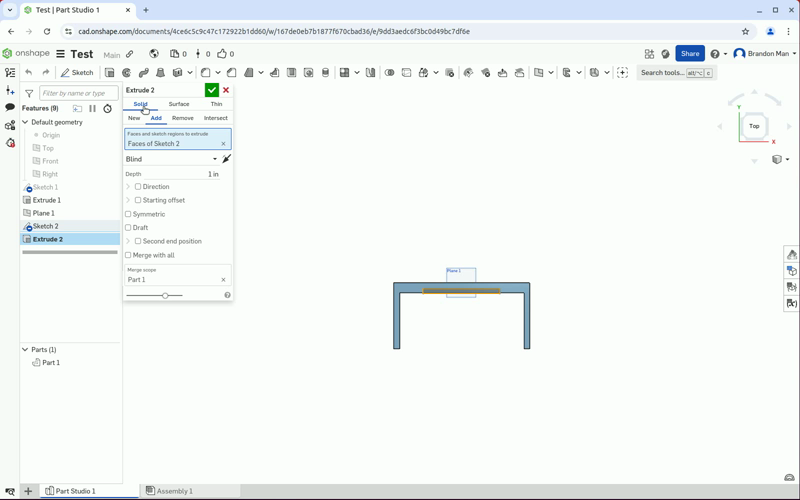
click(143, 106)
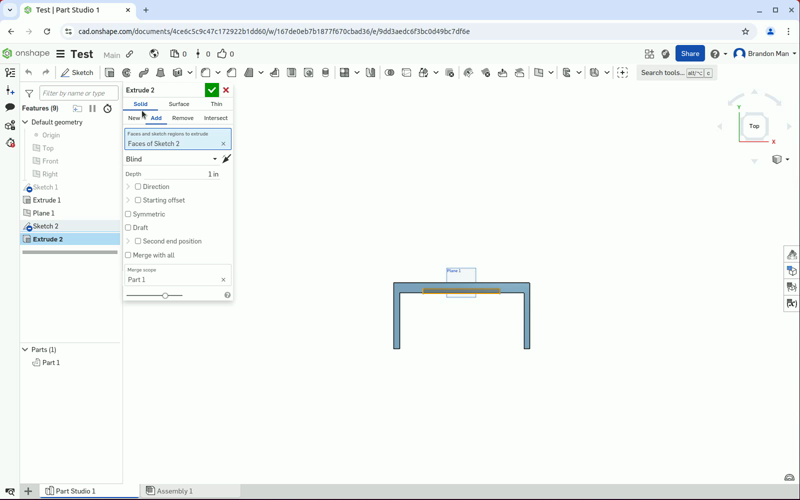
mouse_move(137, 120)
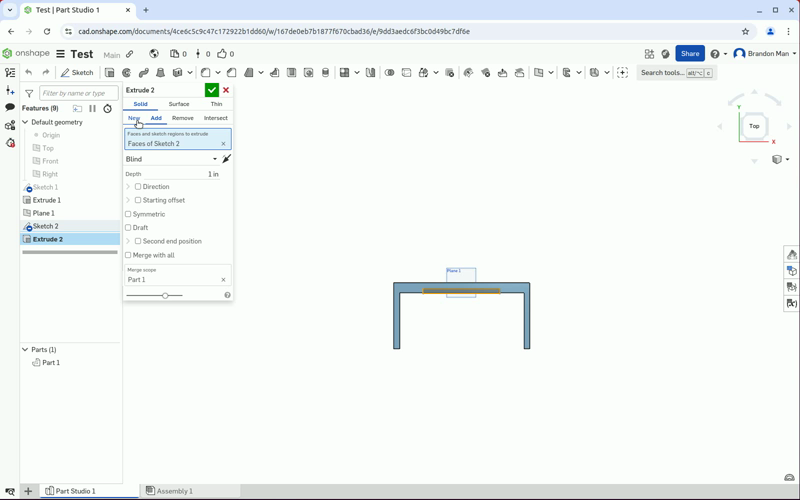
click(137, 120)
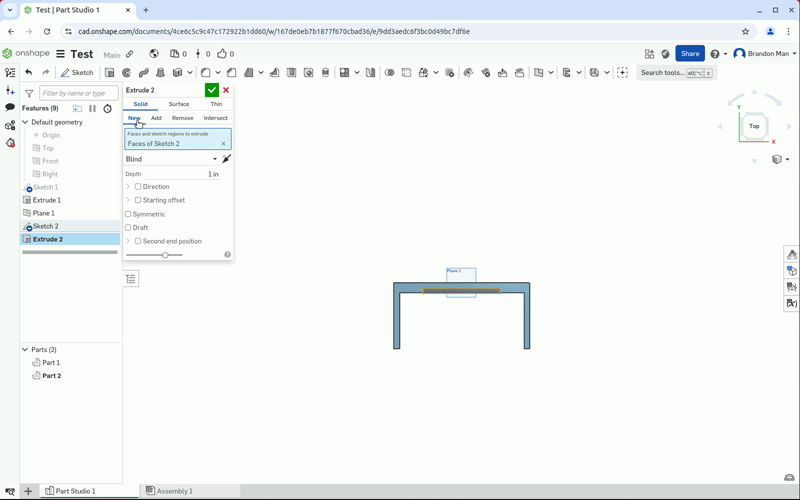
key(tab, 4)
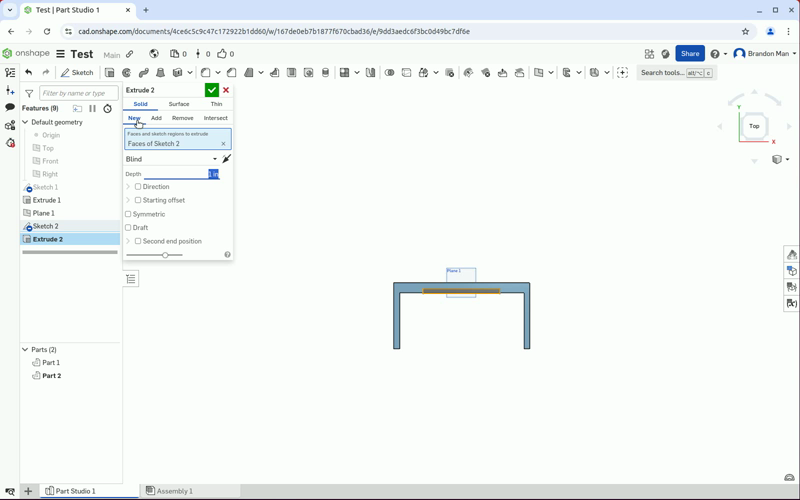
text(20.942)
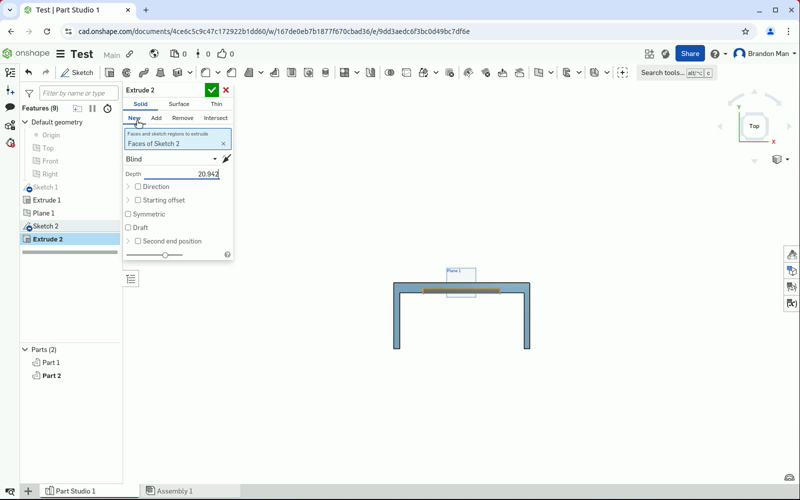
key(enter)
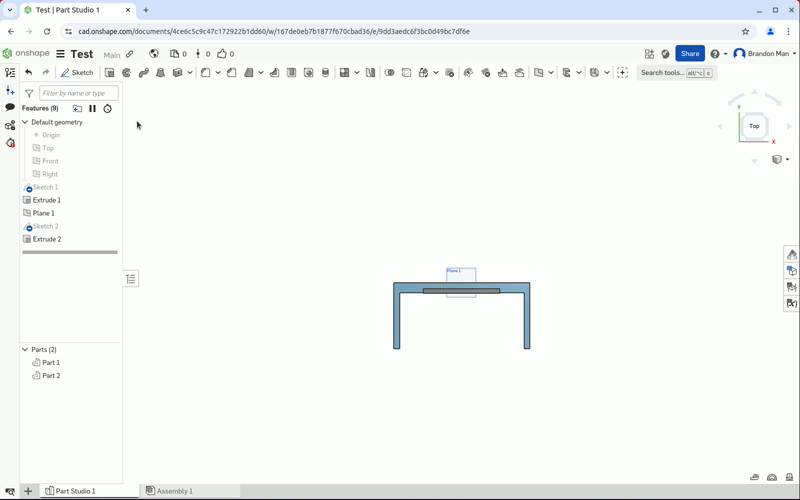
key(shift+h)
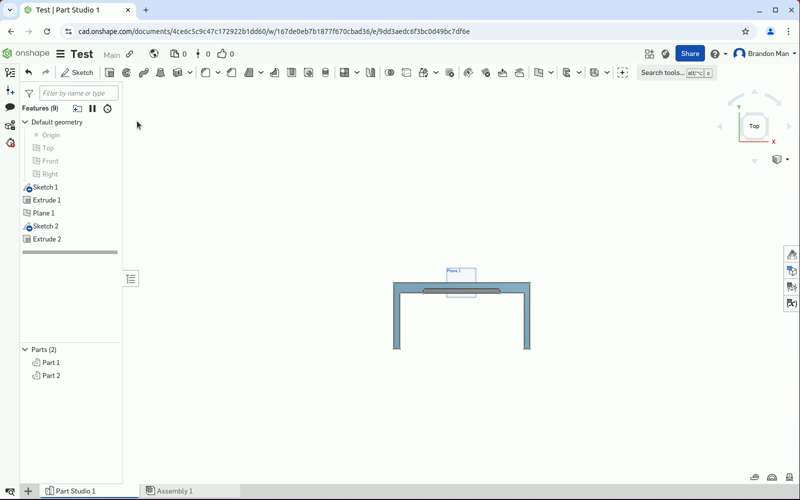
key(shift+h)
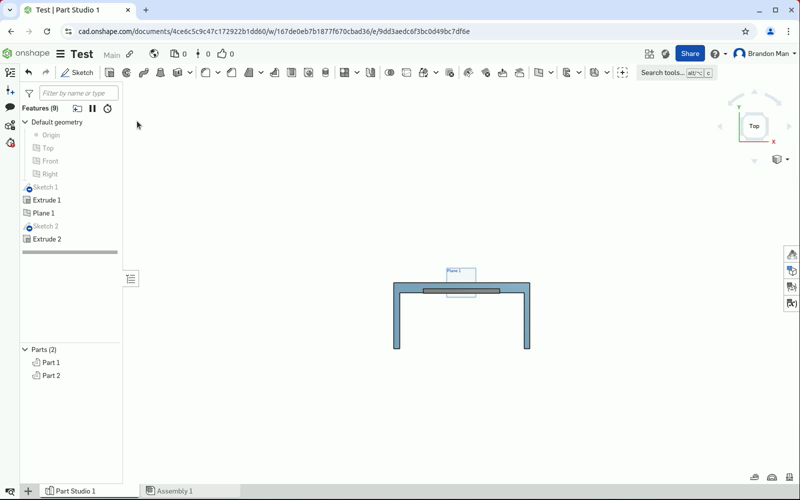
mouse_move(73, 189)
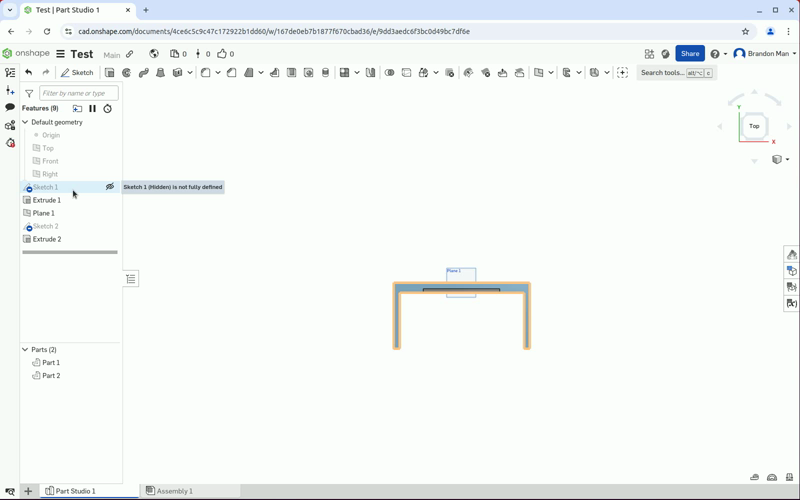
click(73, 189)
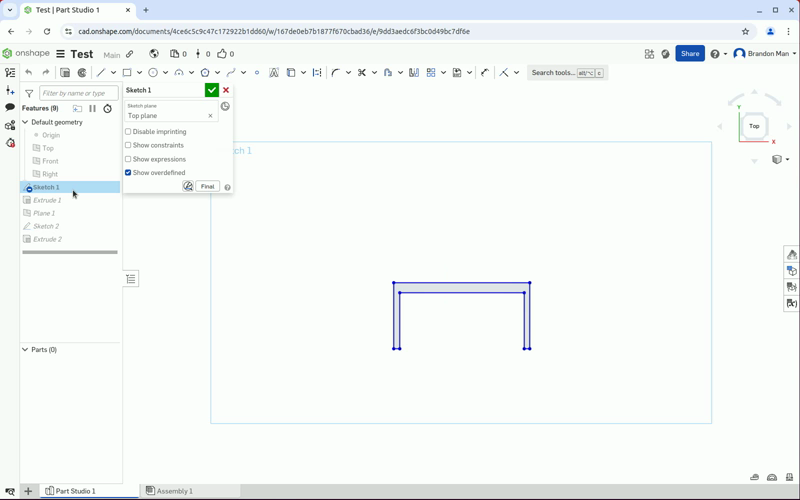
mouse_move(229, 92)
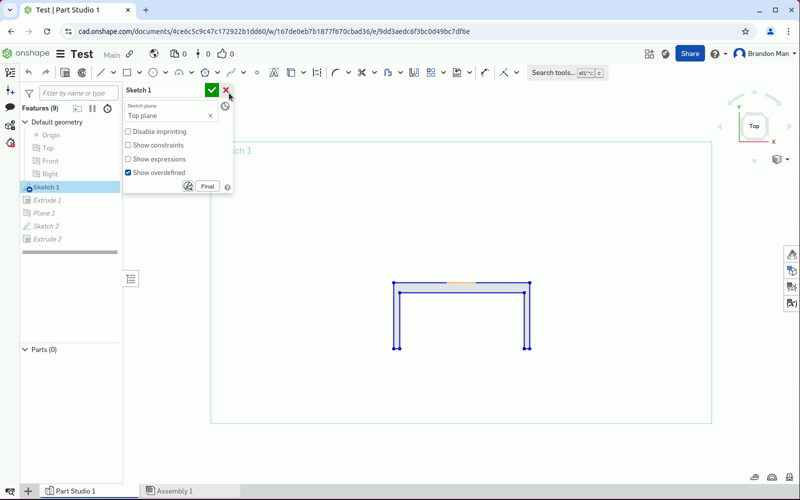
click(229, 92)
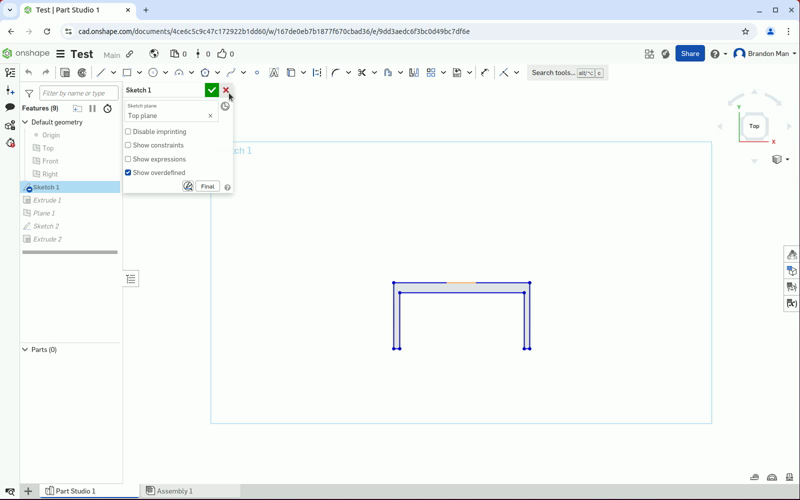
key(shift+s)
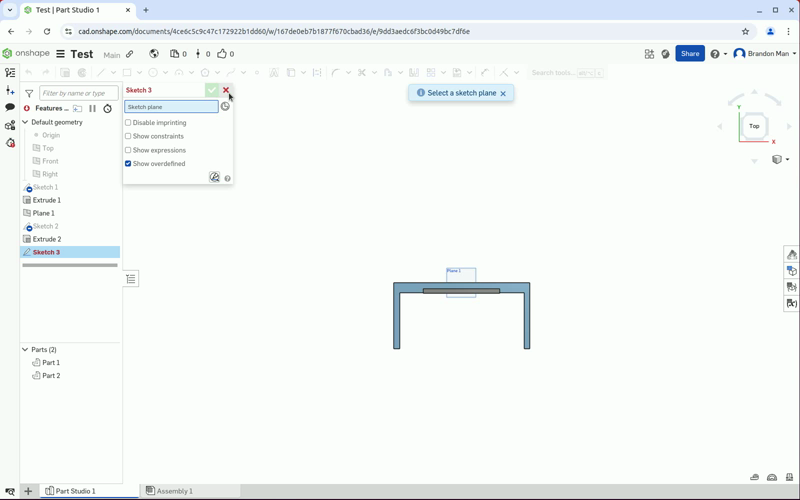
mouse_move(73, 215)
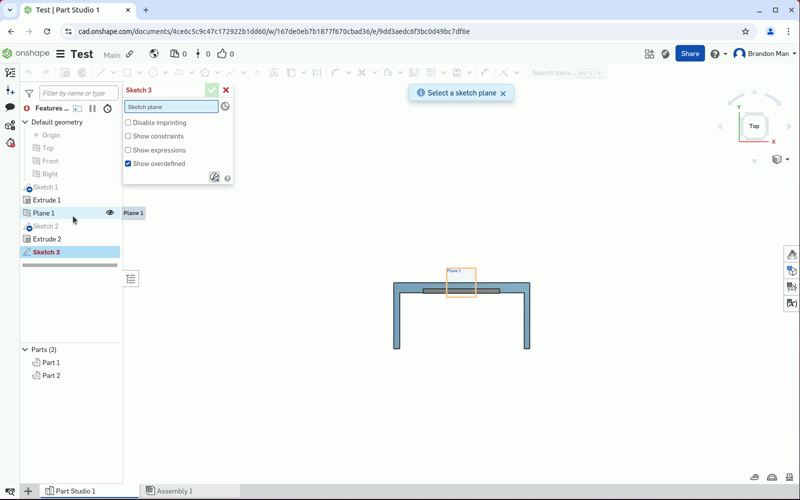
click(73, 215)
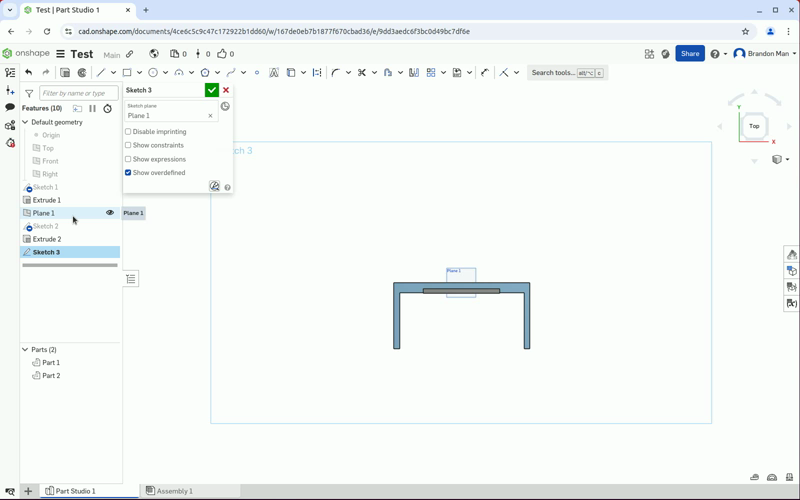
mouse_move(73, 352)
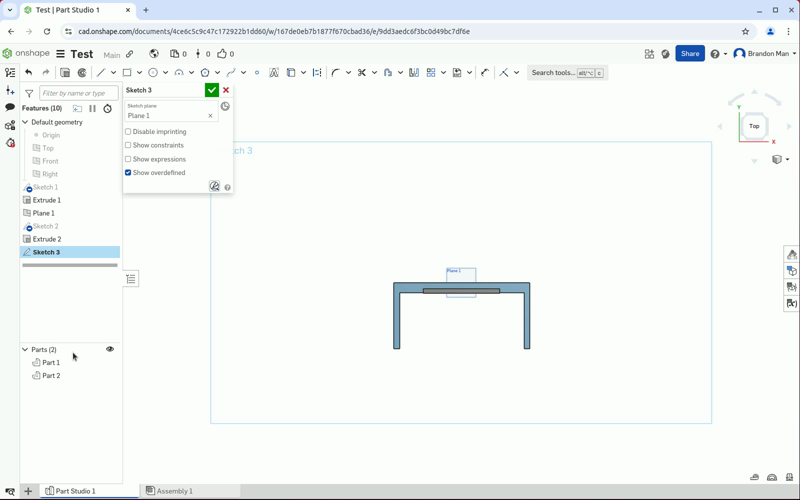
key(y)
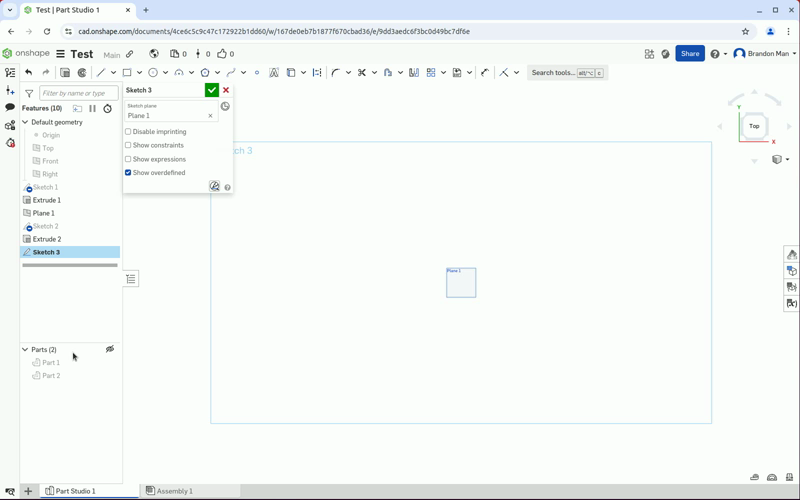
key(l)
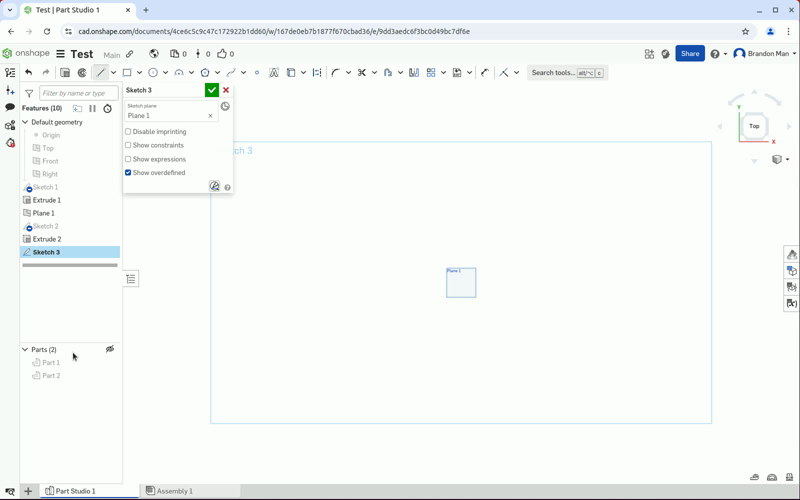
key_down(shift)
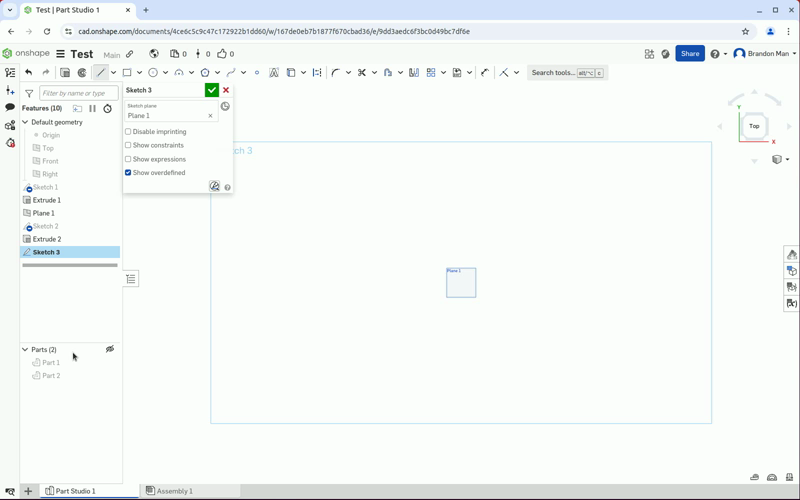
mouse_move(423, 287)
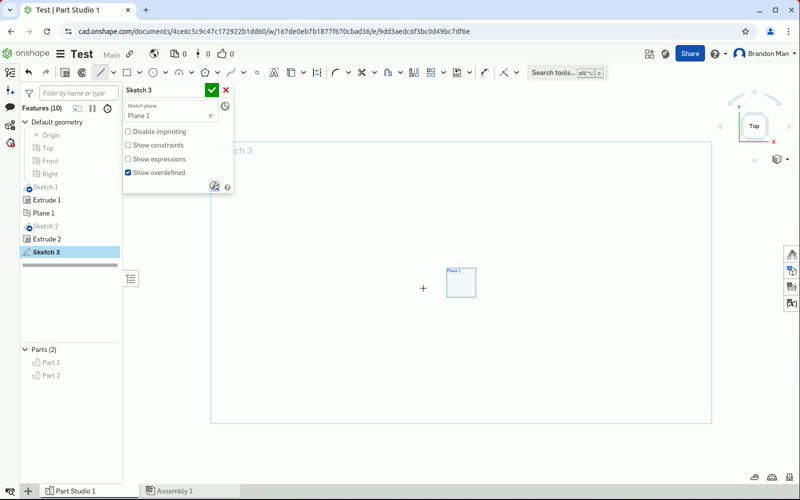
click(423, 287)
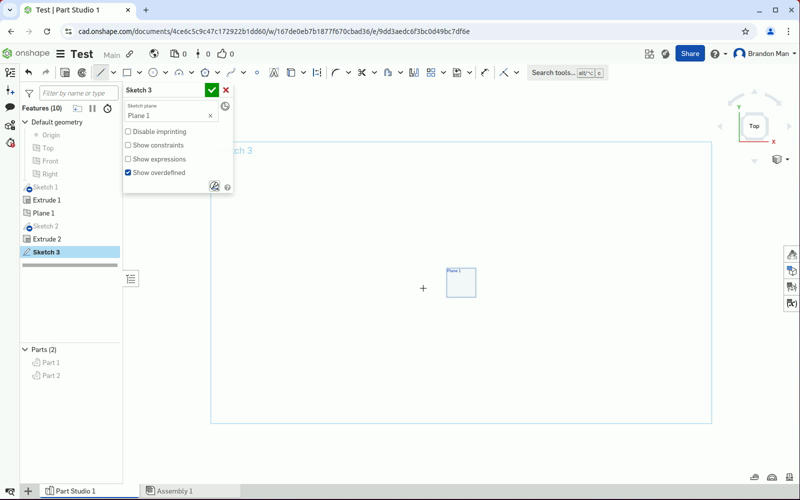
key_up(shift)
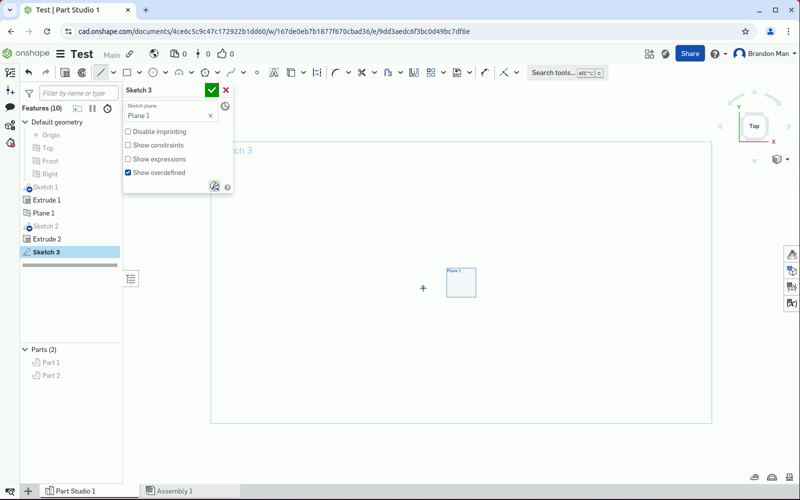
key_down(shift)
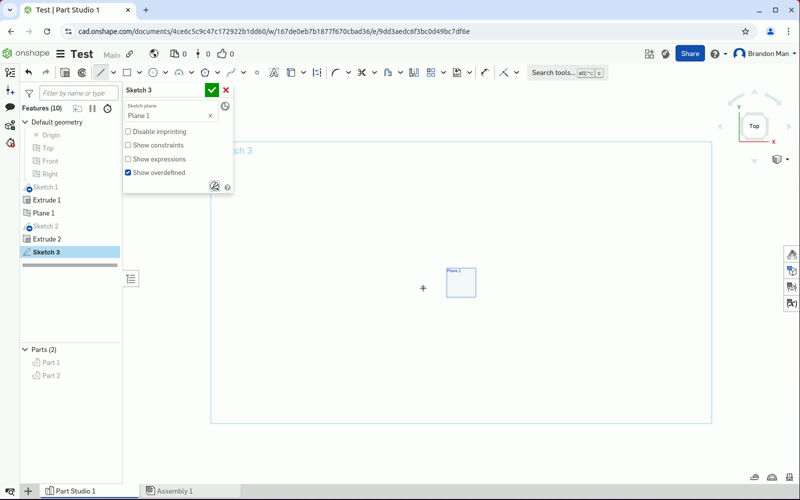
mouse_move(499, 287)
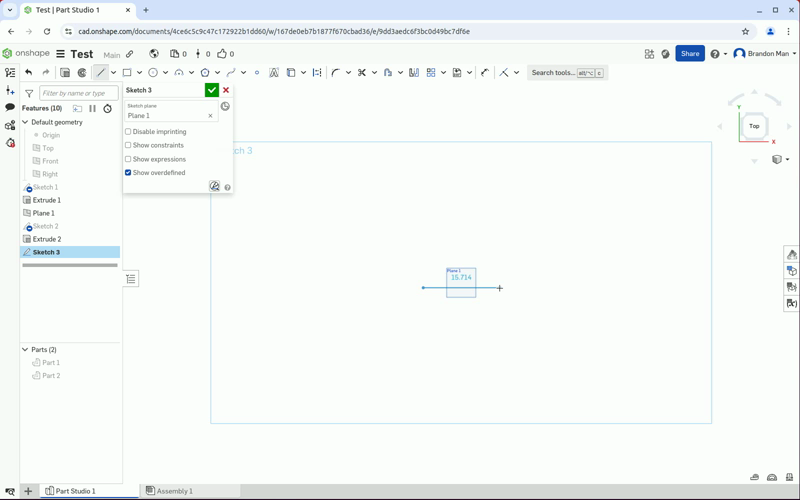
click(499, 287)
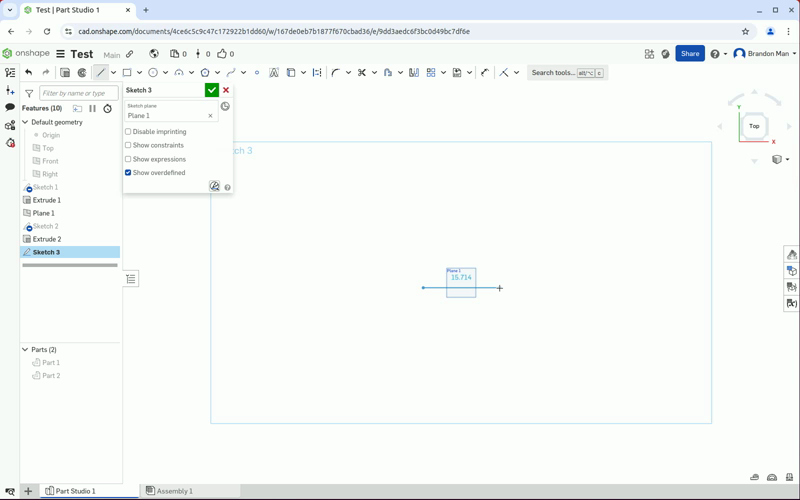
key_up(shift)
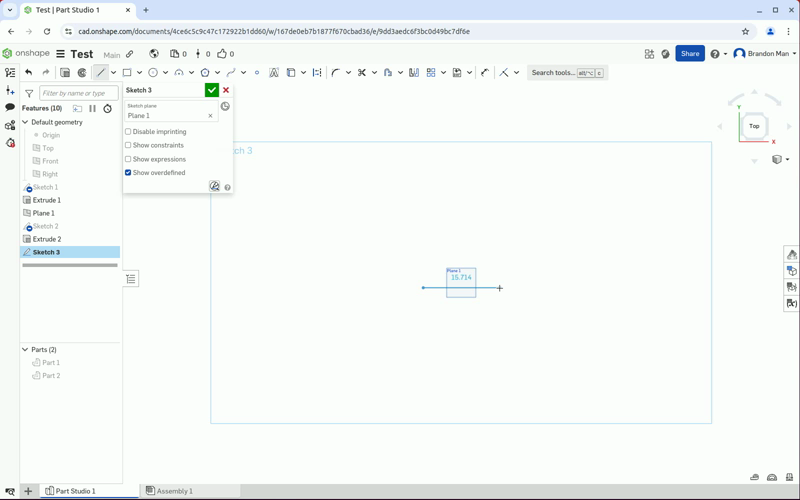
key_down(shift)
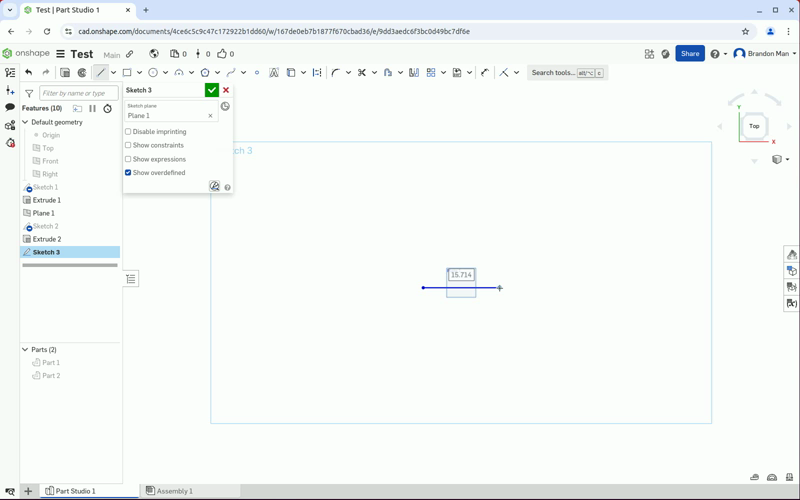
mouse_move(529, 287)
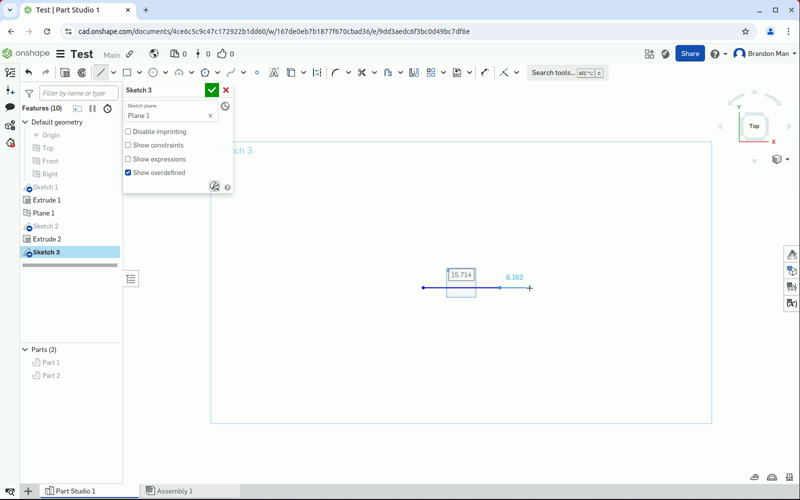
mouse_move(499, 282)
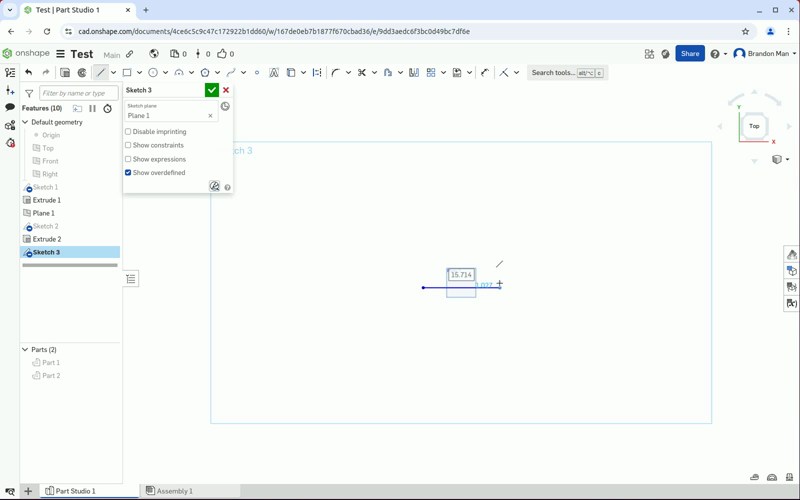
scroll(6)
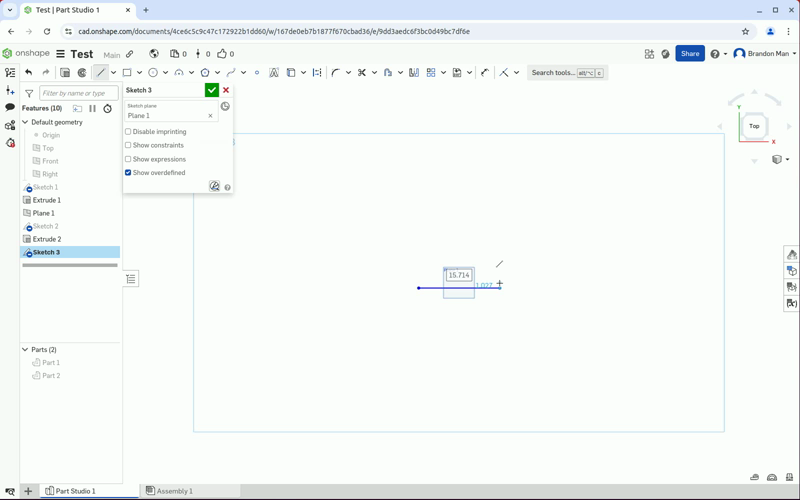
scroll(6)
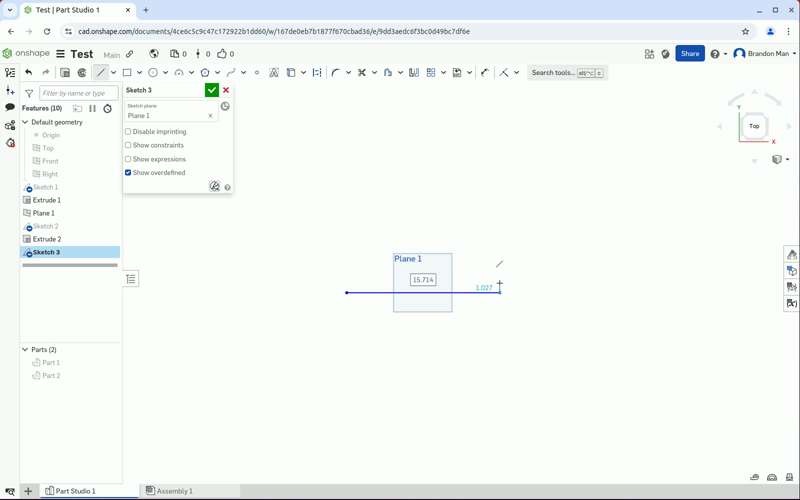
scroll(6)
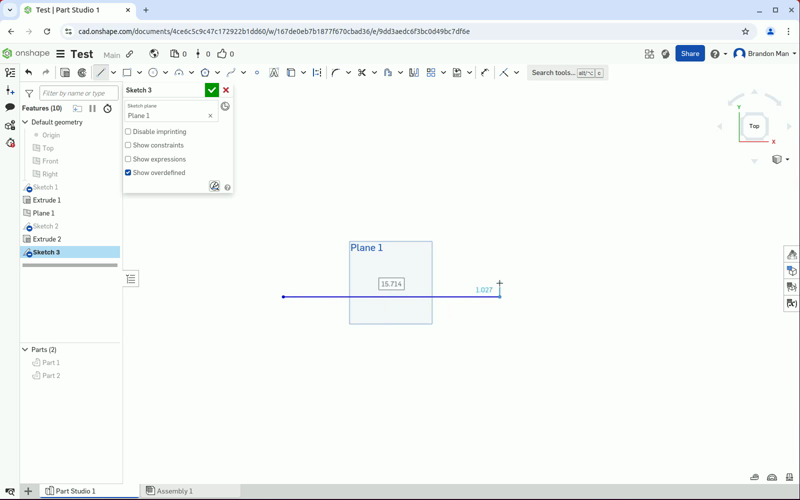
scroll(6)
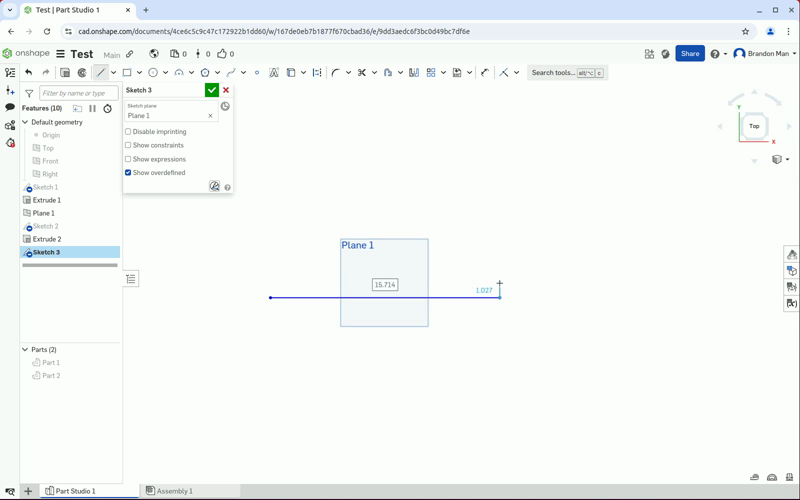
scroll(6)
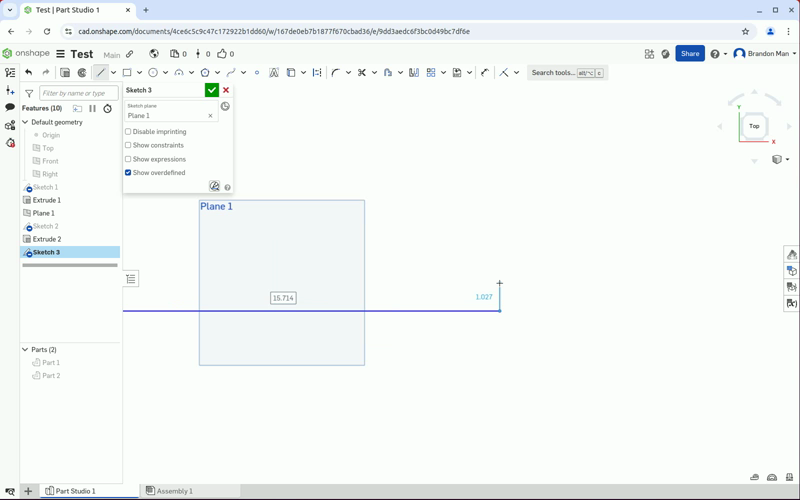
scroll(6)
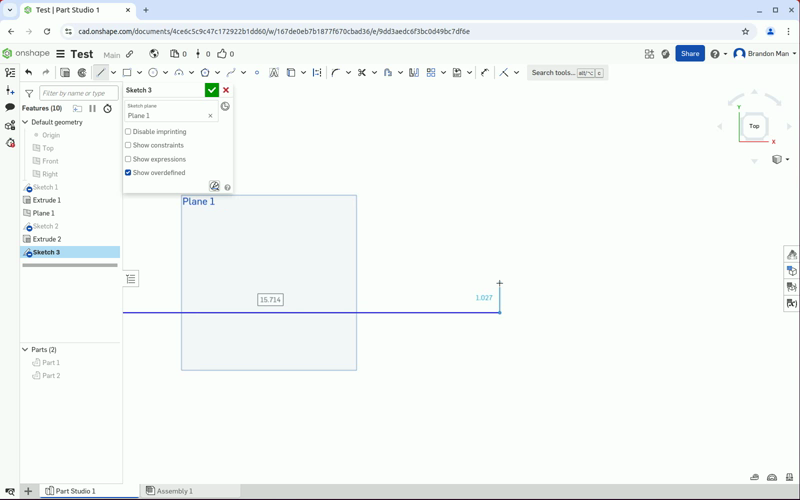
scroll(6)
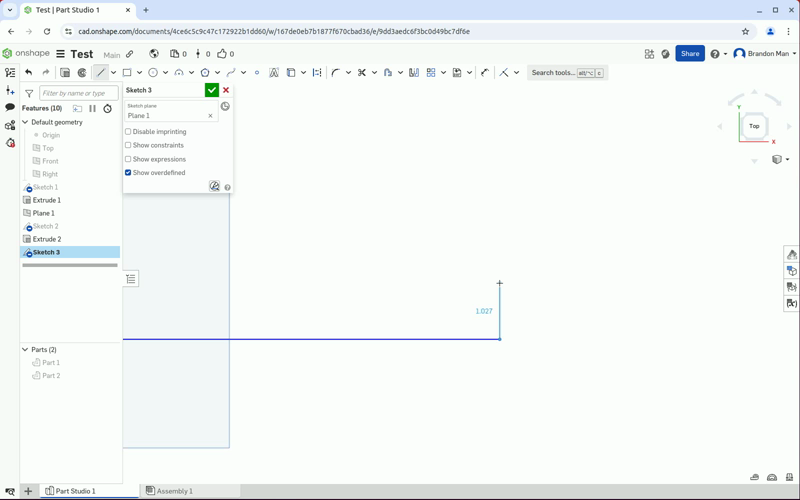
click(499, 282)
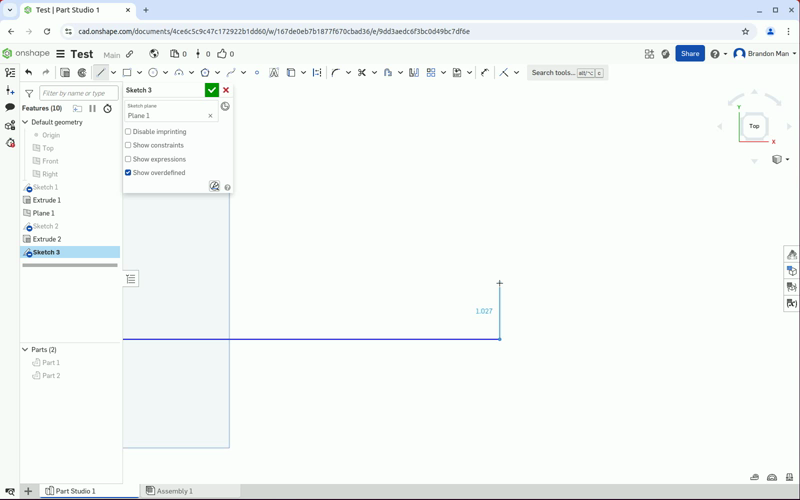
scroll(-6)
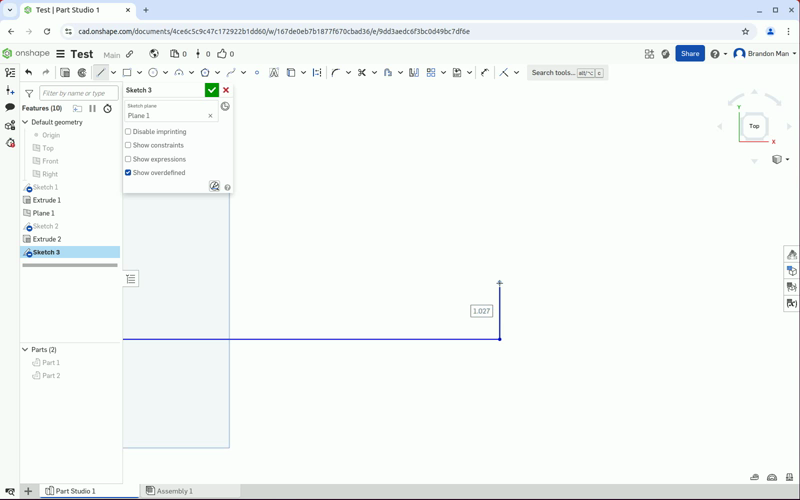
scroll(-6)
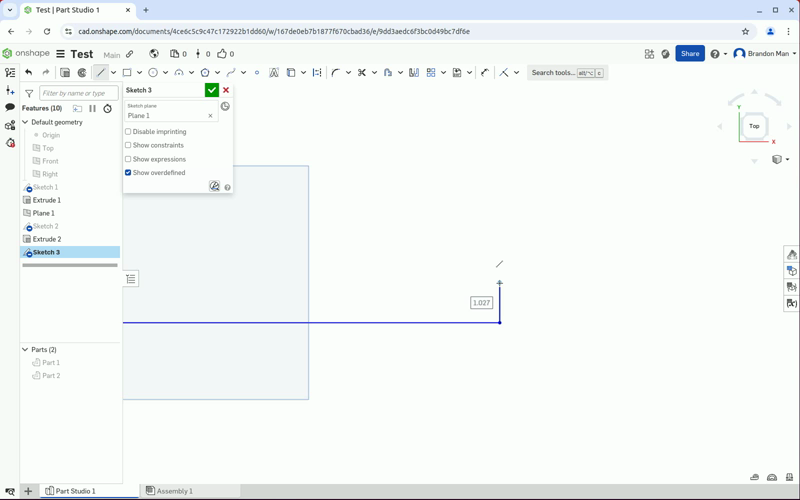
scroll(-6)
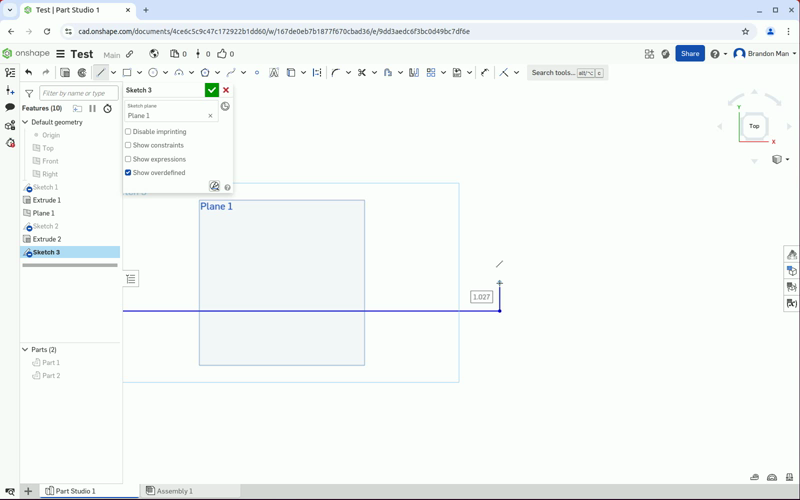
scroll(-6)
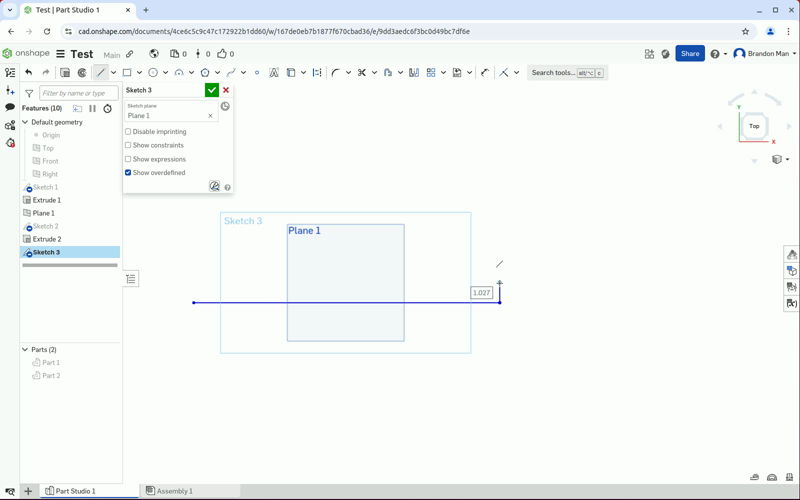
scroll(-6)
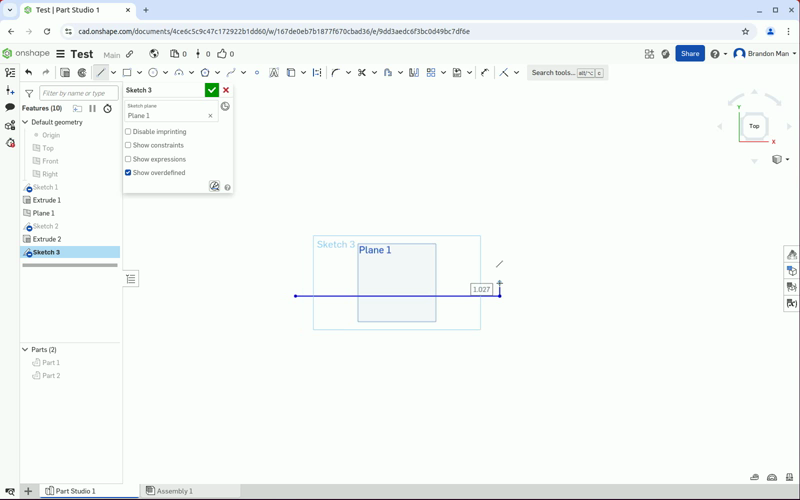
scroll(-6)
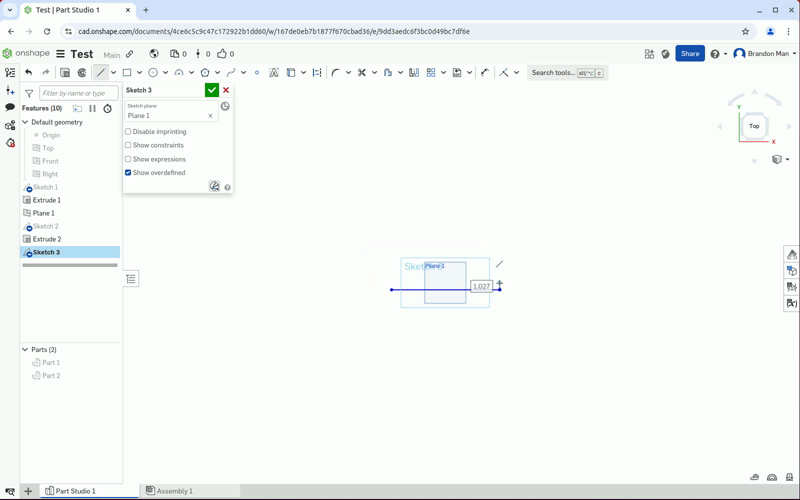
scroll(-6)
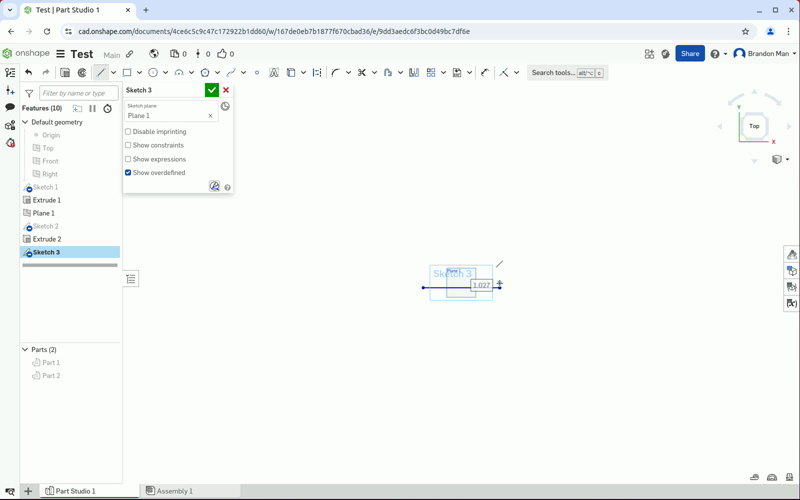
key_up(shift)
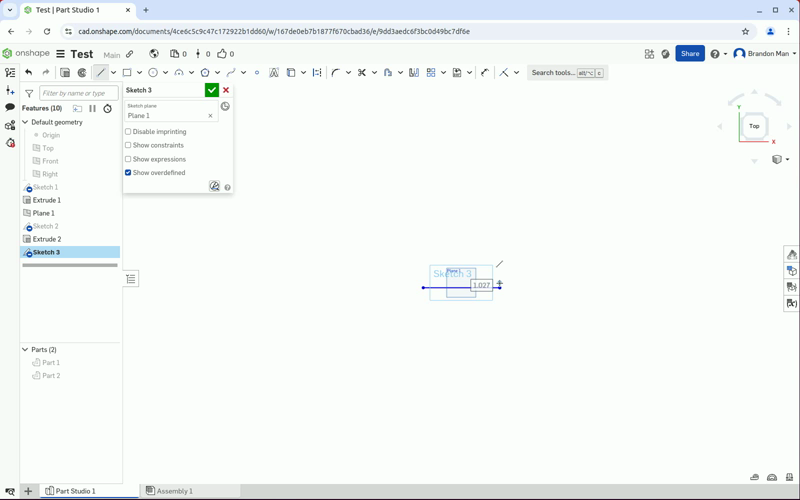
key_down(shift)
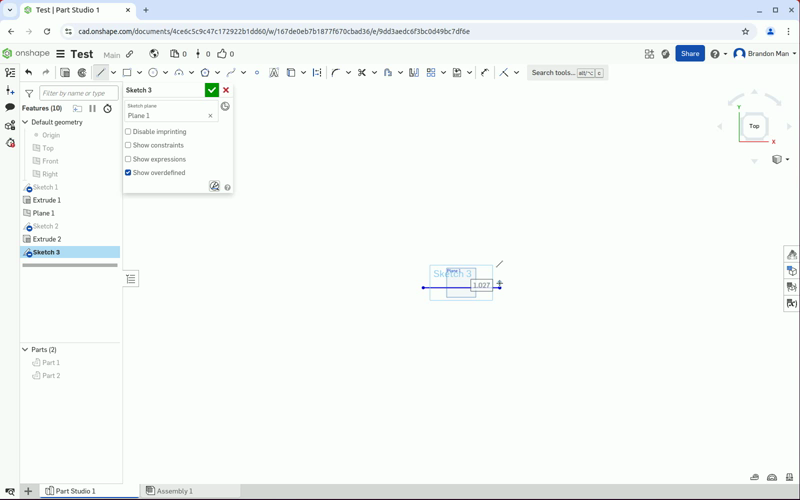
mouse_move(423, 282)
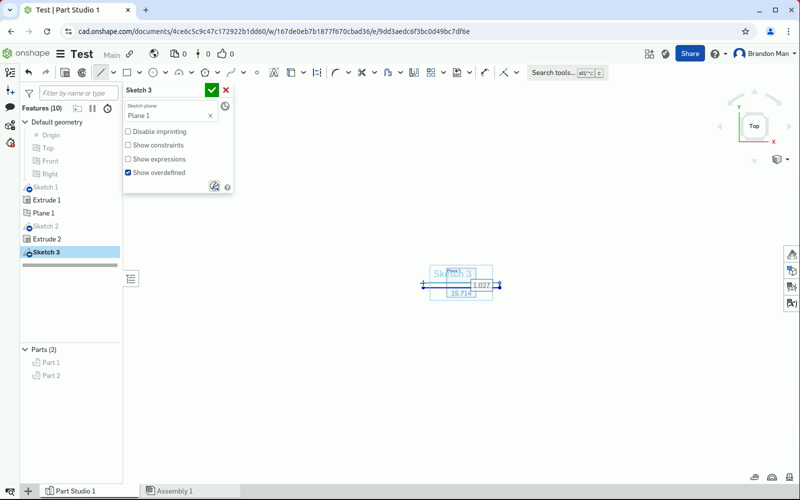
click(423, 282)
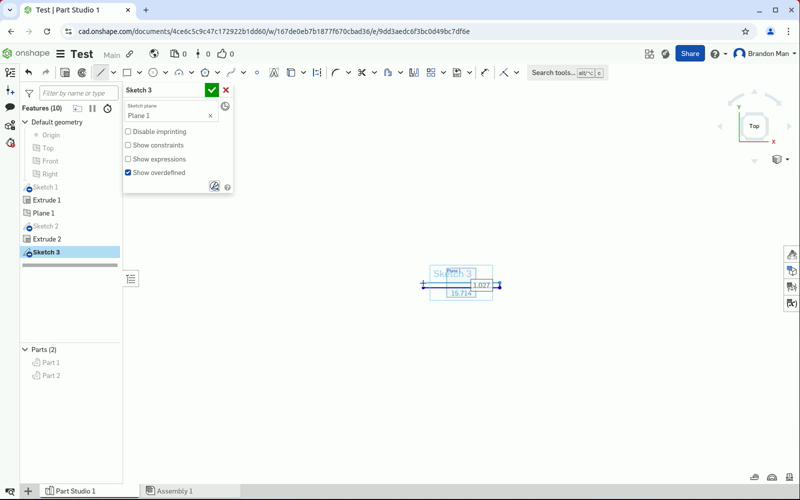
key_up(shift)
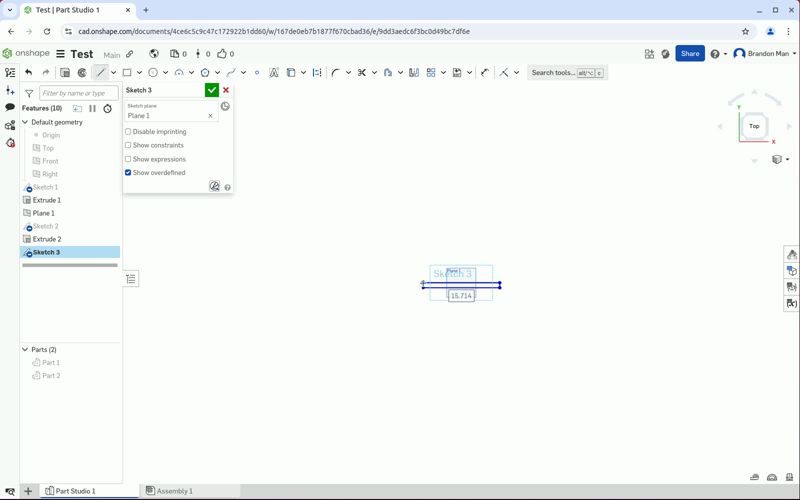
mouse_move(453, 282)
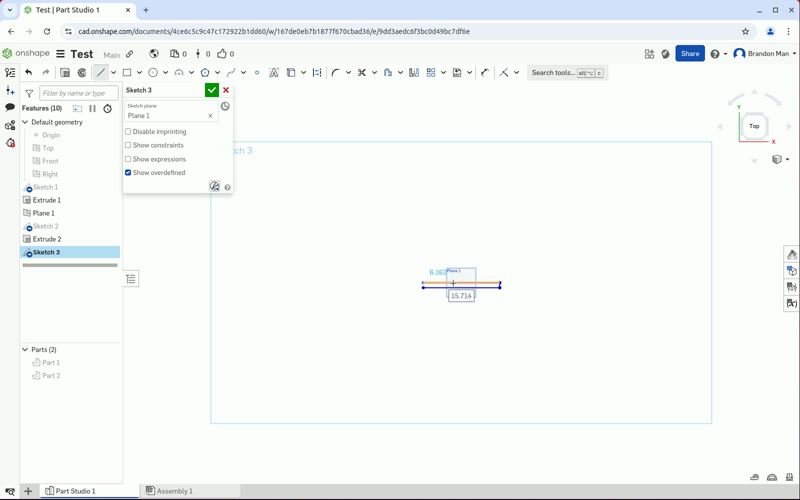
key_down(shift)
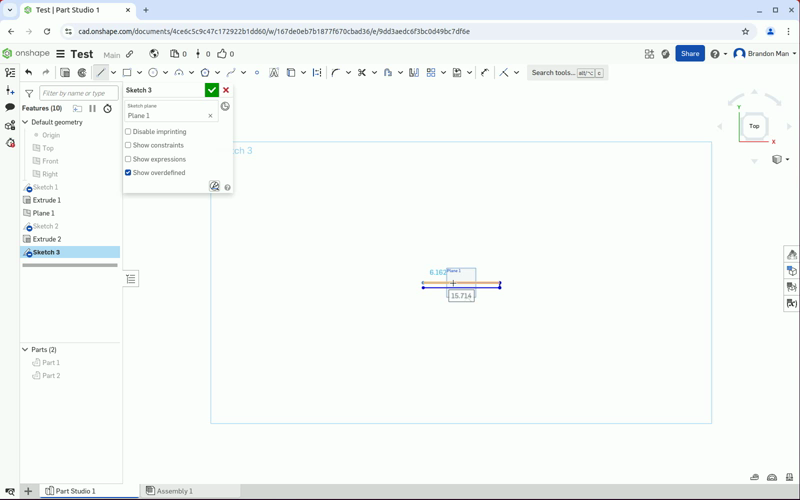
mouse_move(423, 287)
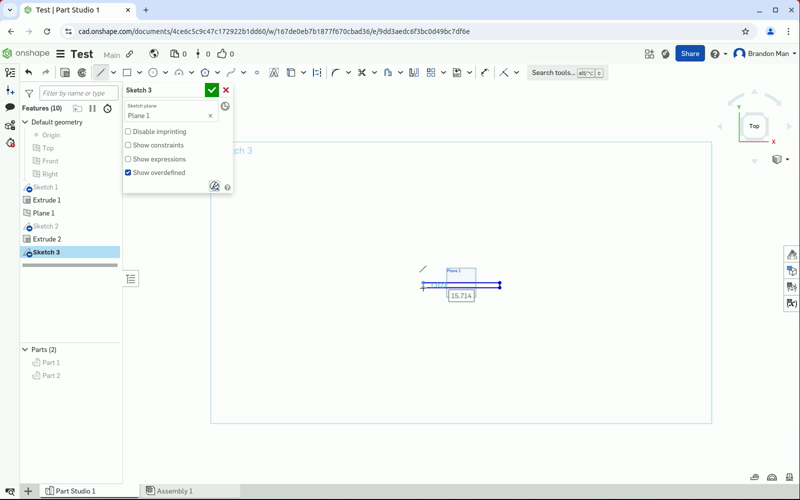
scroll(6)
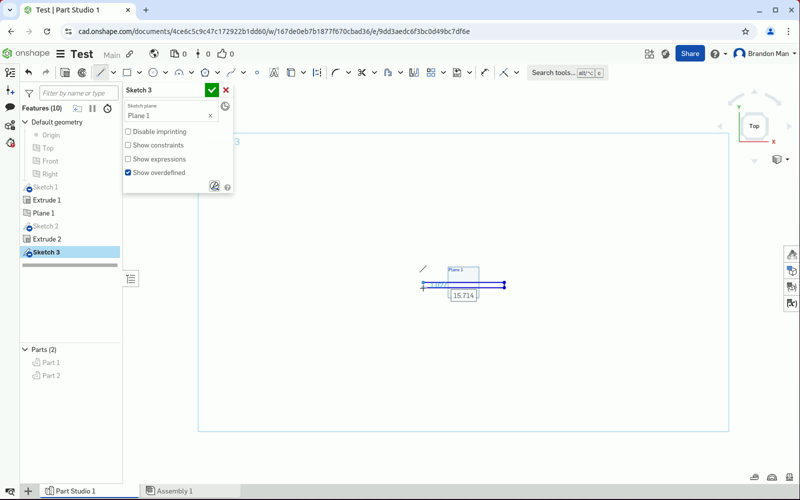
scroll(6)
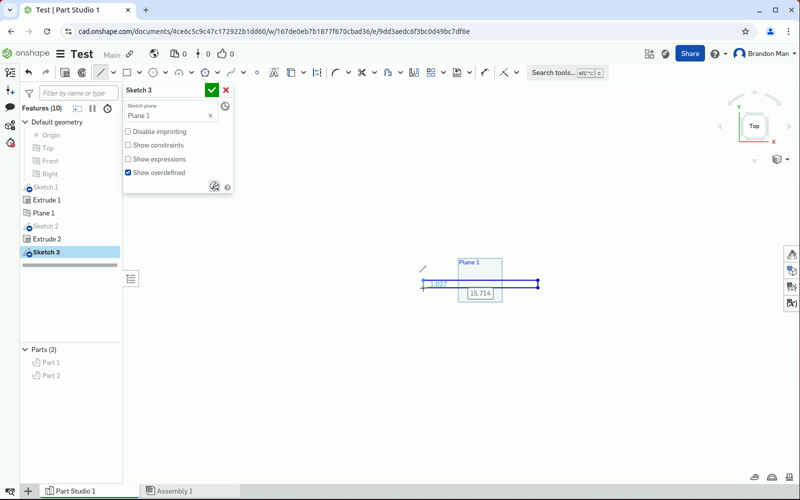
scroll(6)
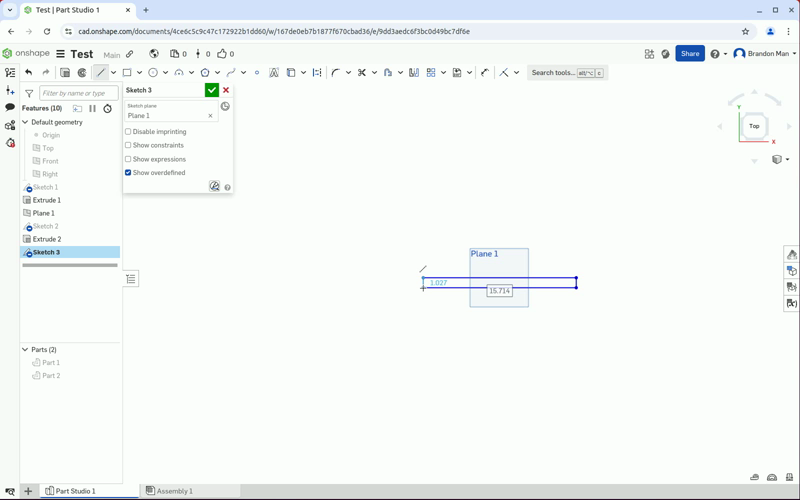
scroll(6)
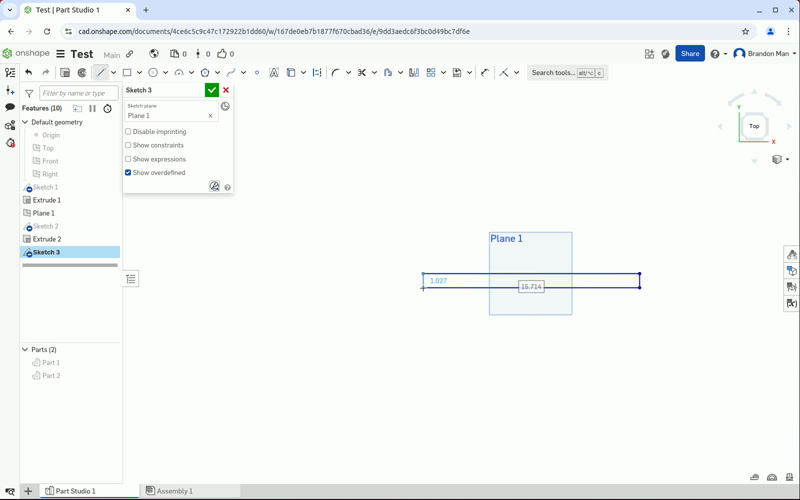
scroll(6)
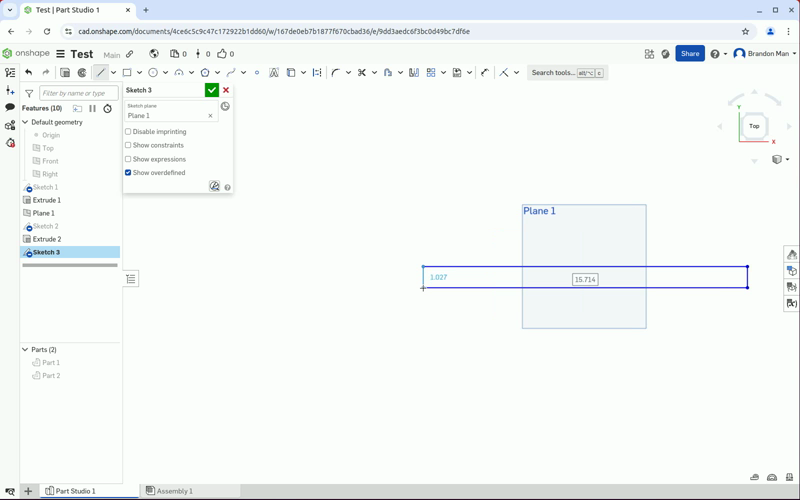
scroll(6)
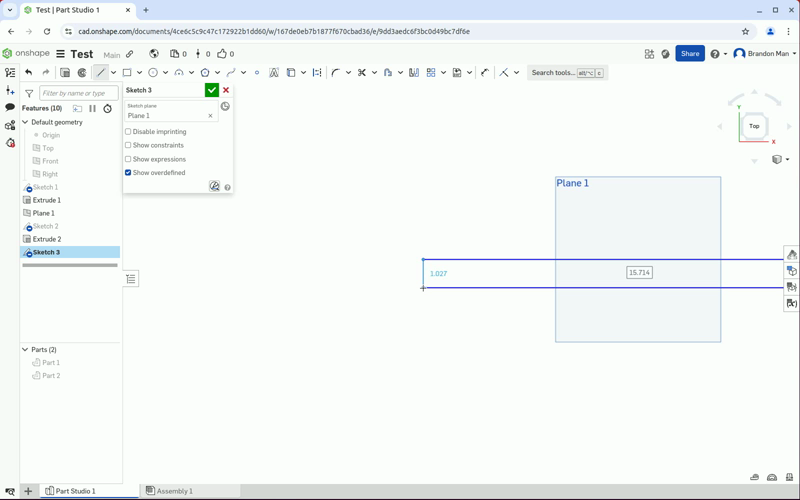
scroll(6)
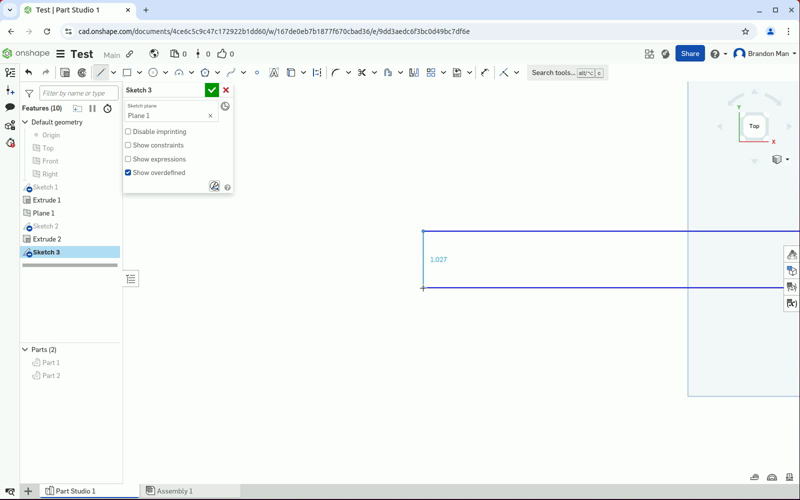
key_up(shift)
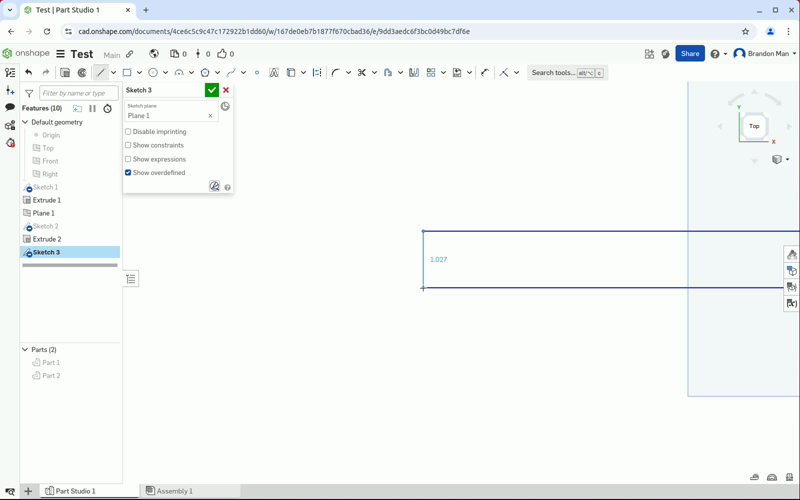
click(423, 287)
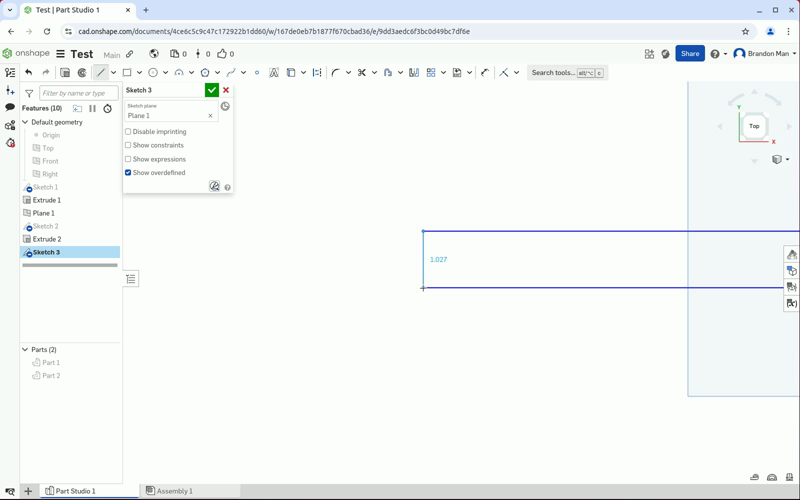
scroll(-6)
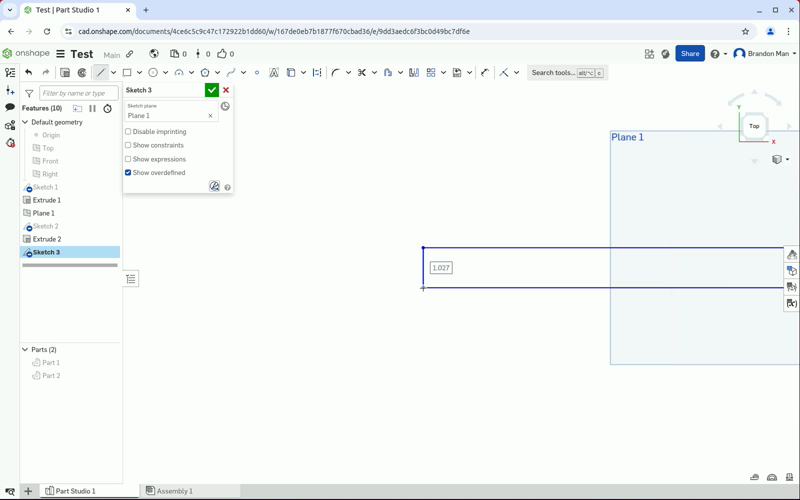
scroll(-6)
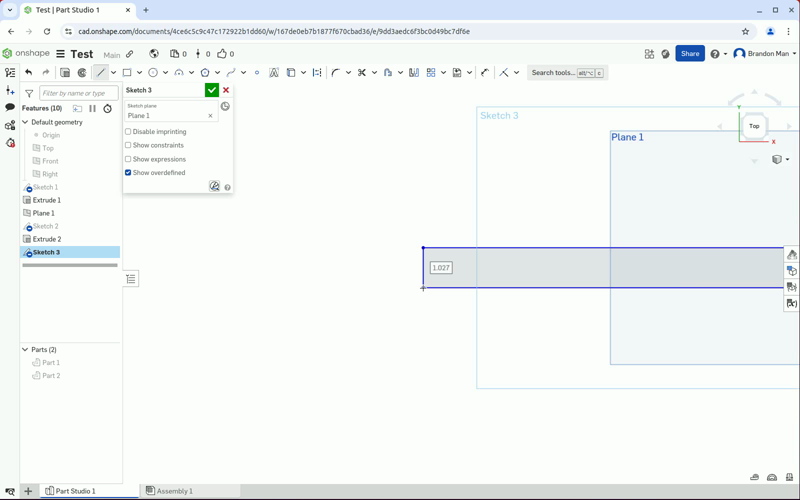
scroll(-6)
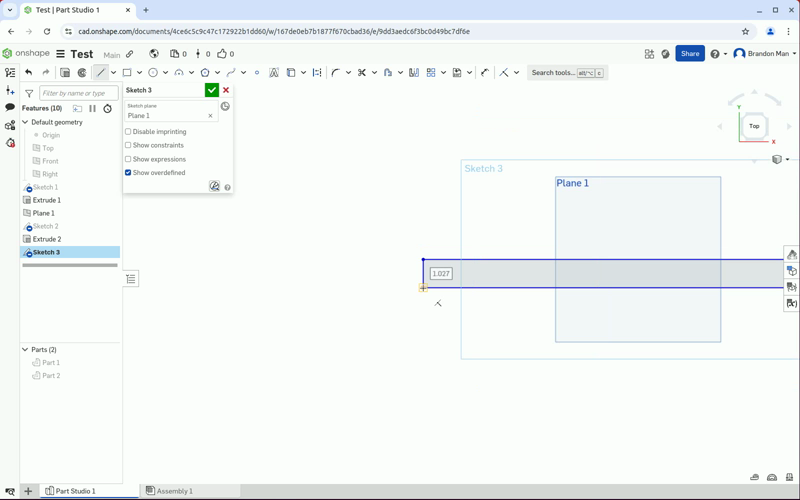
scroll(-6)
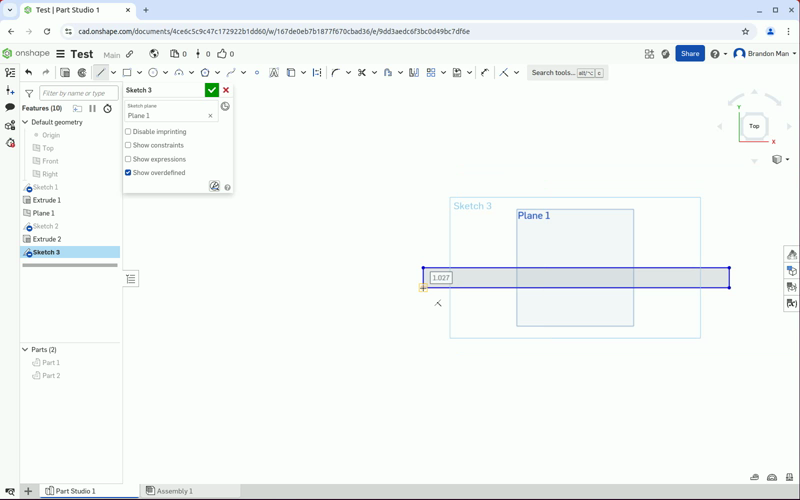
scroll(-6)
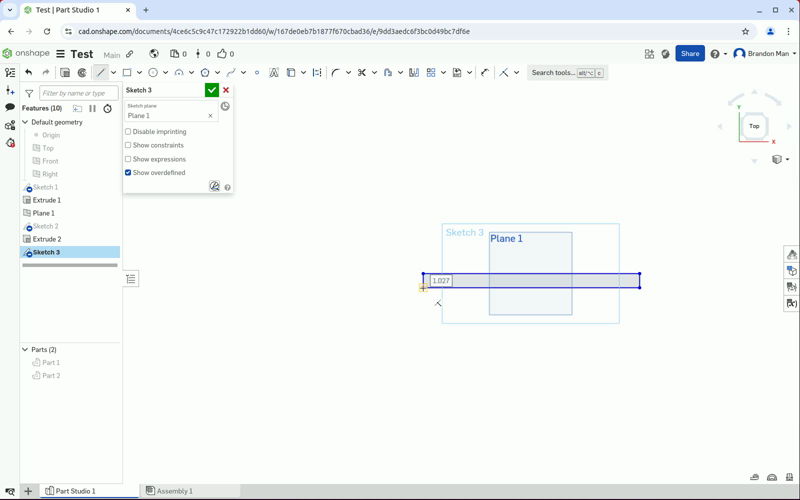
scroll(-6)
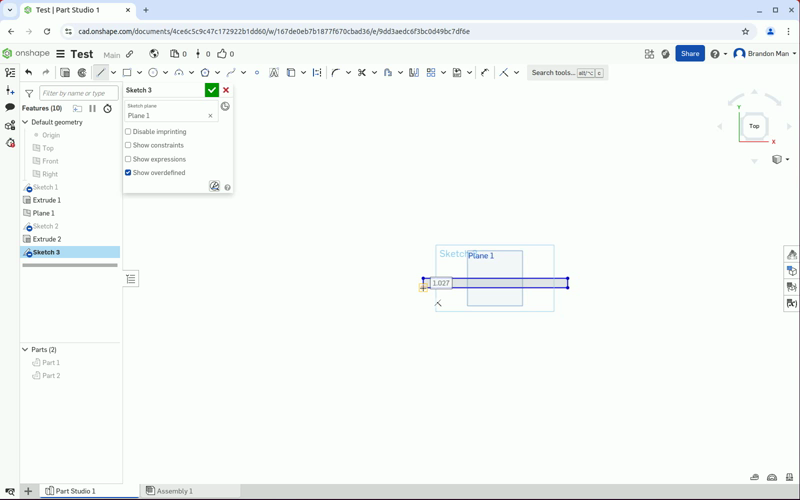
scroll(-6)
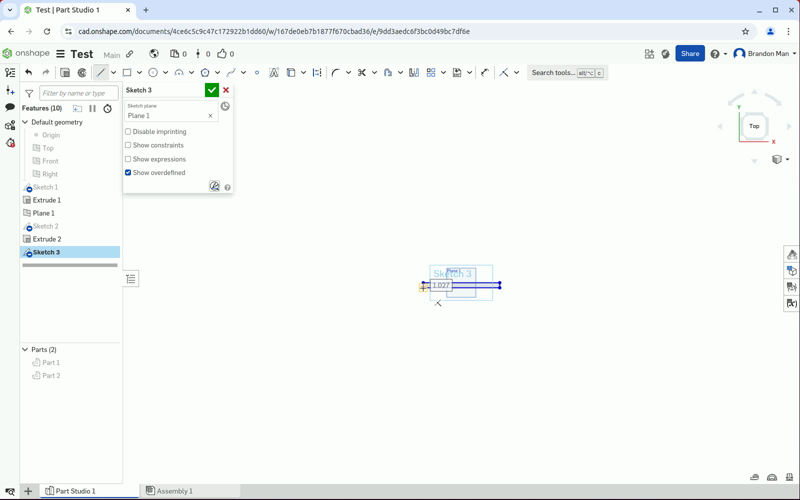
key(esc)
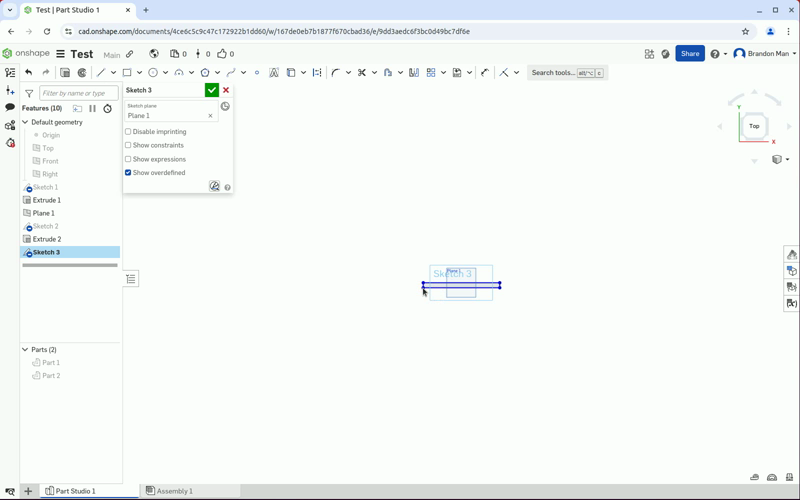
mouse_move(494, 283)
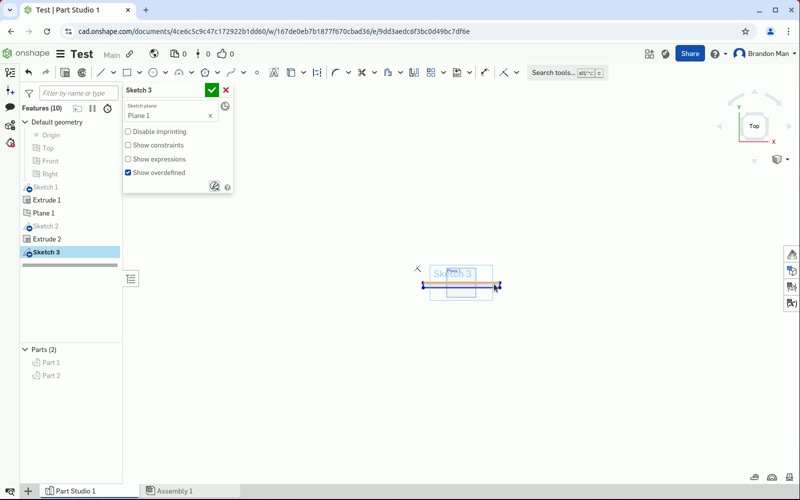
scroll(6)
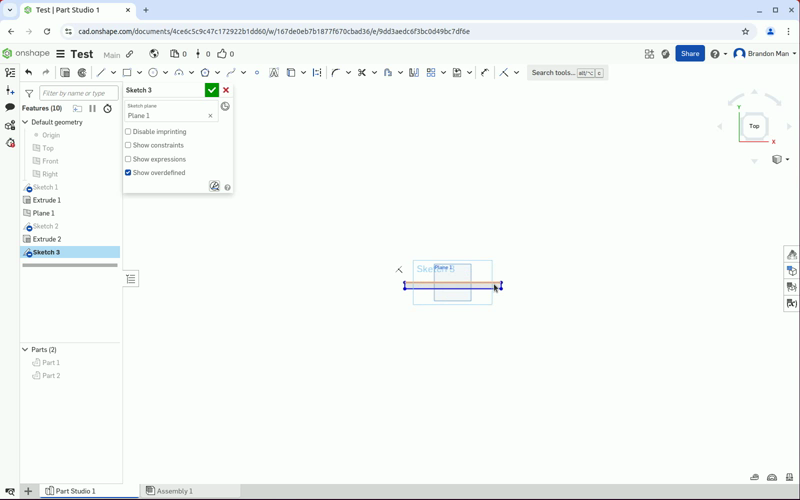
scroll(6)
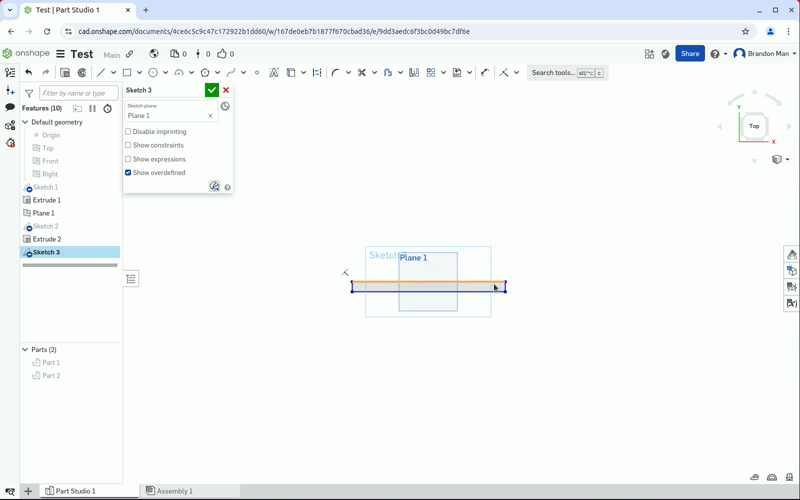
scroll(6)
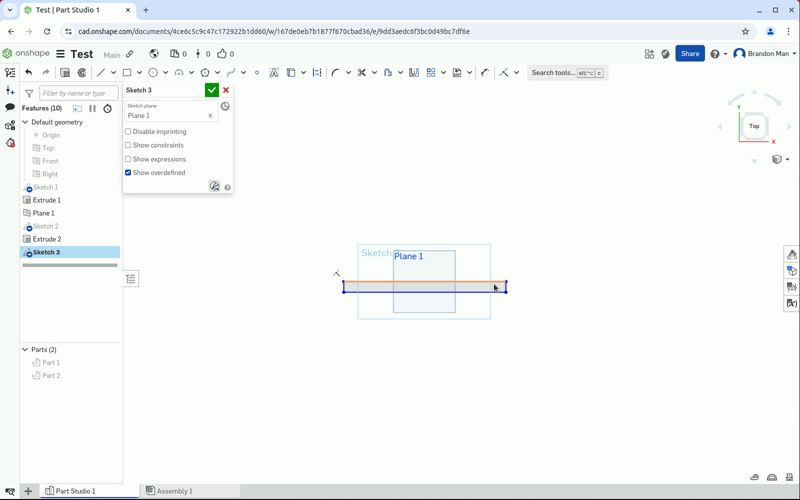
scroll(6)
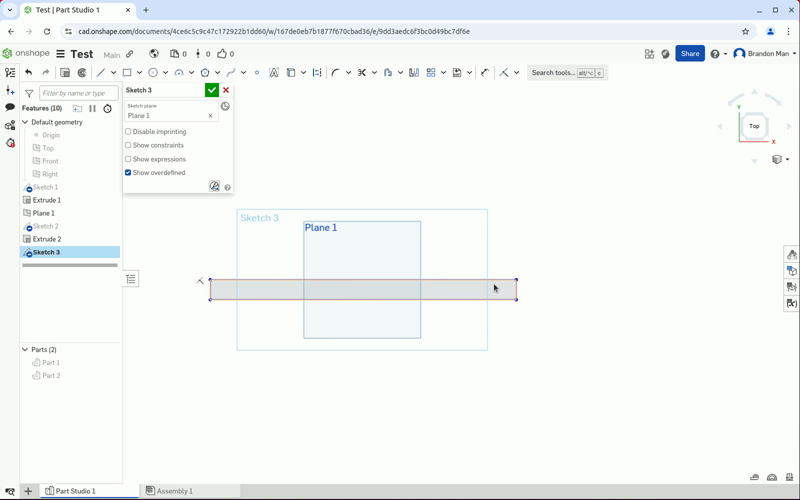
scroll(6)
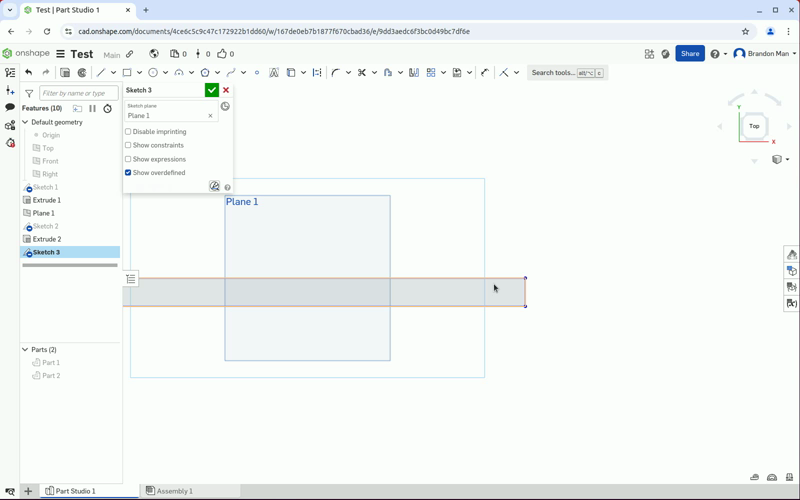
scroll(6)
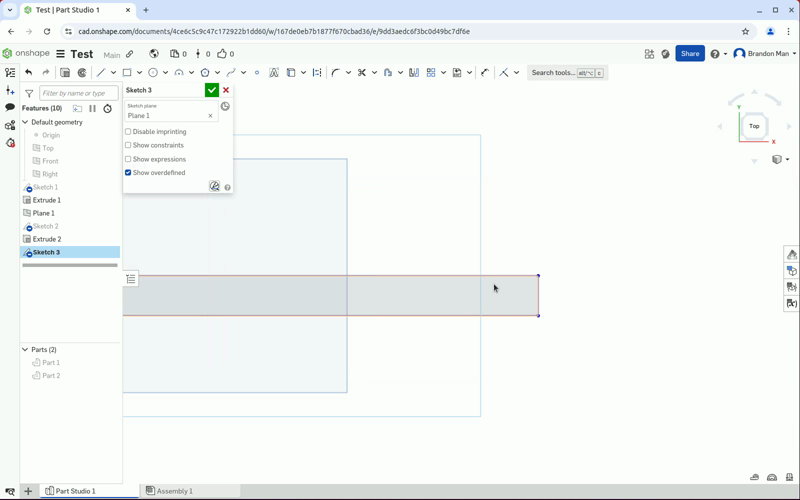
scroll(6)
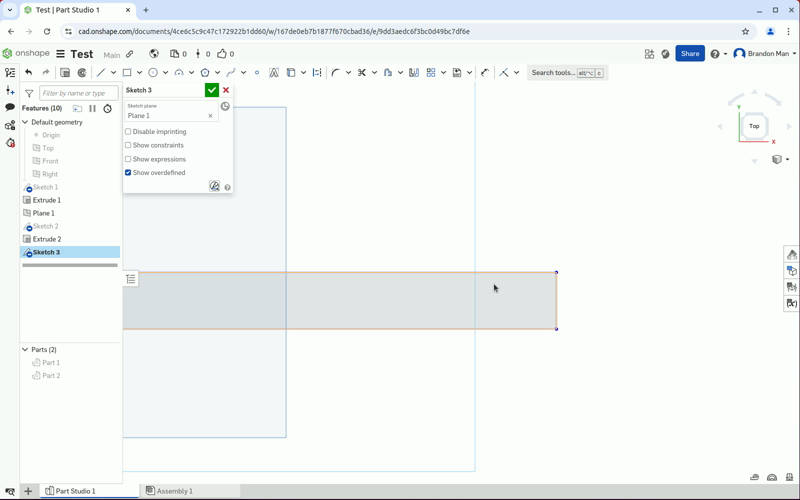
click(494, 283)
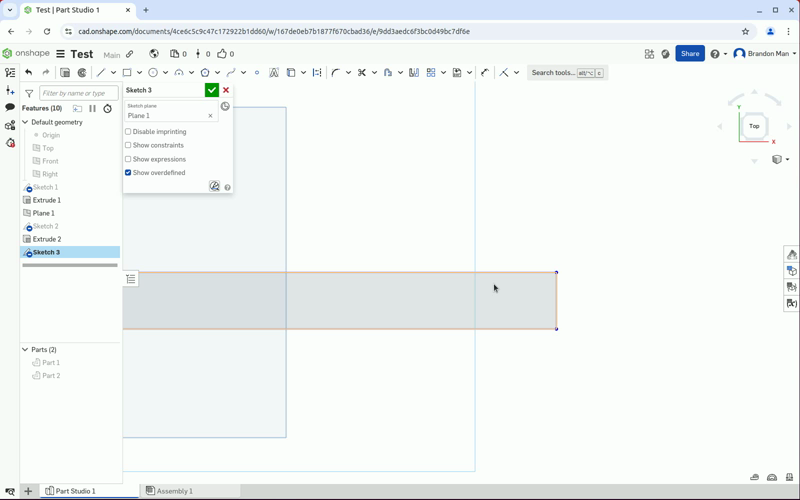
scroll(-6)
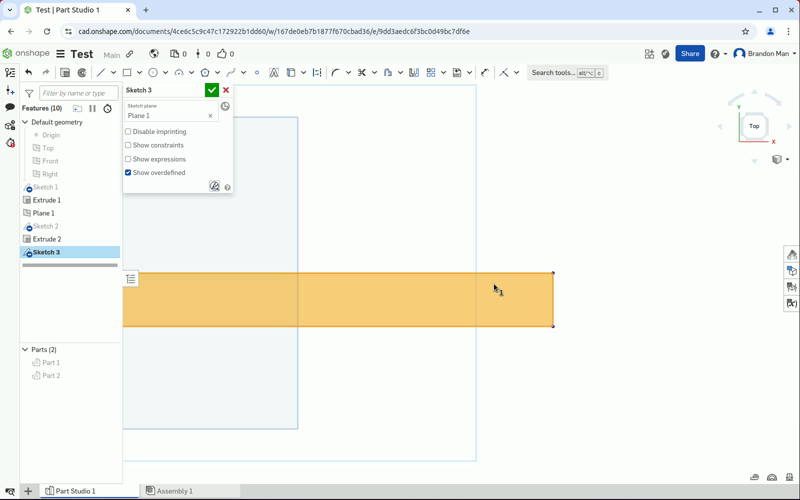
scroll(-6)
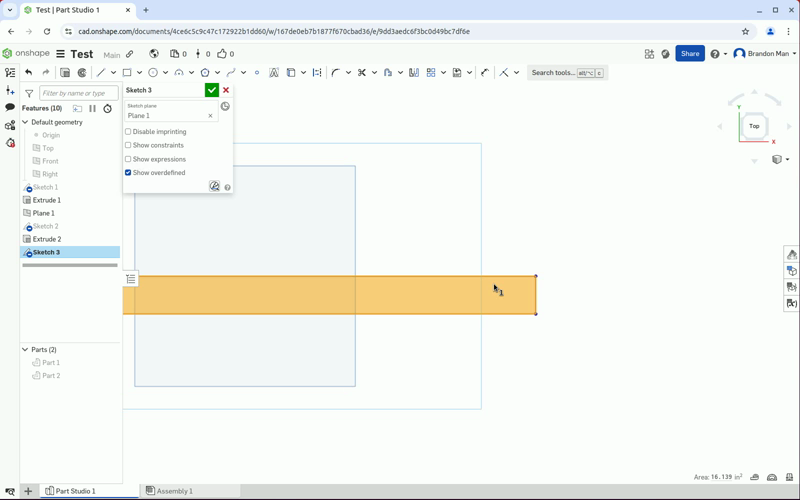
scroll(-6)
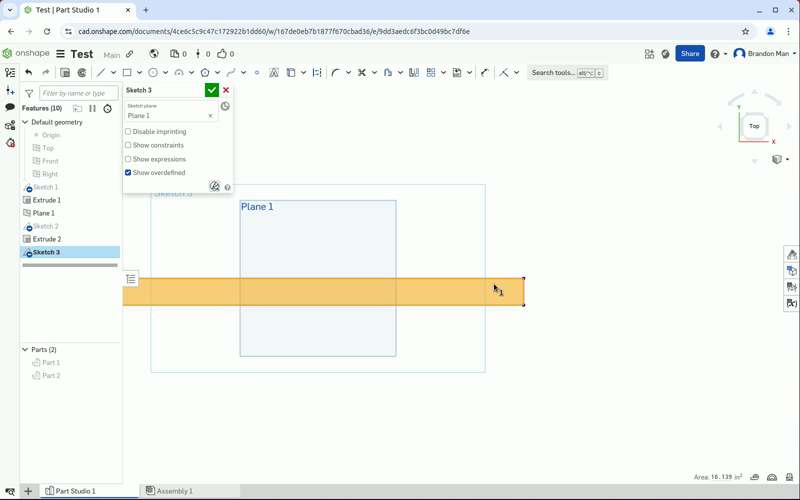
scroll(-6)
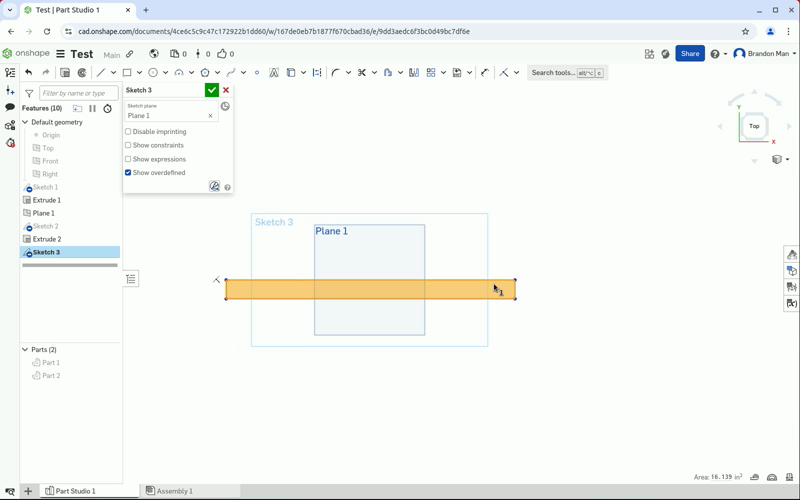
scroll(-6)
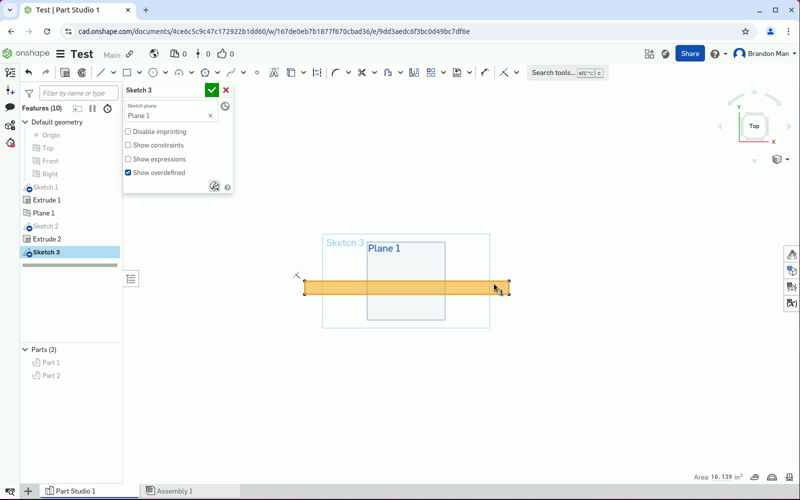
scroll(-6)
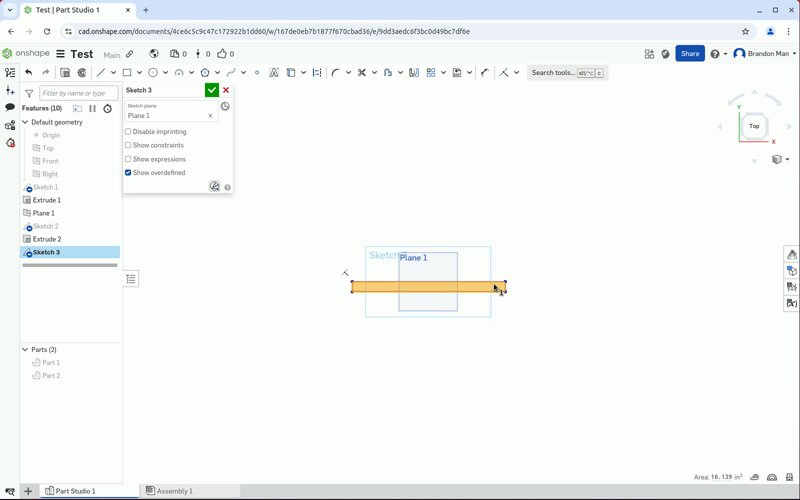
scroll(-6)
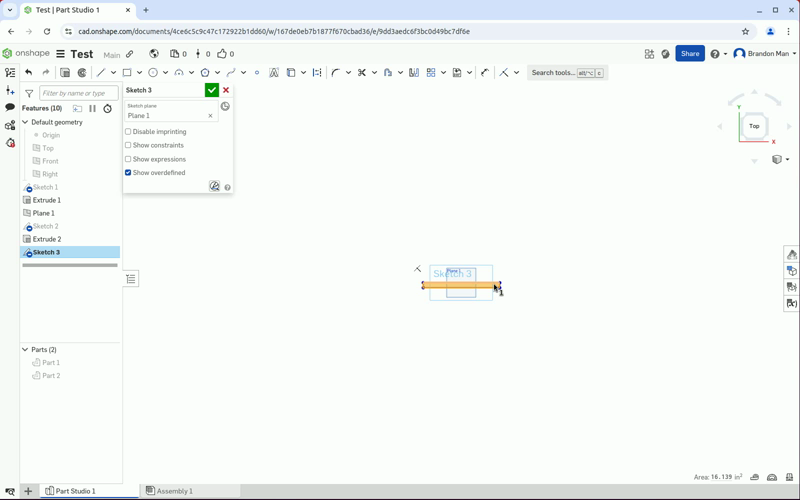
mouse_move(73, 352)
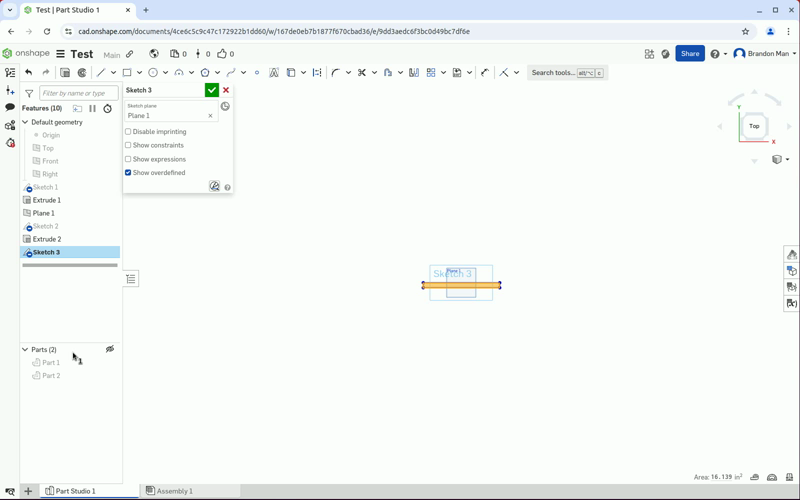
key(shift+y)
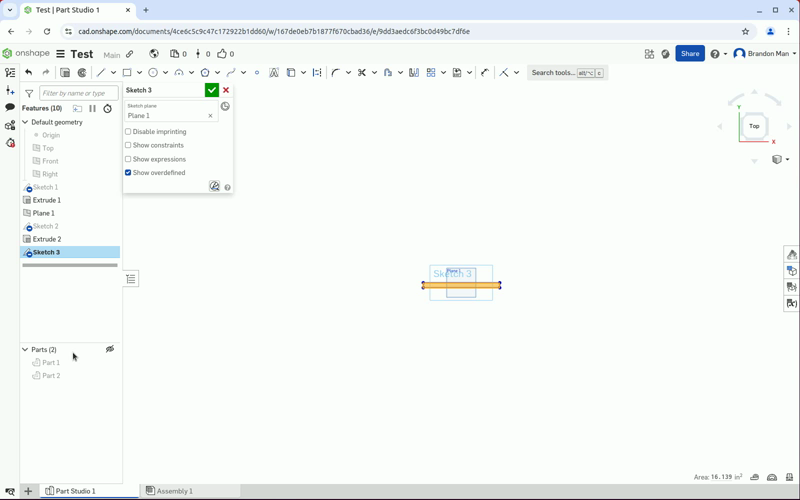
key(shift+e)
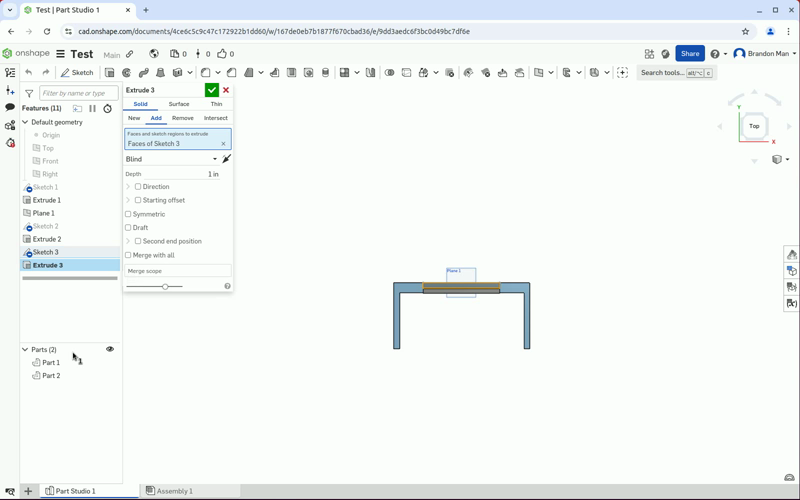
mouse_move(143, 106)
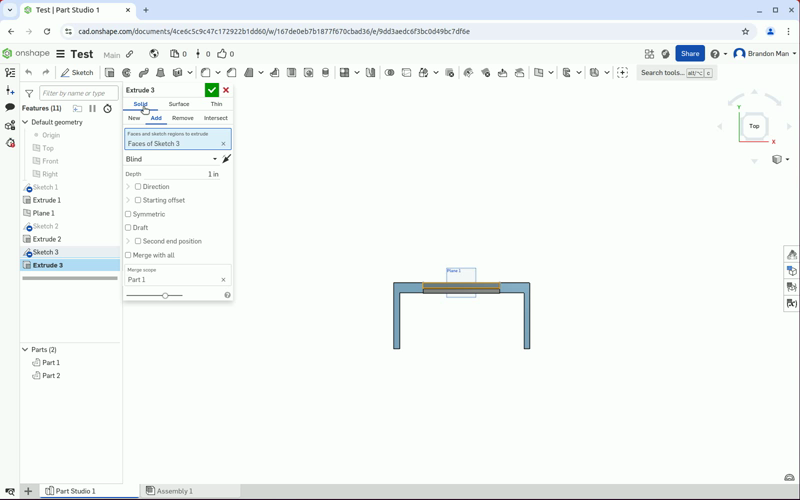
click(143, 106)
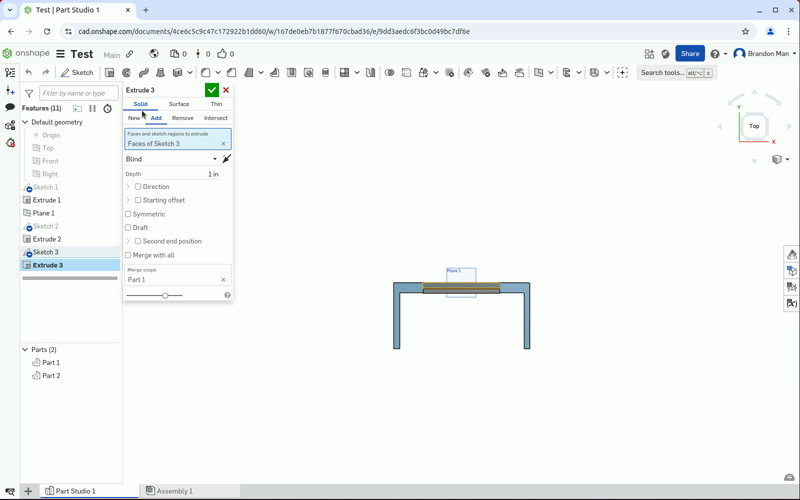
mouse_move(137, 120)
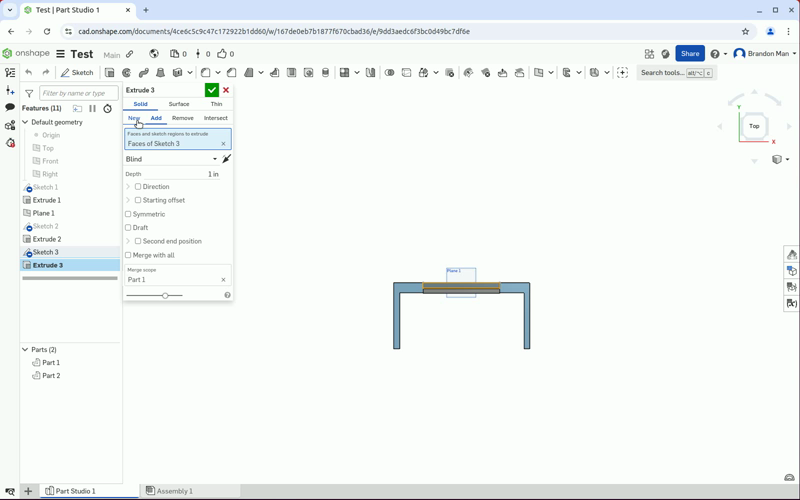
click(137, 120)
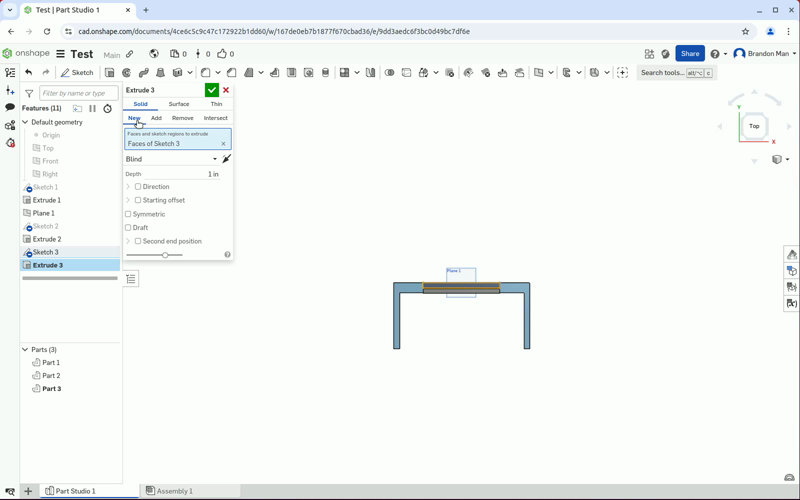
key(tab, 4)
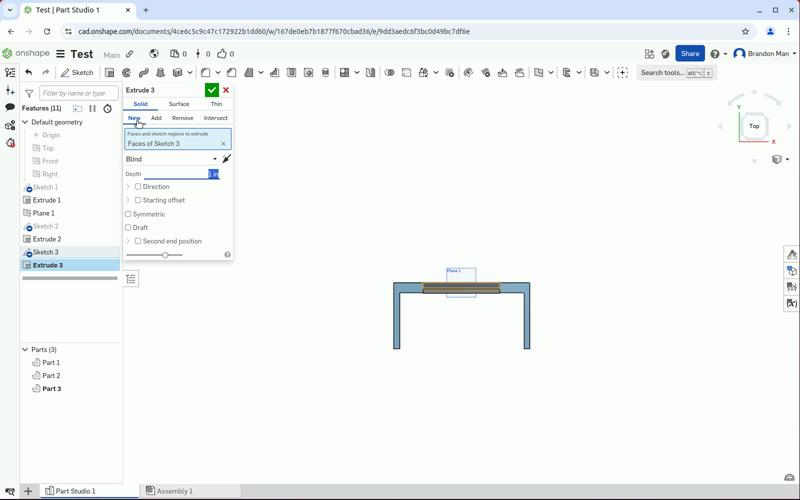
text(20.942)
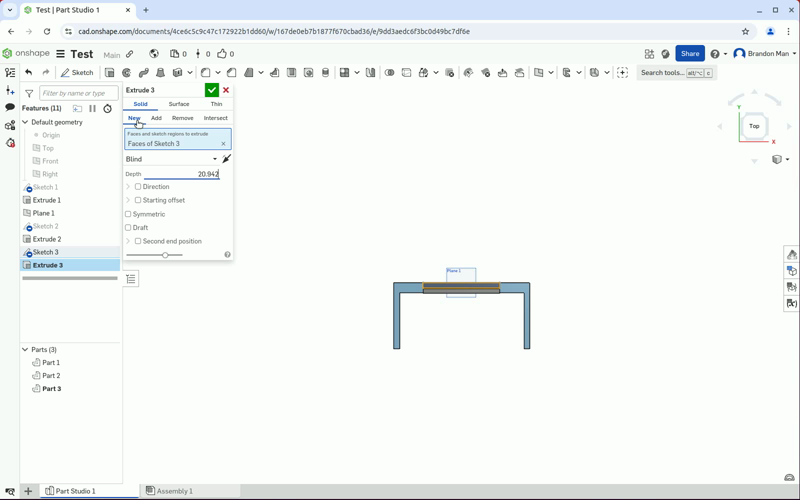
key(enter)
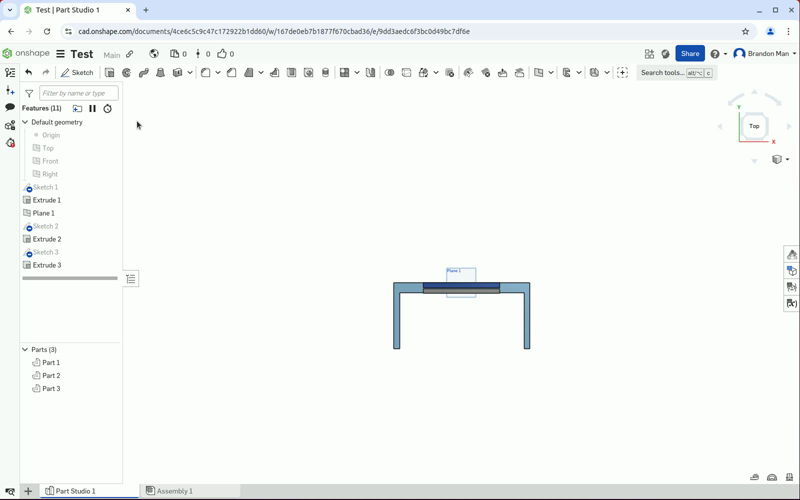
key(shift+h)
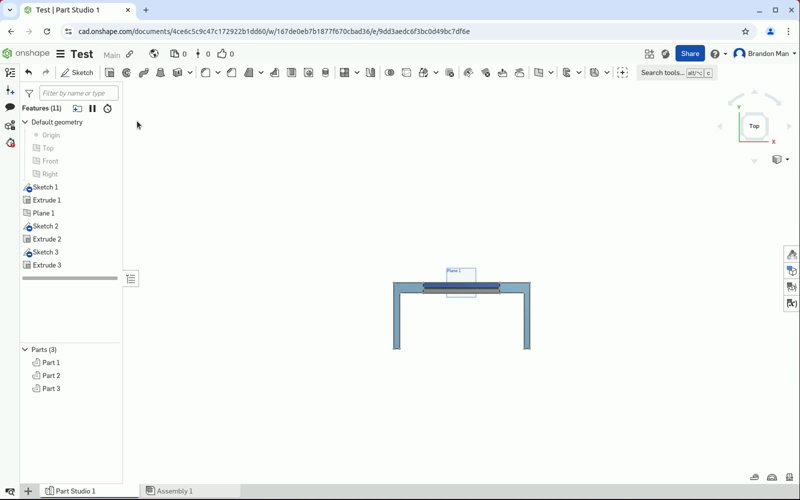
key(shift+h)
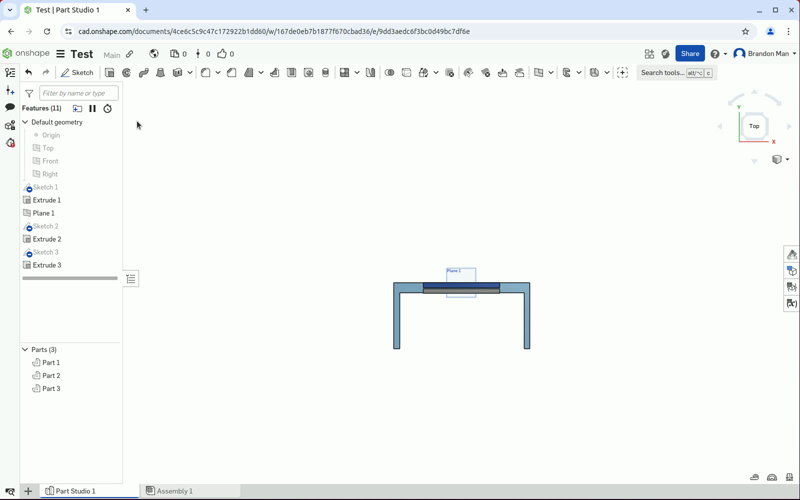
mouse_move(73, 189)
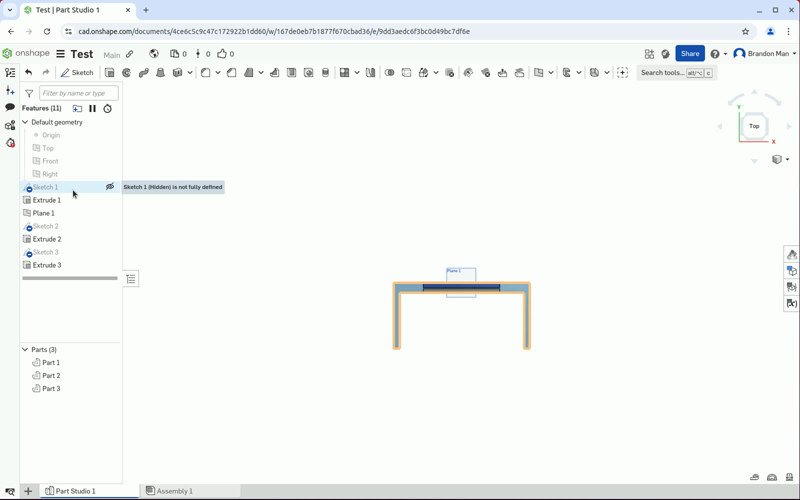
click(73, 189)
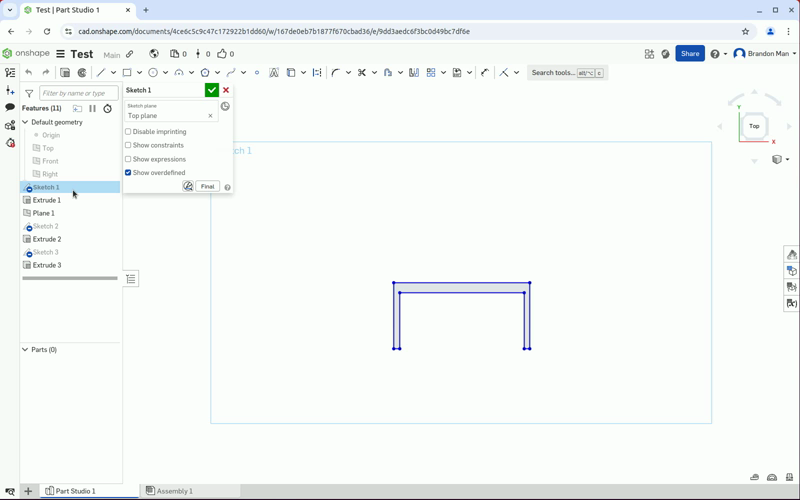
mouse_move(229, 92)
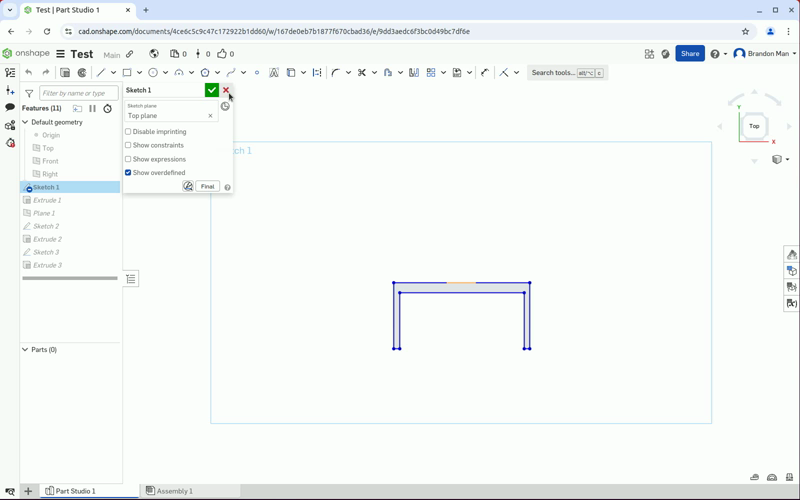
click(229, 92)
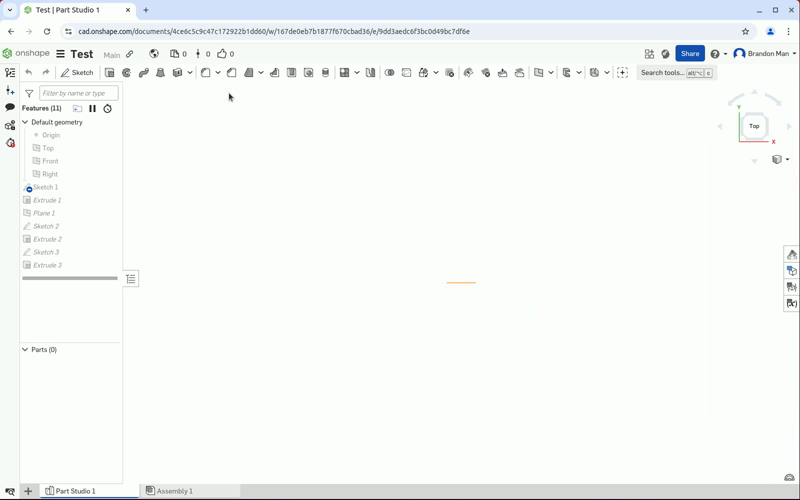
key(shift+s)
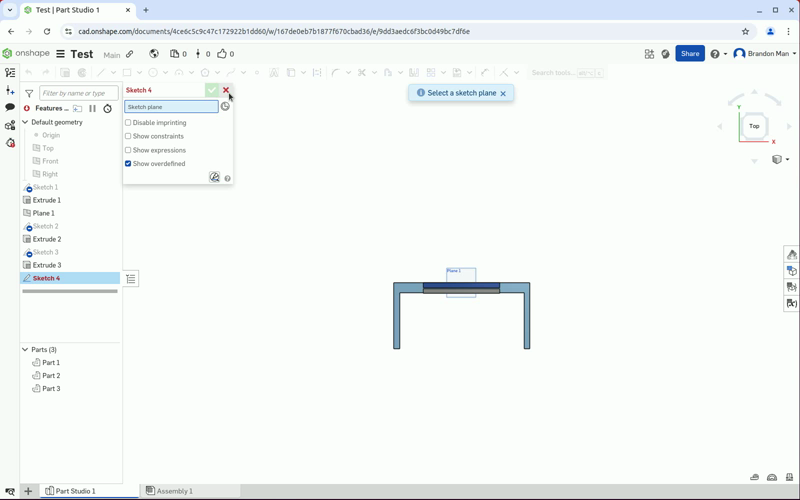
mouse_move(73, 215)
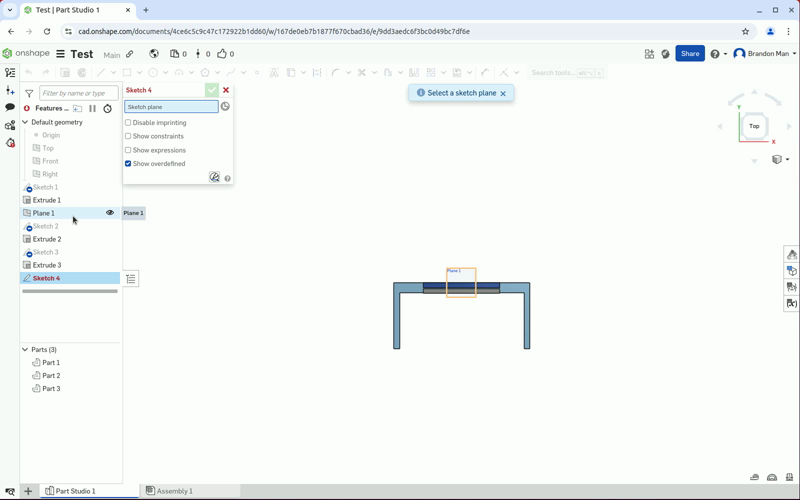
click(73, 215)
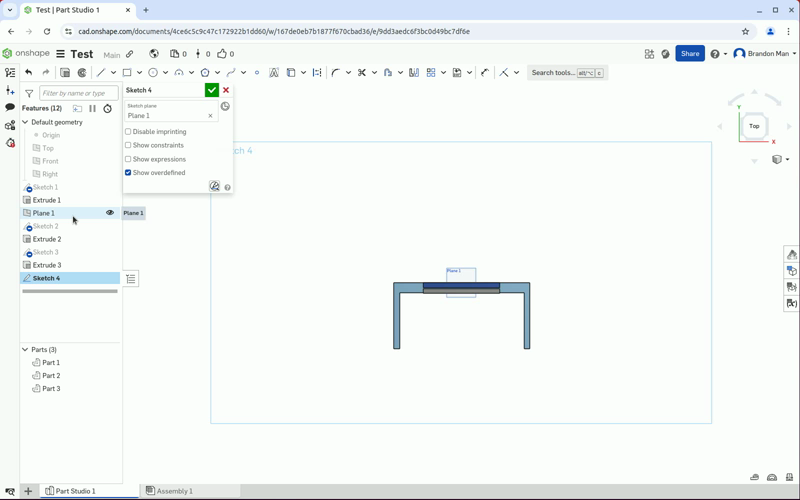
mouse_move(73, 352)
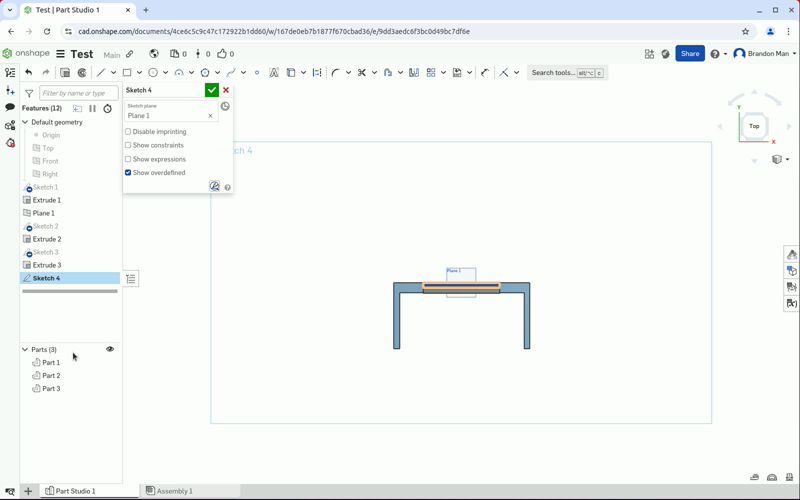
key(y)
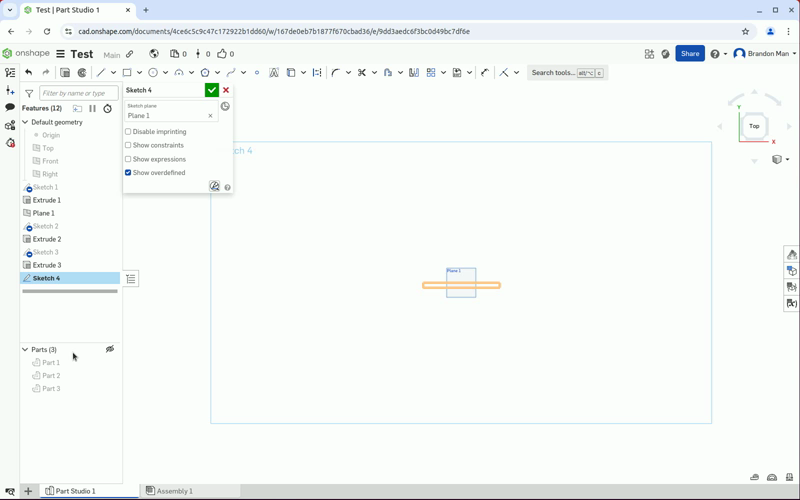
key(l)
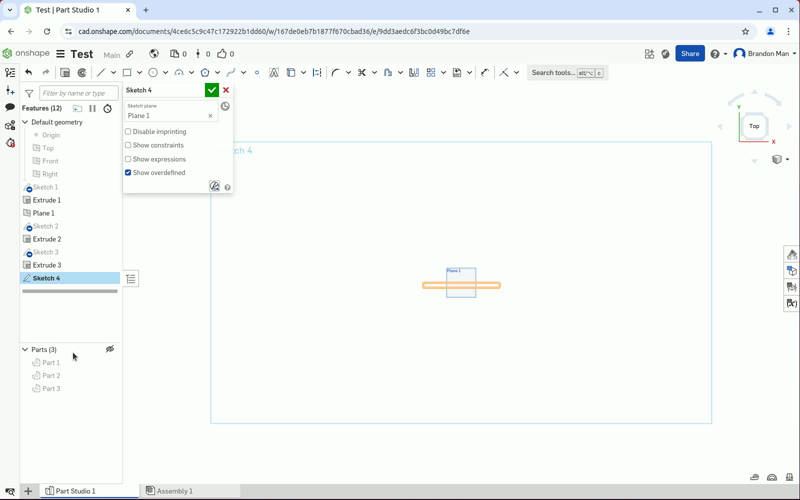
key_down(shift)
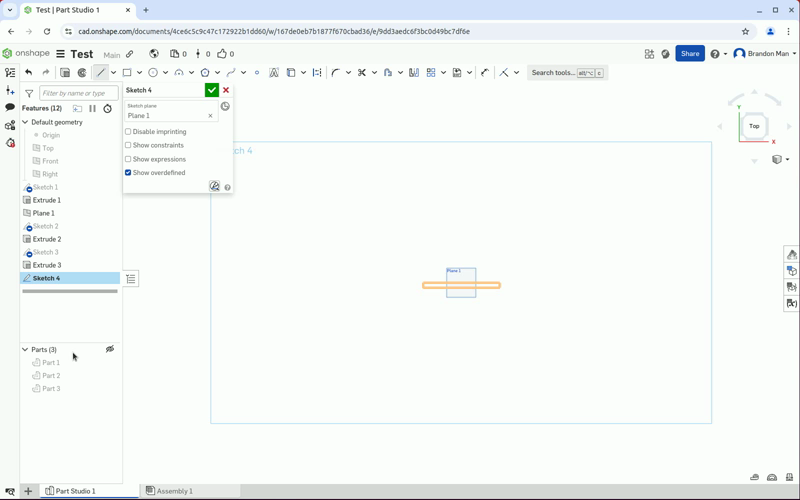
mouse_move(416, 287)
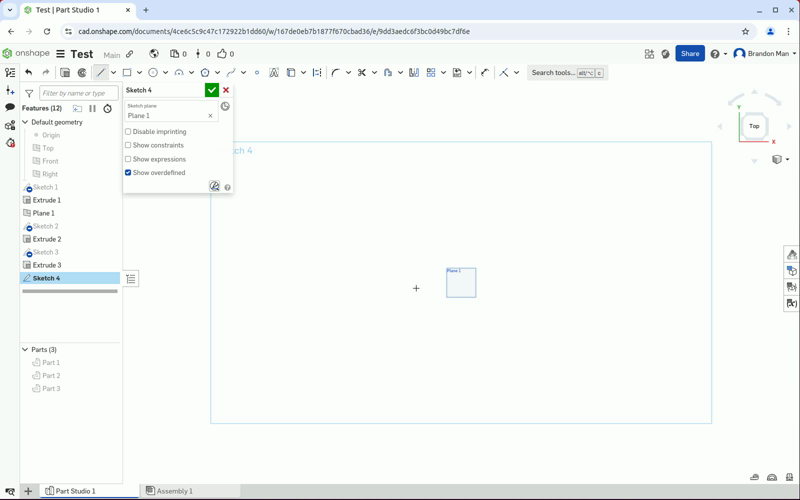
click(416, 287)
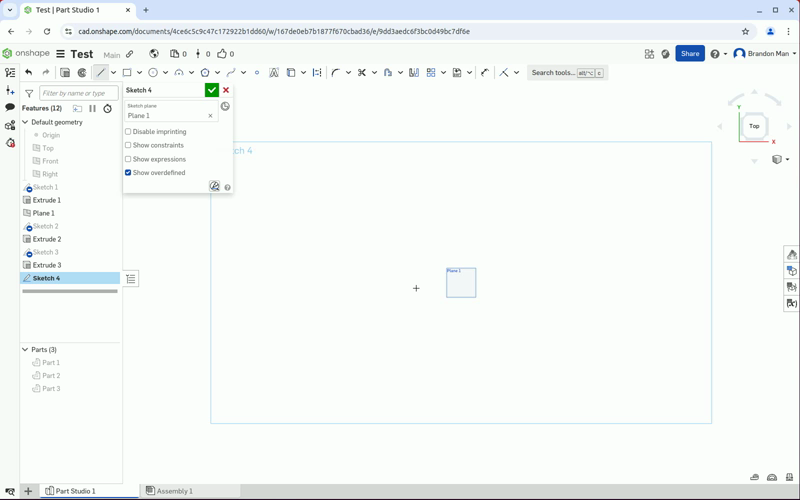
key_up(shift)
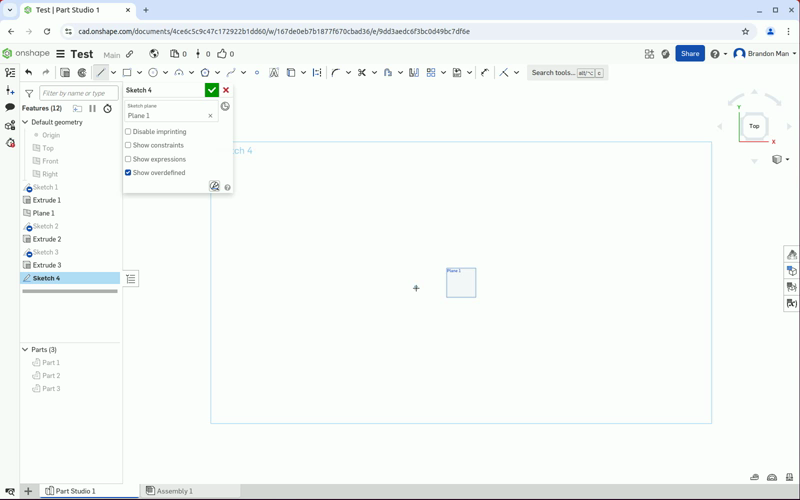
key_down(shift)
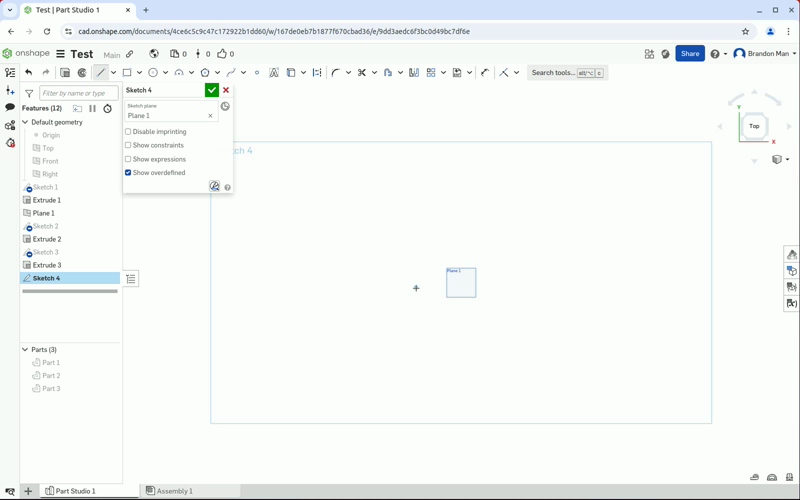
mouse_move(446, 287)
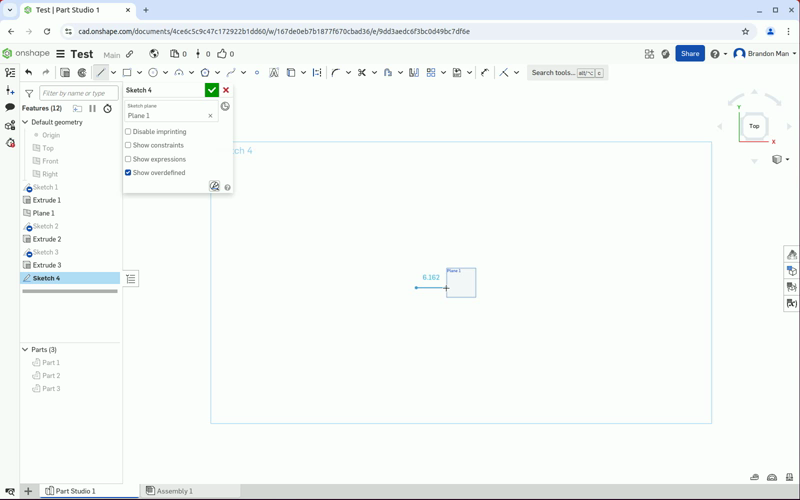
mouse_move(425, 287)
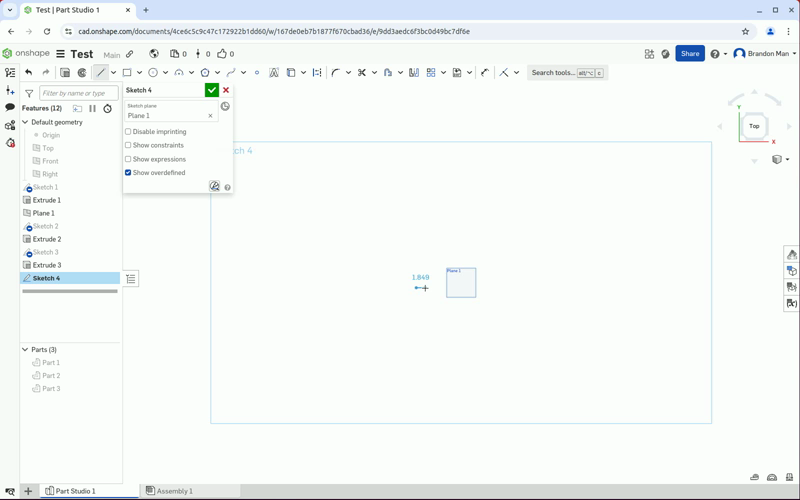
click(425, 287)
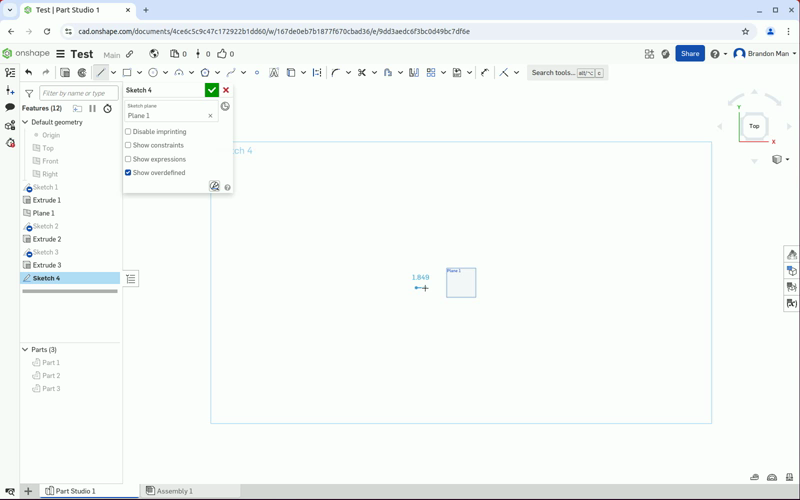
key_up(shift)
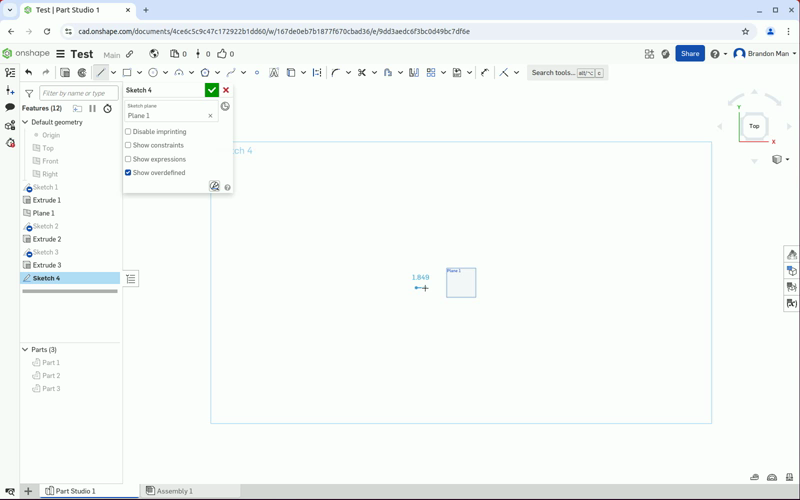
key_down(shift)
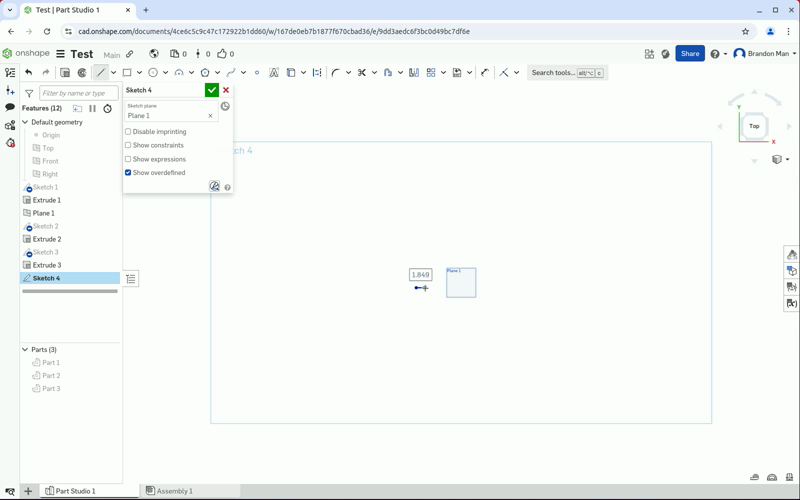
mouse_move(455, 287)
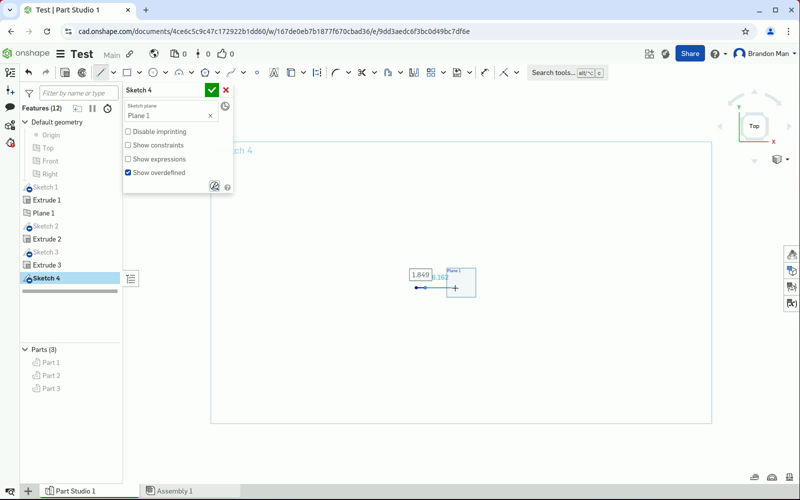
mouse_move(425, 281)
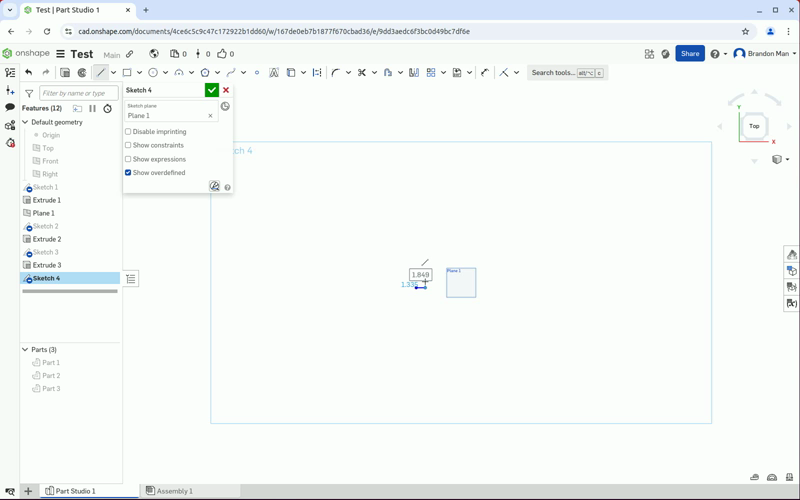
scroll(6)
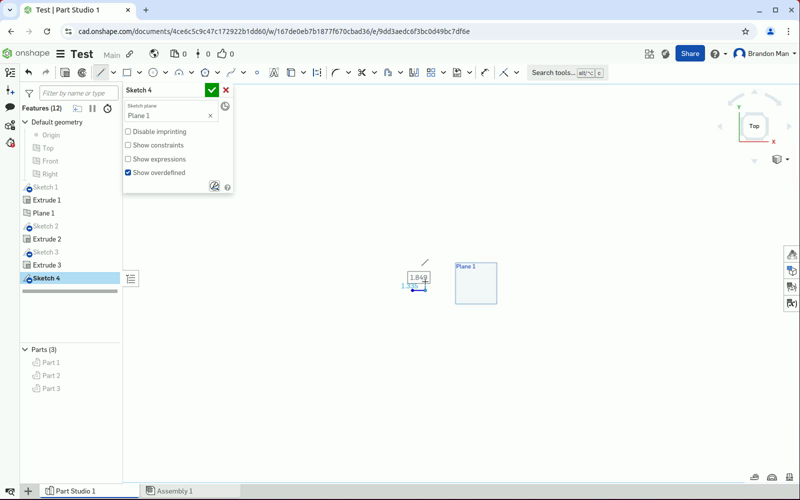
scroll(6)
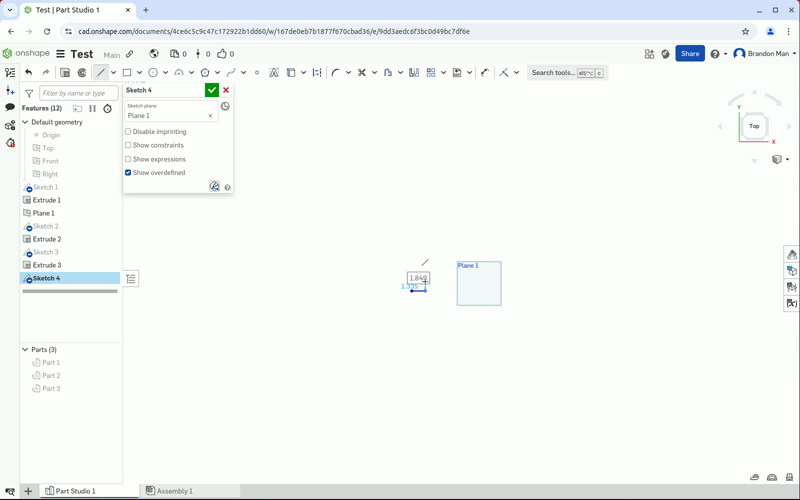
scroll(6)
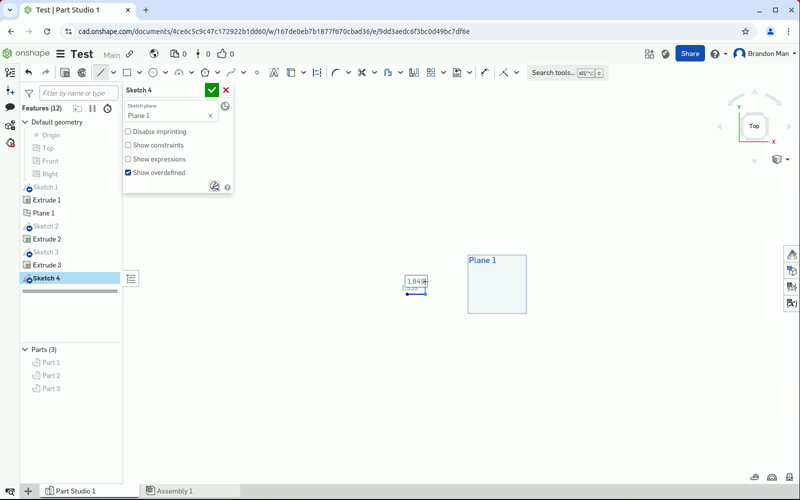
scroll(6)
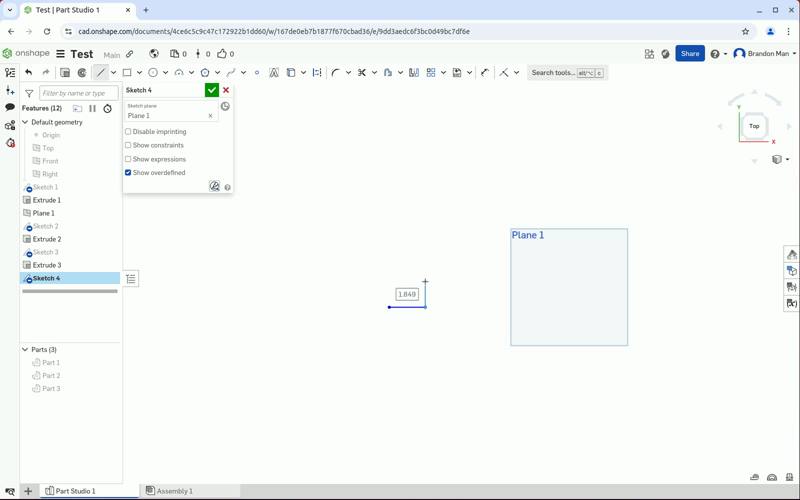
scroll(6)
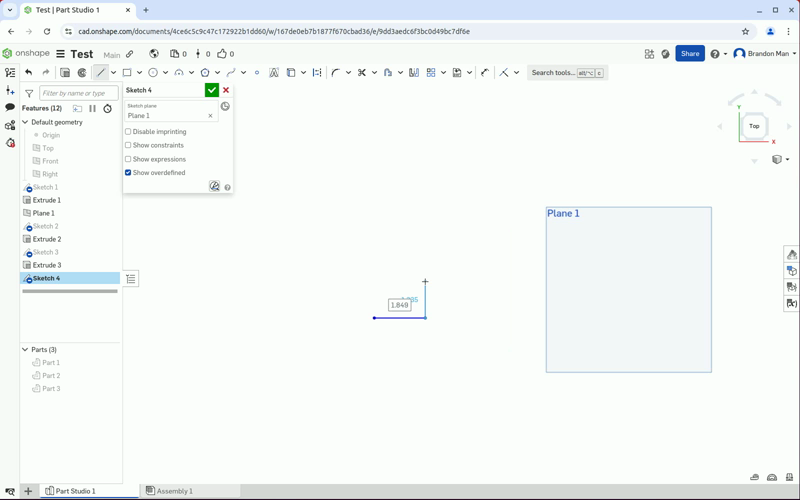
scroll(6)
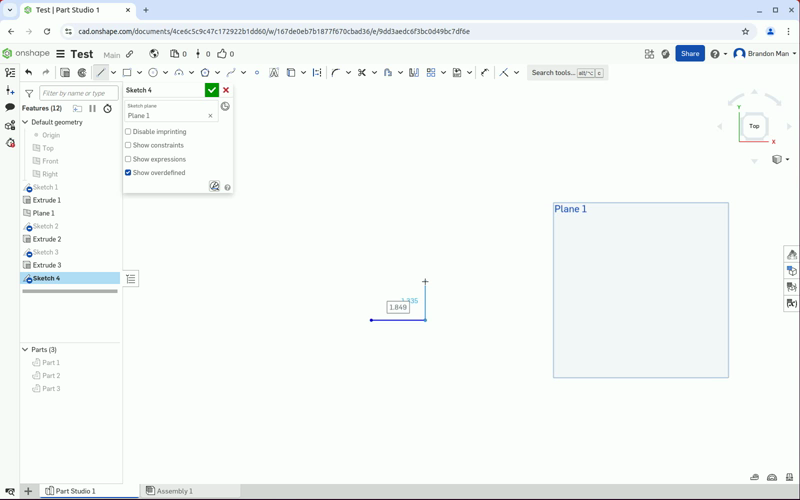
scroll(6)
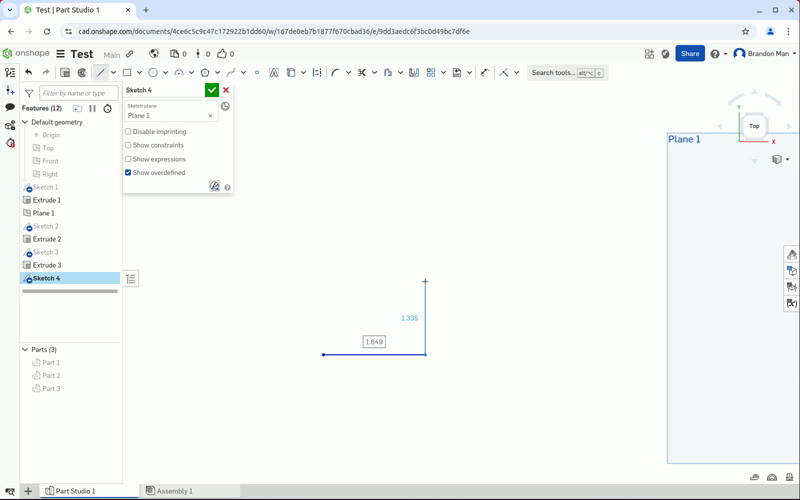
click(425, 281)
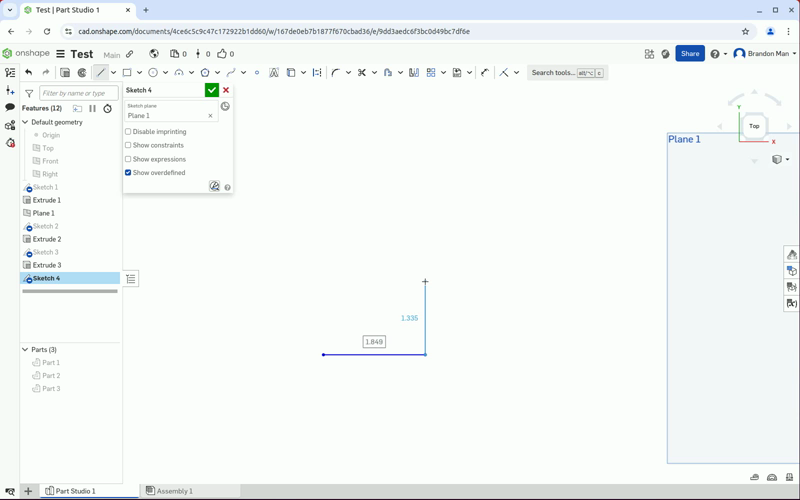
scroll(-6)
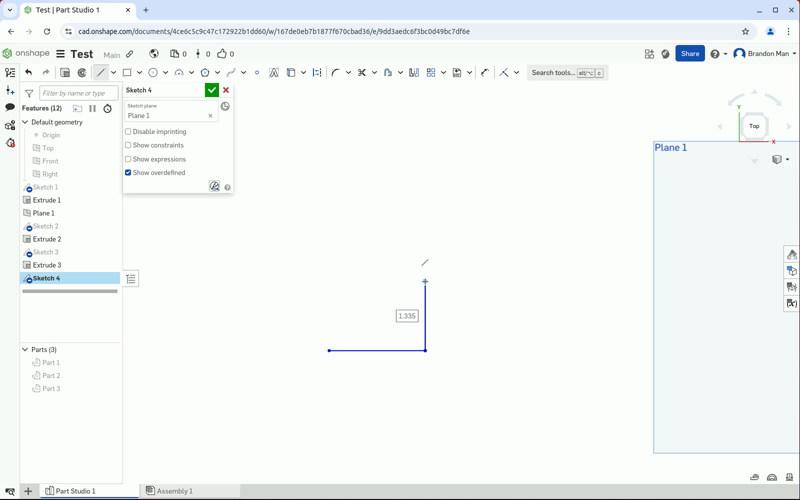
scroll(-6)
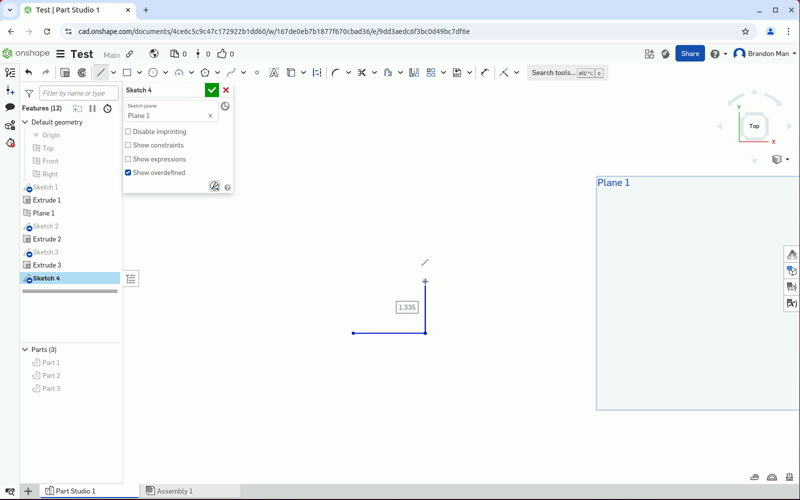
scroll(-6)
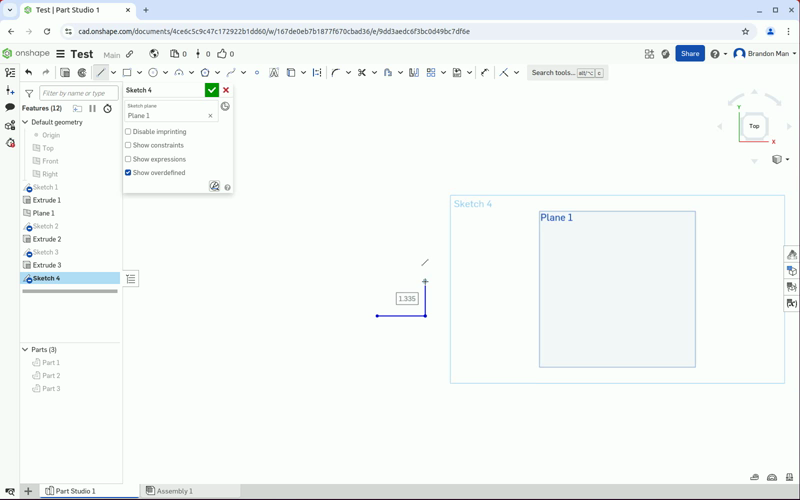
scroll(-6)
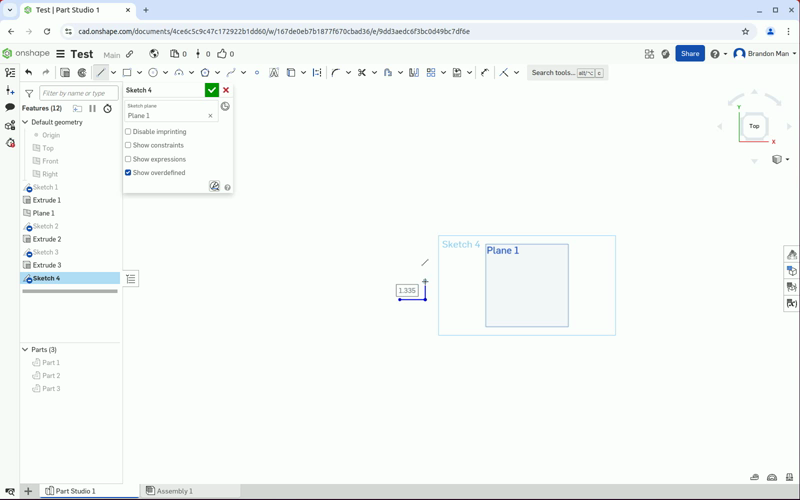
scroll(-6)
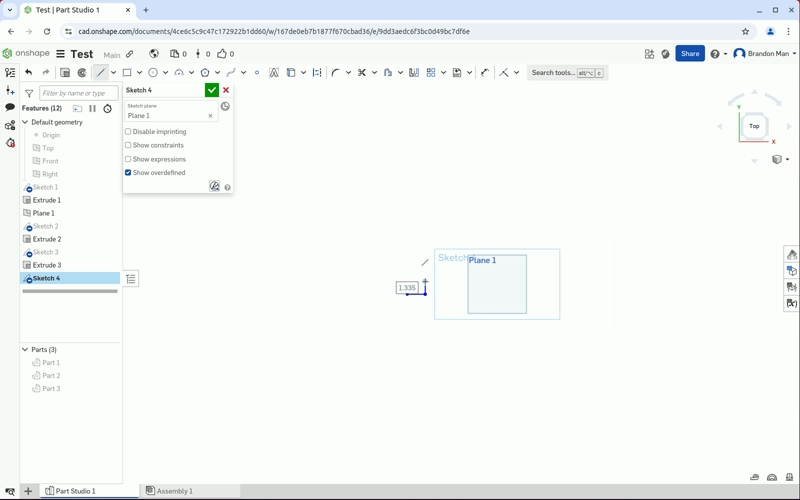
scroll(-6)
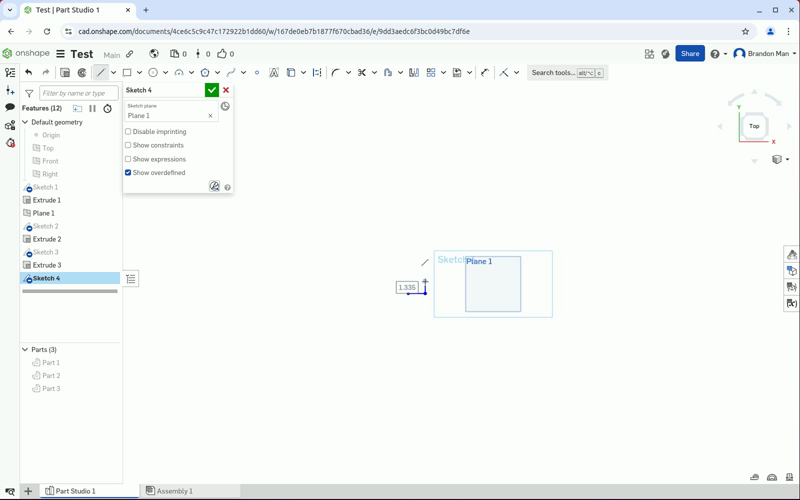
scroll(-6)
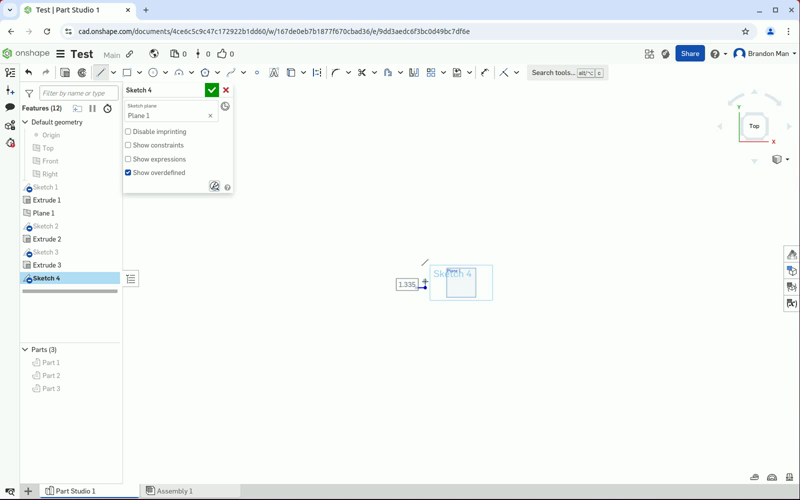
key_up(shift)
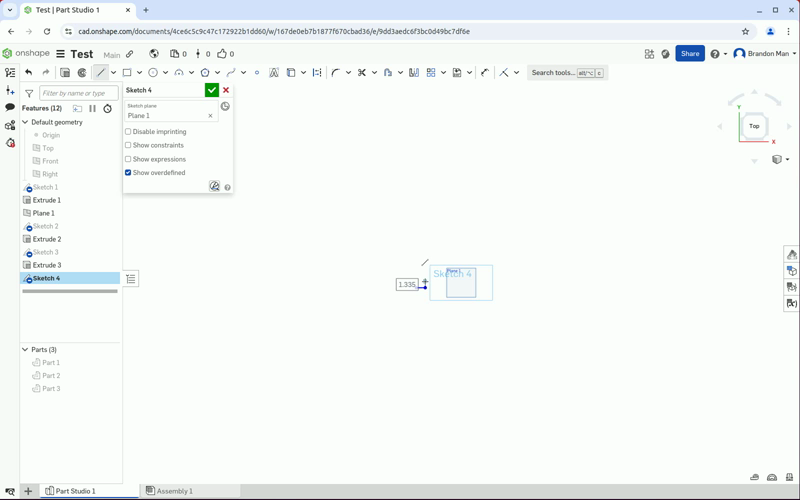
key_down(shift)
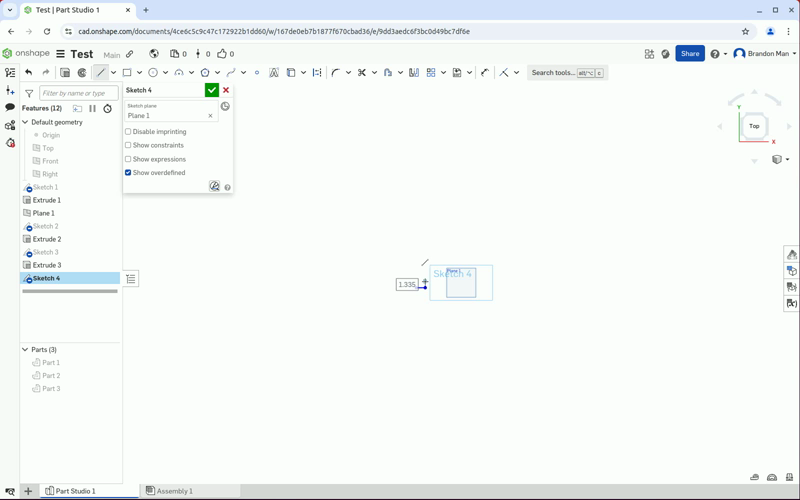
mouse_move(455, 281)
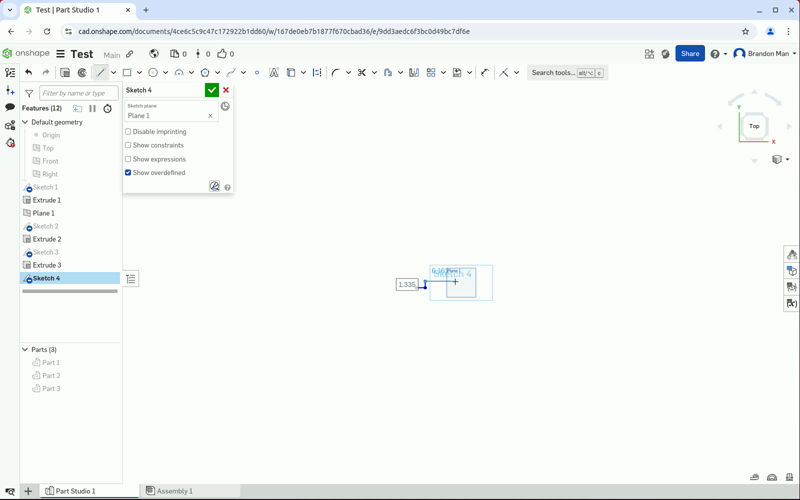
mouse_move(416, 281)
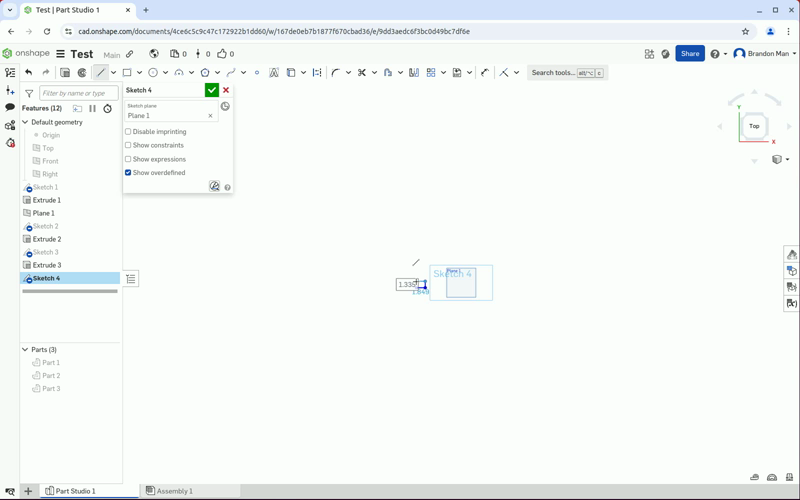
click(416, 281)
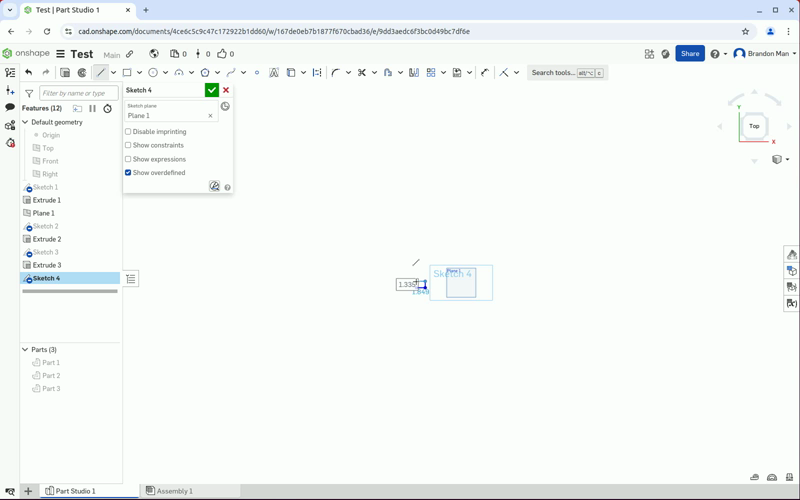
key_up(shift)
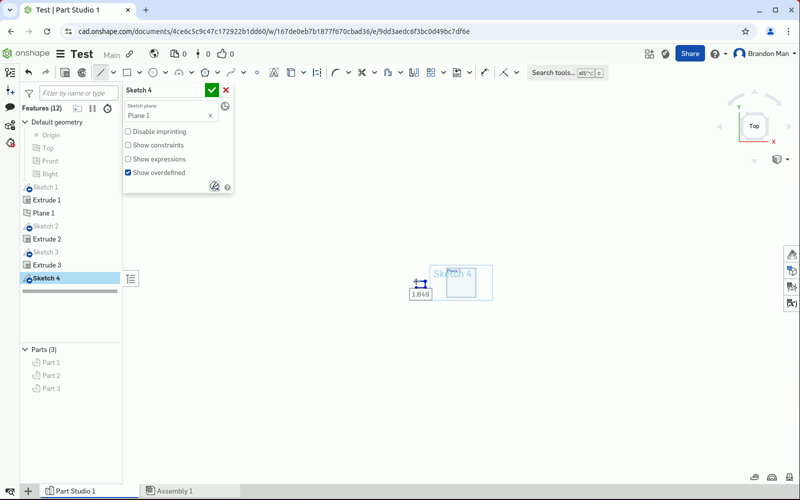
mouse_move(446, 281)
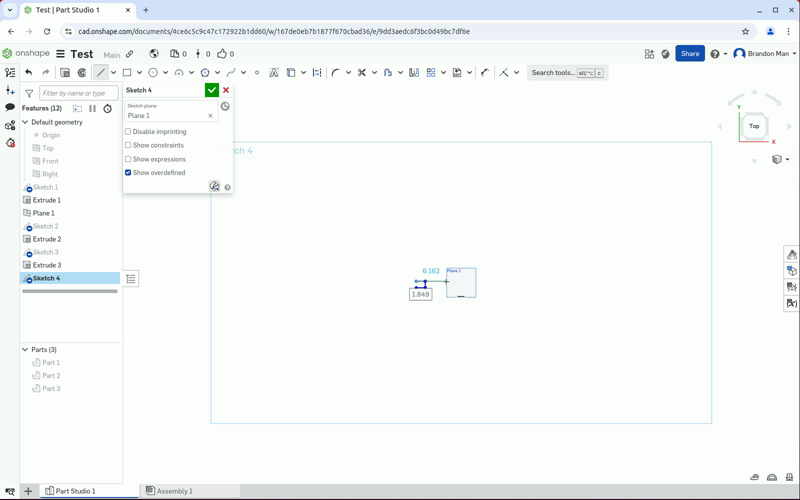
key_down(shift)
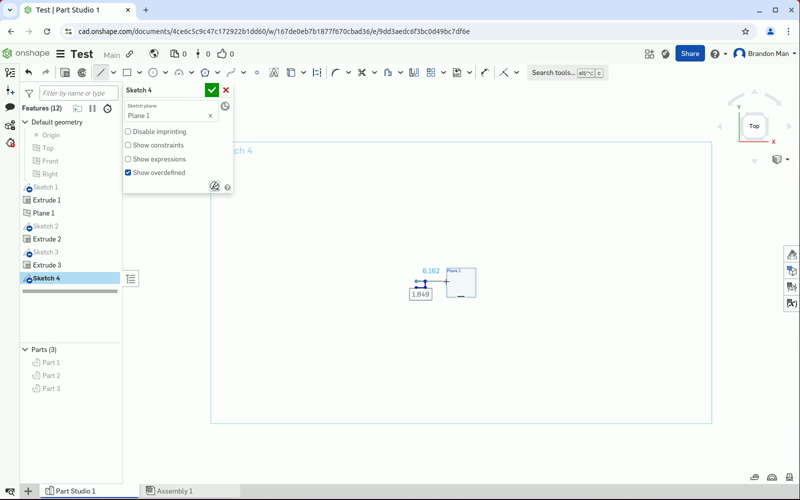
mouse_move(416, 287)
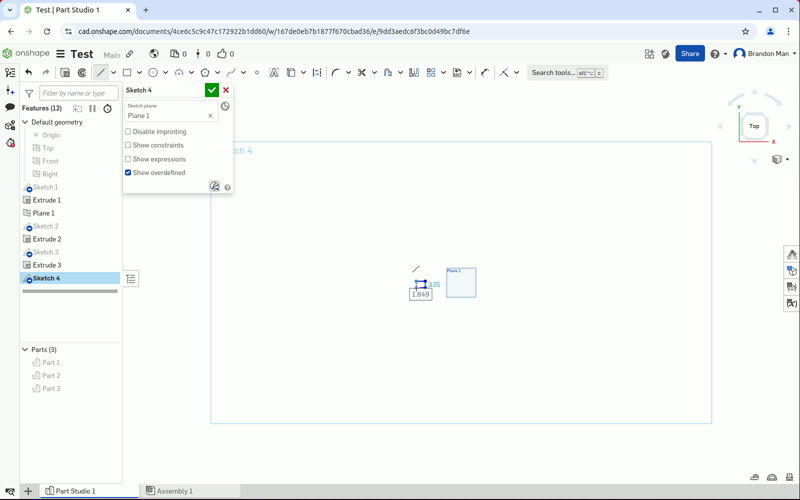
scroll(6)
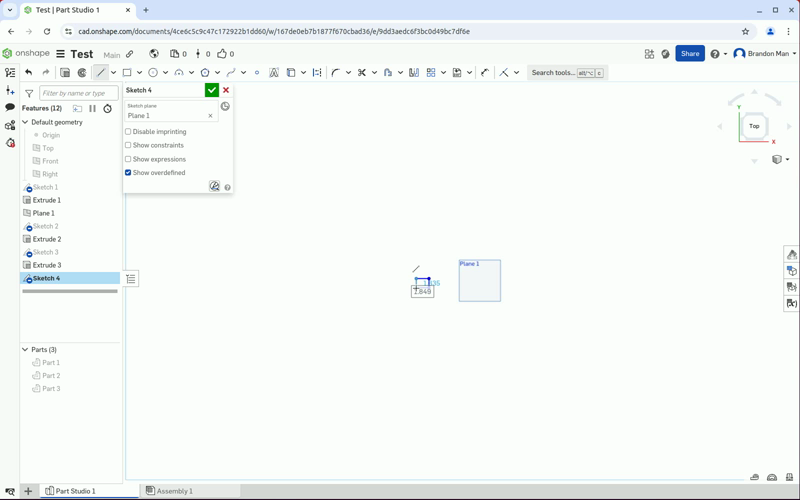
scroll(6)
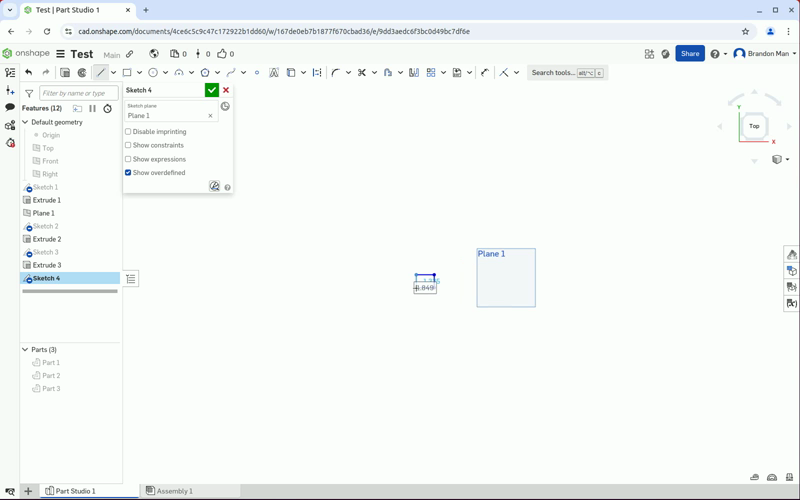
scroll(6)
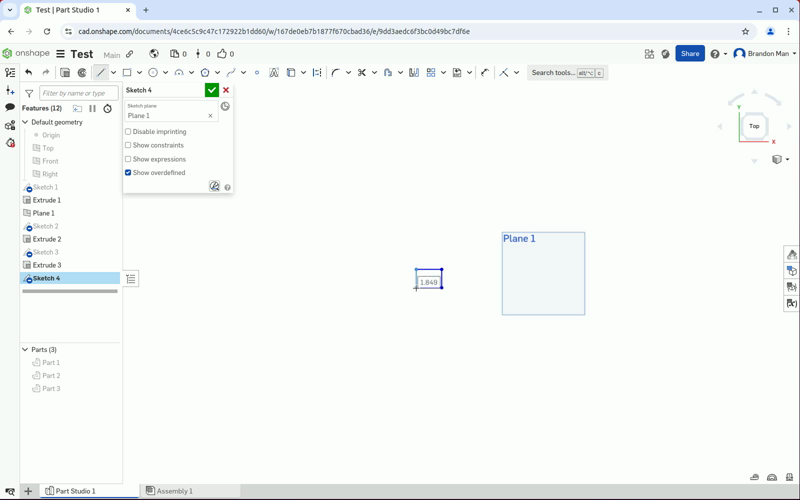
scroll(6)
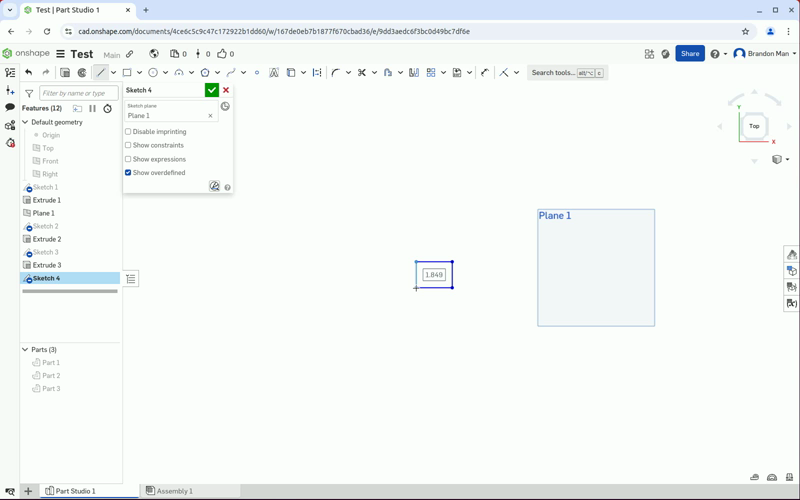
scroll(6)
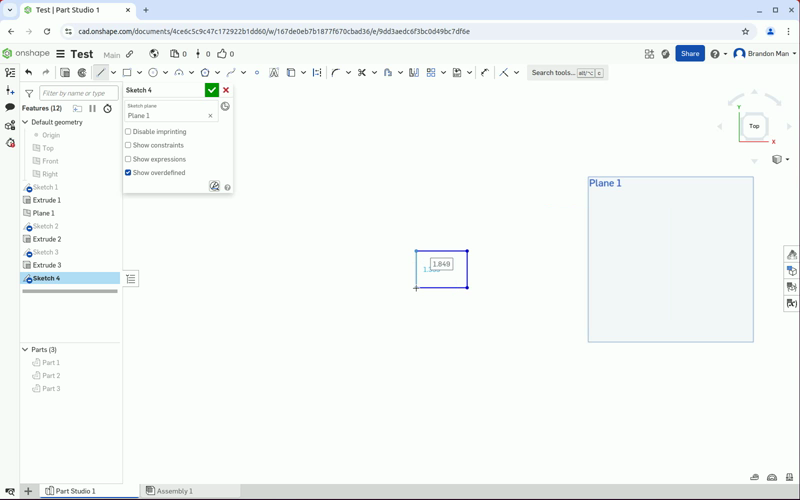
scroll(6)
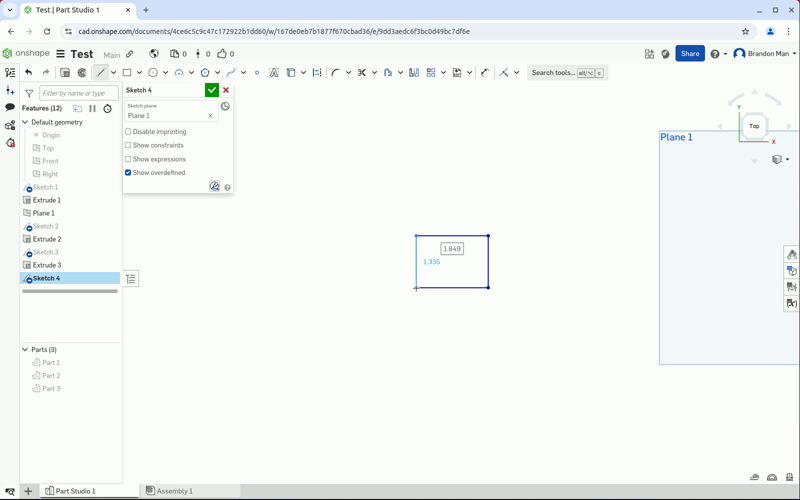
scroll(6)
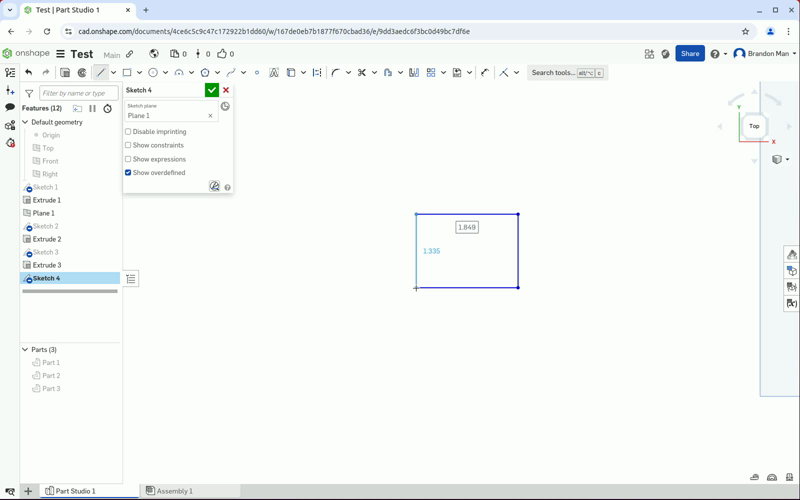
key_up(shift)
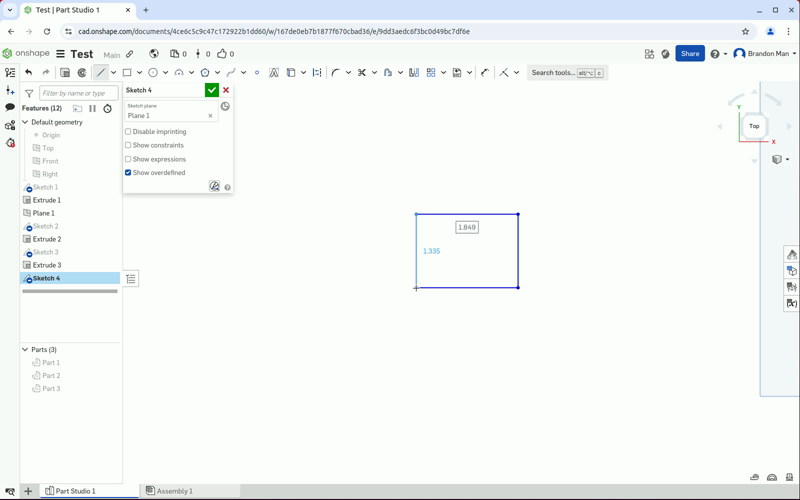
click(416, 287)
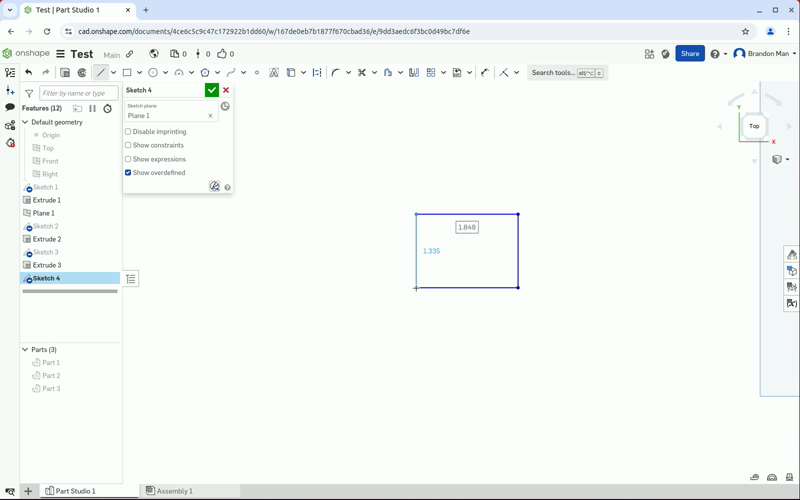
scroll(-6)
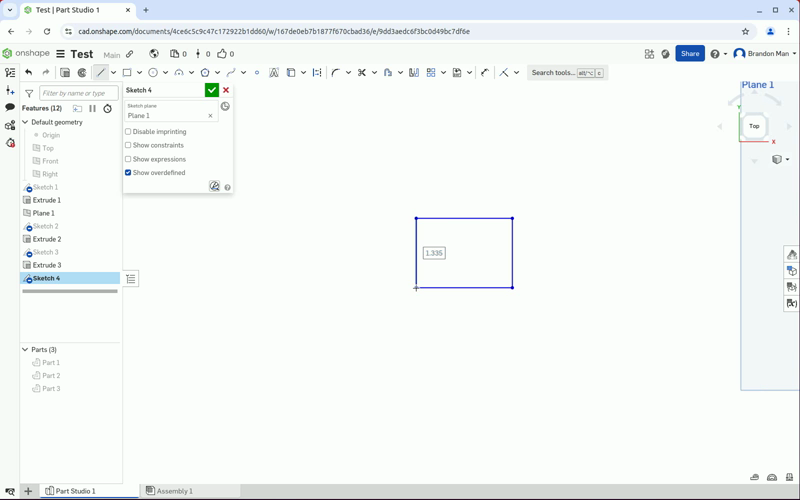
scroll(-6)
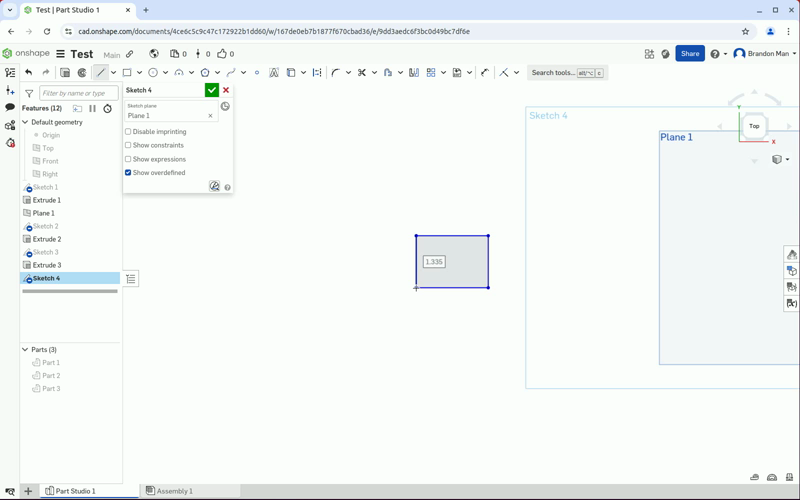
scroll(-6)
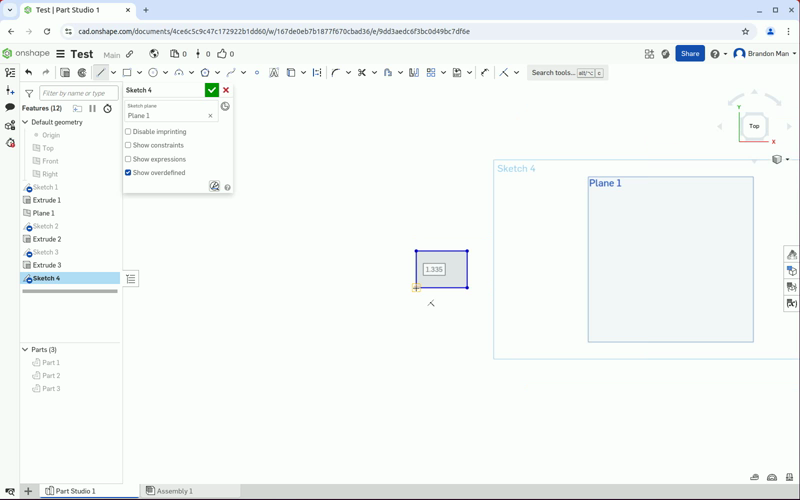
scroll(-6)
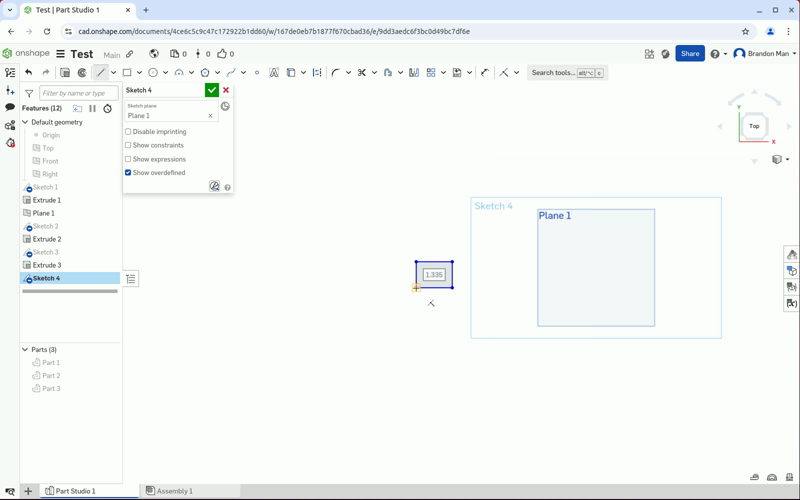
scroll(-6)
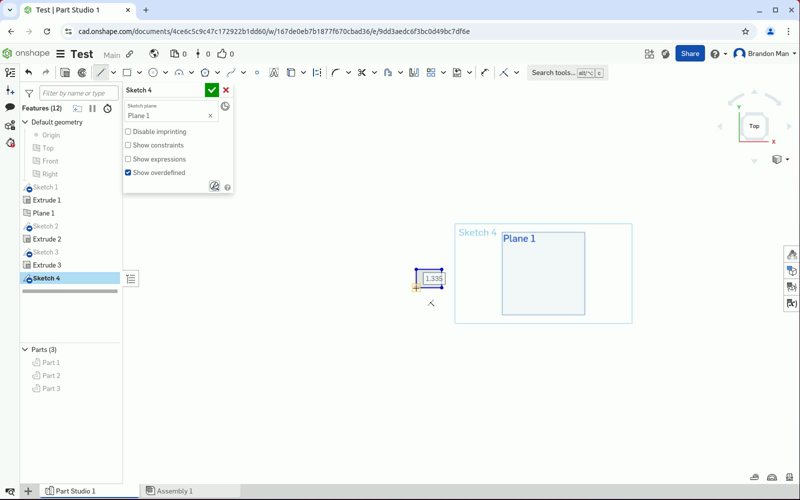
scroll(-6)
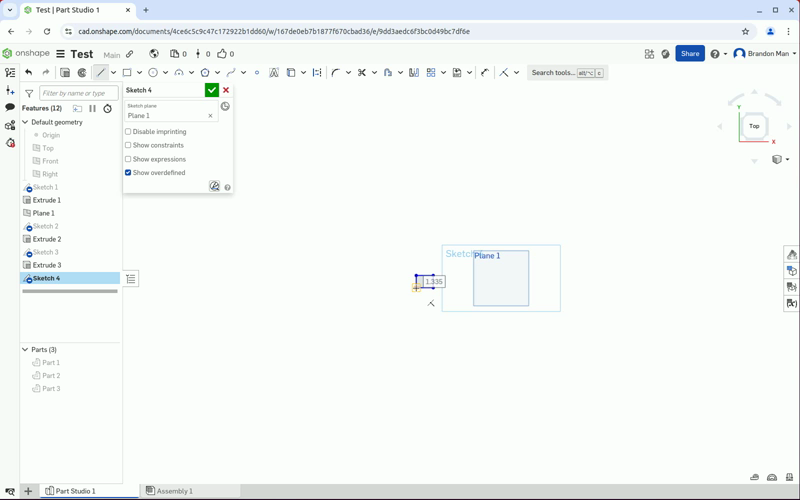
scroll(-6)
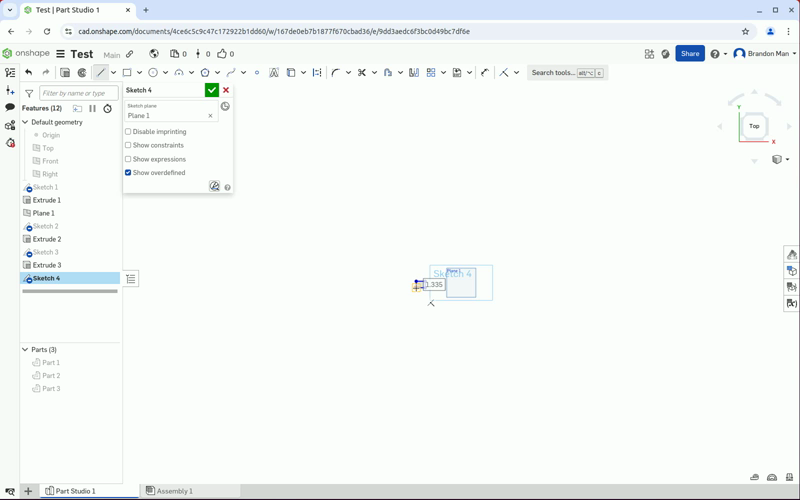
key(esc)
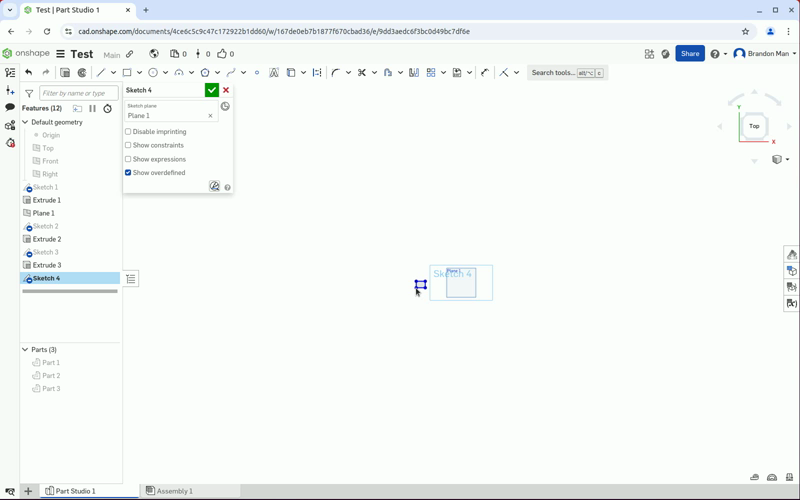
mouse_move(417, 286)
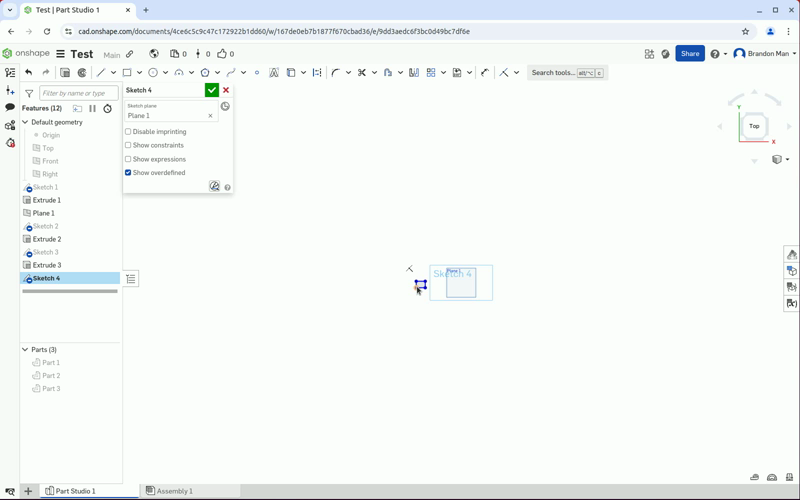
scroll(6)
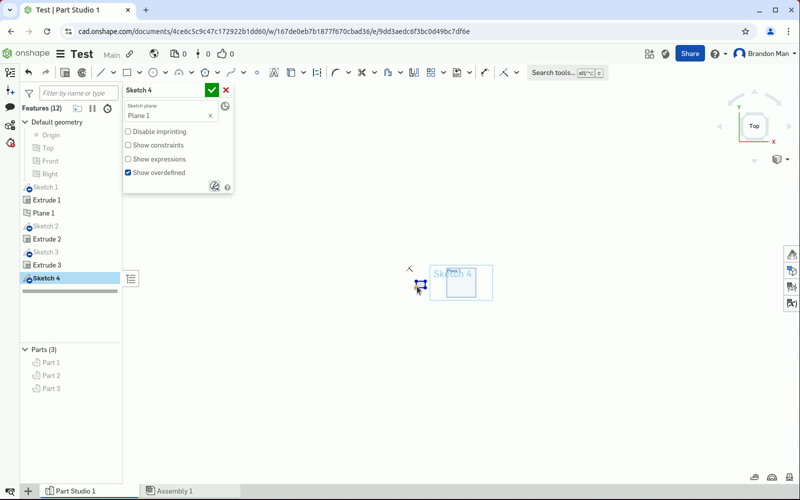
scroll(6)
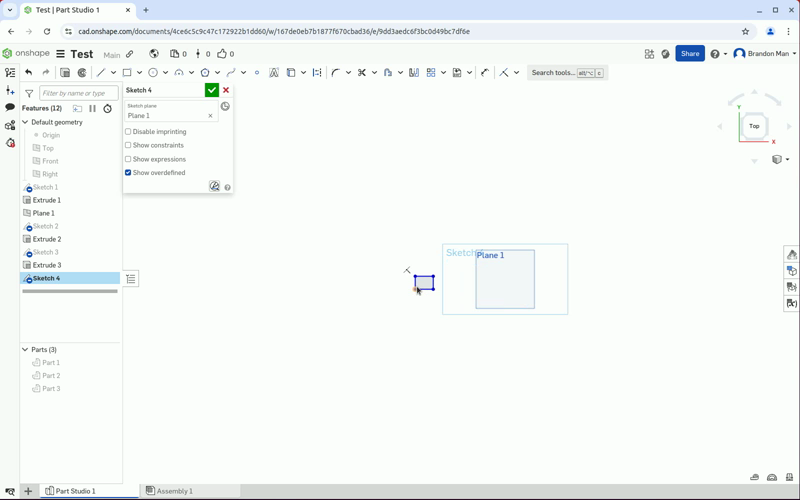
scroll(6)
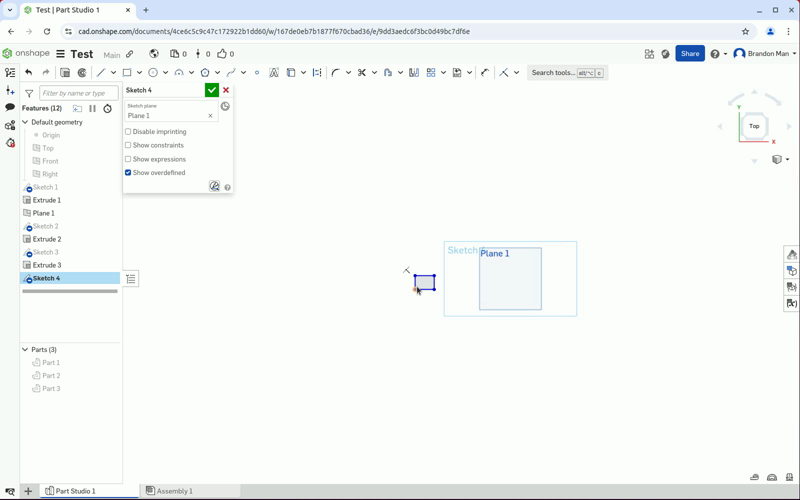
scroll(6)
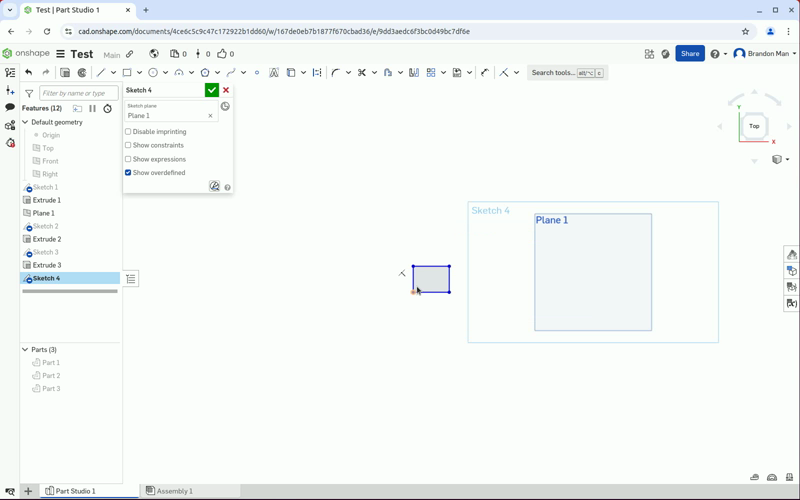
scroll(6)
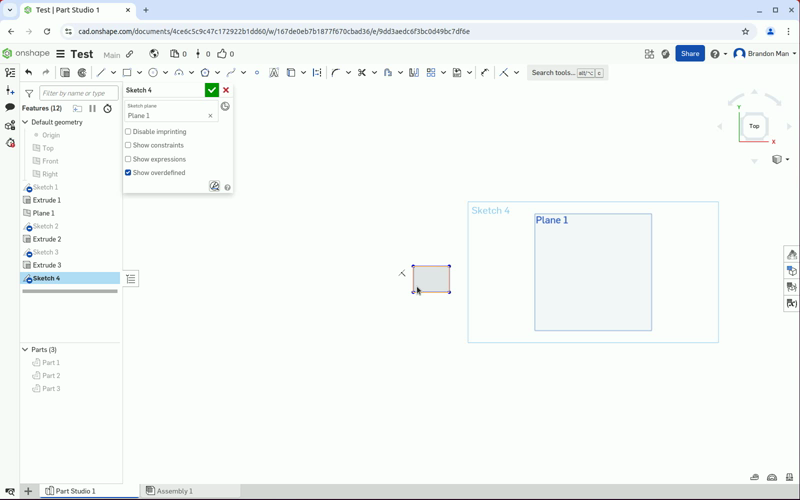
scroll(6)
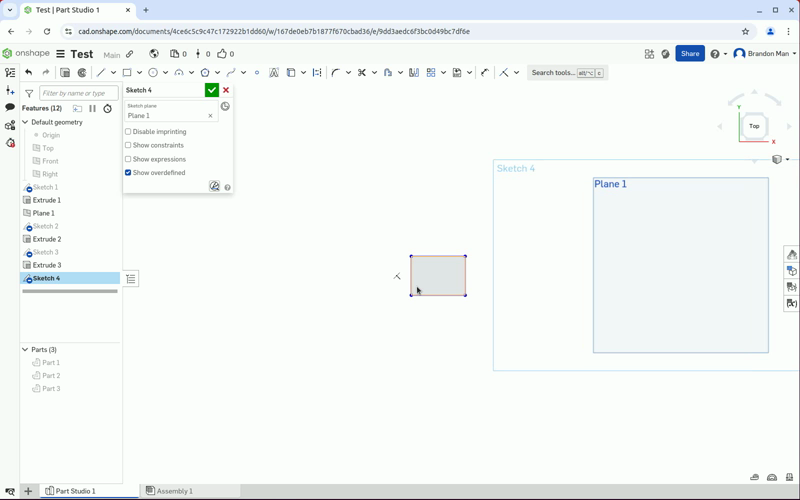
scroll(6)
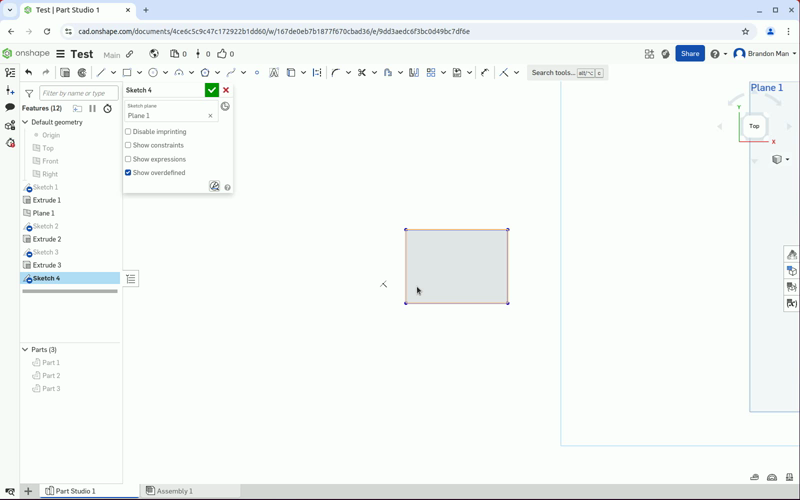
click(417, 286)
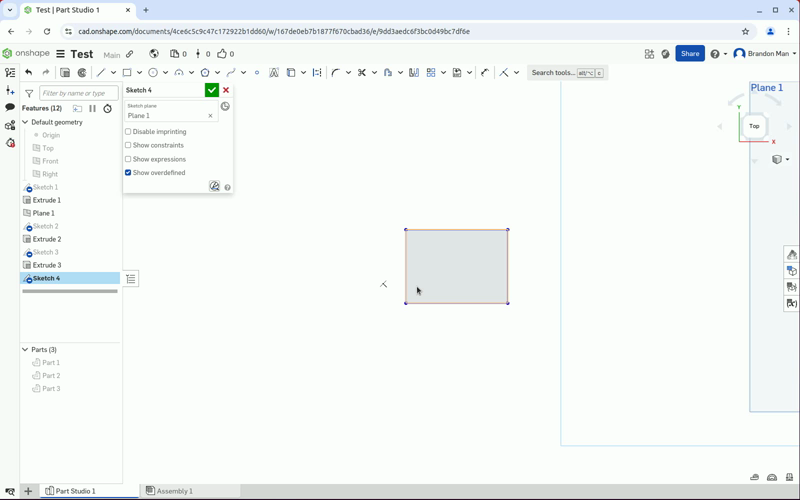
scroll(-6)
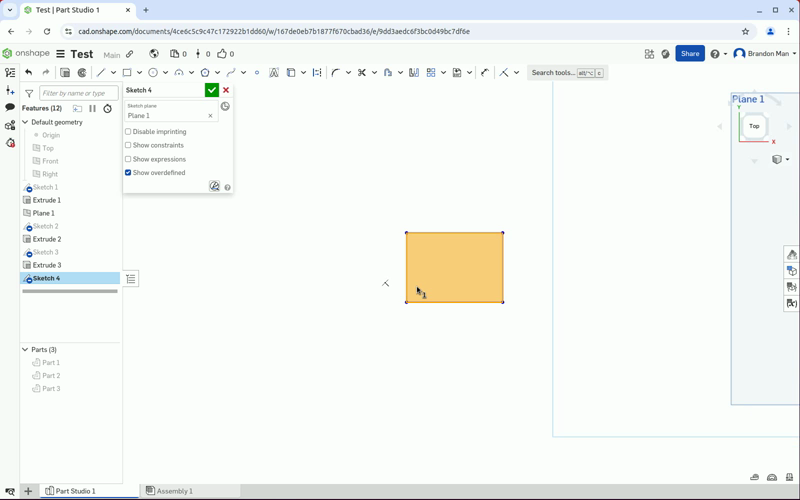
scroll(-6)
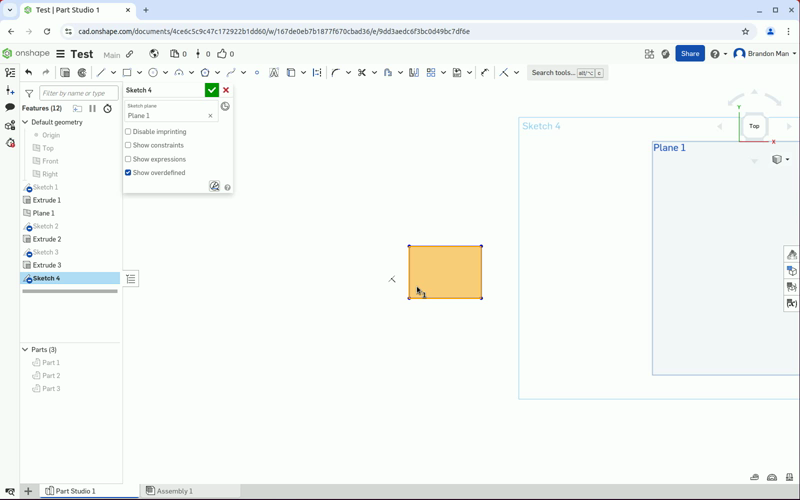
scroll(-6)
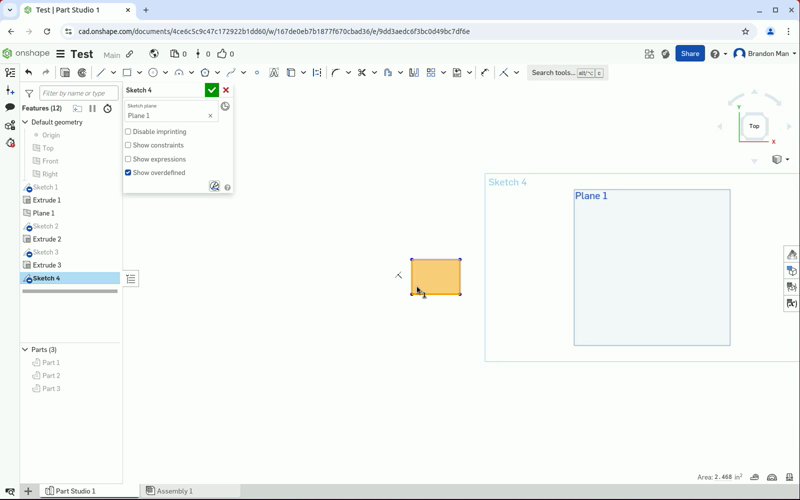
scroll(-6)
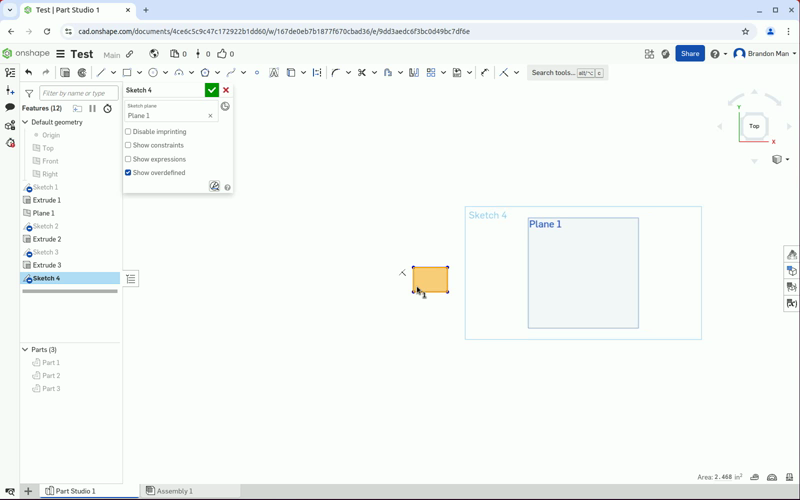
scroll(-6)
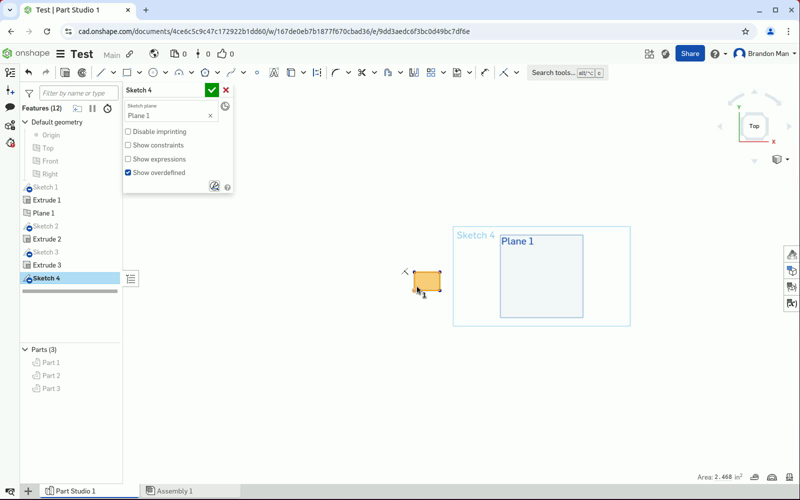
scroll(-6)
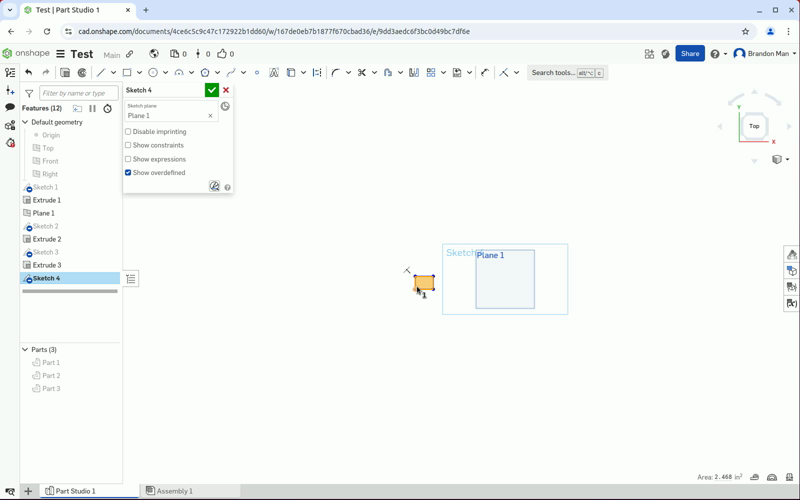
scroll(-6)
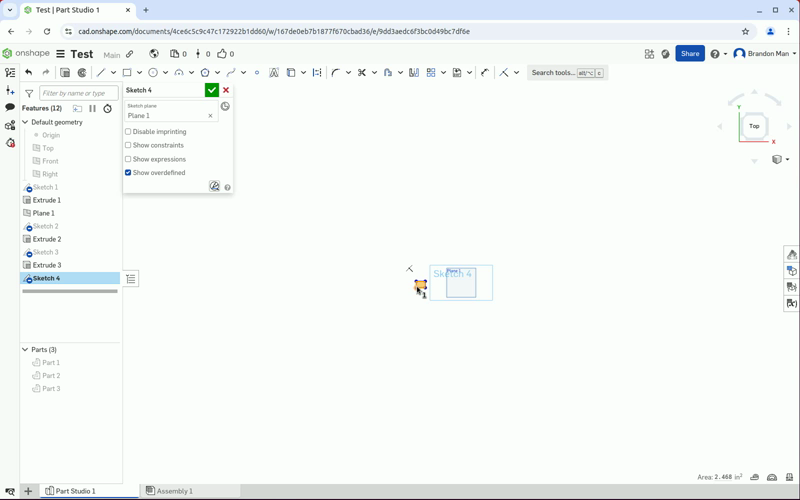
mouse_move(73, 352)
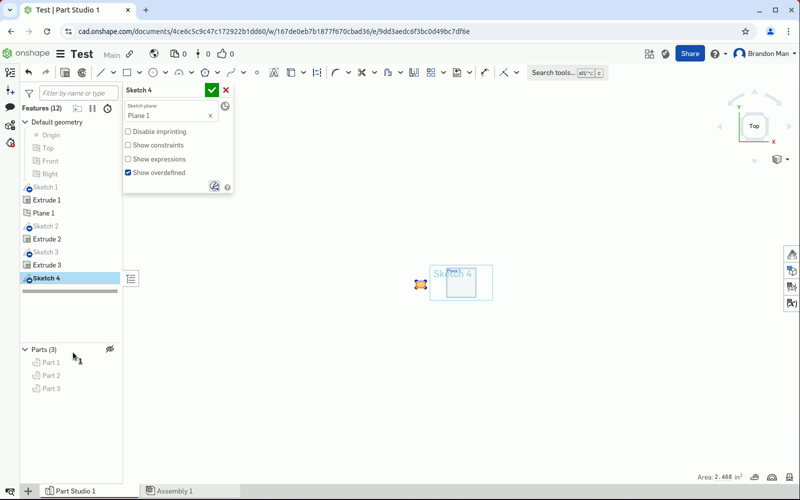
key(shift+y)
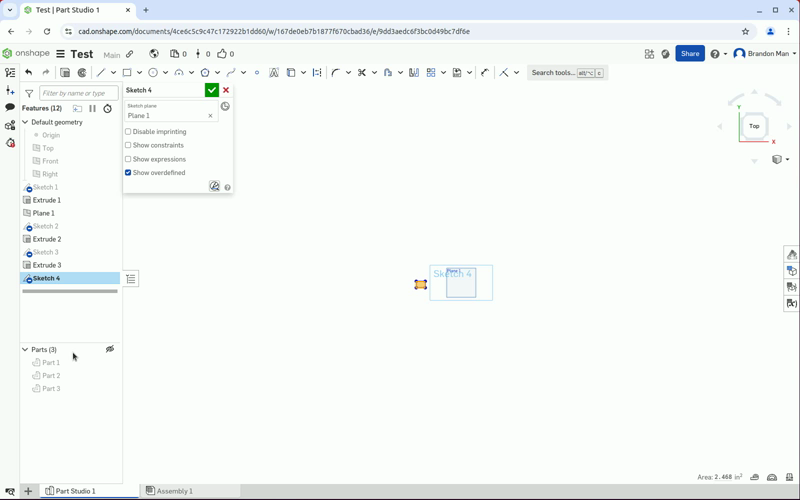
key(shift+e)
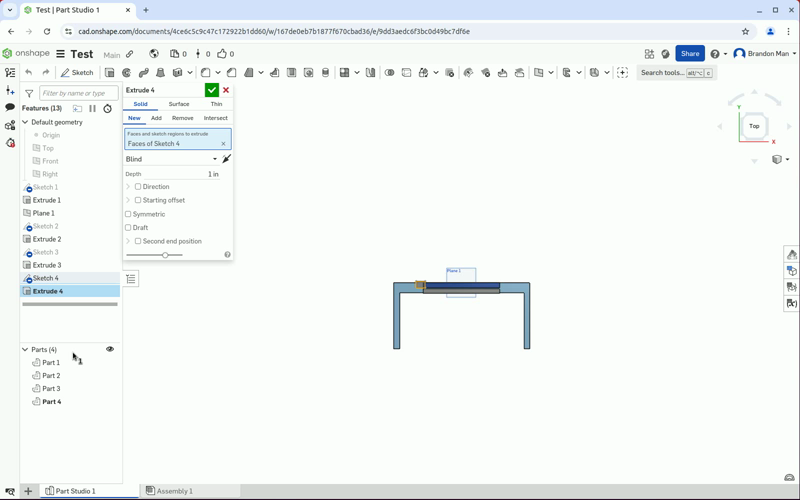
mouse_move(143, 106)
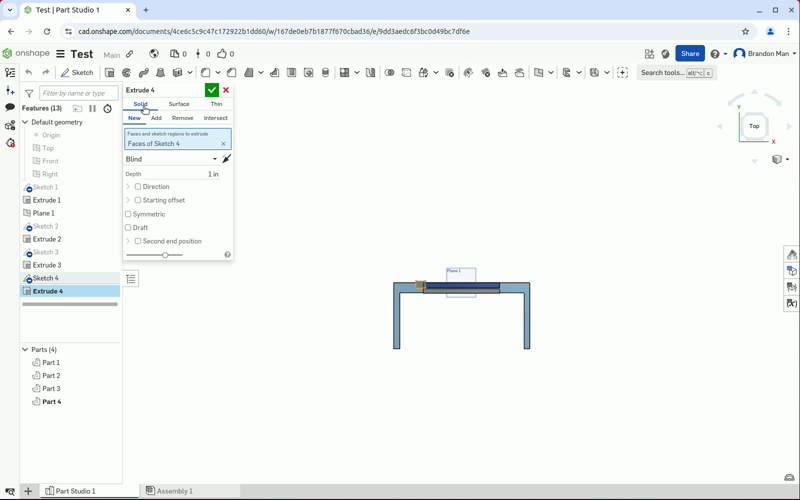
click(143, 106)
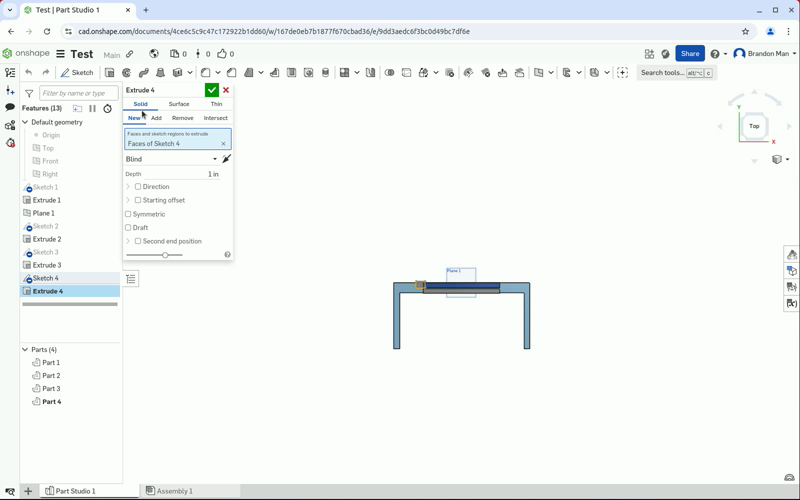
mouse_move(137, 120)
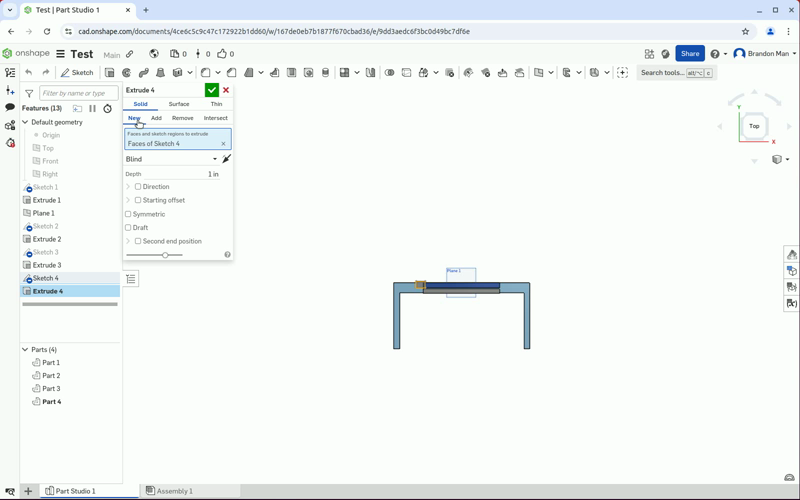
click(137, 120)
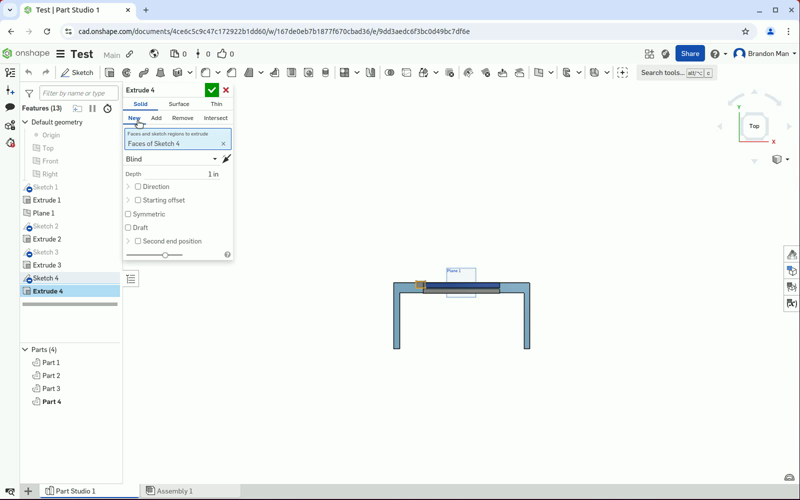
key(tab, 4)
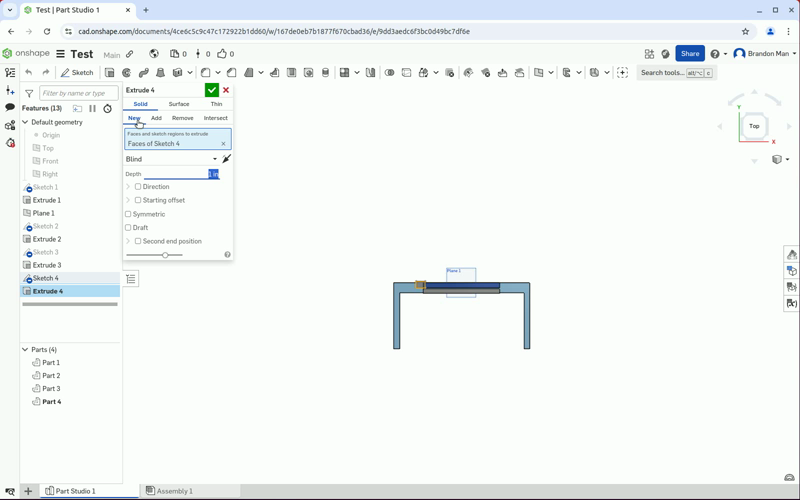
text(20.942)
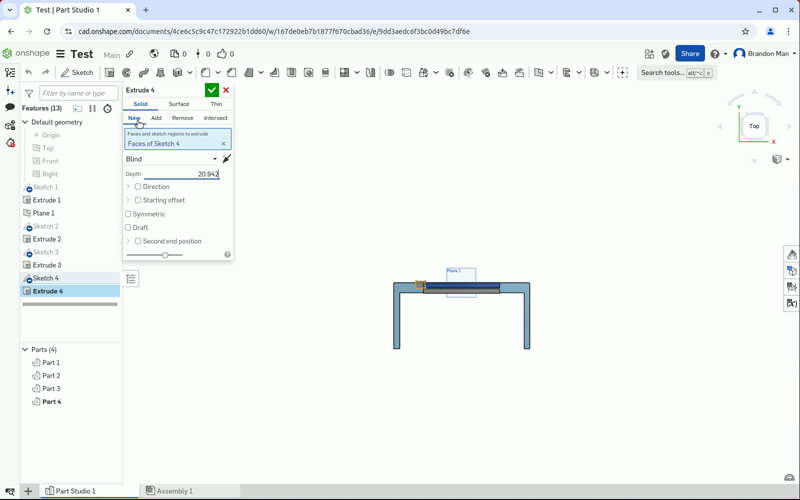
key(enter)
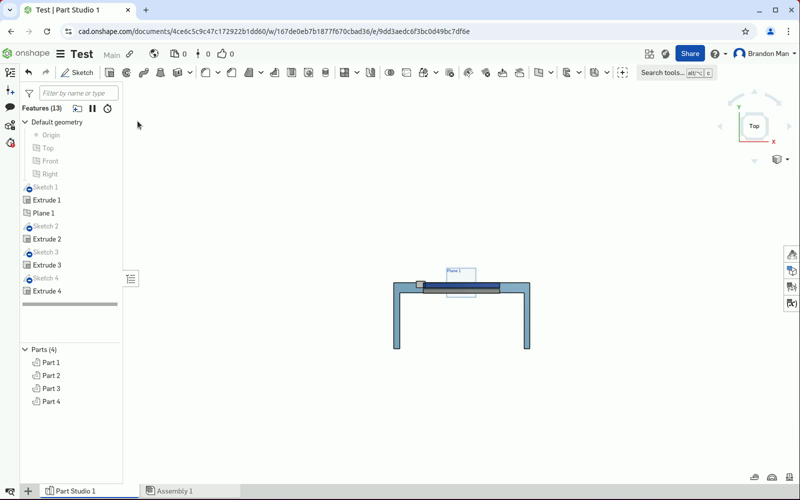
key(shift+h)
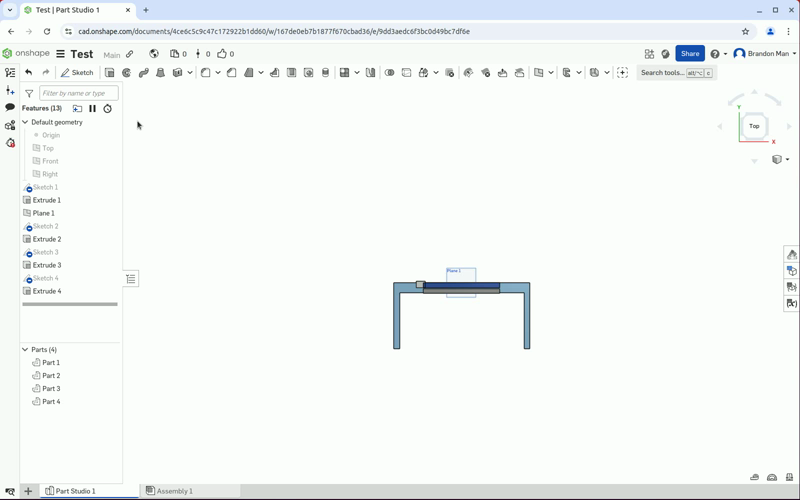
key(shift+h)
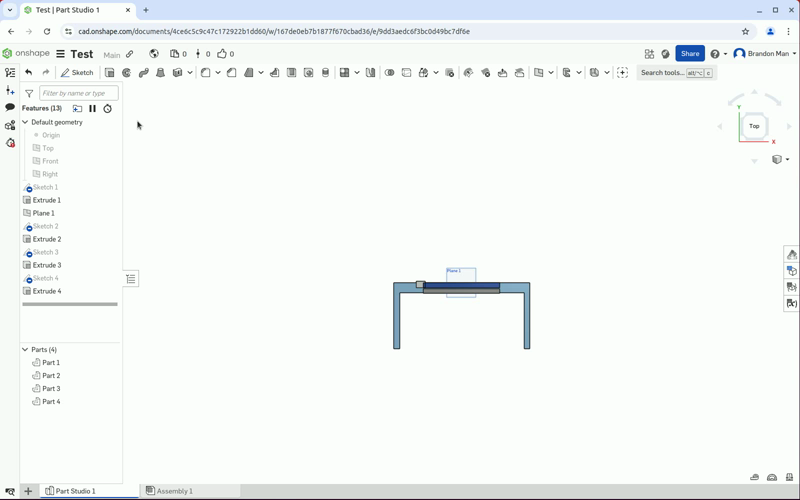
mouse_move(73, 189)
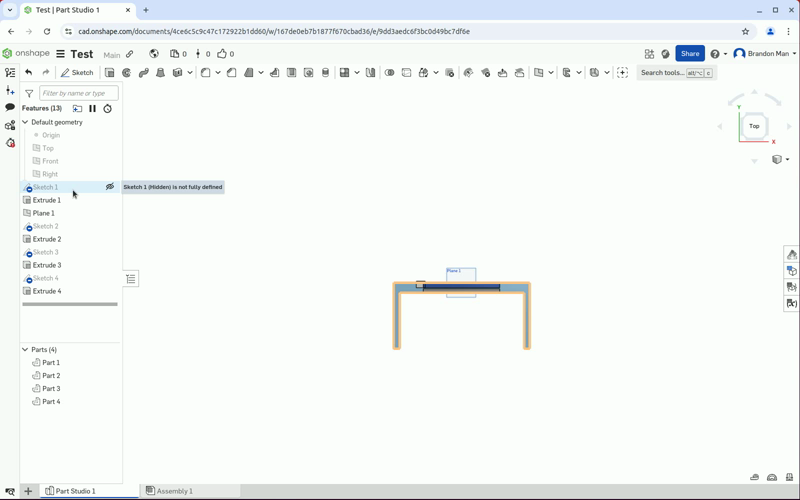
click(73, 189)
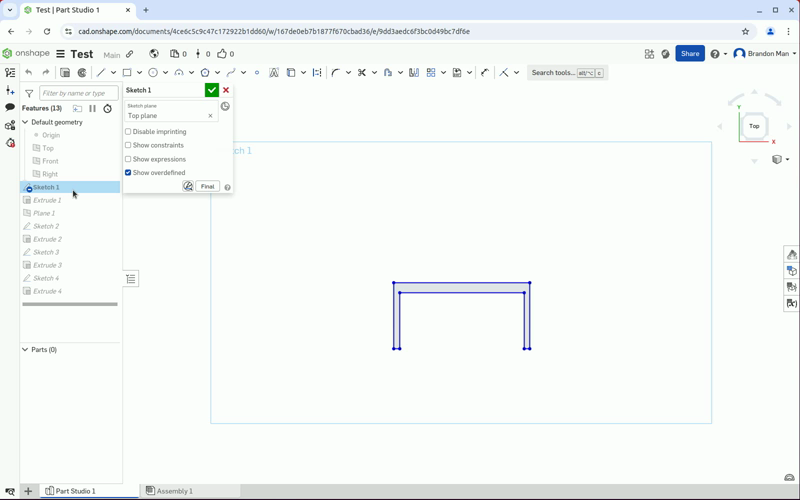
mouse_move(229, 92)
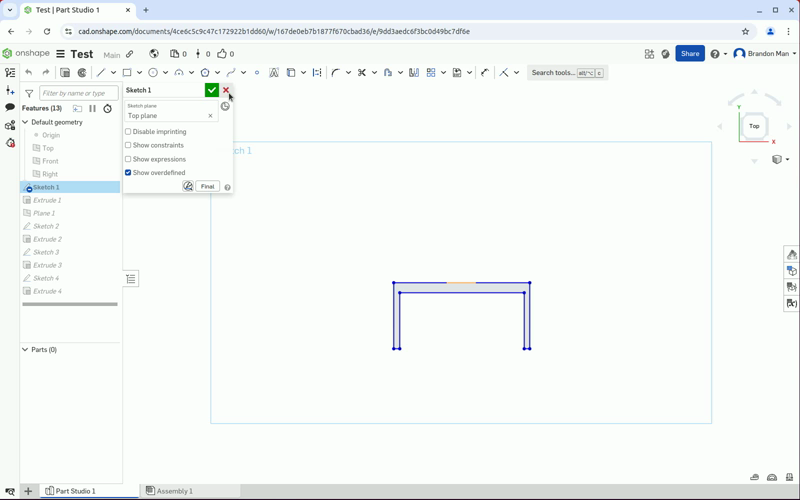
click(229, 92)
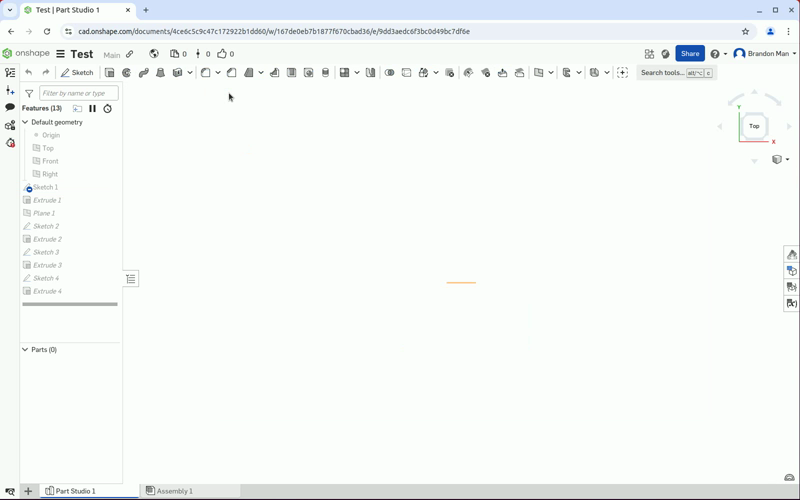
key(shift+s)
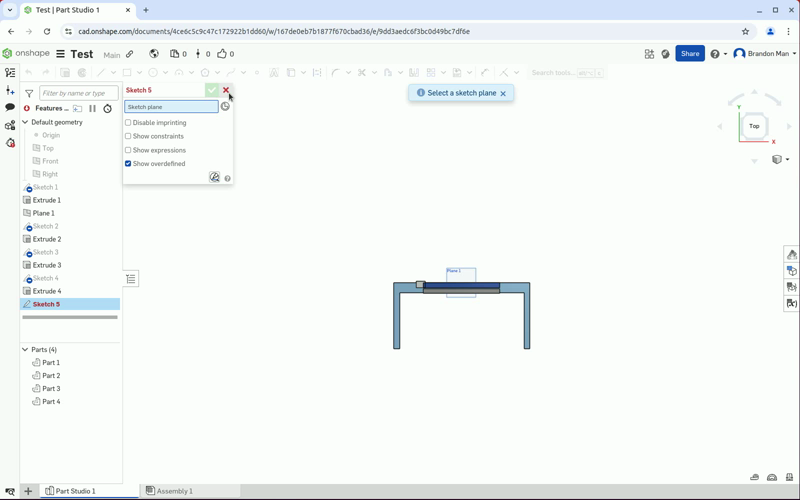
mouse_move(73, 215)
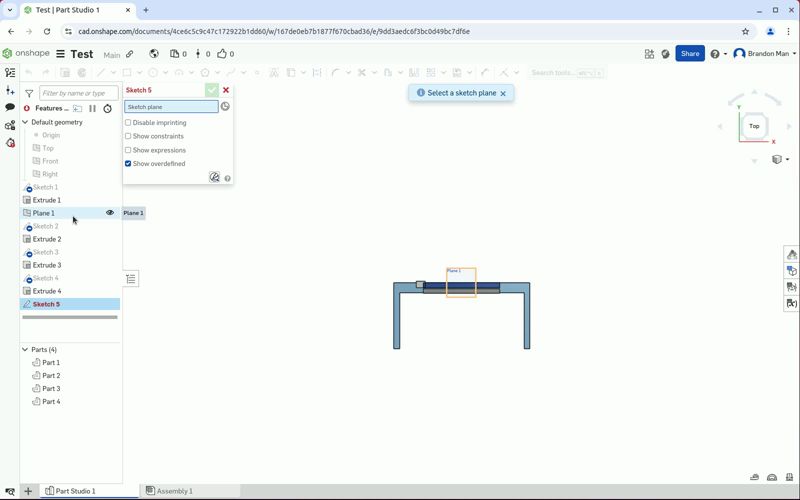
click(73, 215)
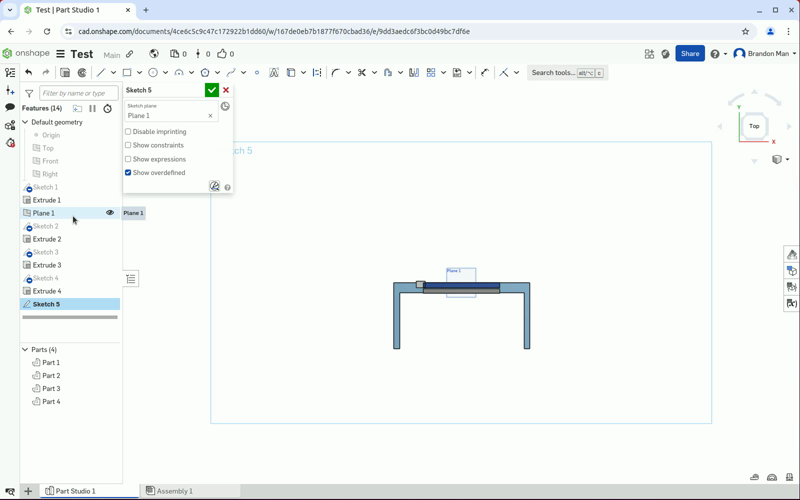
mouse_move(73, 352)
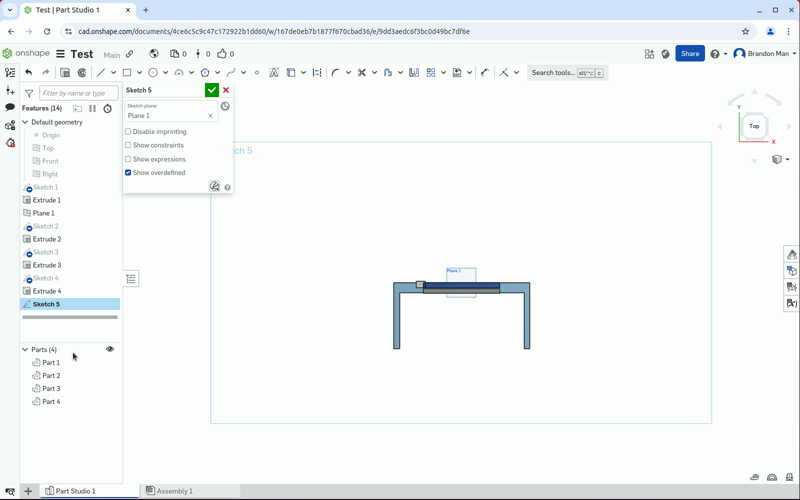
key(y)
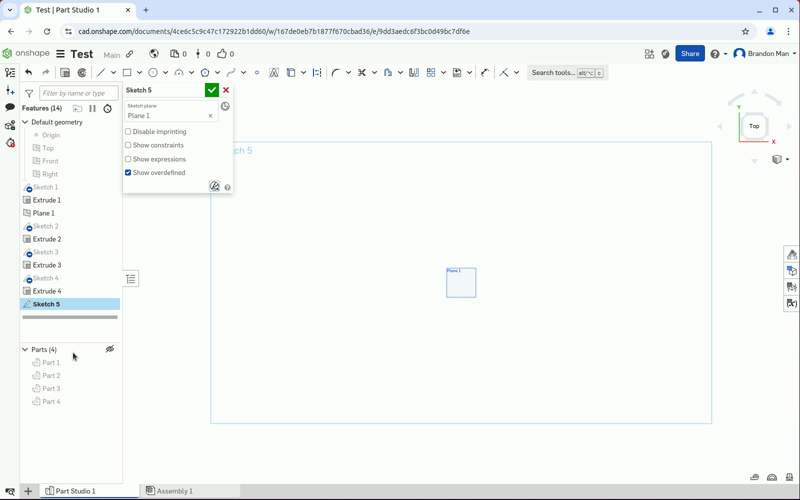
key(l)
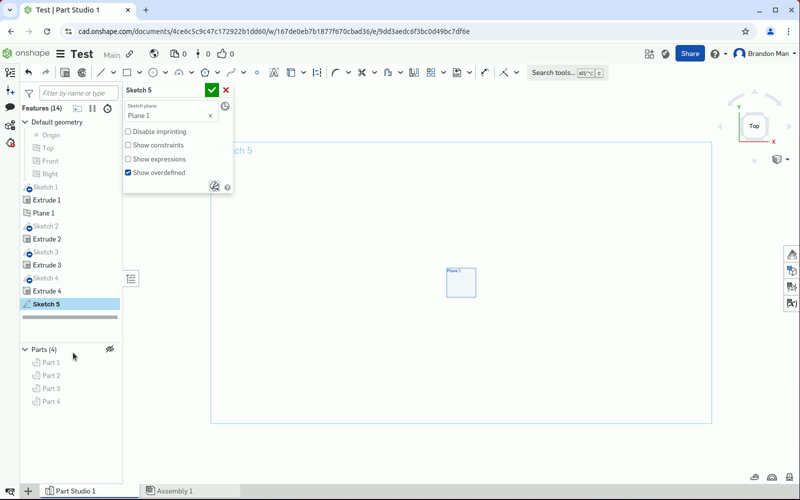
key_down(shift)
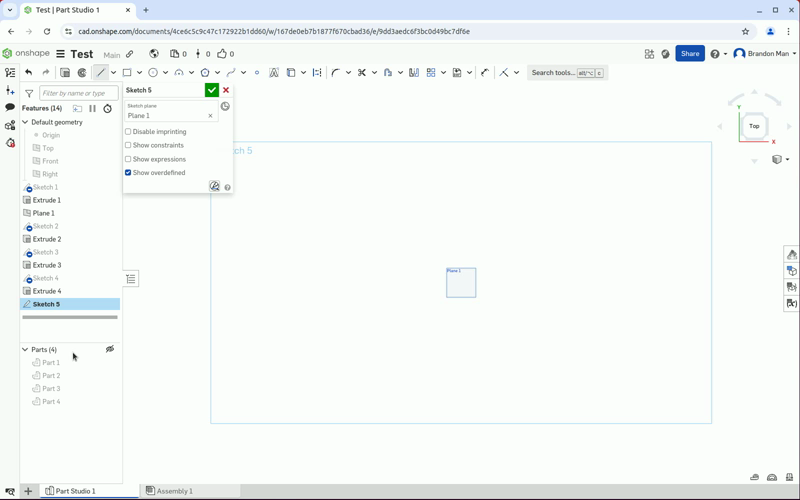
mouse_move(500, 287)
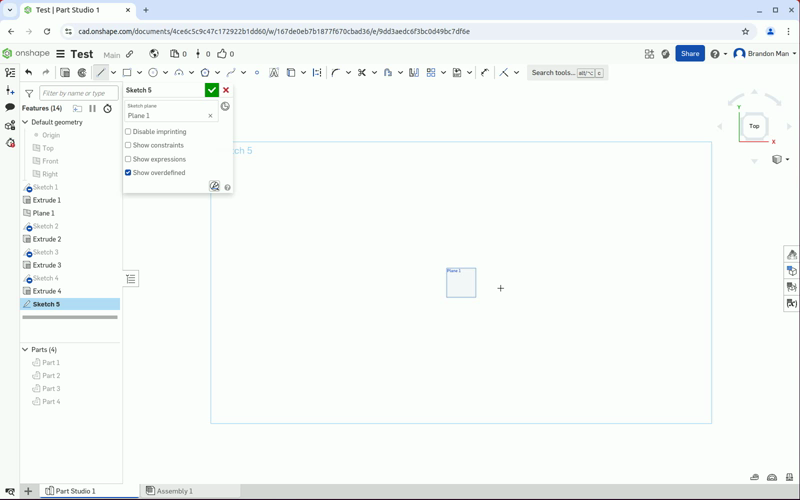
click(500, 287)
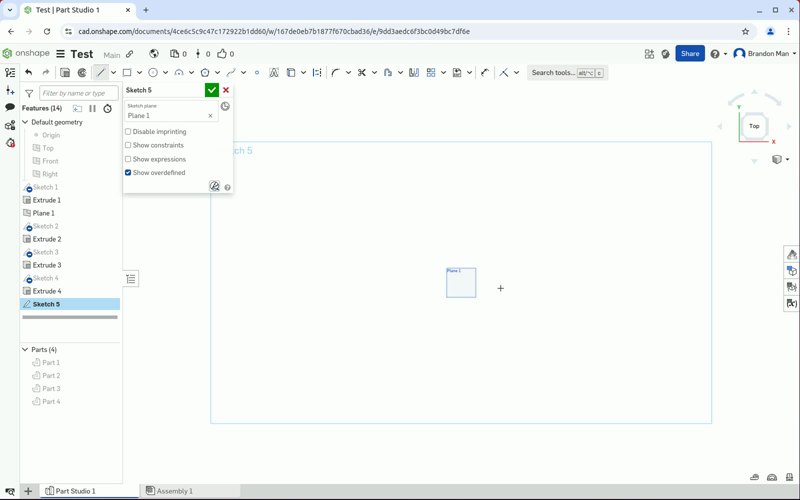
key_up(shift)
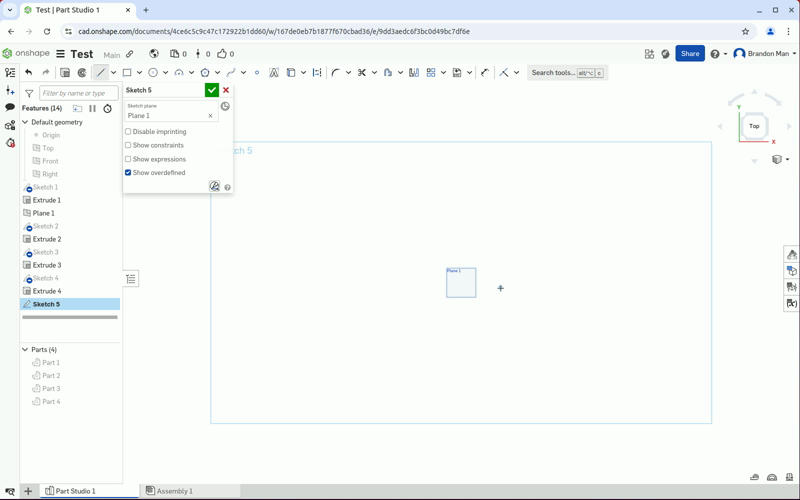
key_down(shift)
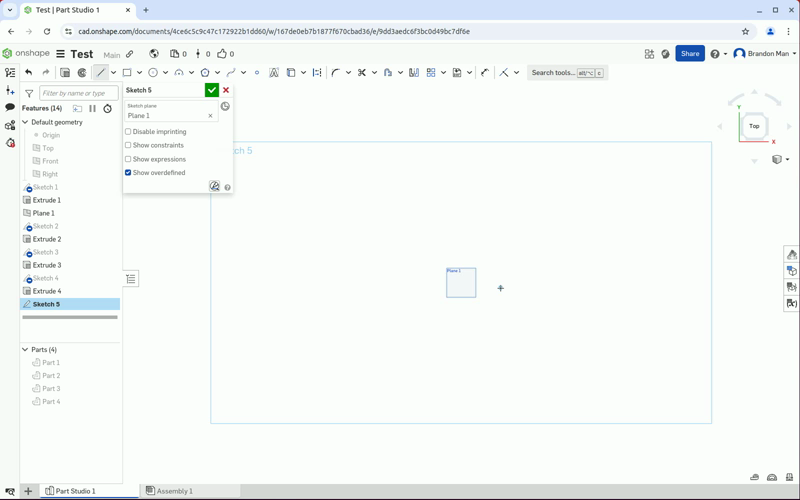
mouse_move(530, 287)
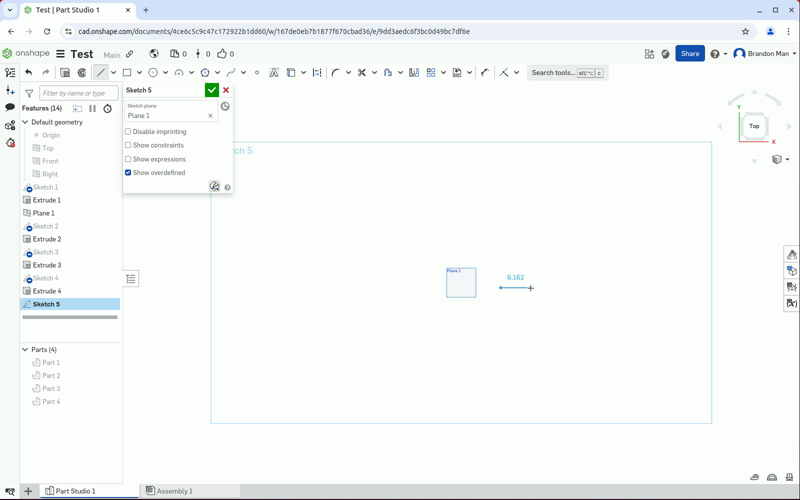
mouse_move(510, 287)
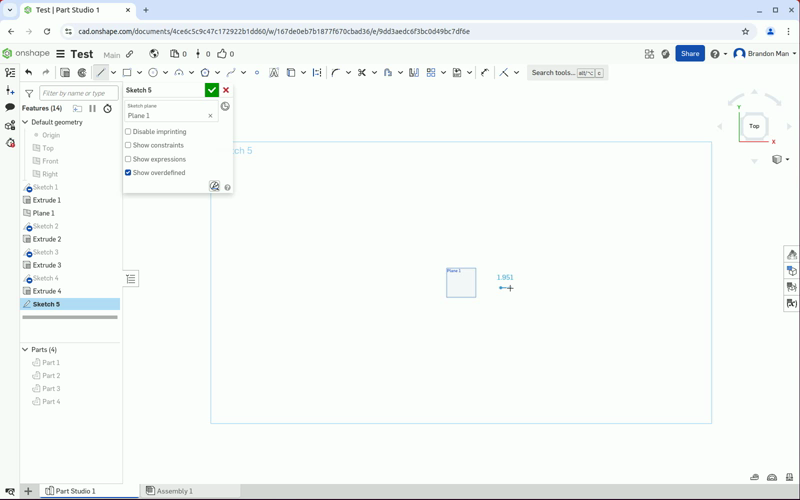
click(510, 287)
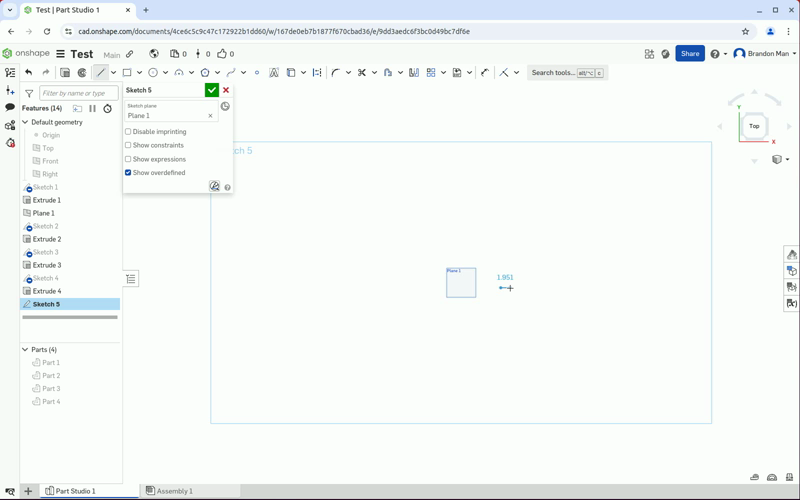
key_up(shift)
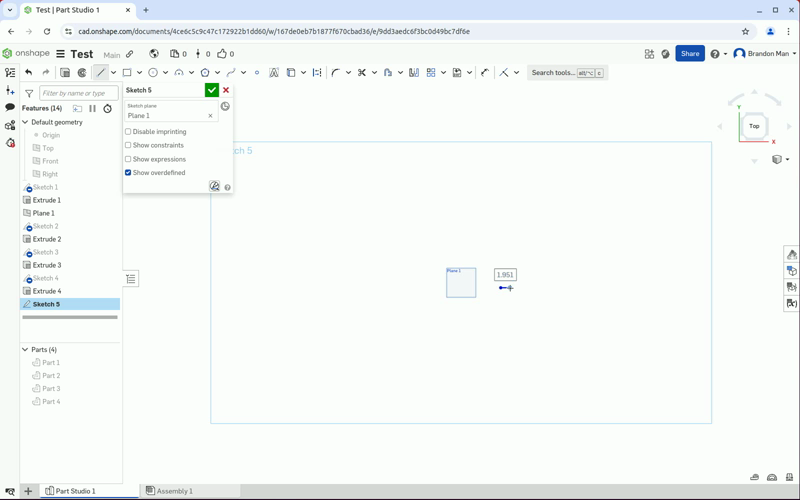
key_down(shift)
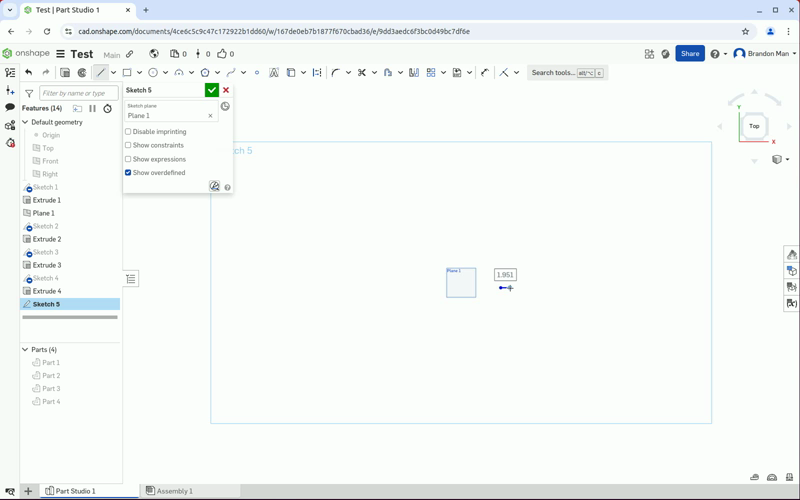
mouse_move(540, 287)
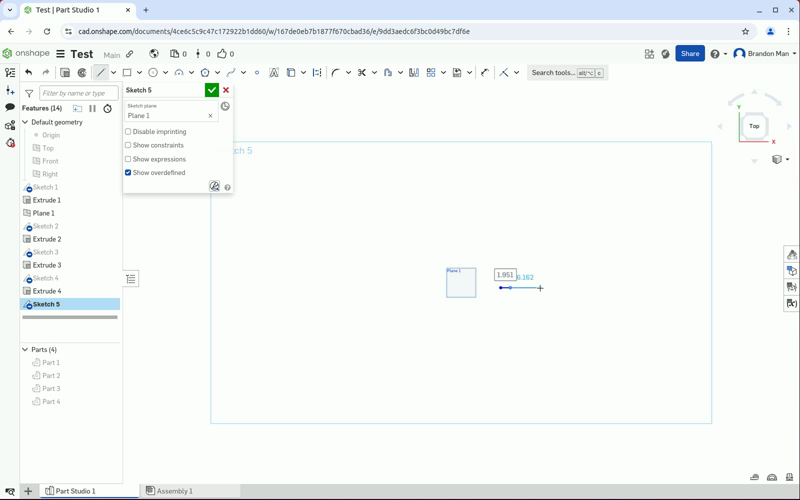
mouse_move(510, 281)
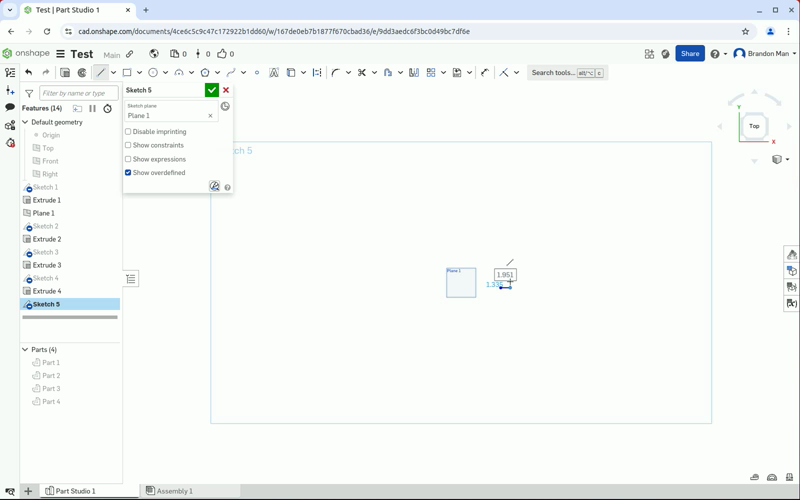
scroll(6)
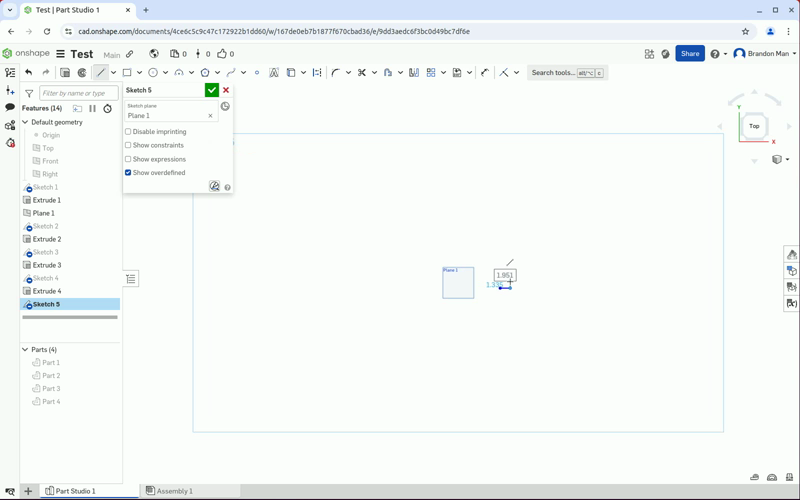
scroll(6)
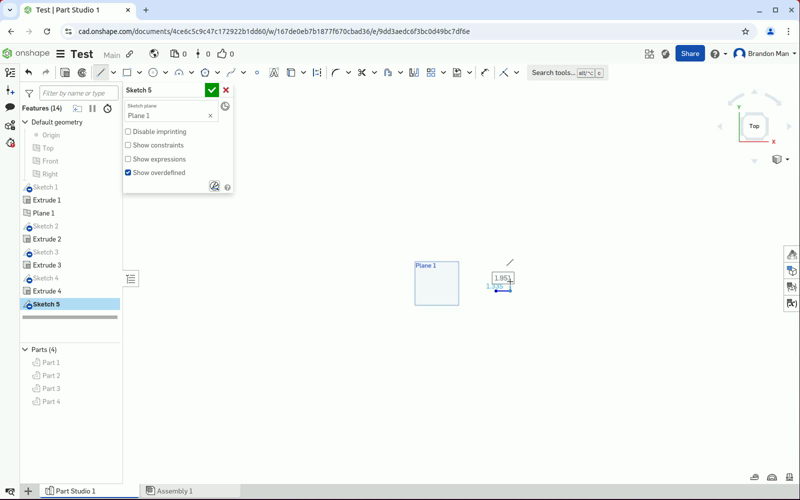
scroll(6)
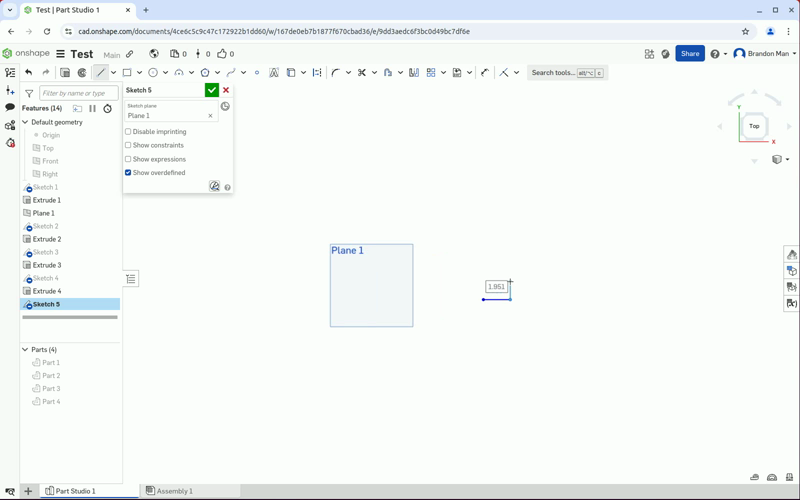
scroll(6)
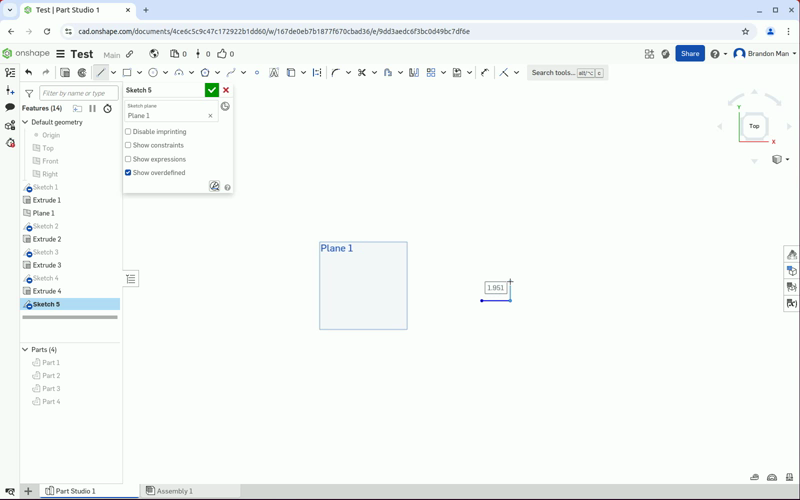
scroll(6)
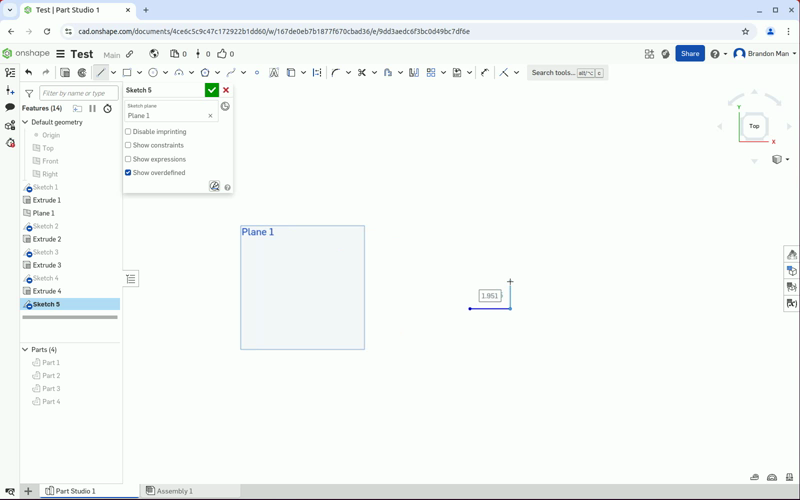
scroll(6)
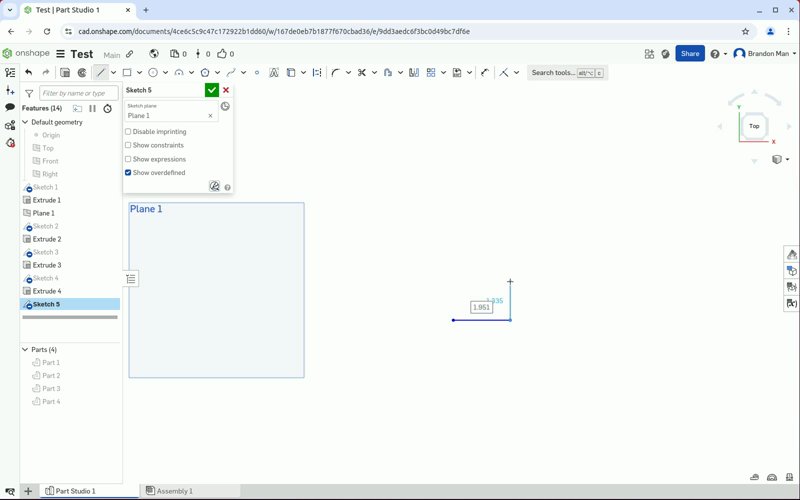
scroll(6)
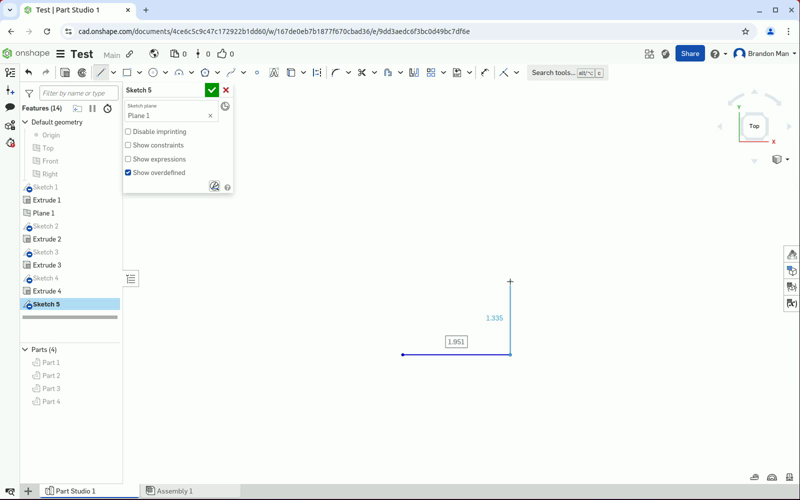
click(510, 281)
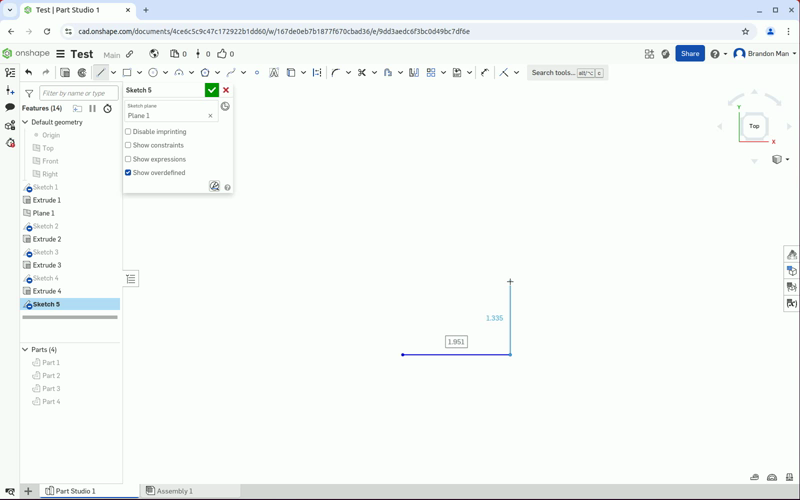
scroll(-6)
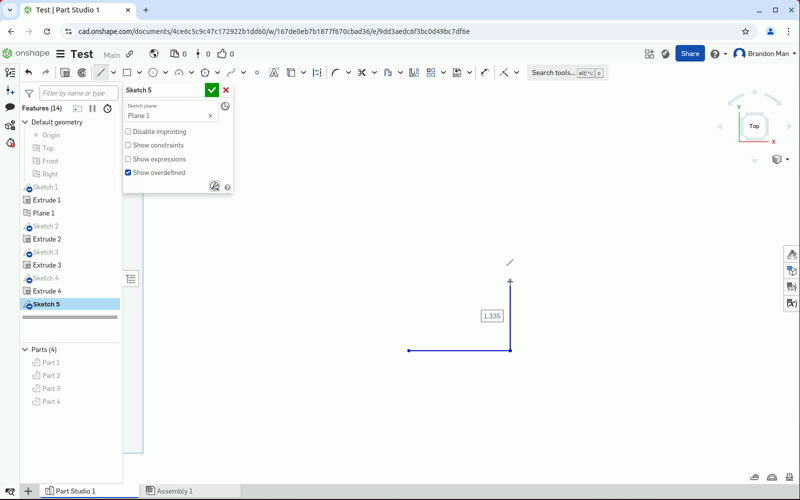
scroll(-6)
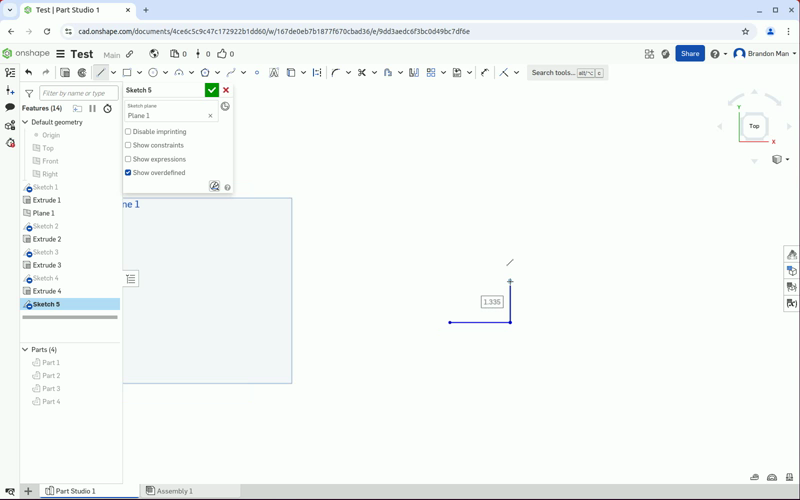
scroll(-6)
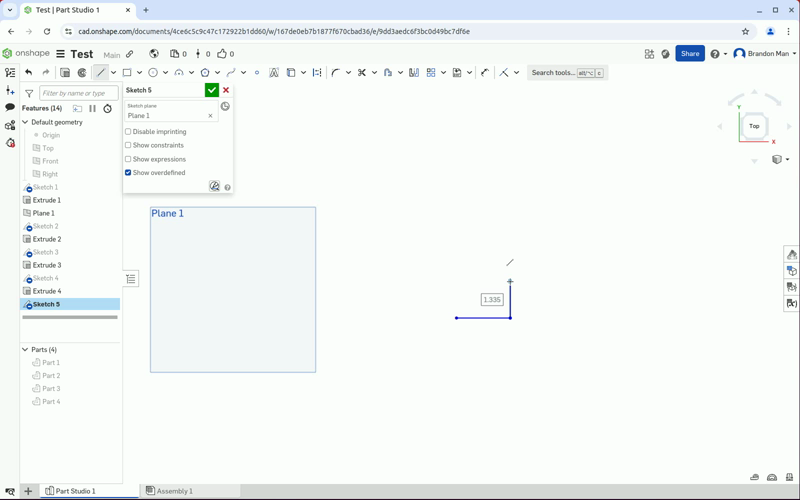
scroll(-6)
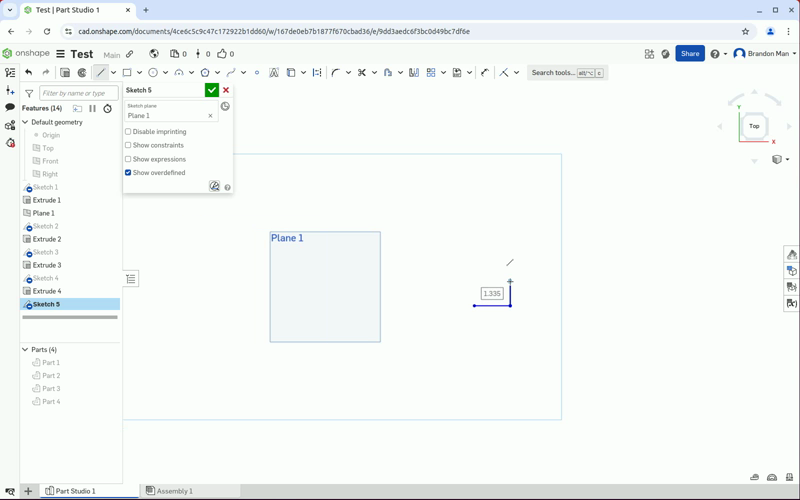
scroll(-6)
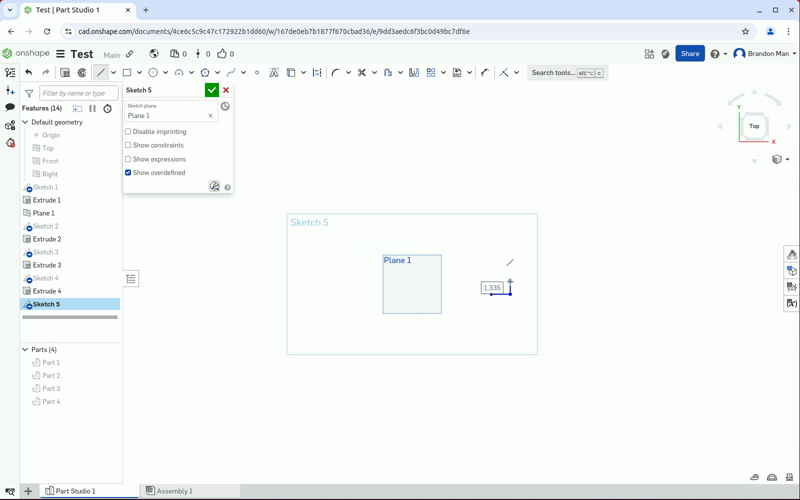
scroll(-6)
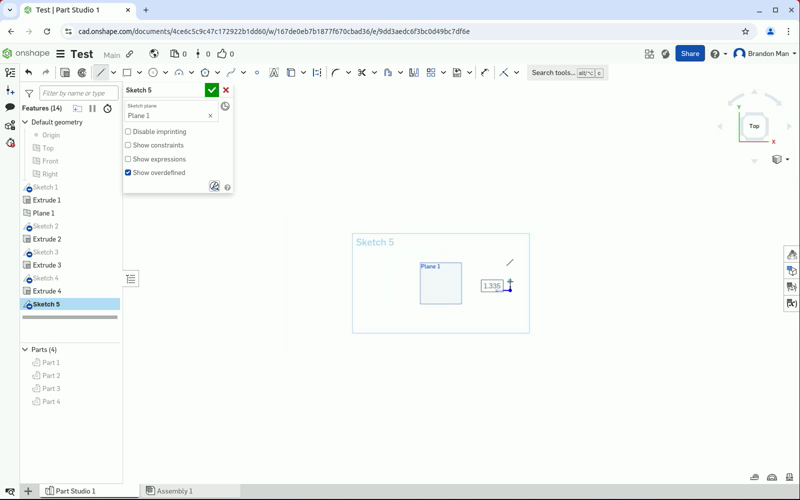
scroll(-6)
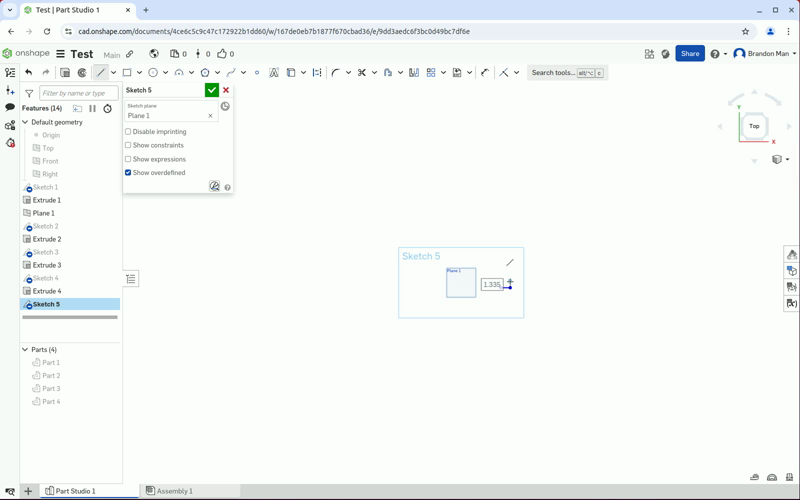
key_up(shift)
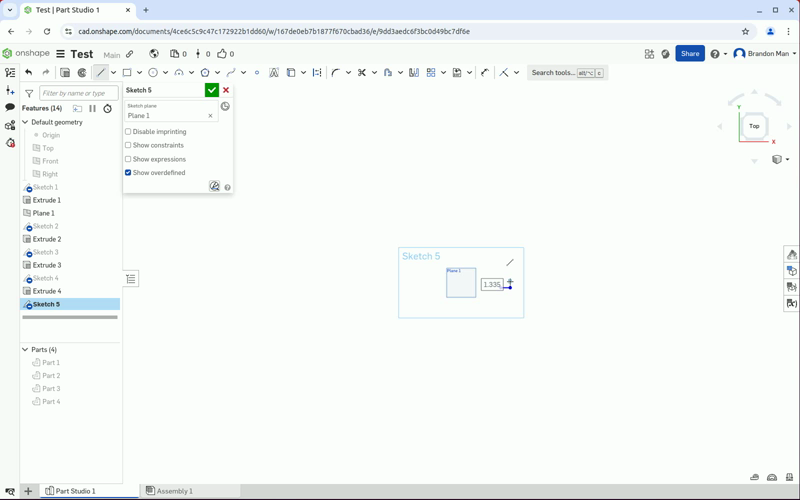
key_down(shift)
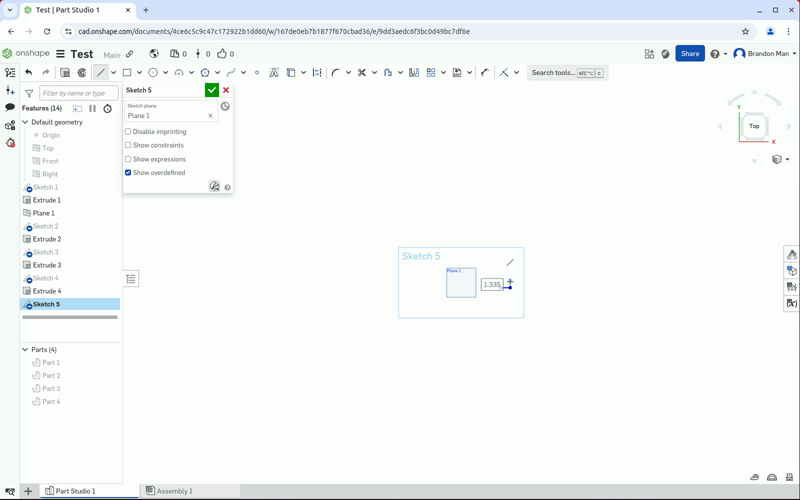
mouse_move(540, 281)
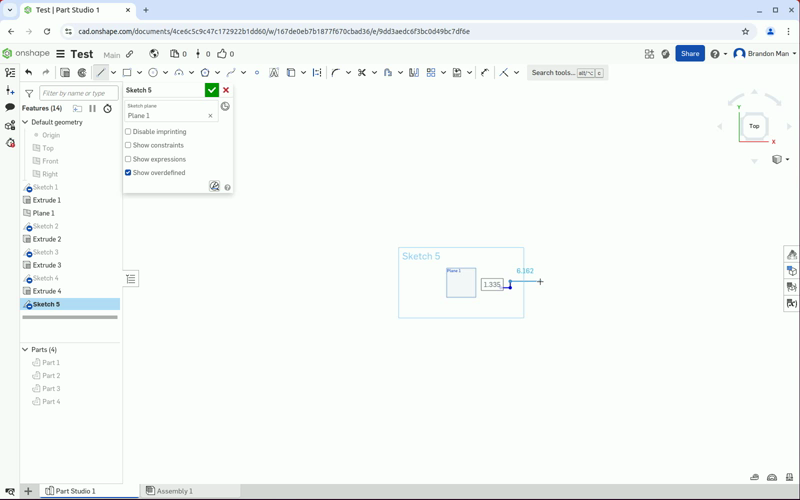
mouse_move(500, 281)
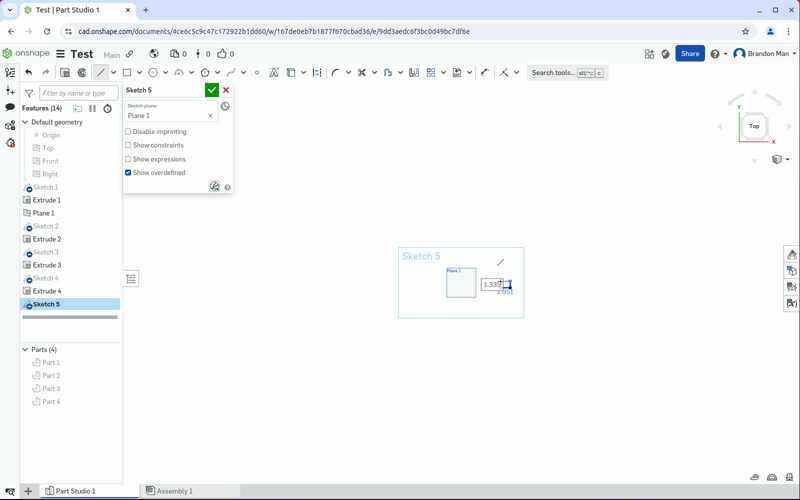
click(500, 281)
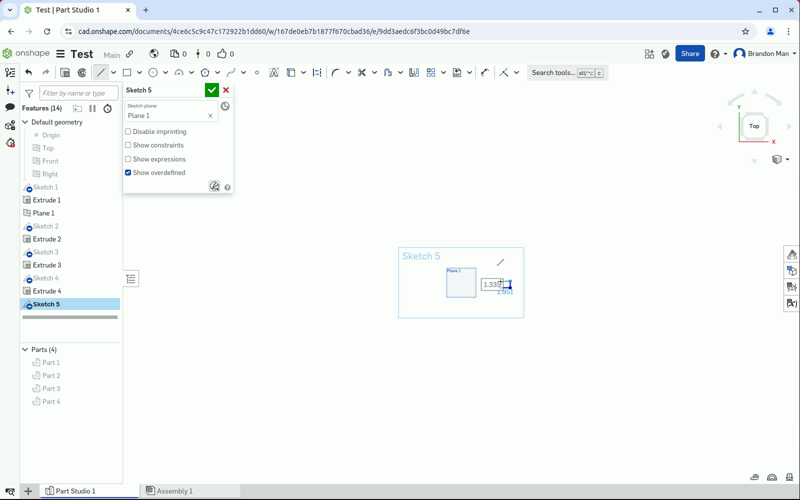
key_up(shift)
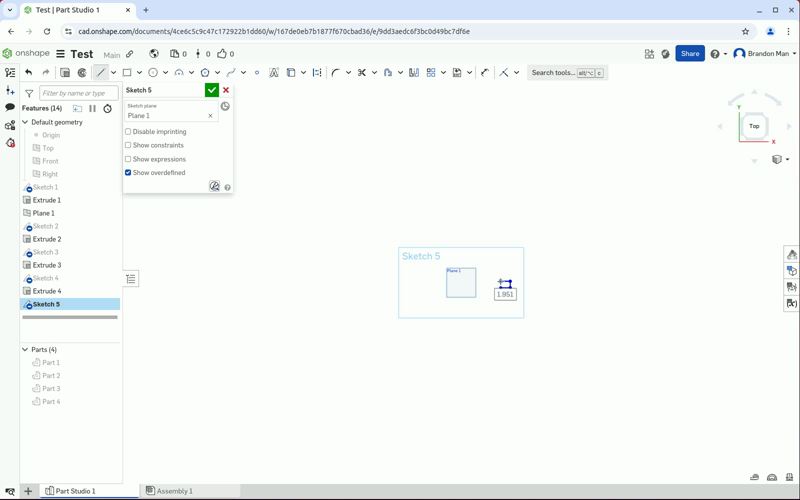
mouse_move(530, 281)
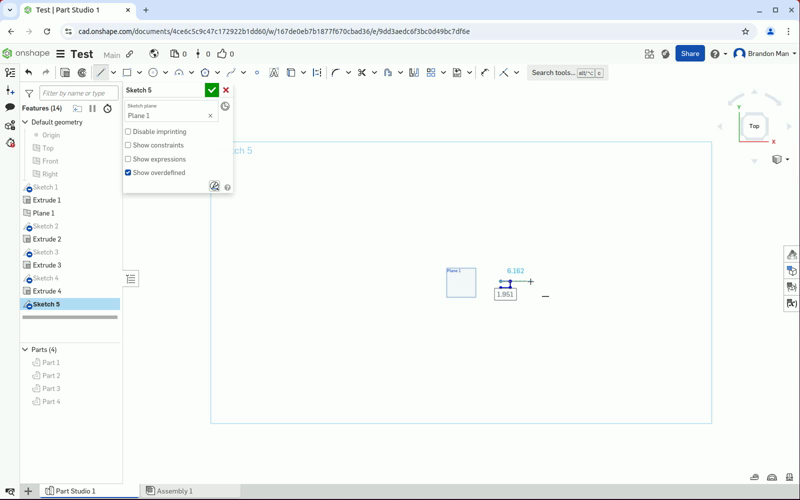
key_down(shift)
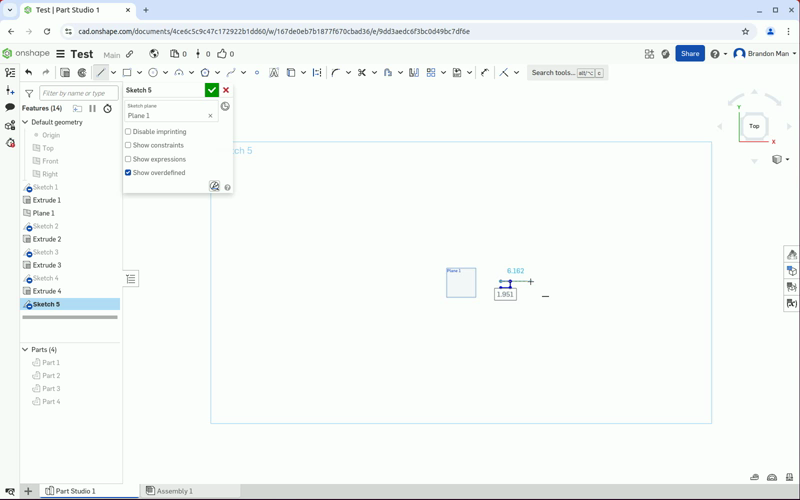
mouse_move(500, 287)
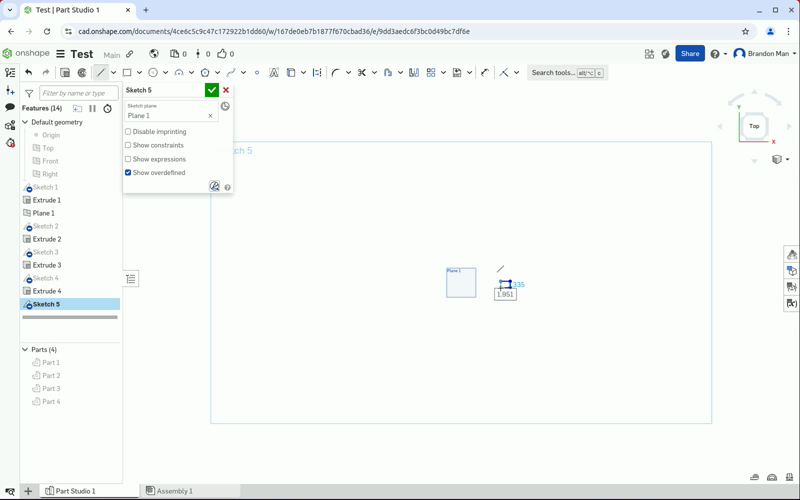
scroll(6)
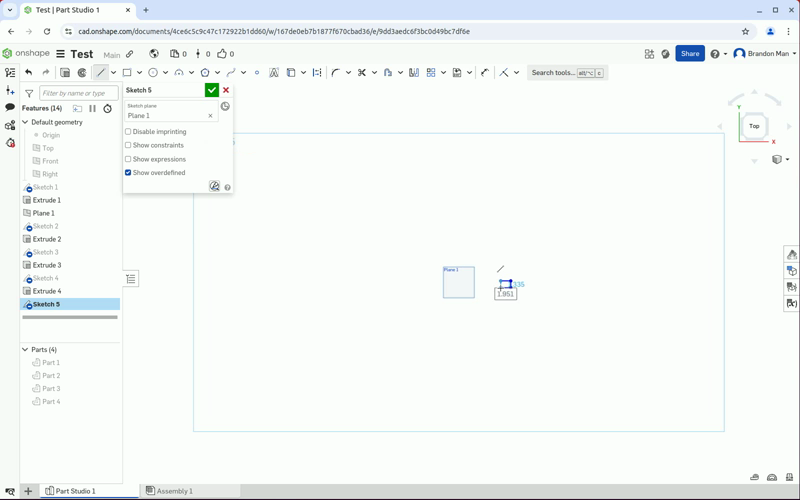
scroll(6)
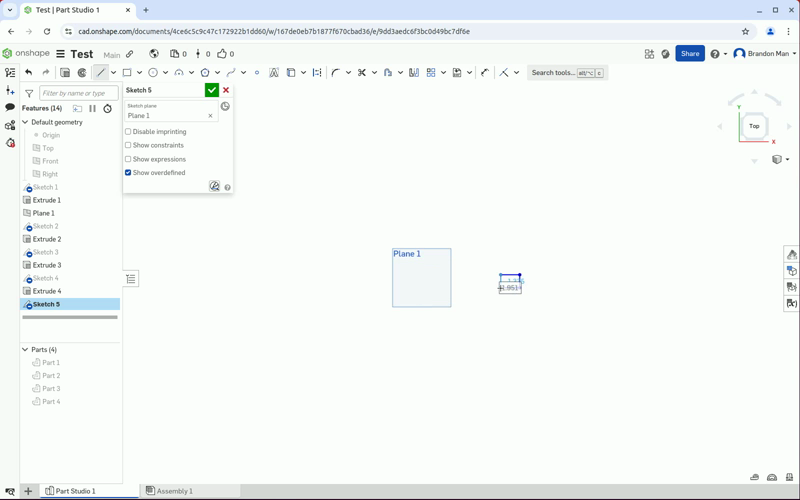
scroll(6)
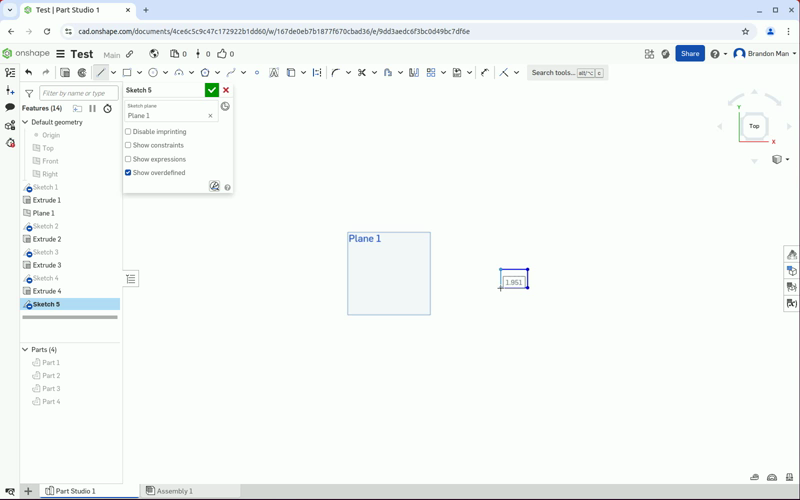
scroll(6)
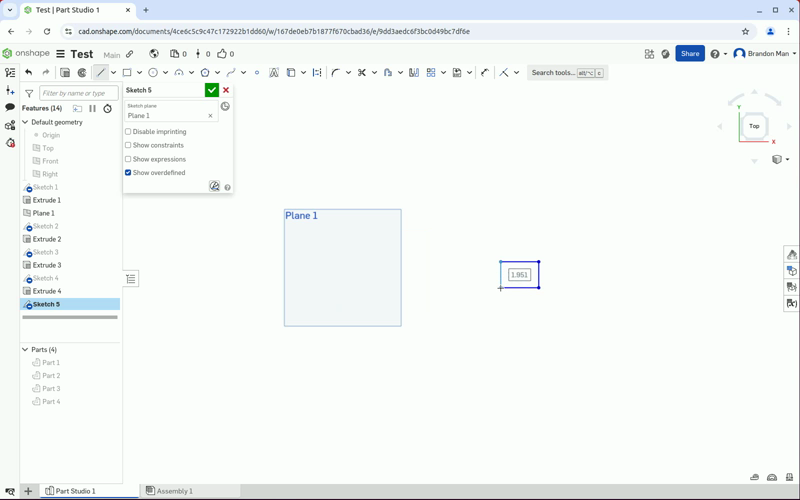
scroll(6)
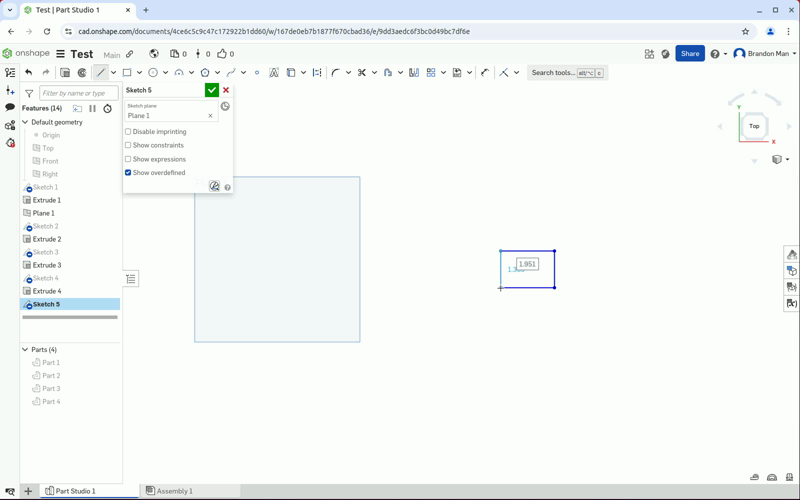
scroll(6)
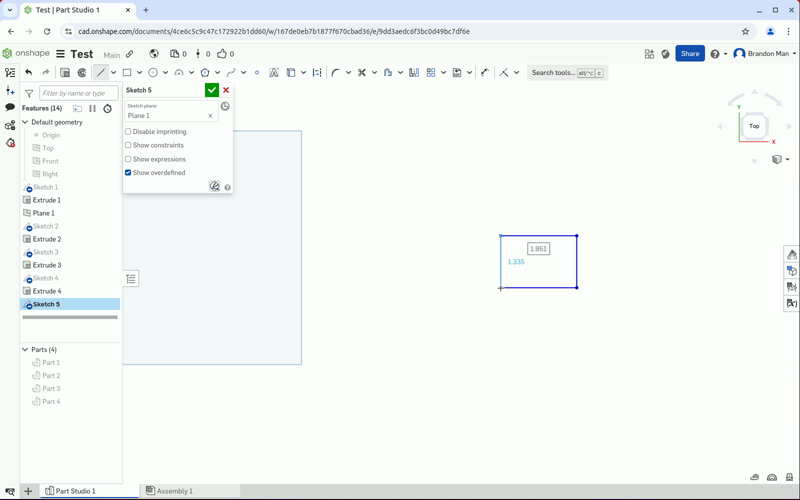
scroll(6)
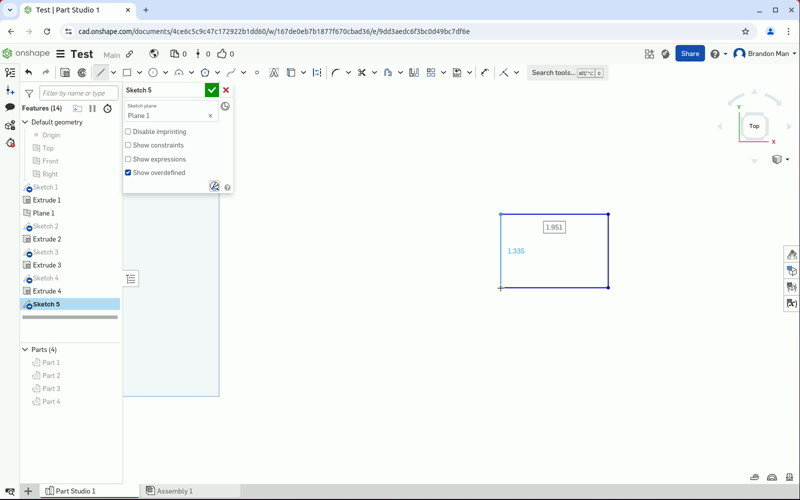
key_up(shift)
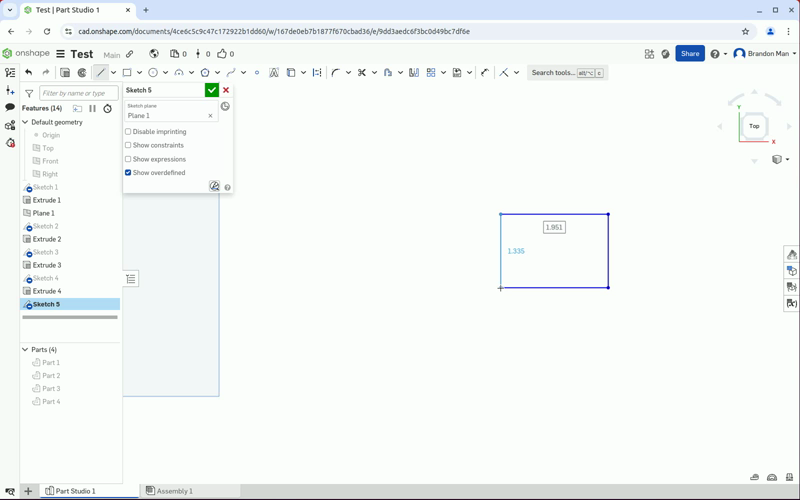
click(500, 287)
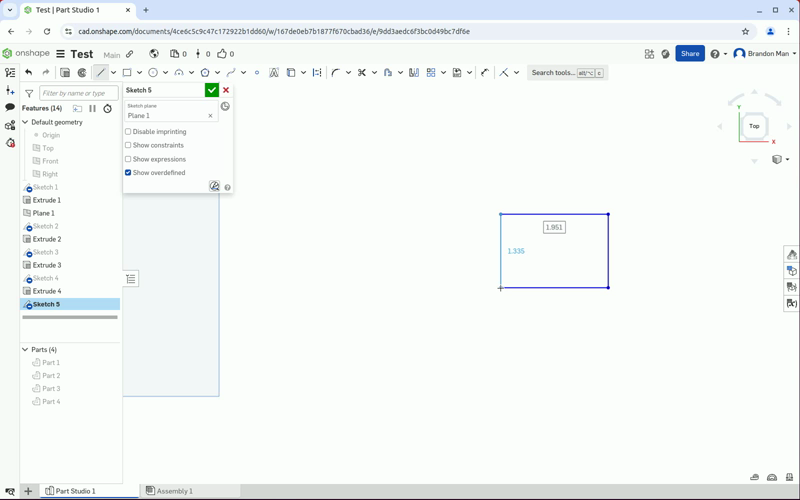
scroll(-6)
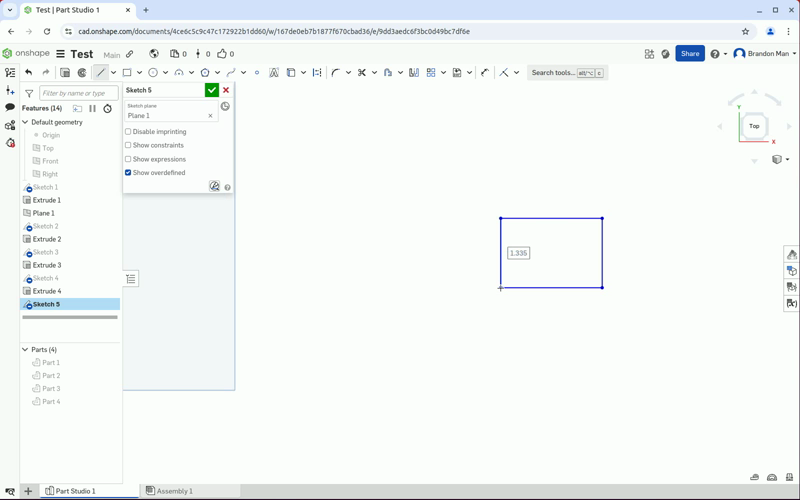
scroll(-6)
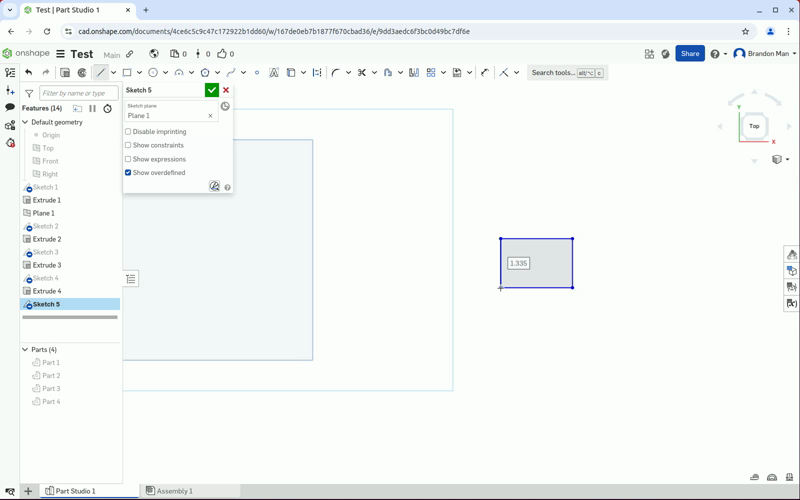
scroll(-6)
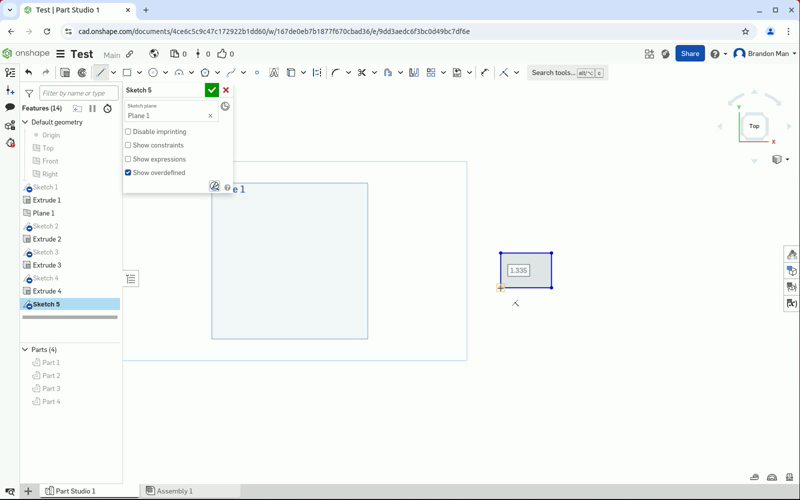
scroll(-6)
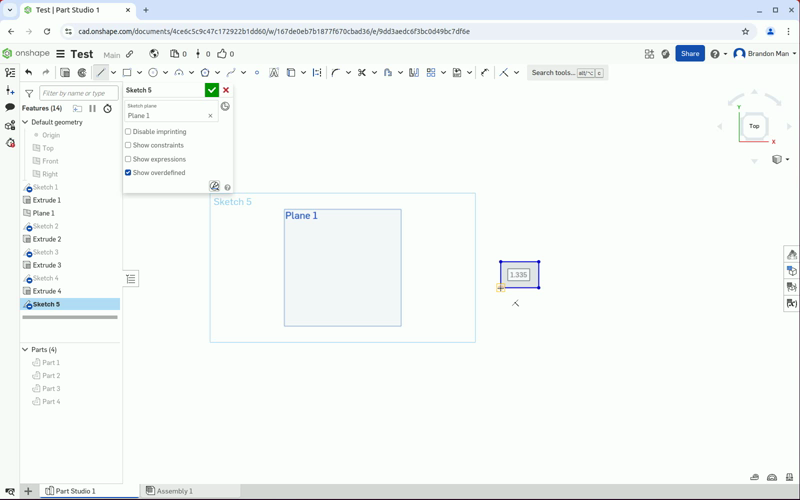
scroll(-6)
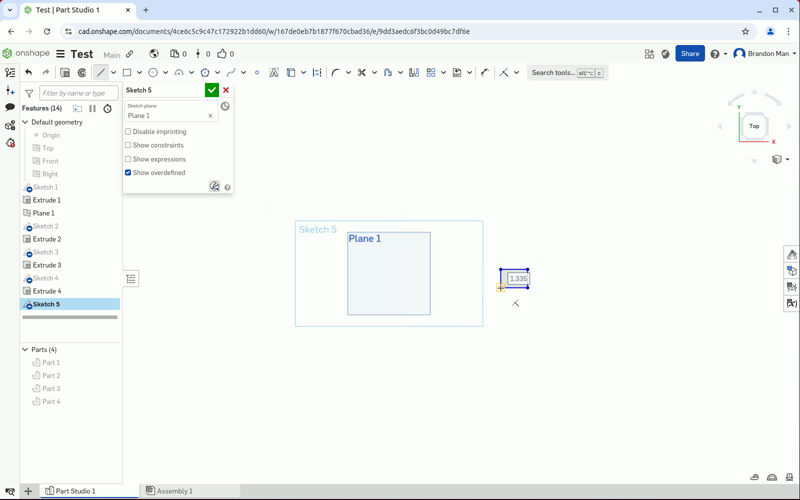
scroll(-6)
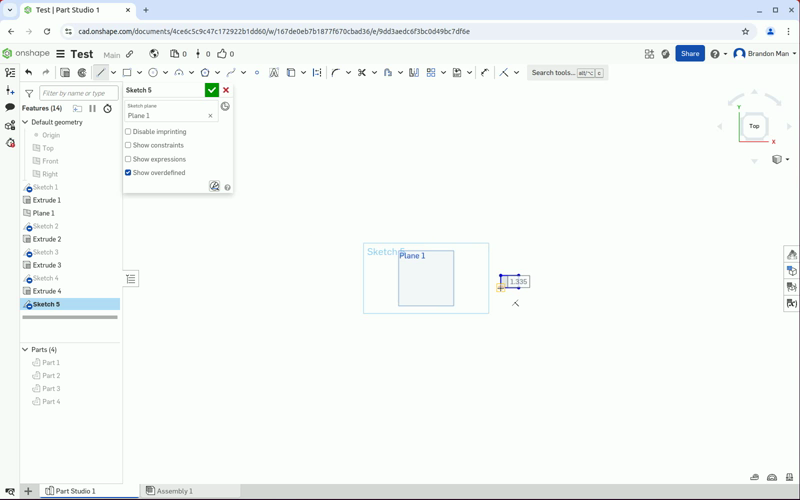
scroll(-6)
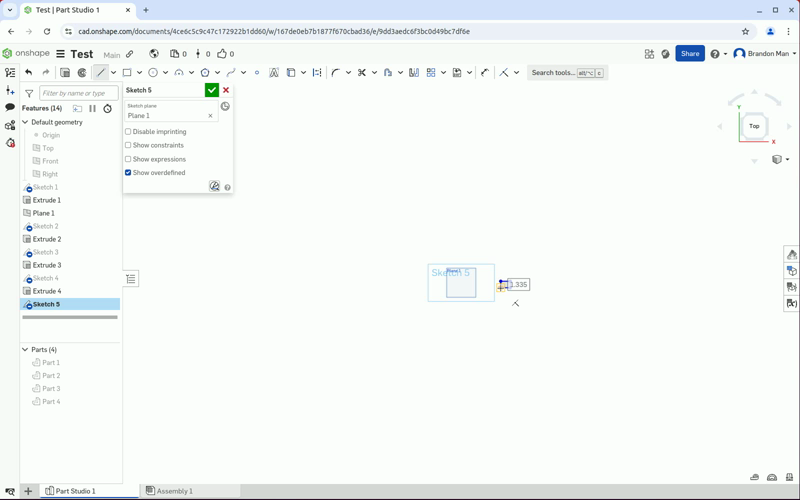
key(esc)
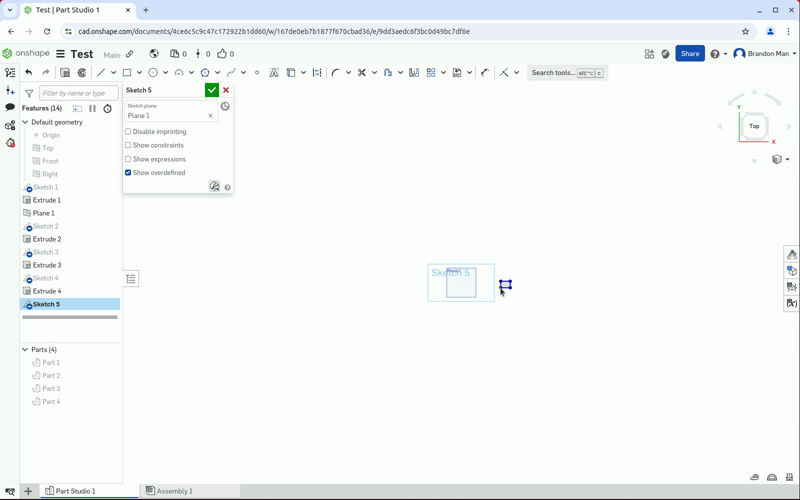
mouse_move(502, 287)
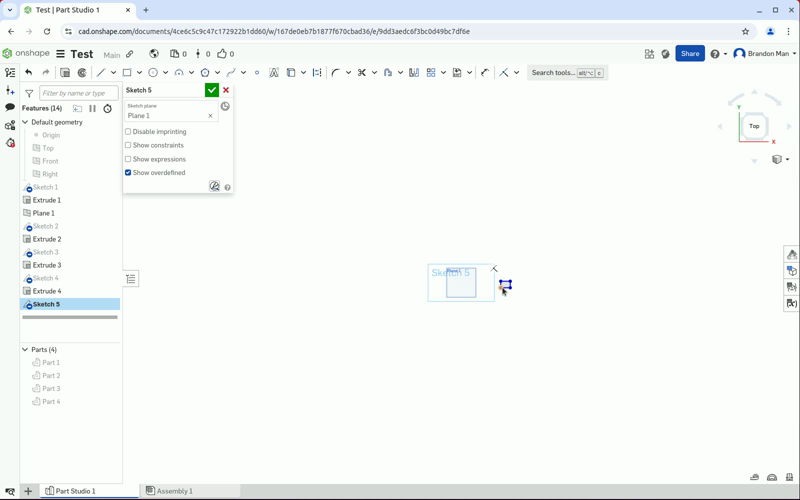
scroll(6)
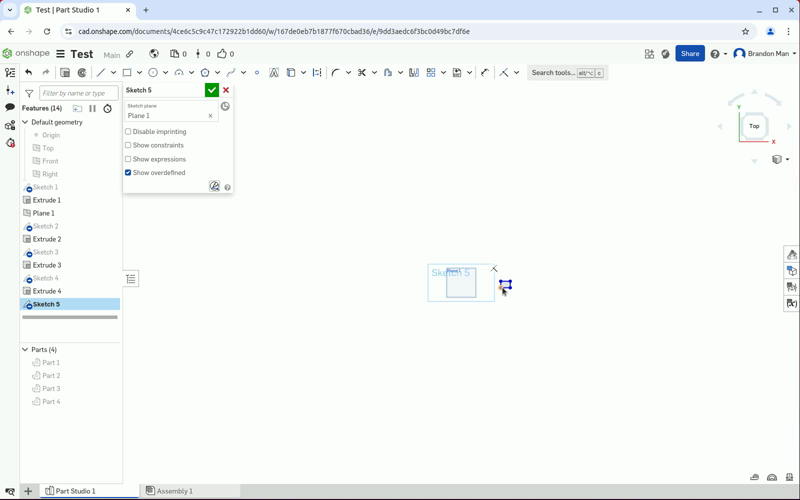
scroll(6)
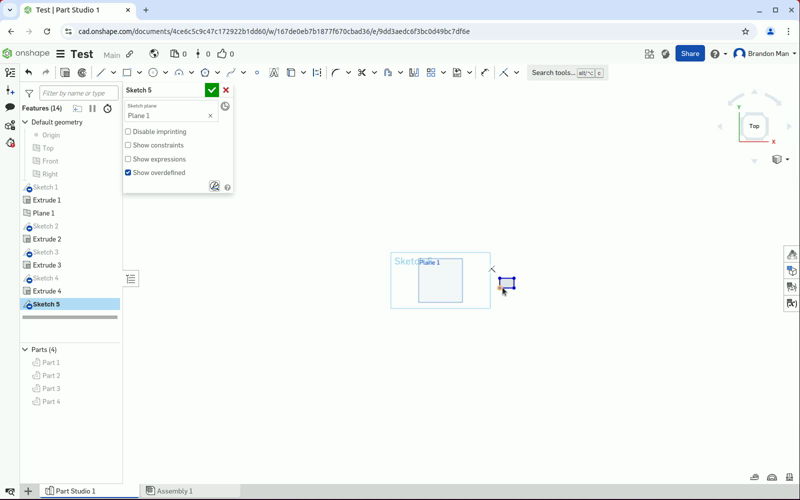
scroll(6)
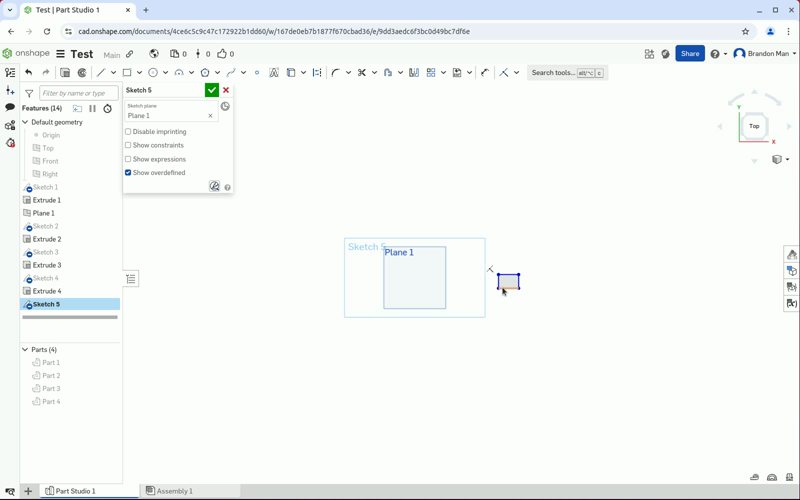
scroll(6)
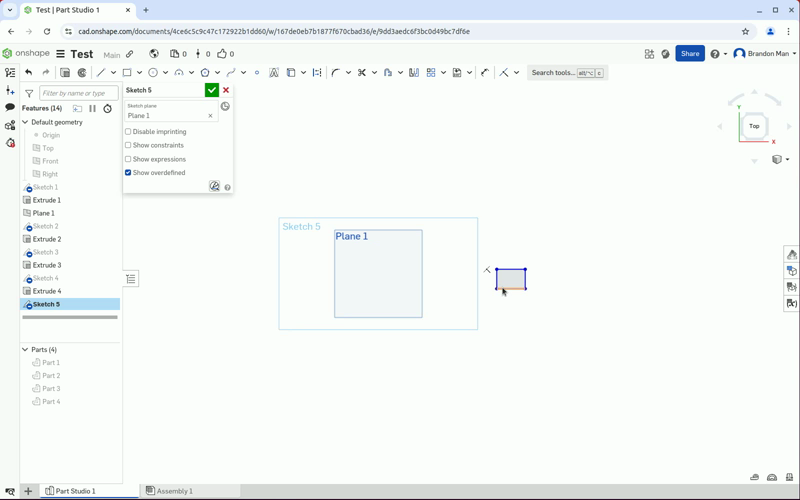
scroll(6)
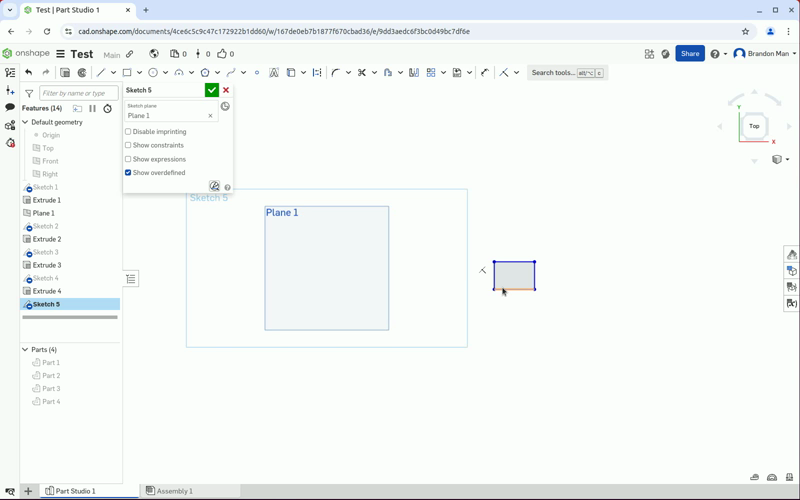
scroll(6)
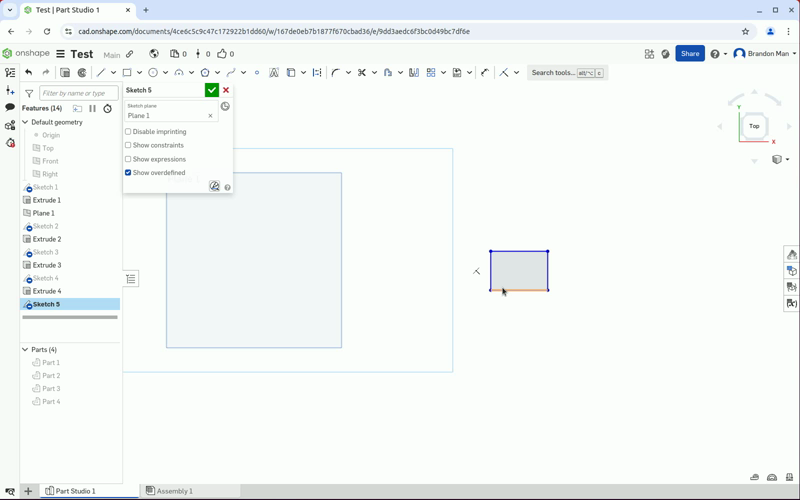
scroll(6)
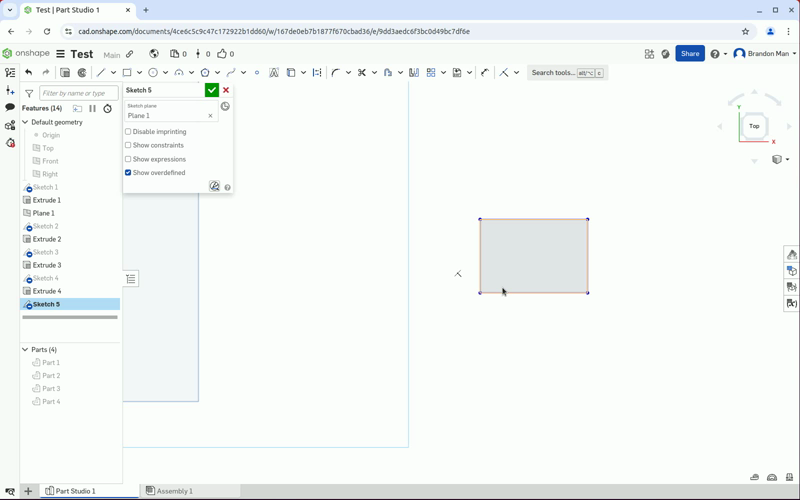
click(502, 287)
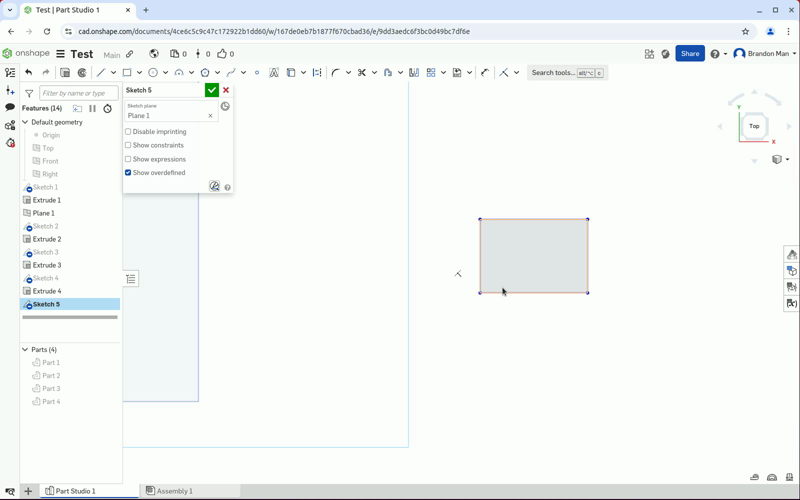
scroll(-6)
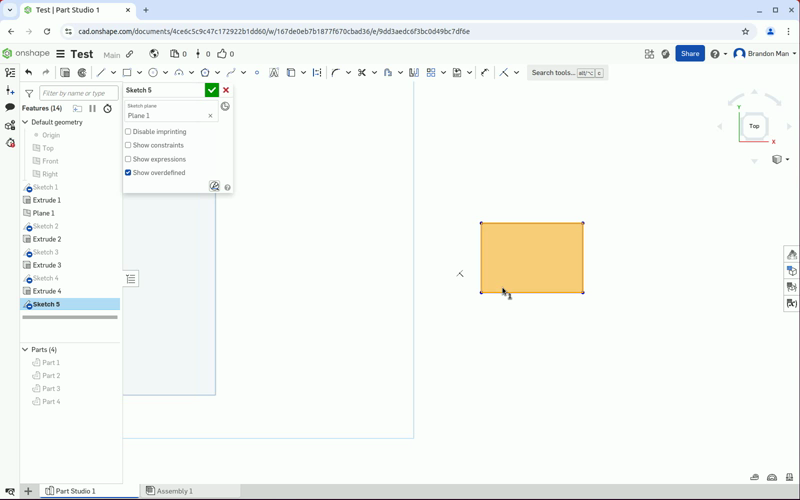
scroll(-6)
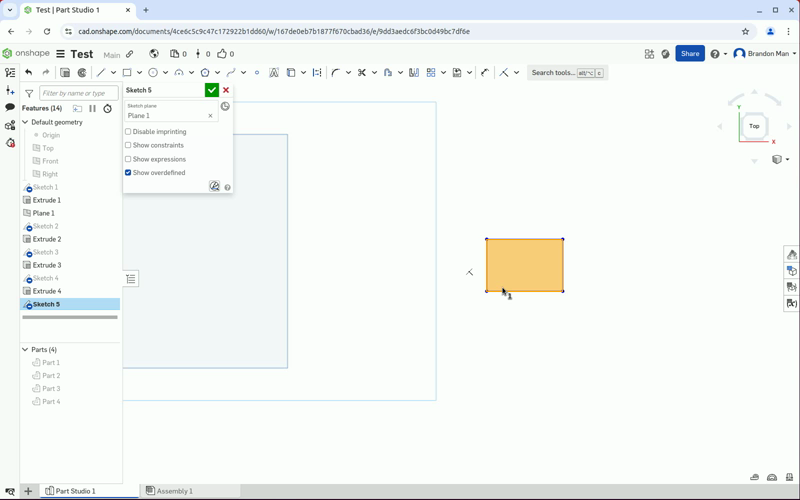
scroll(-6)
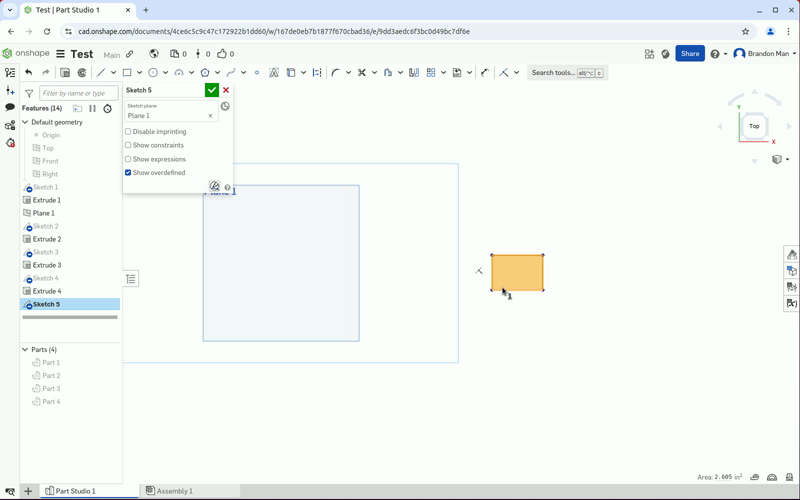
scroll(-6)
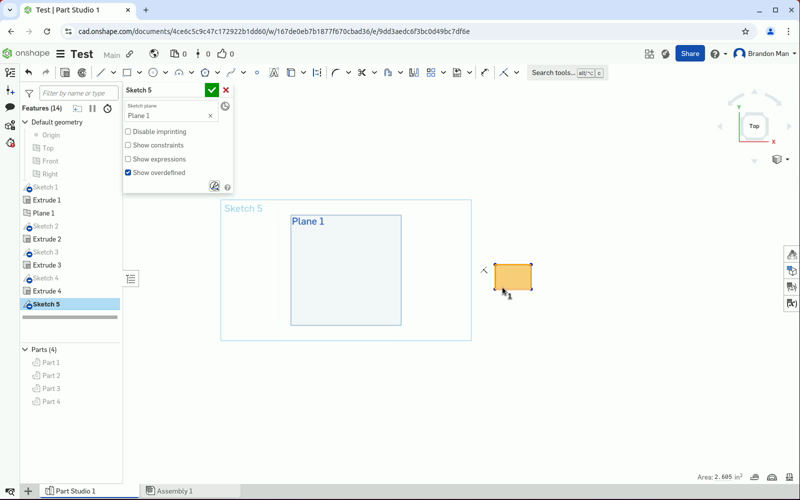
scroll(-6)
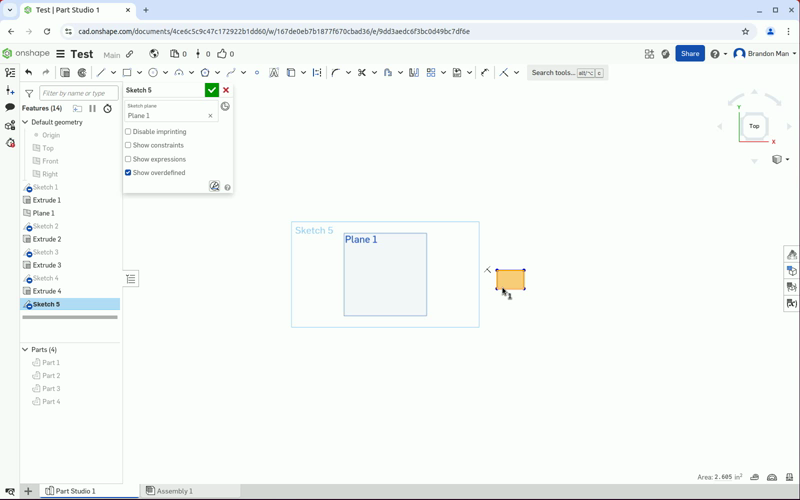
scroll(-6)
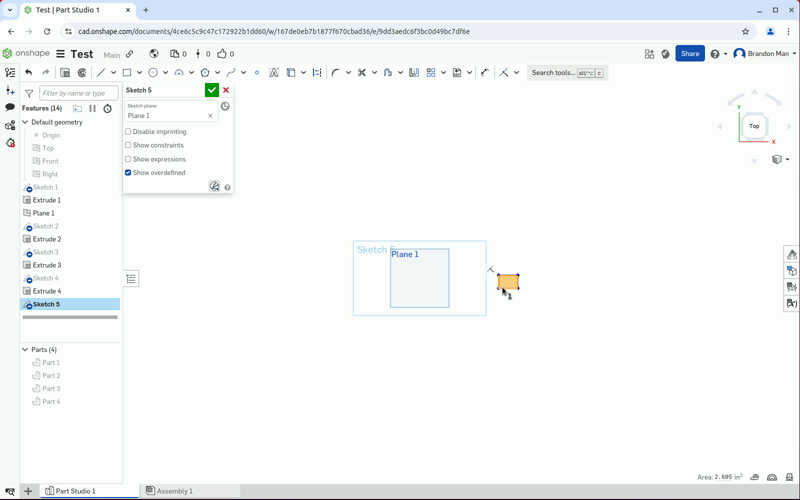
scroll(-6)
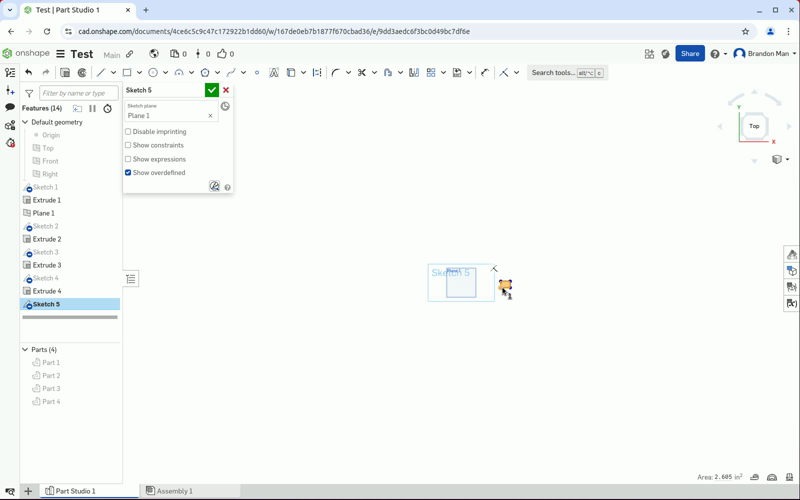
mouse_move(73, 352)
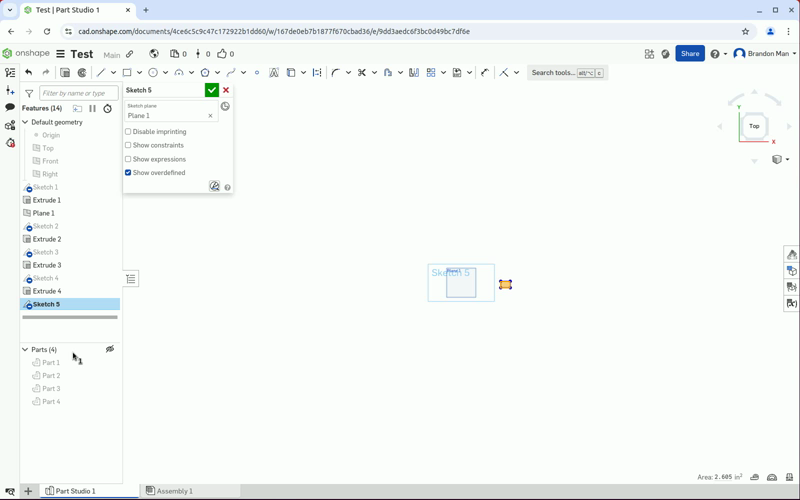
key(shift+y)
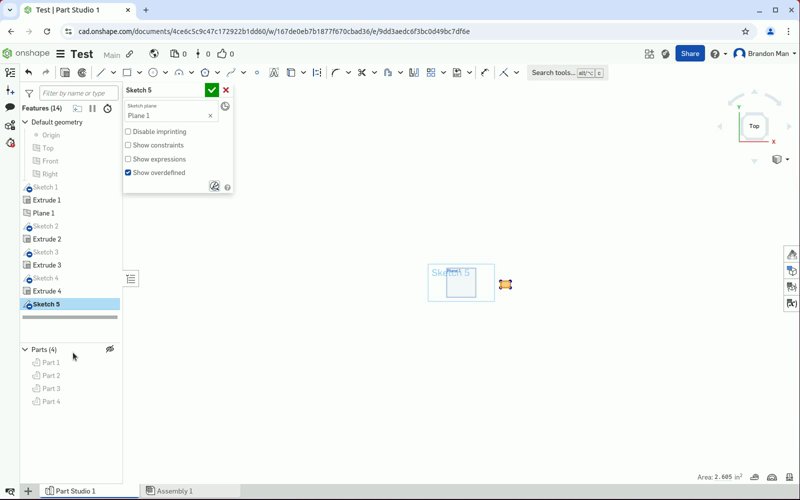
key(shift+e)
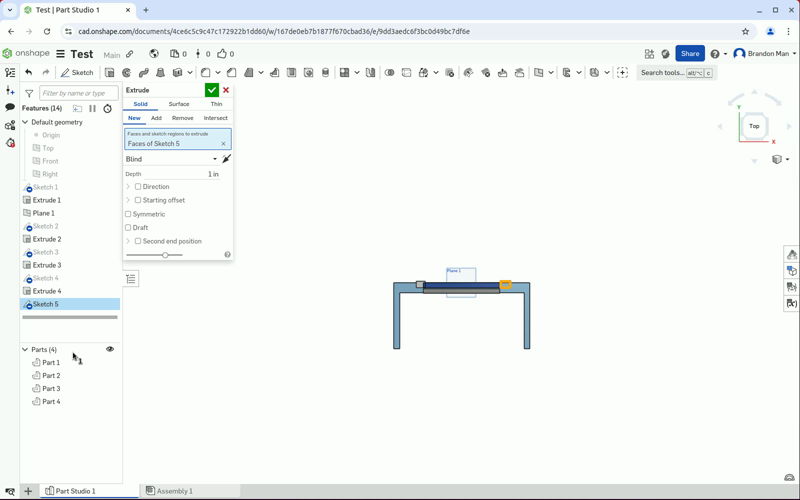
mouse_move(143, 106)
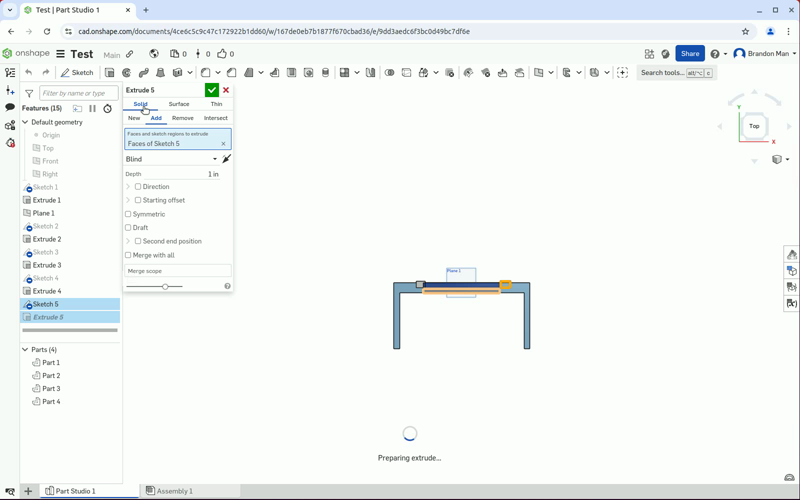
click(143, 106)
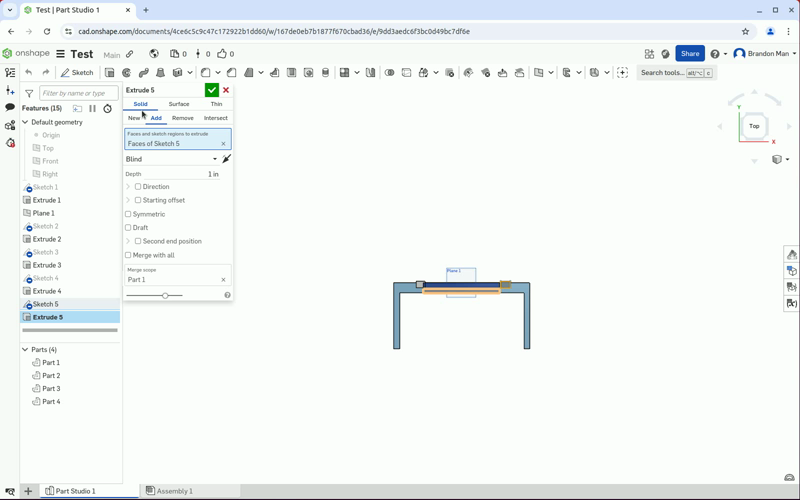
mouse_move(137, 120)
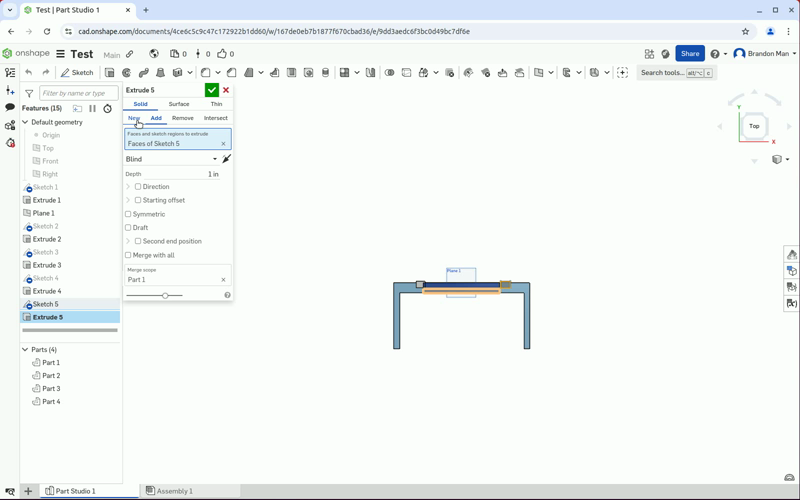
click(137, 120)
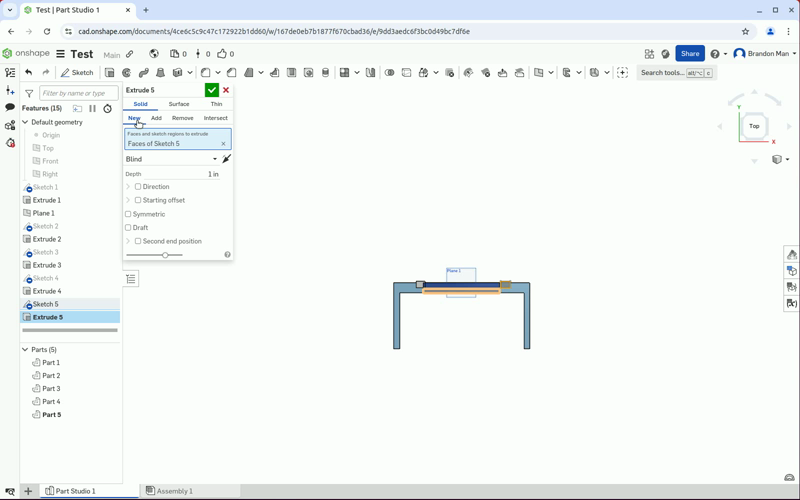
key(tab, 4)
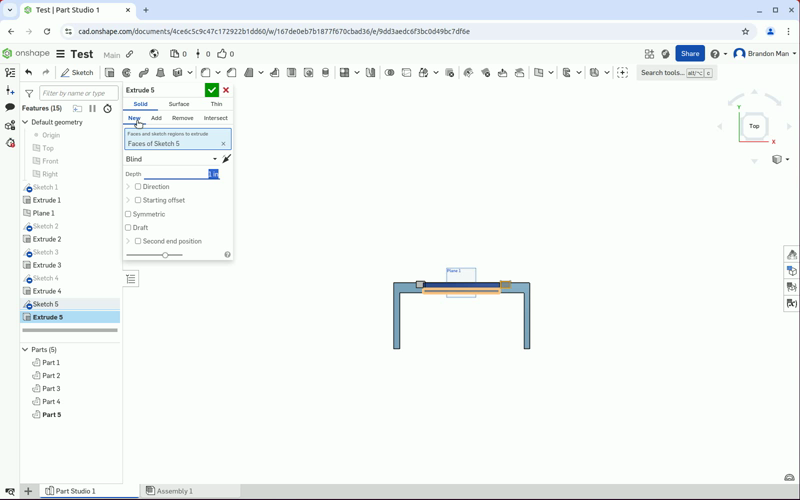
text(20.942)
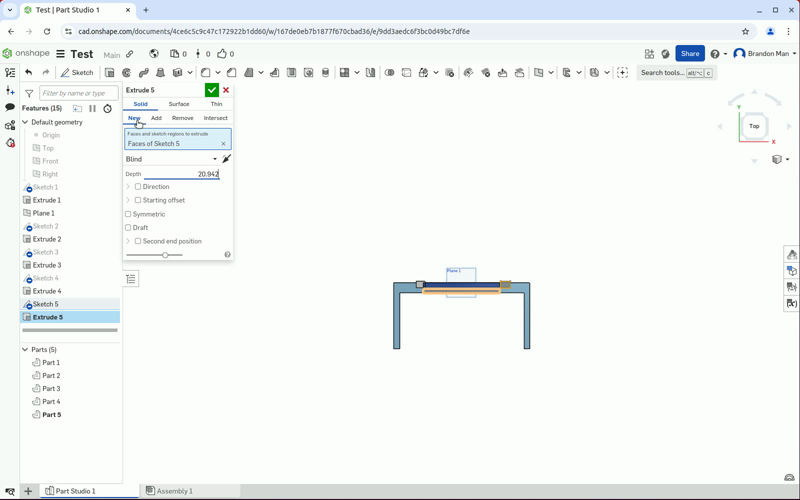
key(enter)
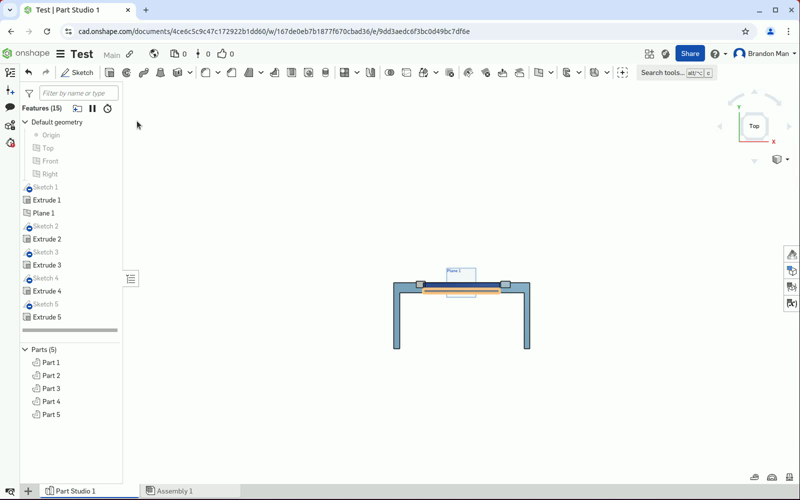
key(shift+h)
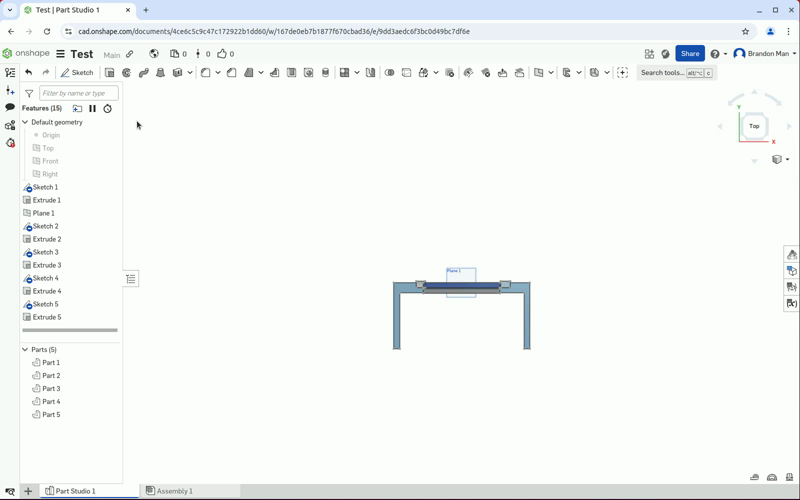
key(shift+h)
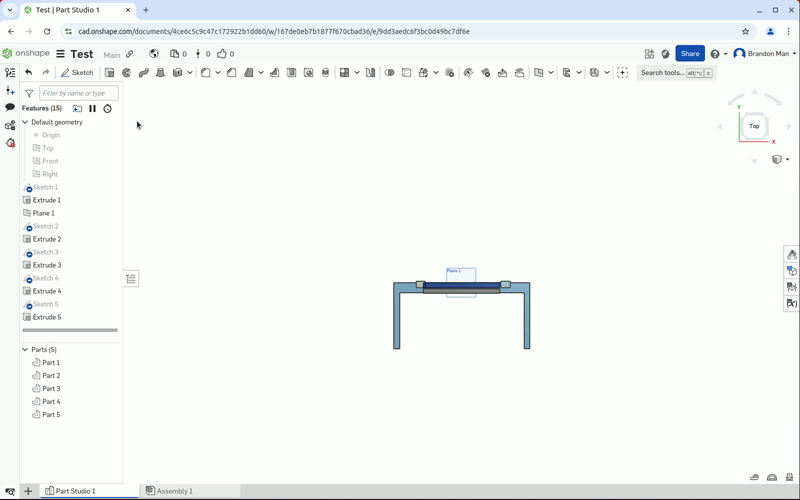
mouse_move(73, 189)
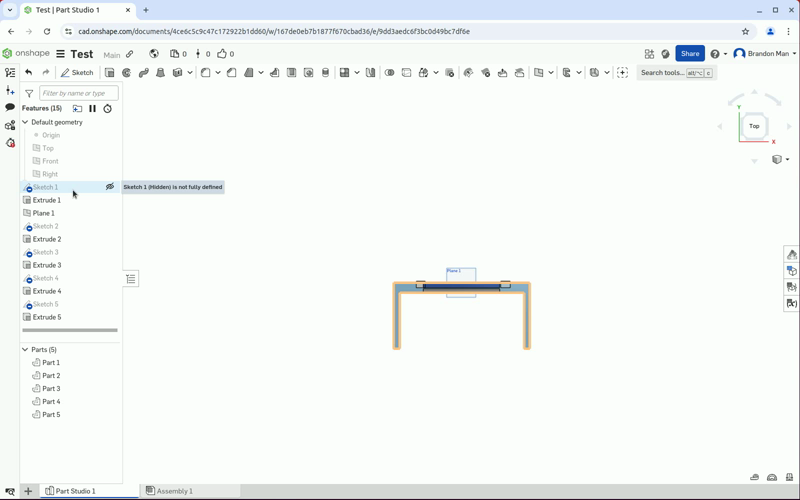
click(73, 189)
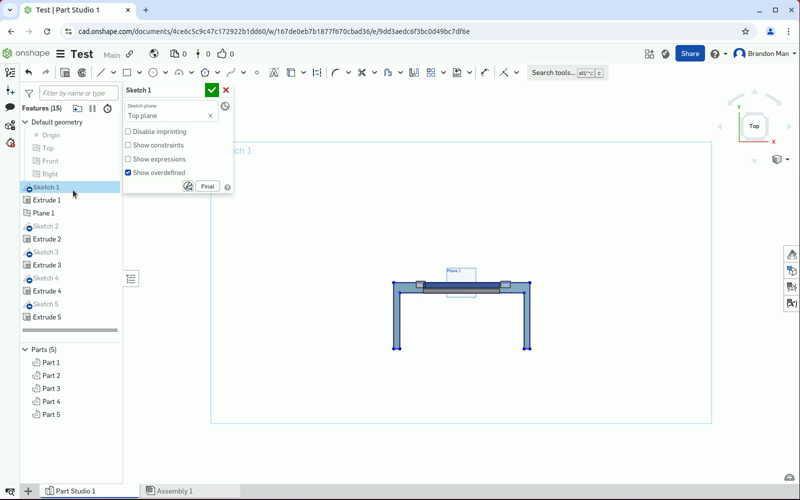
mouse_move(229, 92)
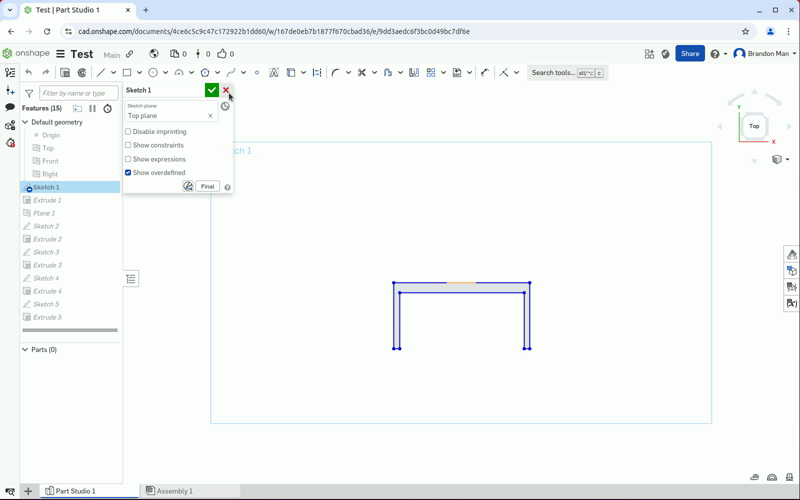
click(229, 92)
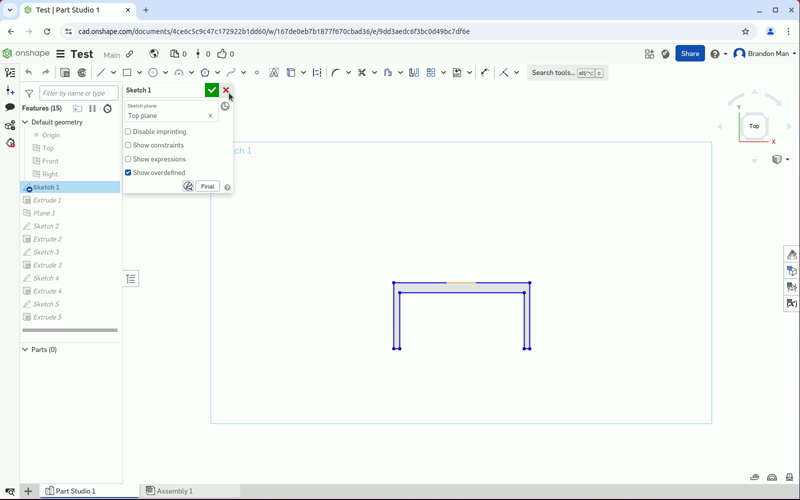
key(shift+s)
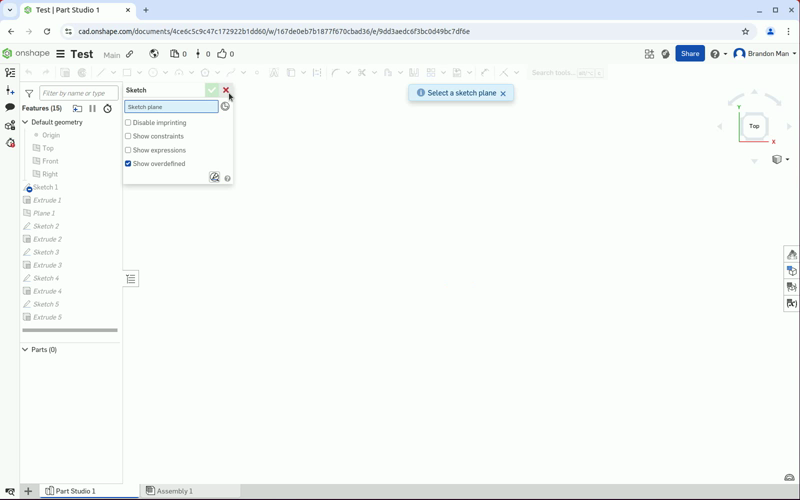
mouse_move(73, 215)
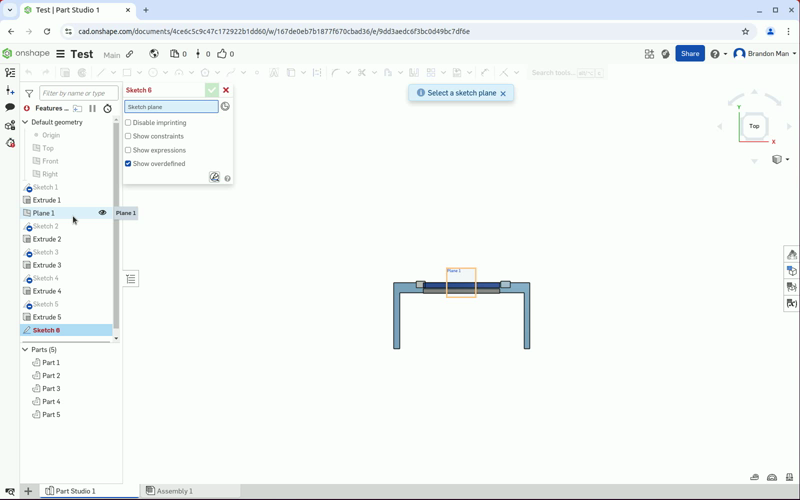
click(73, 215)
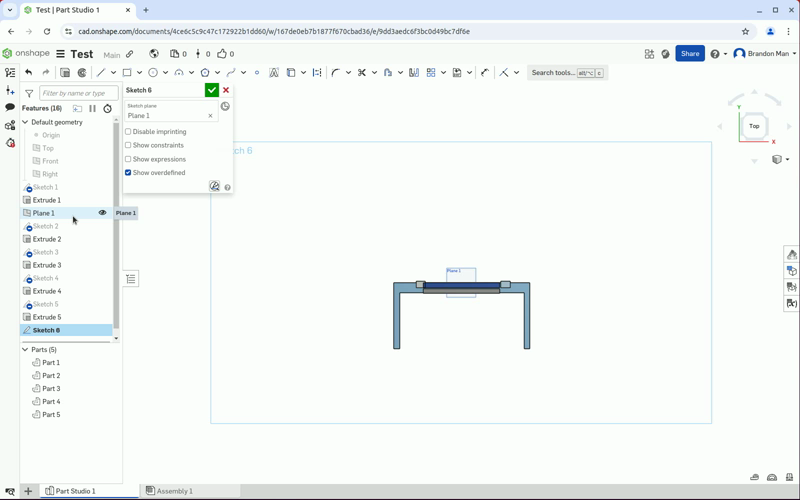
mouse_move(73, 352)
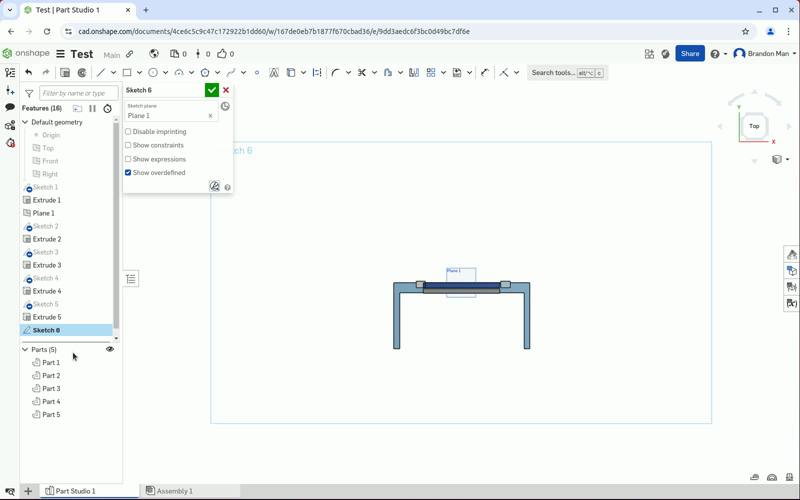
key(y)
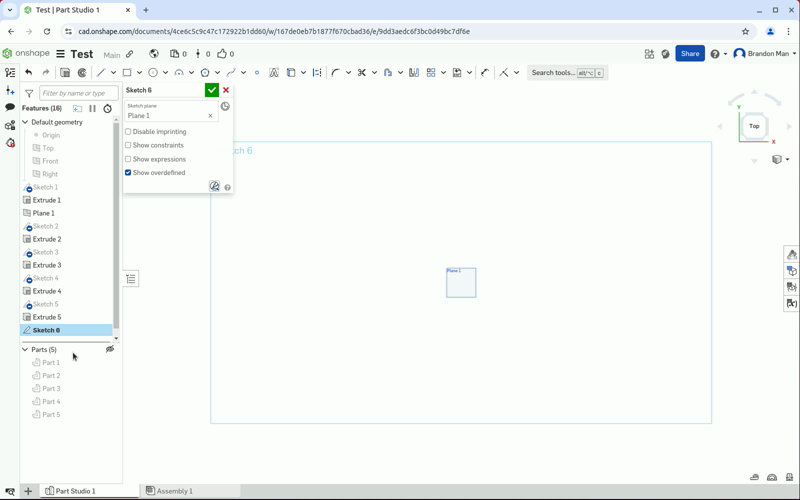
key(l)
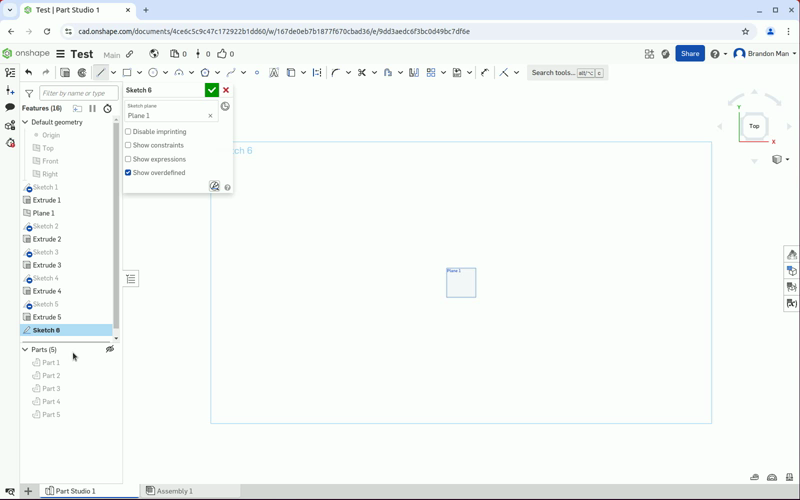
key_down(shift)
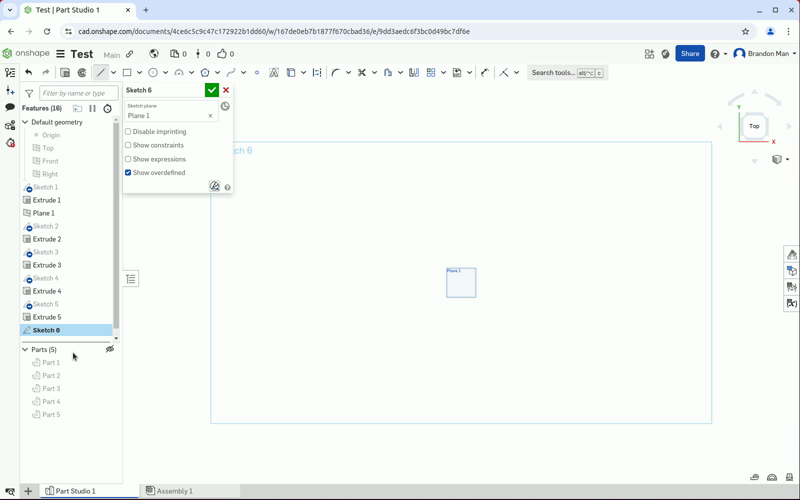
mouse_move(500, 293)
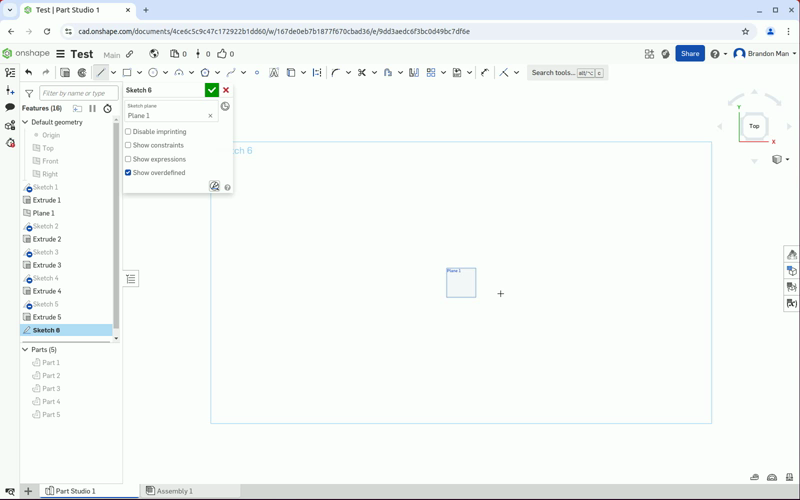
click(500, 293)
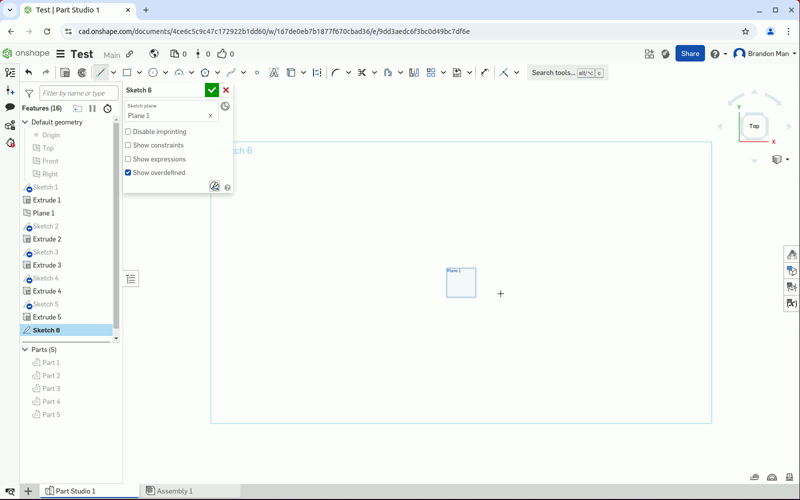
key_up(shift)
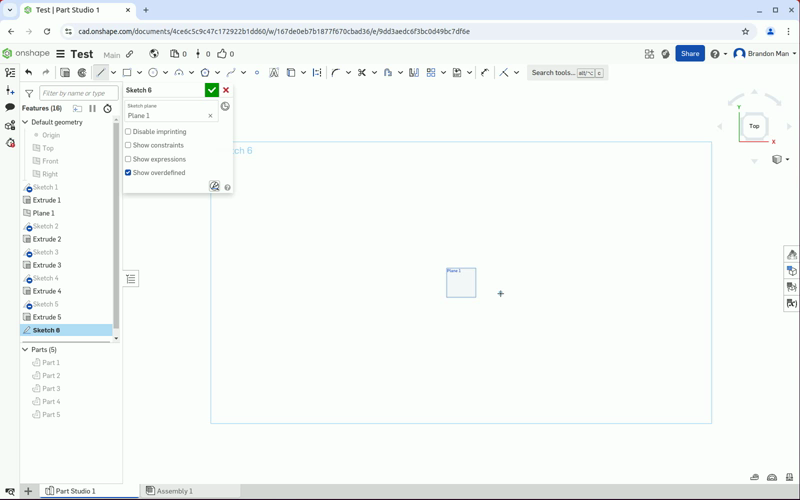
key_down(shift)
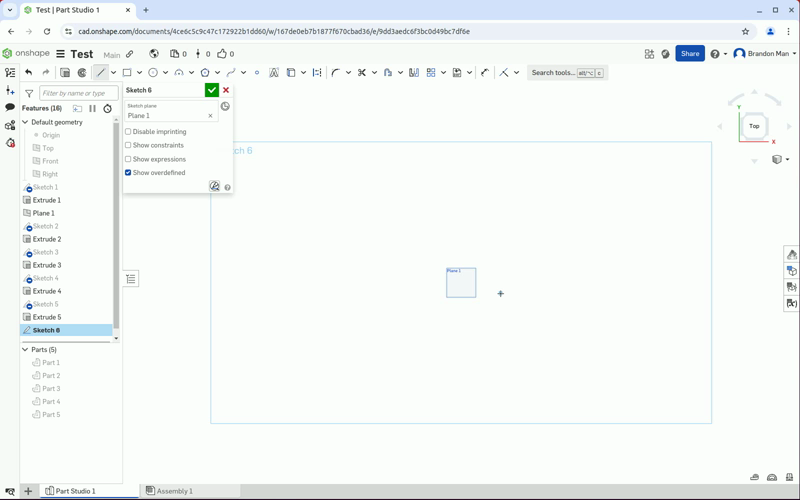
mouse_move(530, 293)
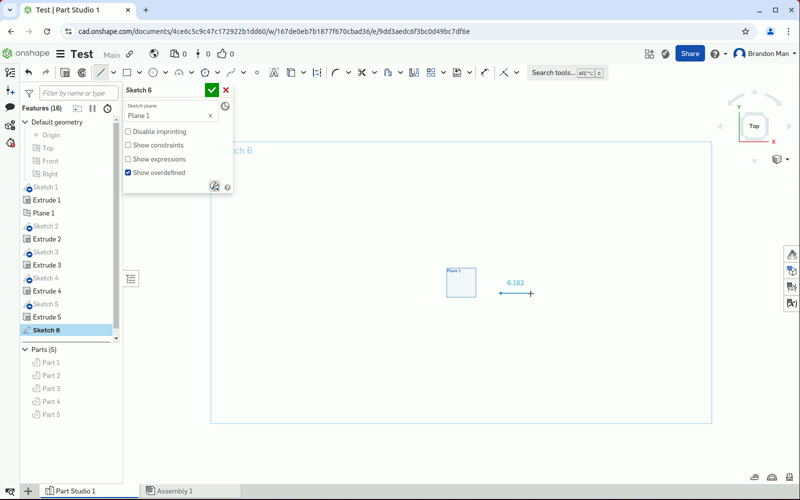
mouse_move(526, 293)
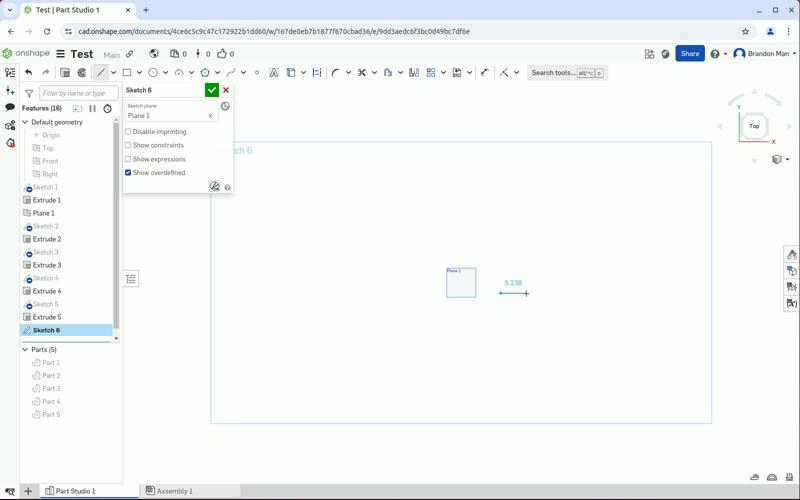
click(526, 293)
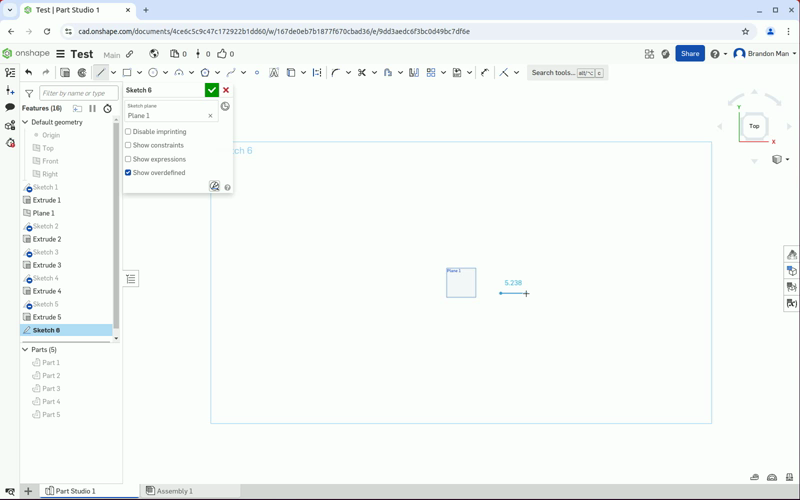
key_up(shift)
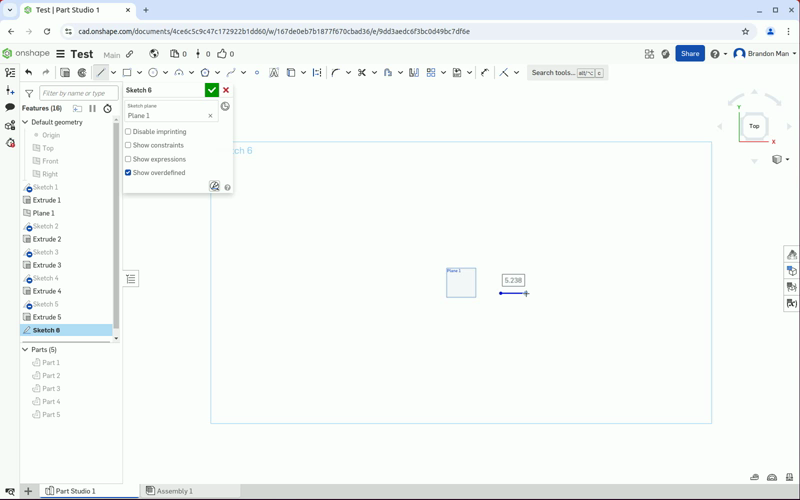
key_down(shift)
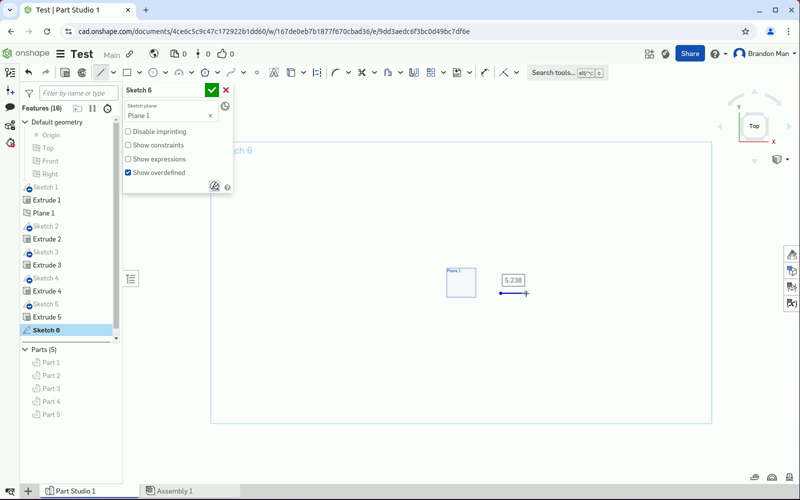
mouse_move(556, 293)
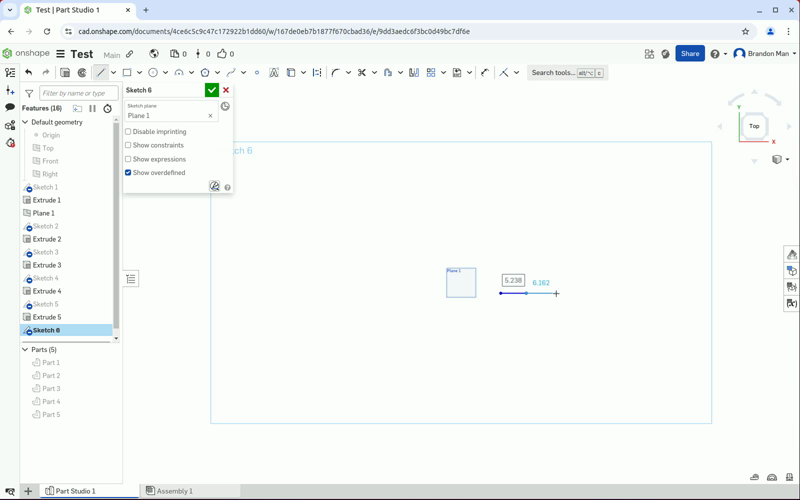
mouse_move(526, 288)
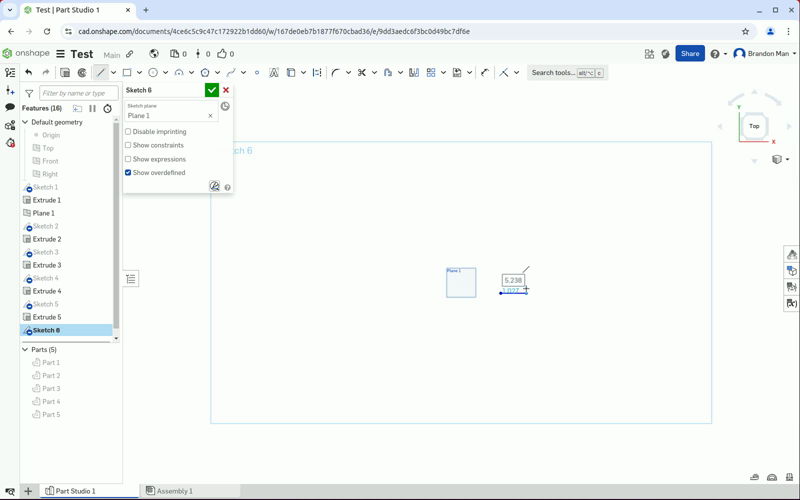
scroll(6)
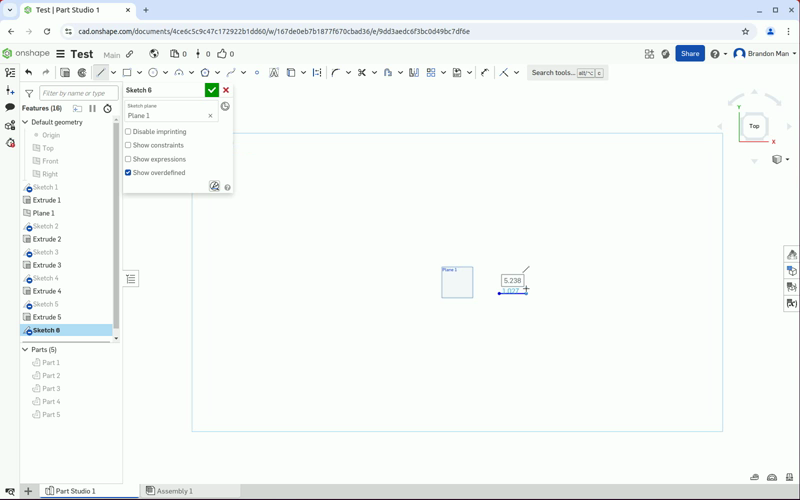
scroll(6)
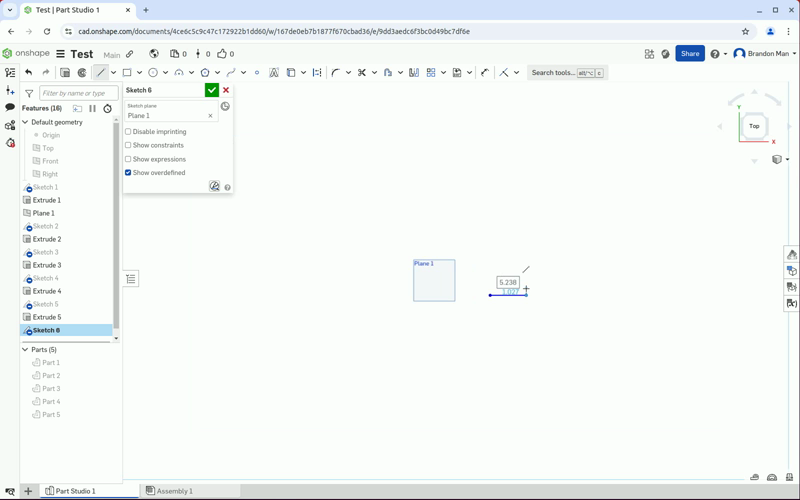
scroll(6)
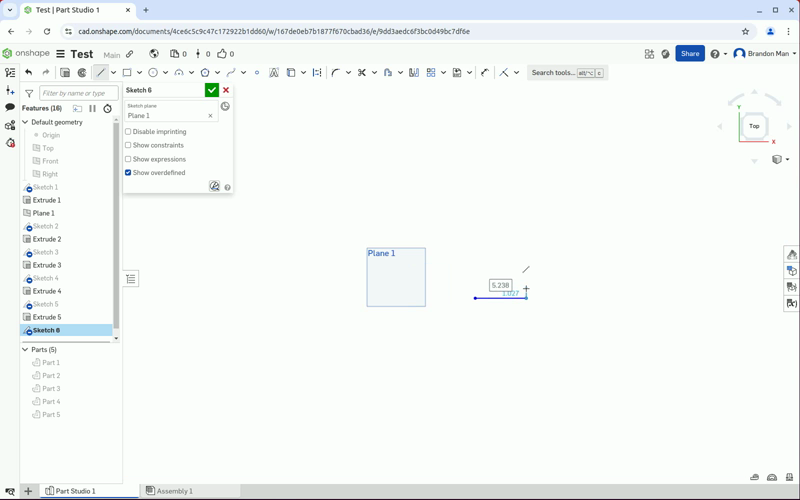
scroll(6)
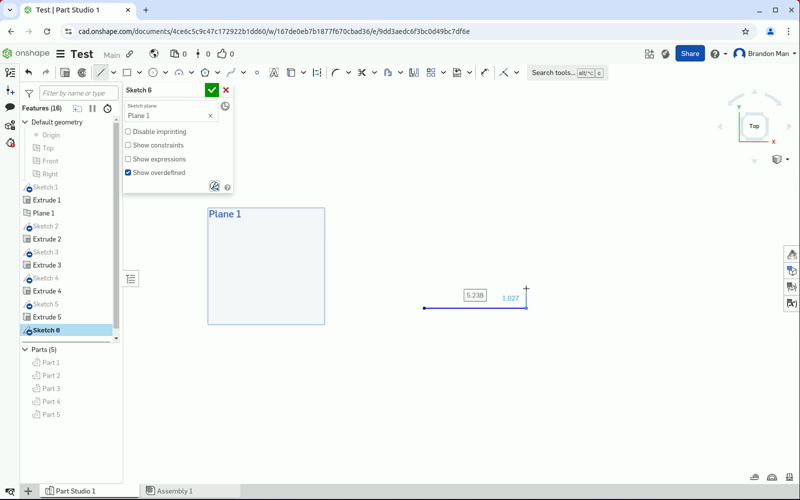
scroll(6)
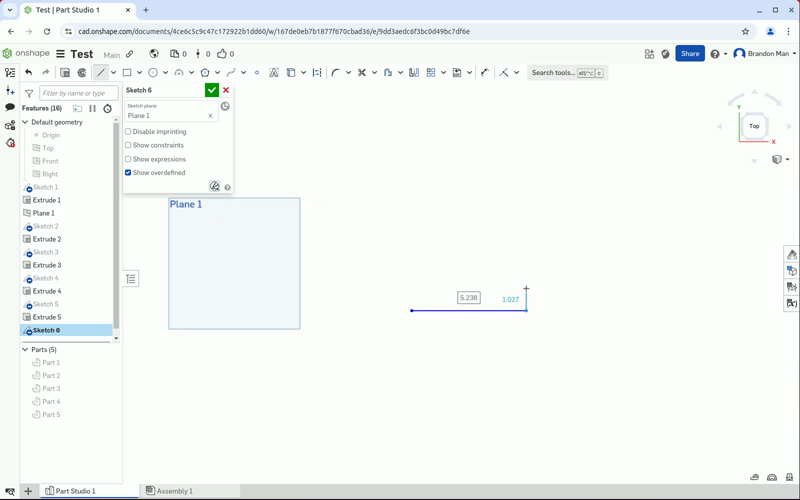
scroll(6)
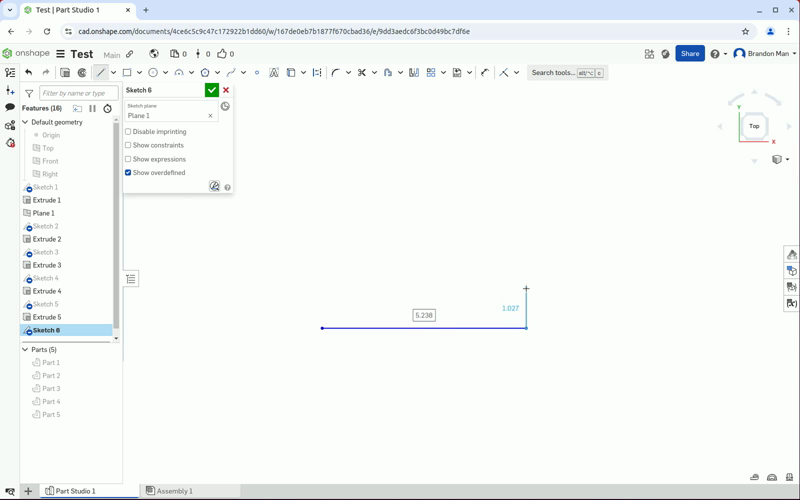
scroll(6)
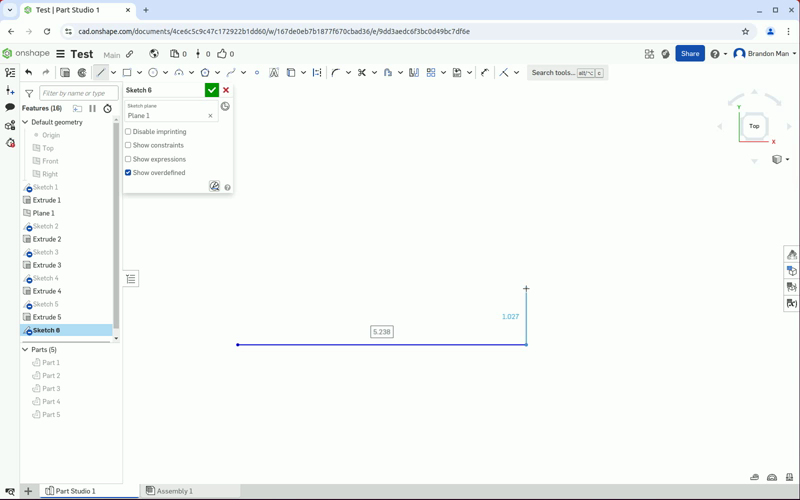
click(526, 288)
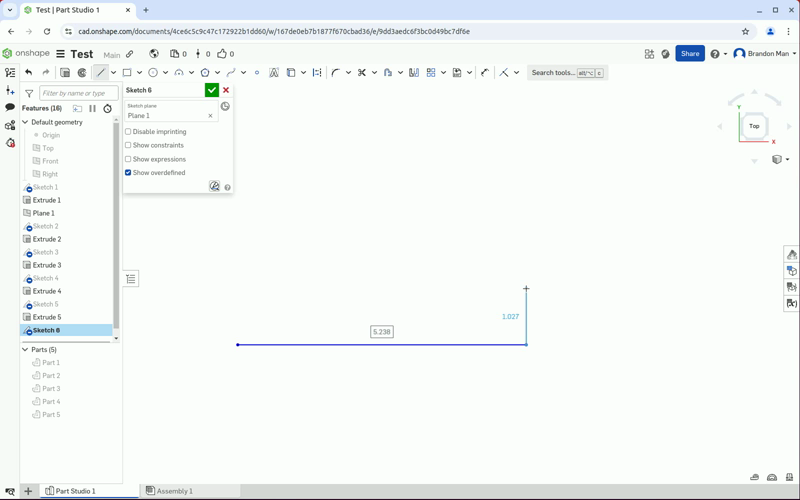
scroll(-6)
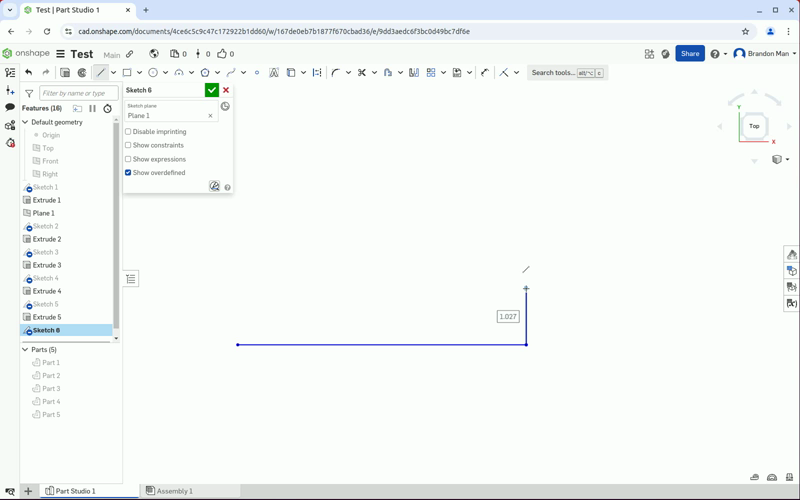
scroll(-6)
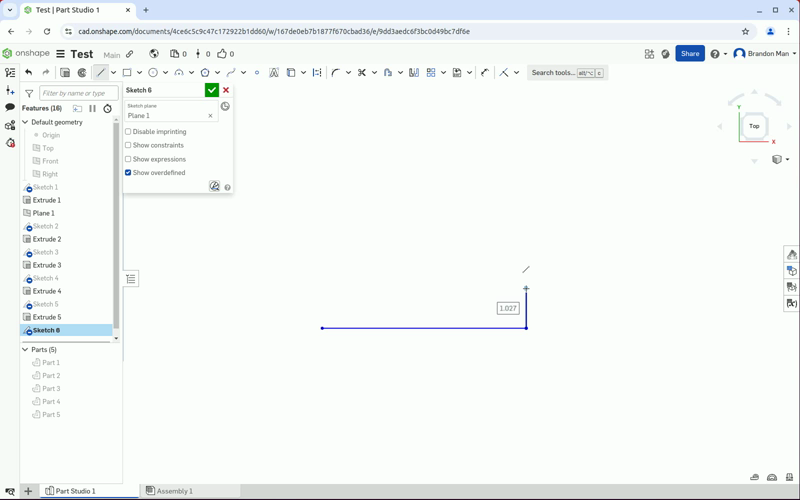
scroll(-6)
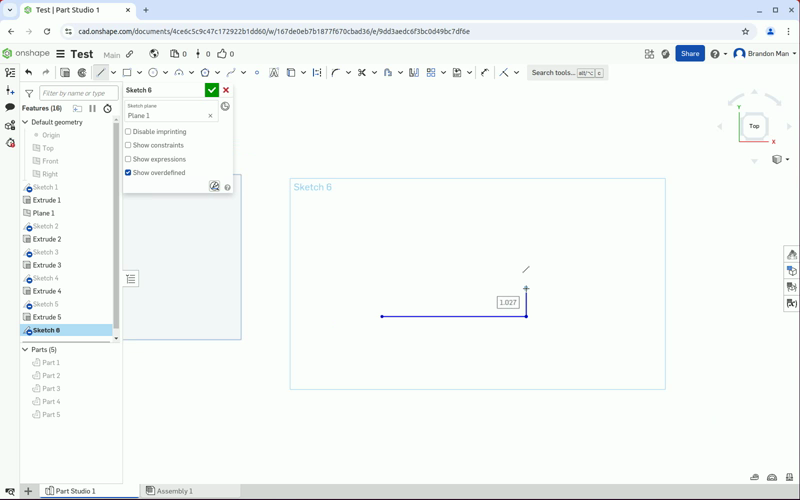
scroll(-6)
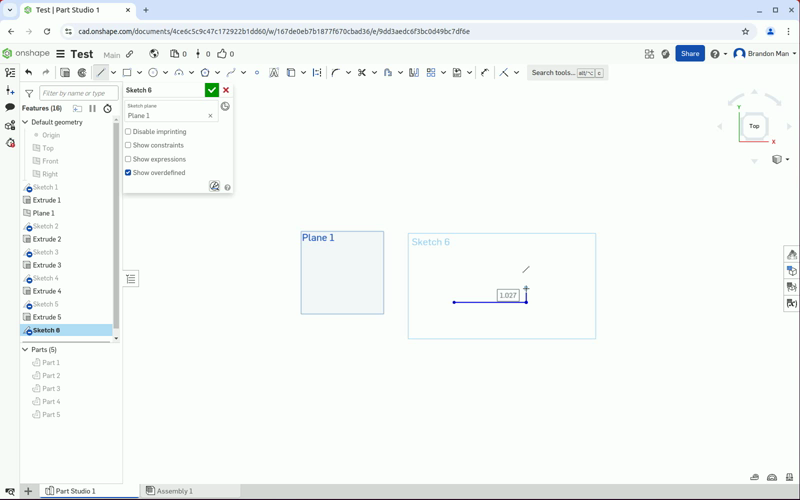
scroll(-6)
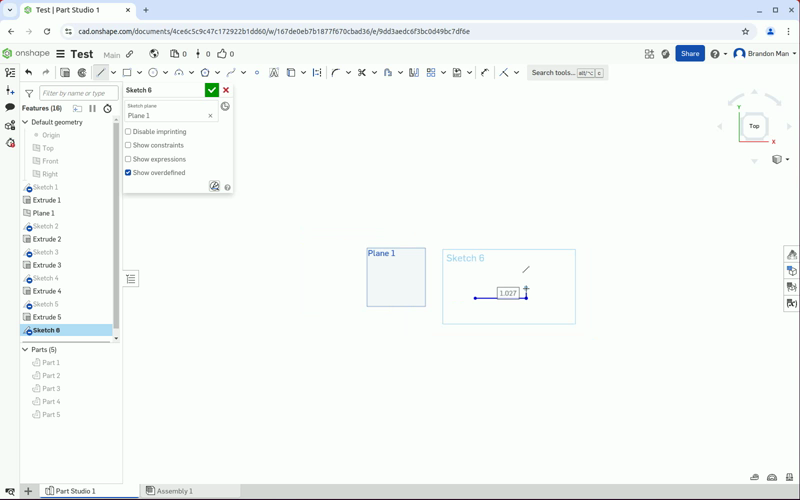
scroll(-6)
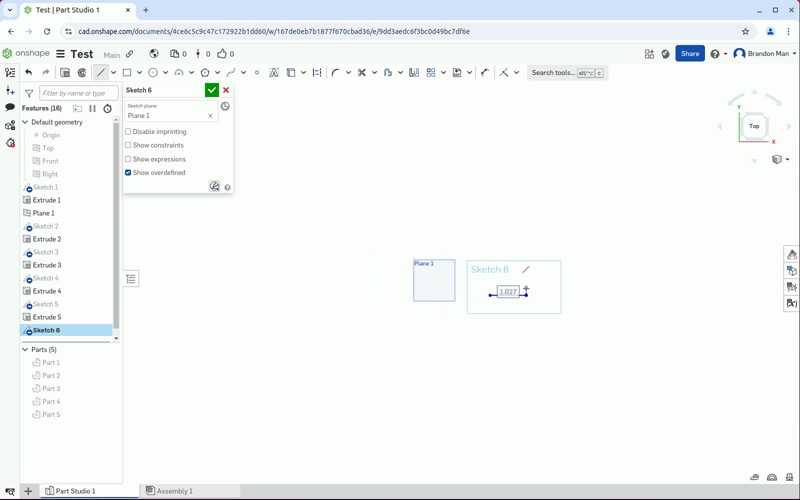
scroll(-6)
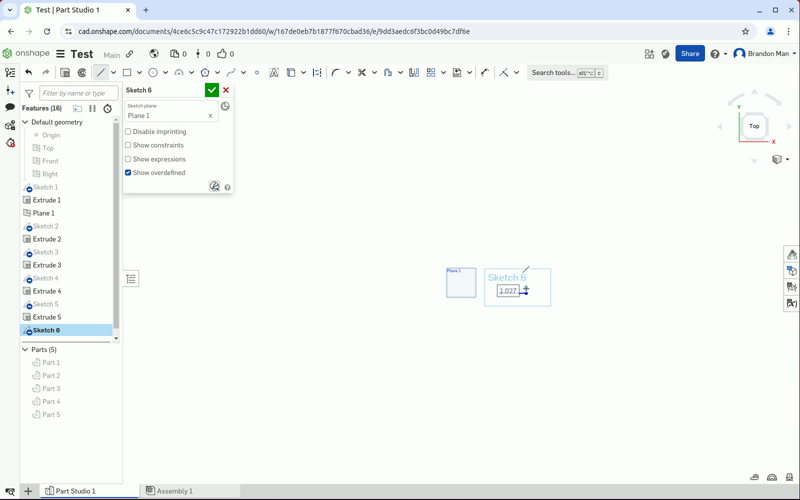
key_up(shift)
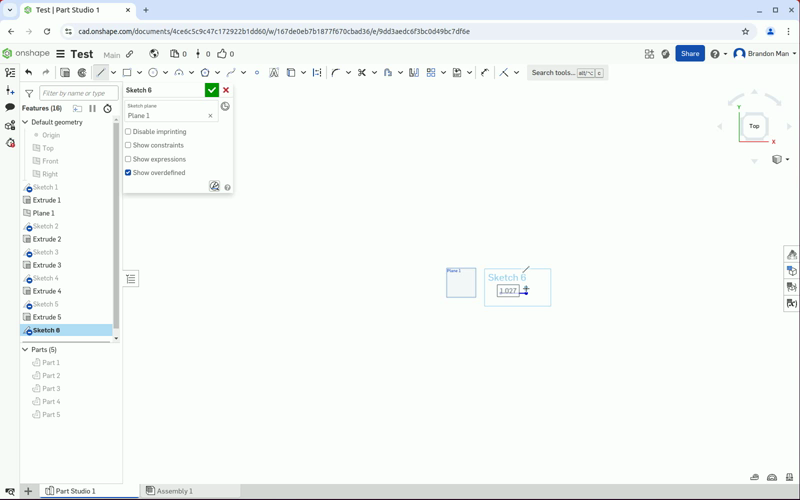
key_down(shift)
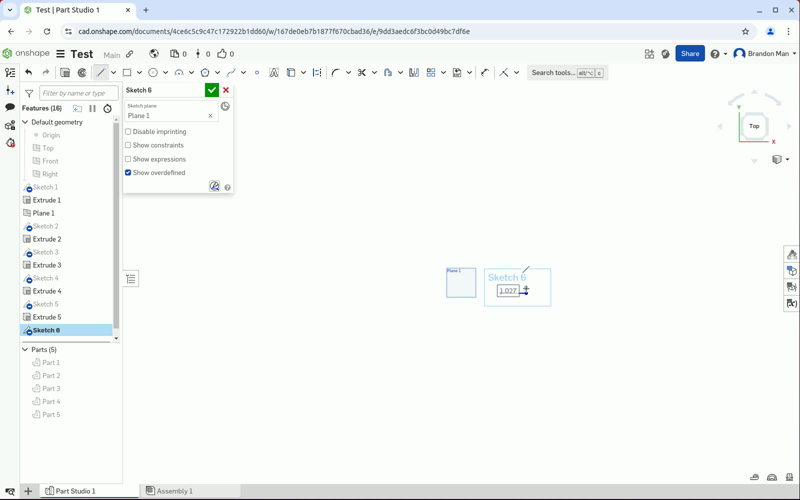
mouse_move(556, 288)
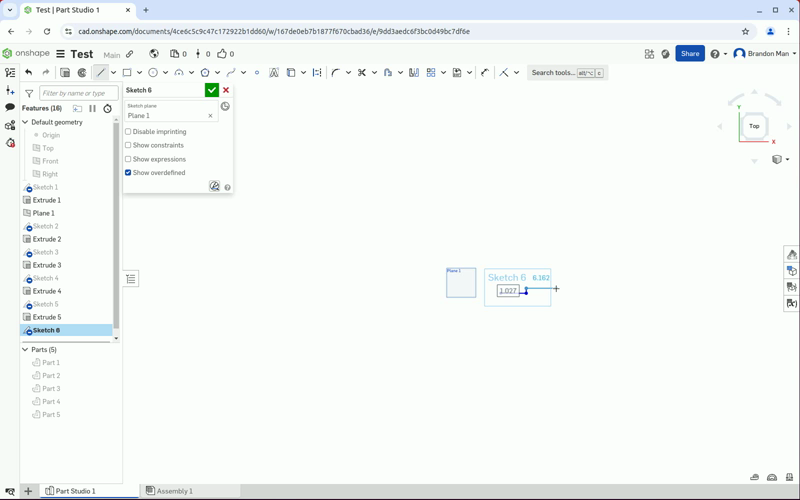
mouse_move(508, 288)
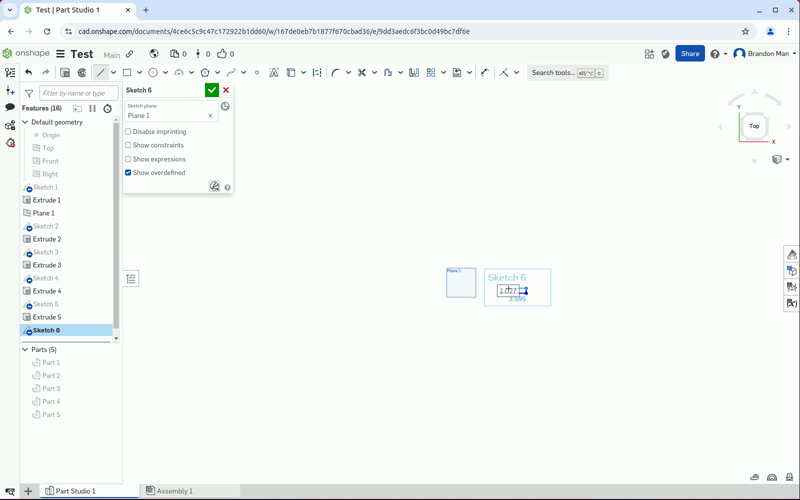
click(508, 288)
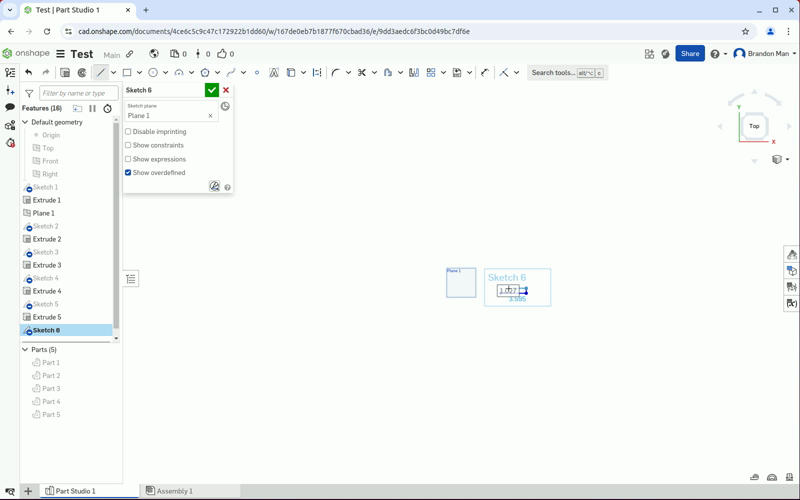
key_up(shift)
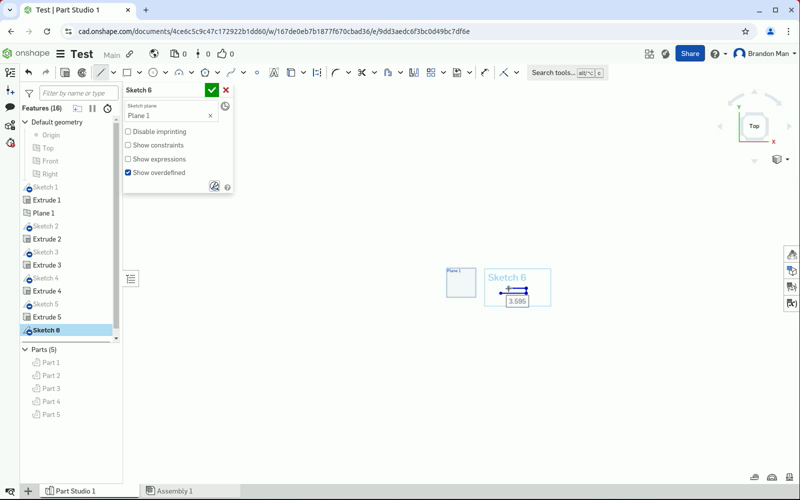
key_down(shift)
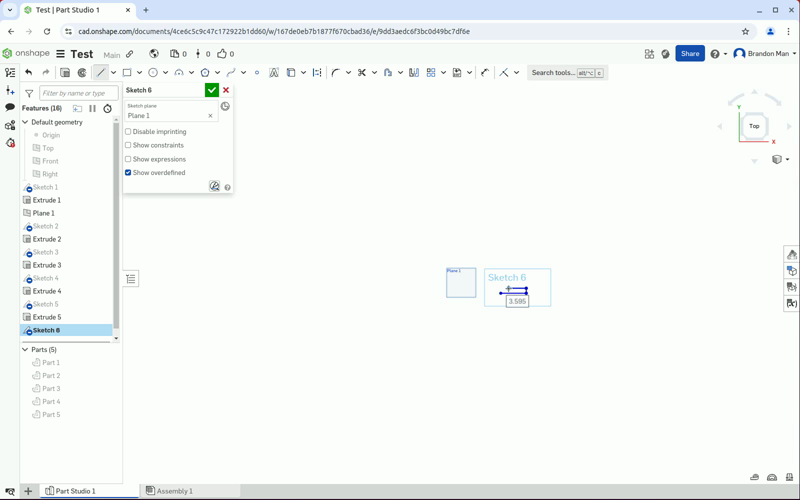
mouse_move(538, 288)
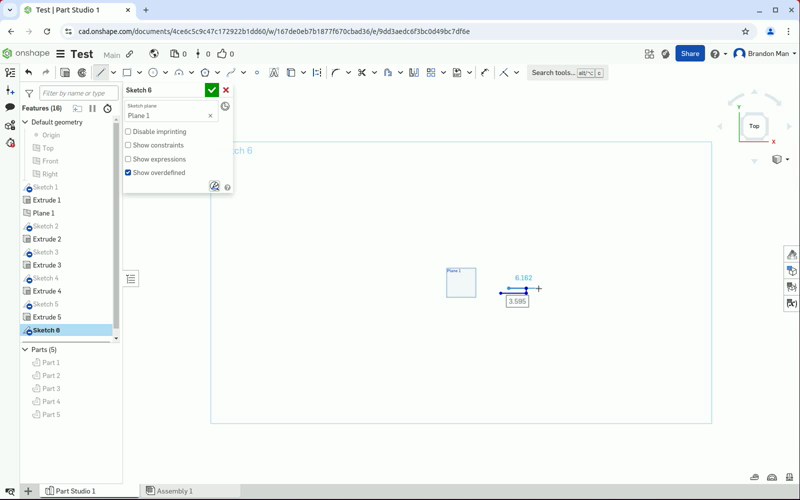
mouse_move(500, 288)
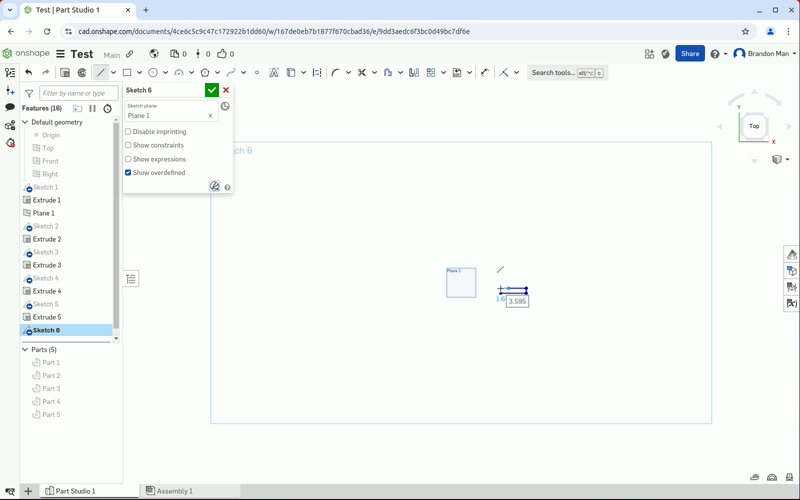
click(500, 288)
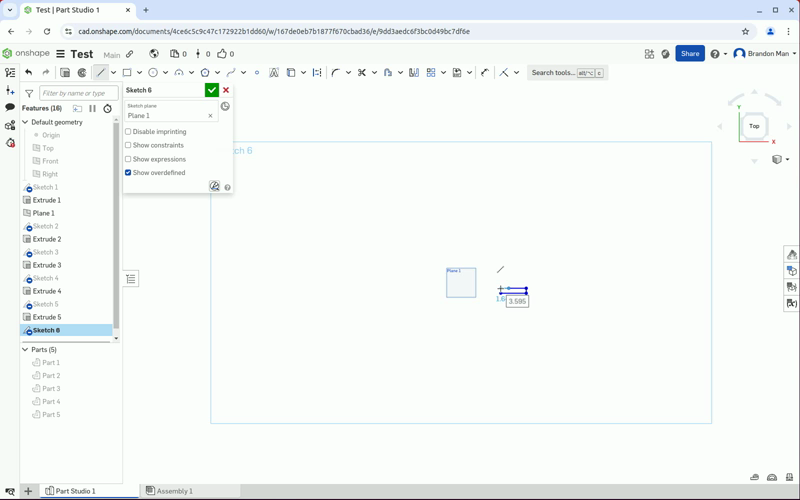
key_up(shift)
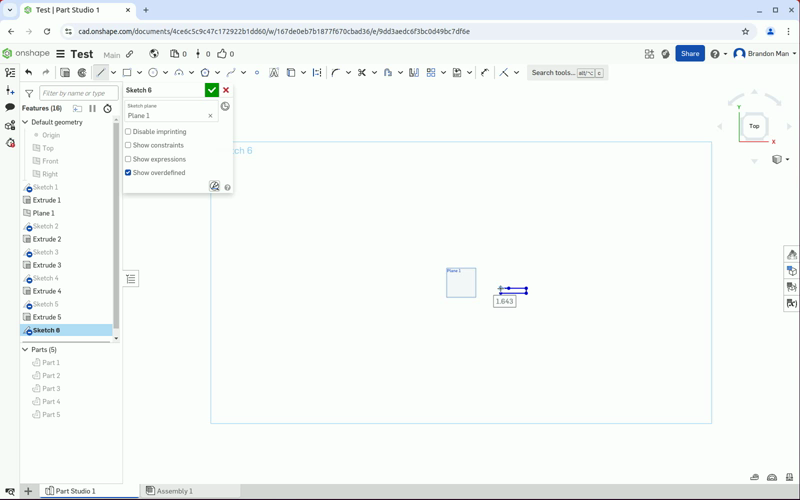
mouse_move(530, 288)
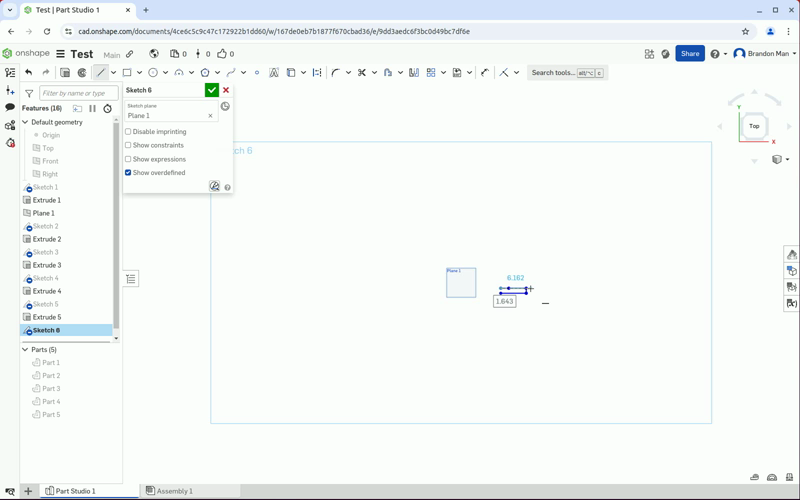
key_down(shift)
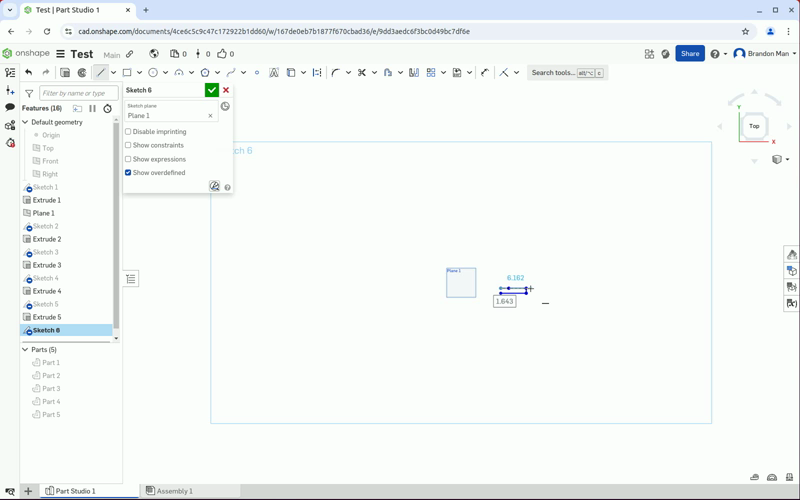
mouse_move(500, 293)
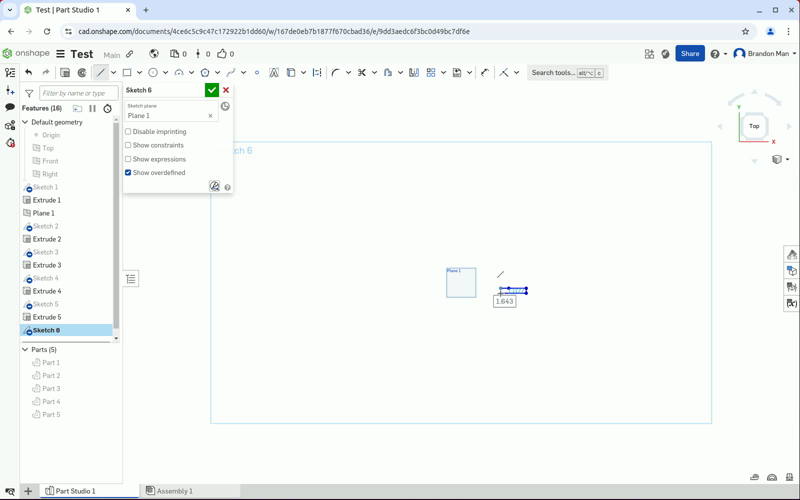
scroll(6)
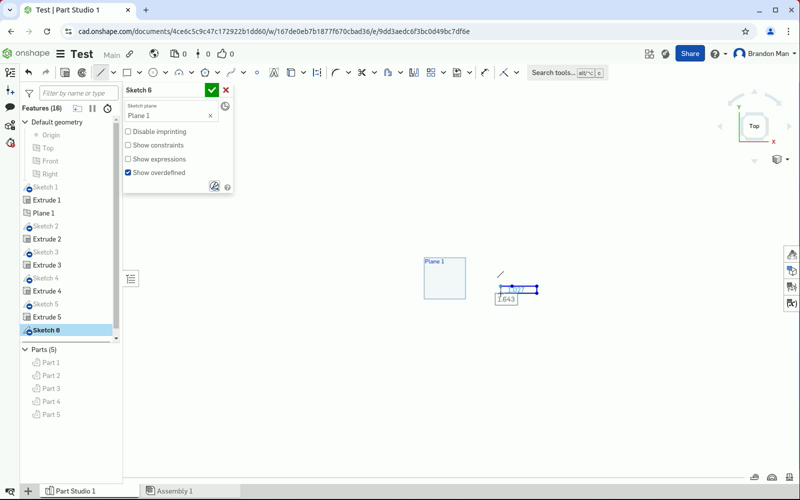
scroll(6)
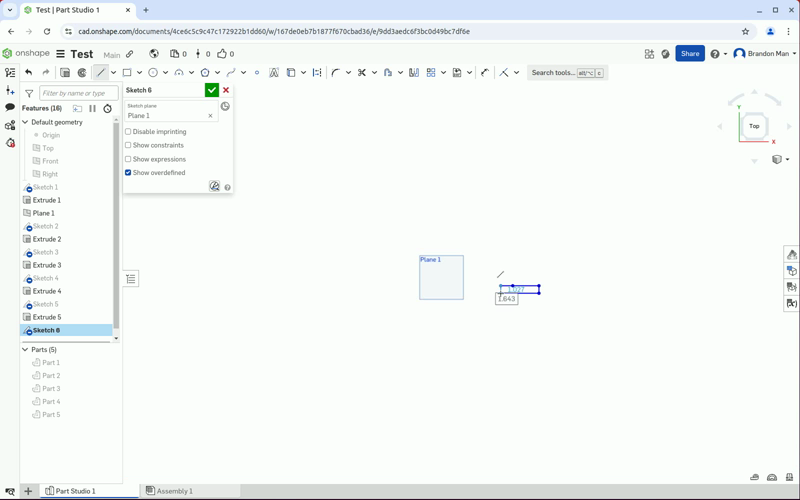
scroll(6)
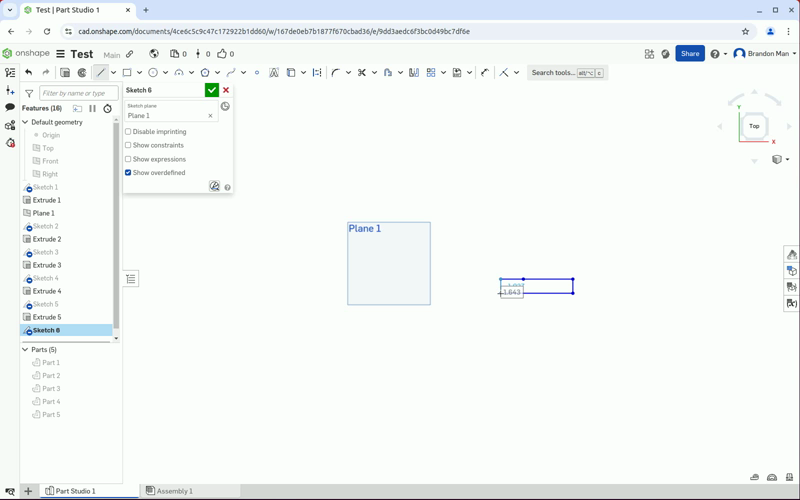
scroll(6)
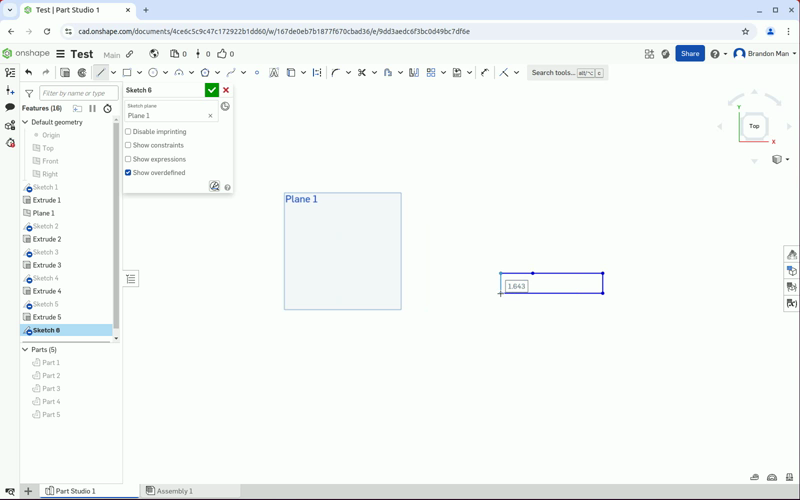
scroll(6)
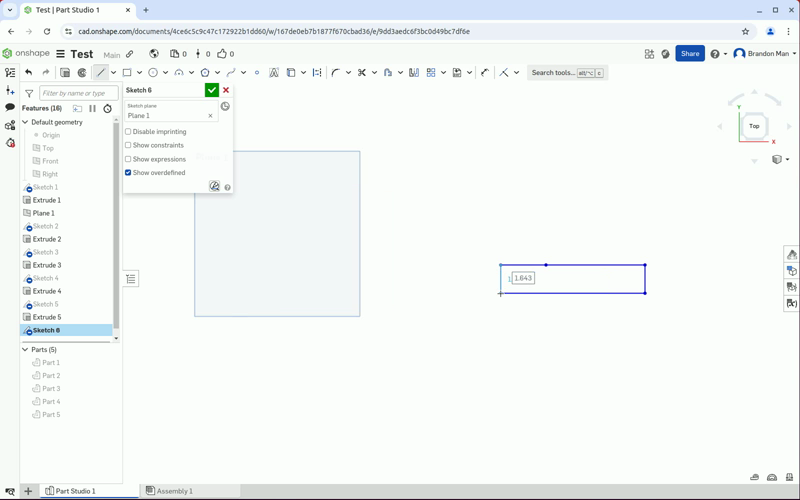
scroll(6)
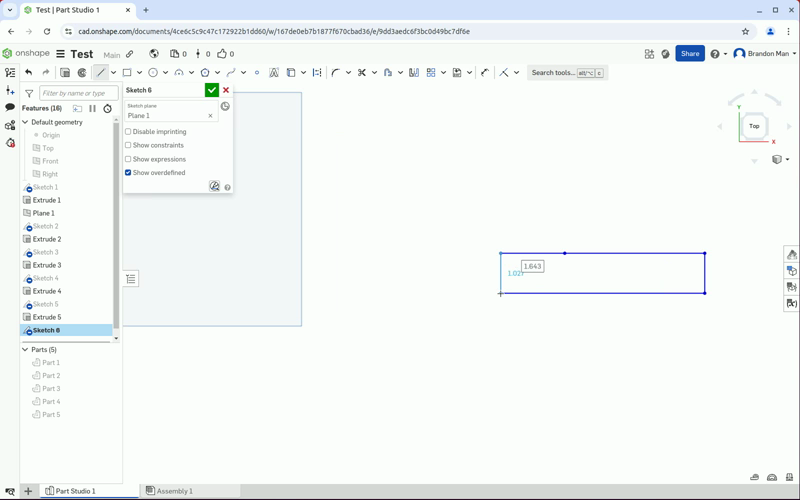
scroll(6)
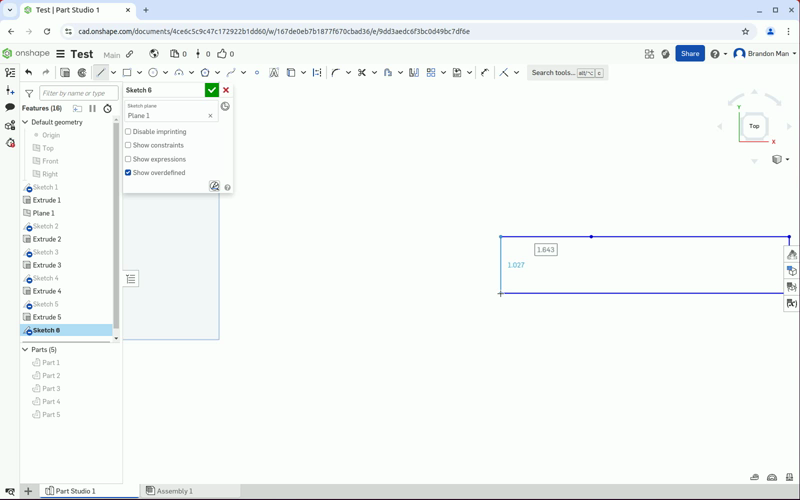
key_up(shift)
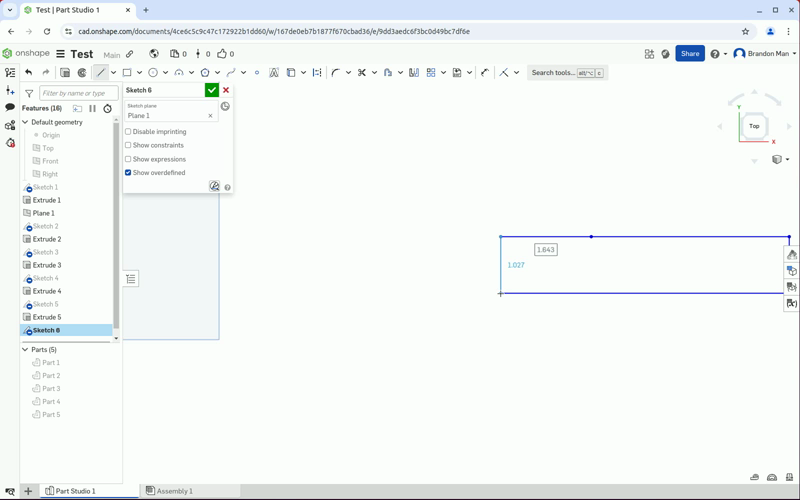
click(500, 293)
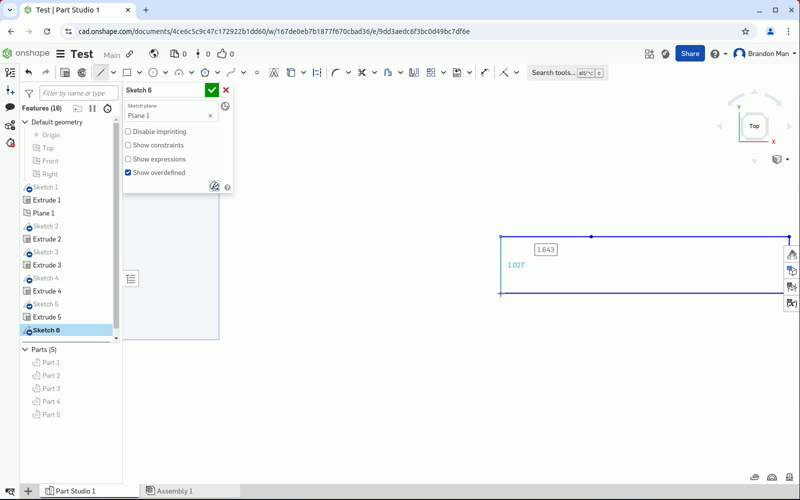
scroll(-6)
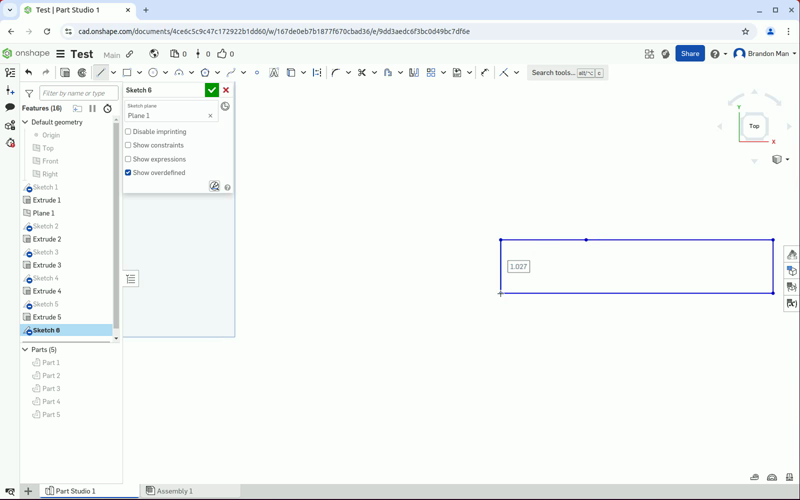
scroll(-6)
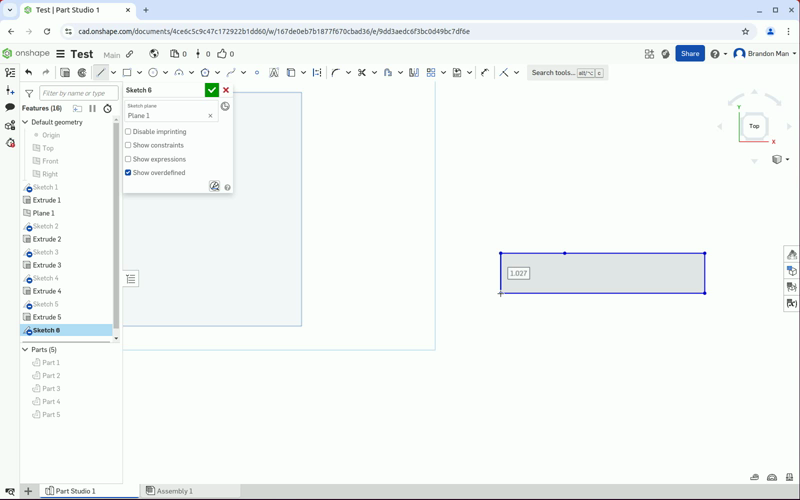
scroll(-6)
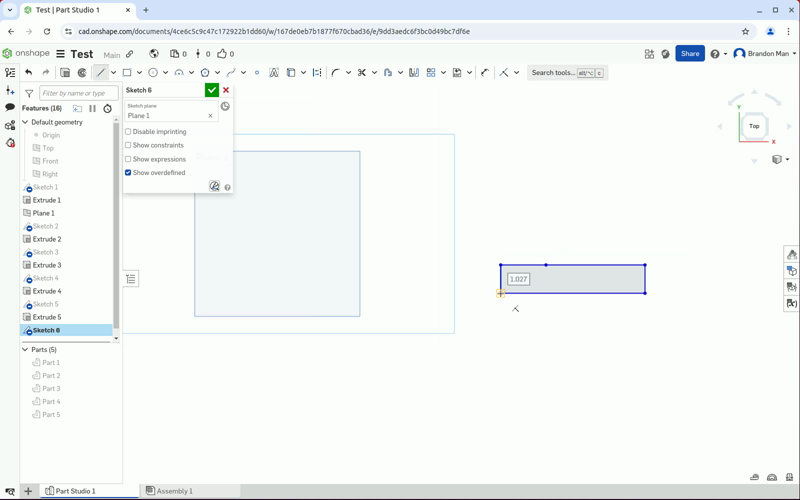
scroll(-6)
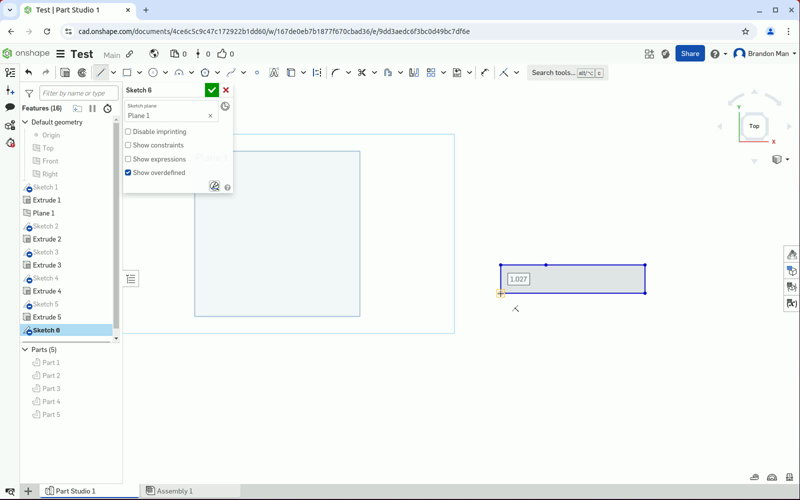
scroll(-6)
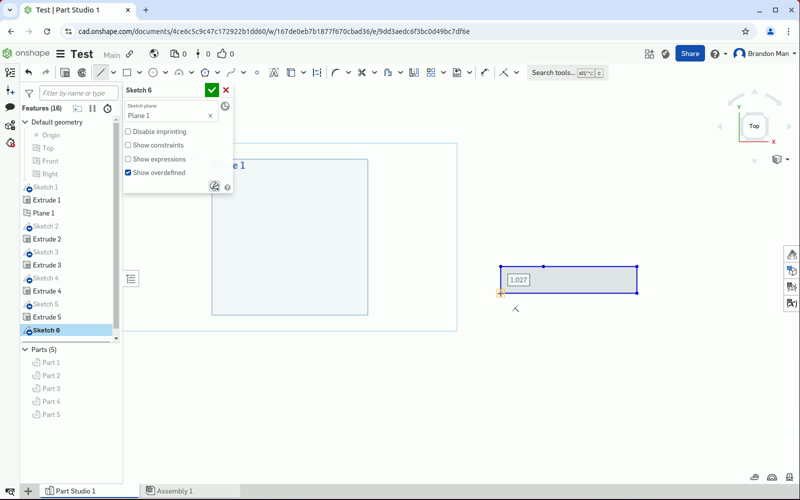
scroll(-6)
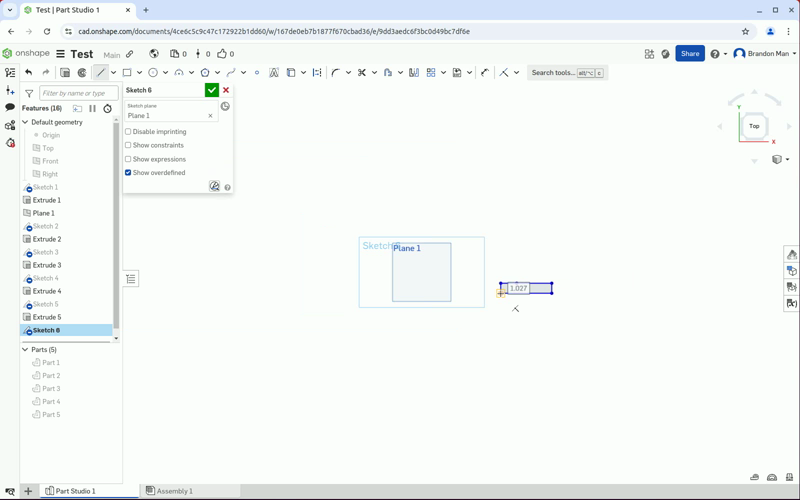
scroll(-6)
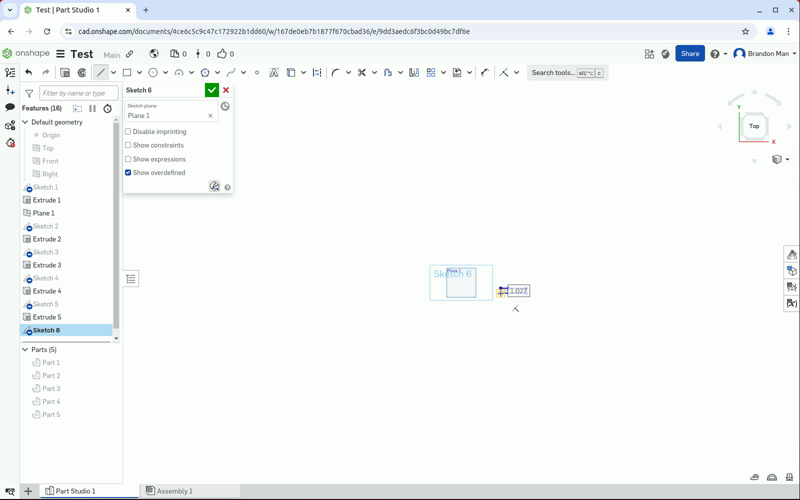
key(esc)
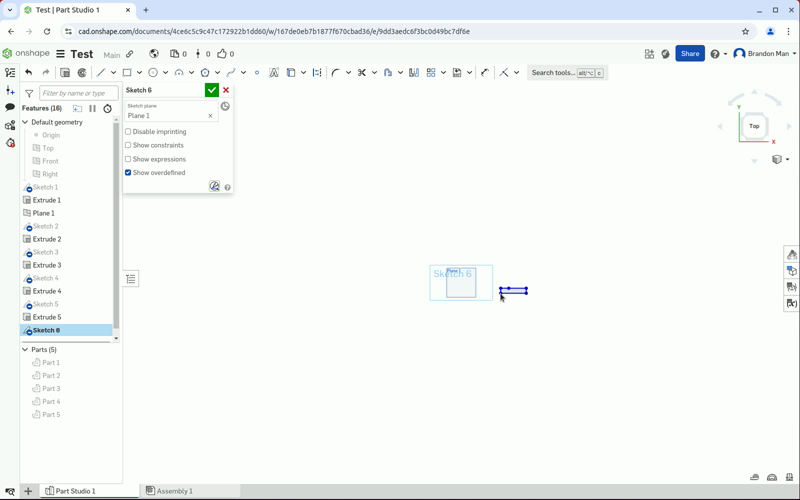
mouse_move(523, 291)
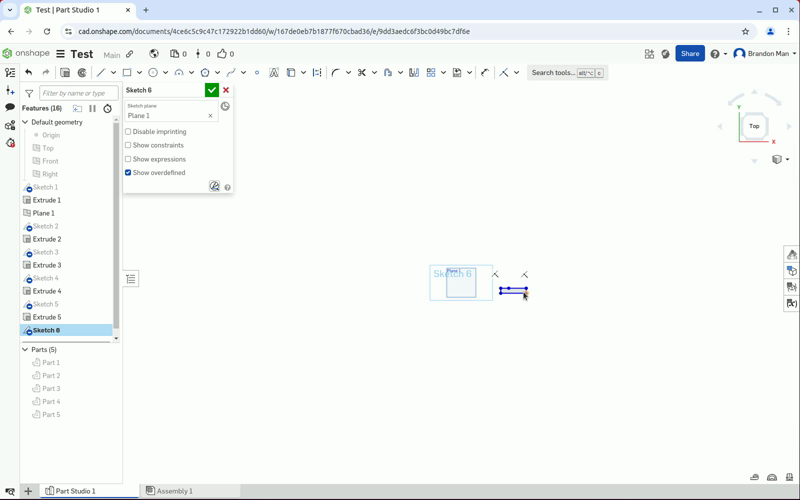
scroll(6)
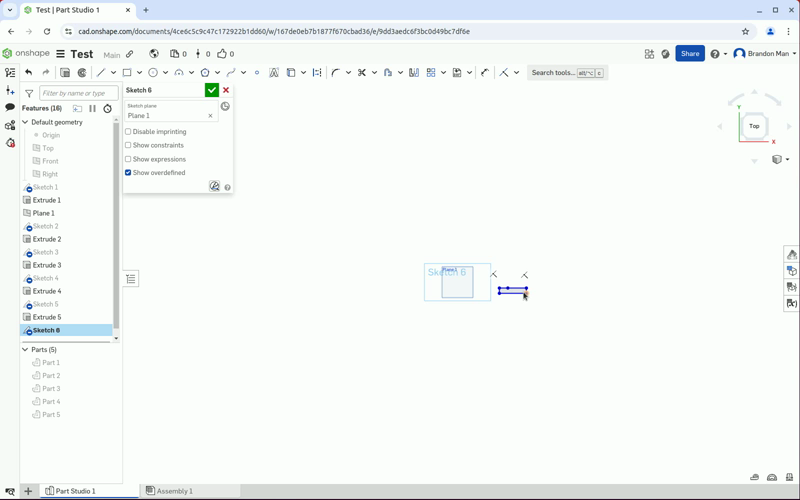
scroll(6)
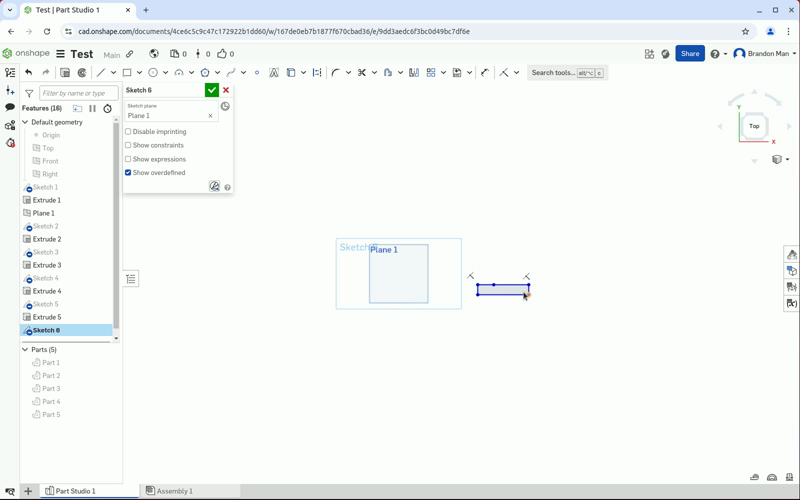
scroll(6)
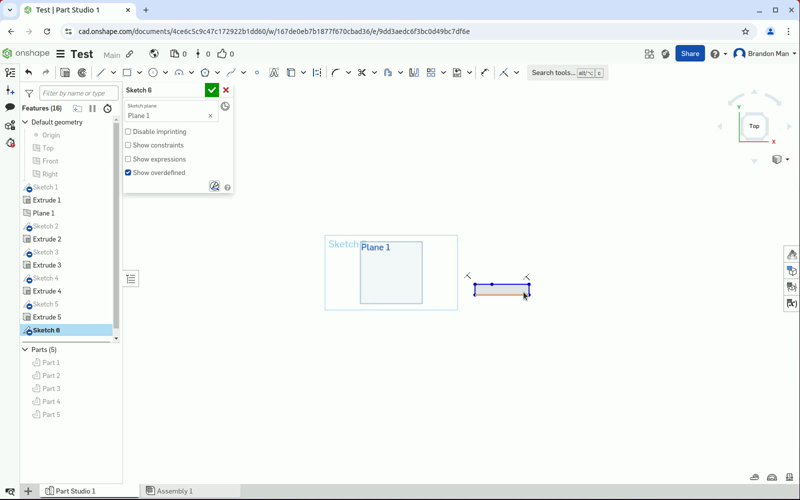
scroll(6)
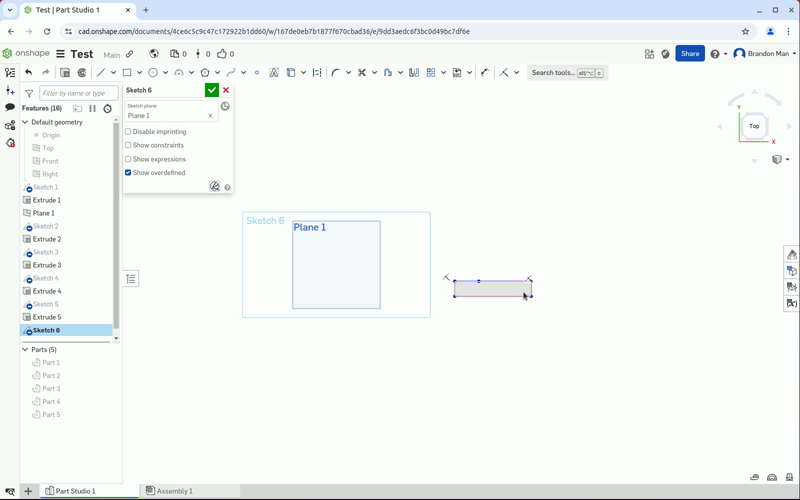
scroll(6)
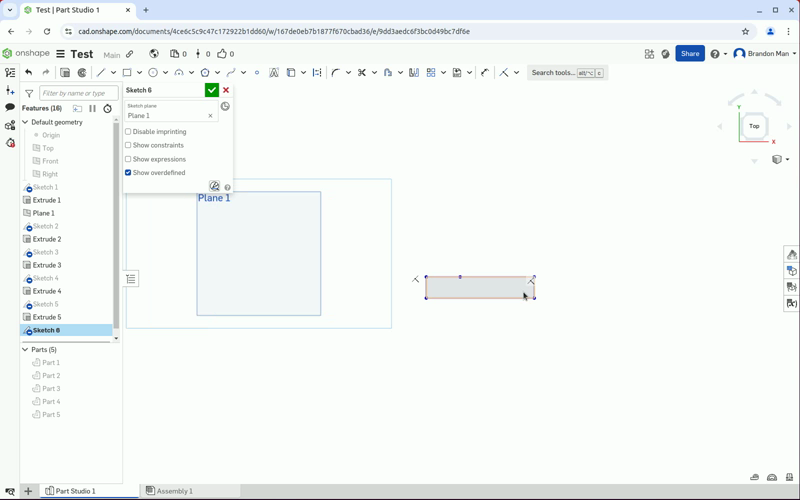
scroll(6)
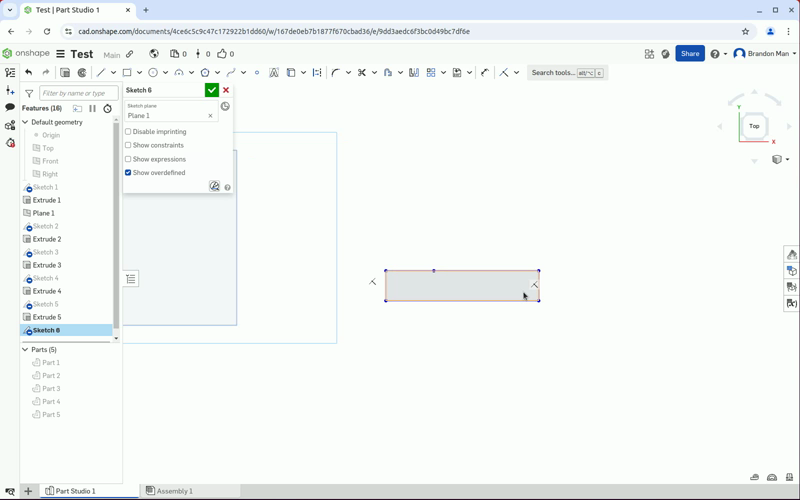
scroll(6)
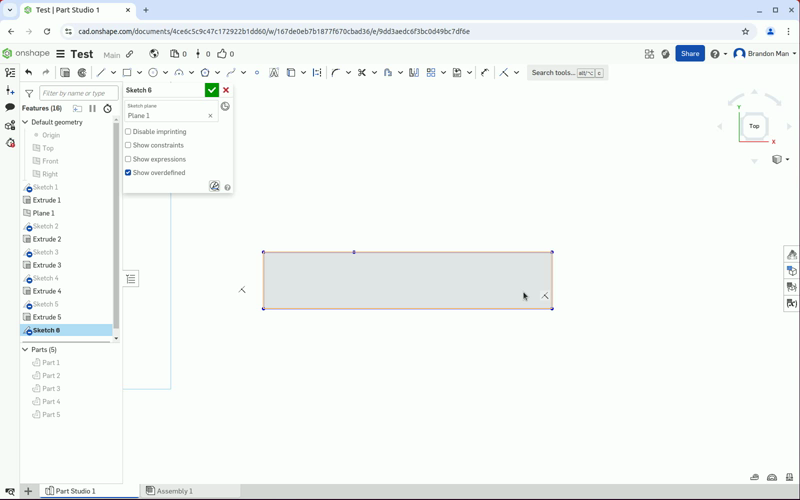
click(523, 291)
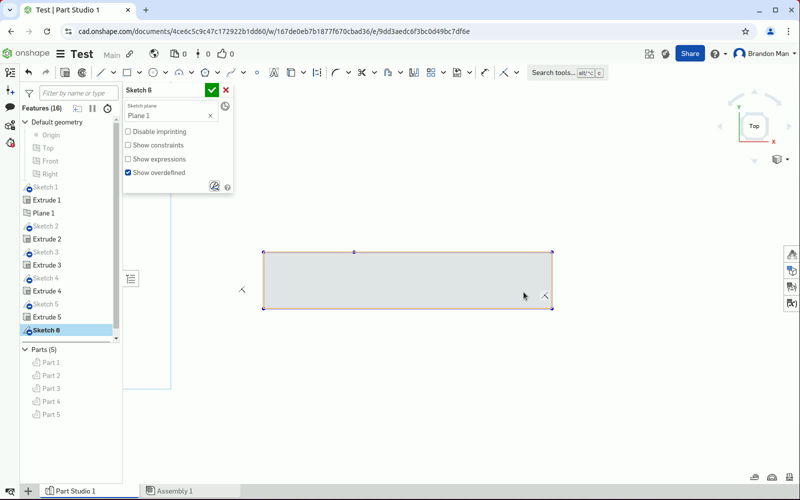
scroll(-6)
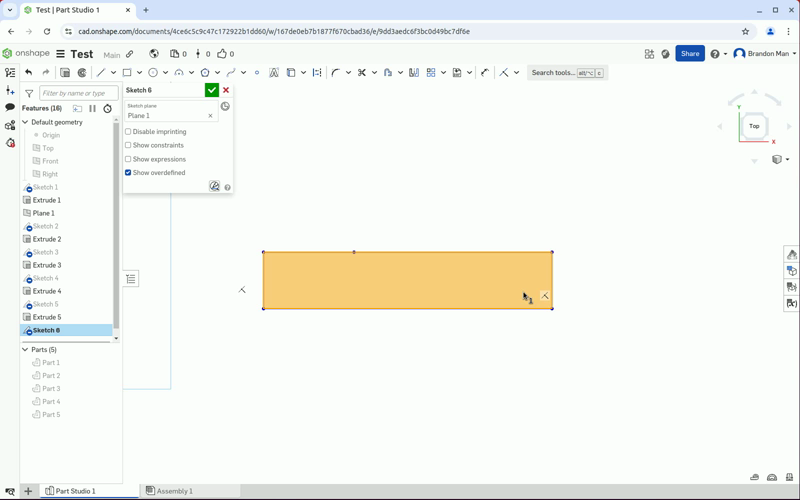
scroll(-6)
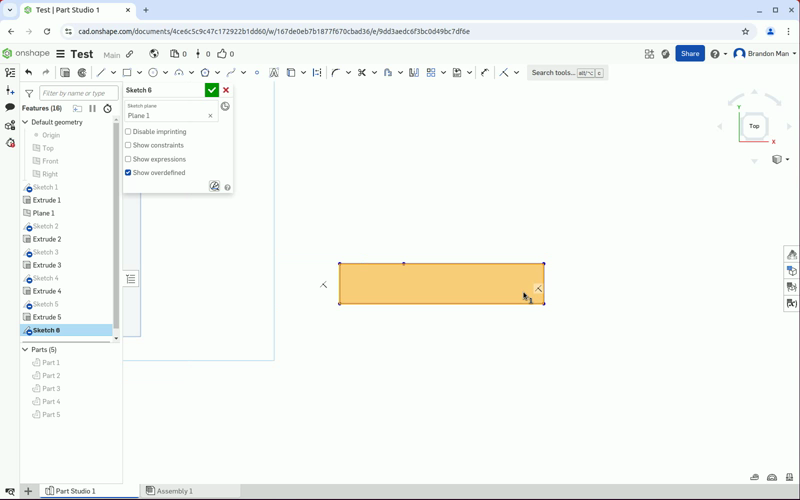
scroll(-6)
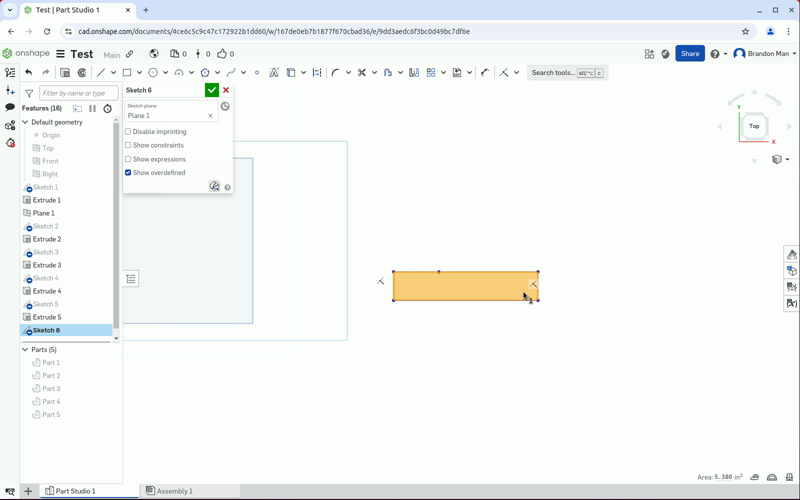
scroll(-6)
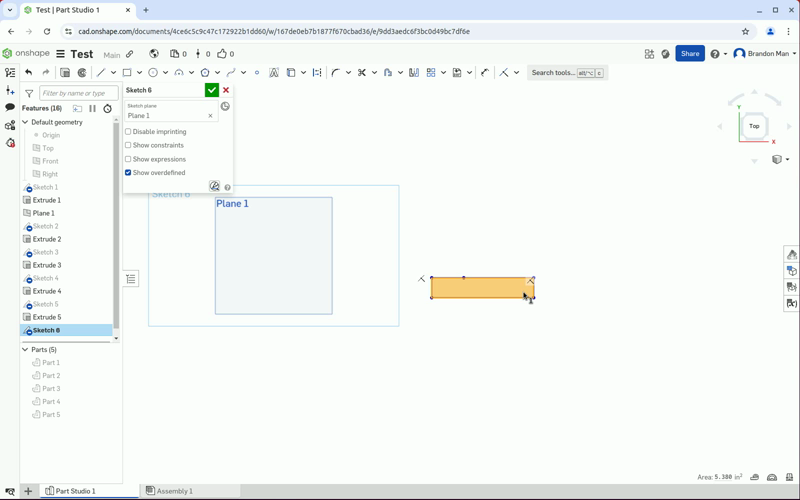
scroll(-6)
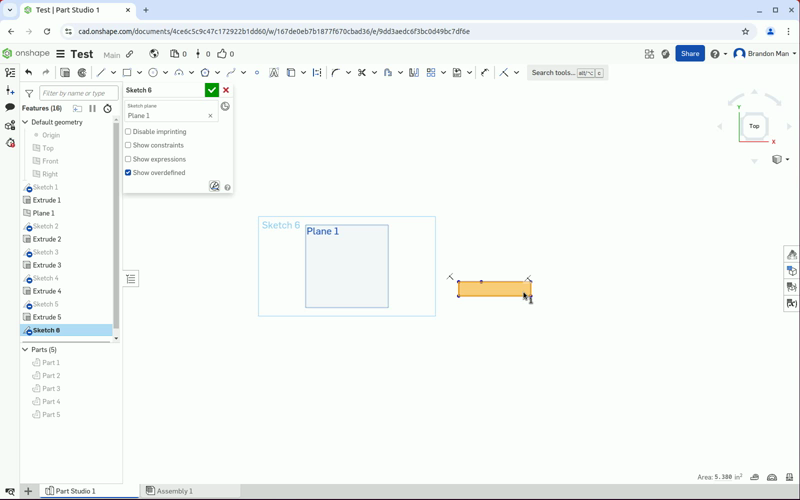
scroll(-6)
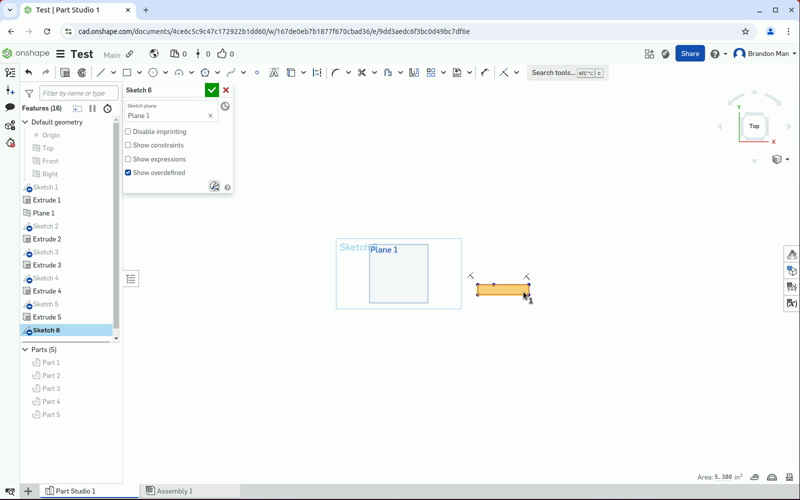
scroll(-6)
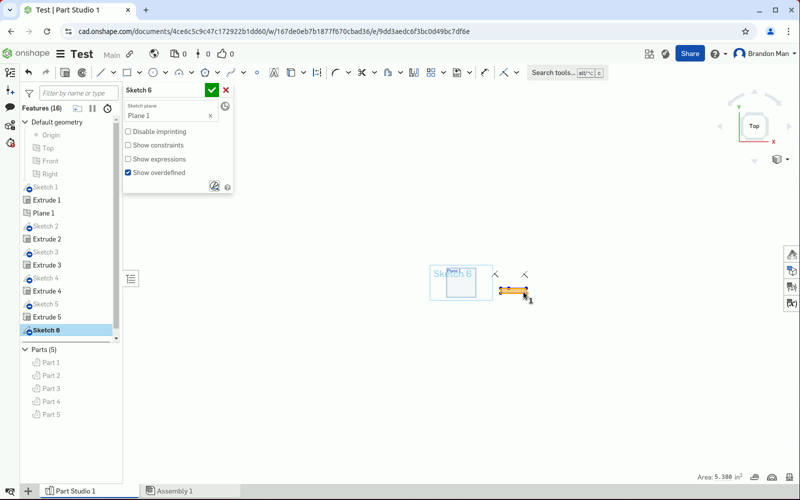
mouse_move(73, 352)
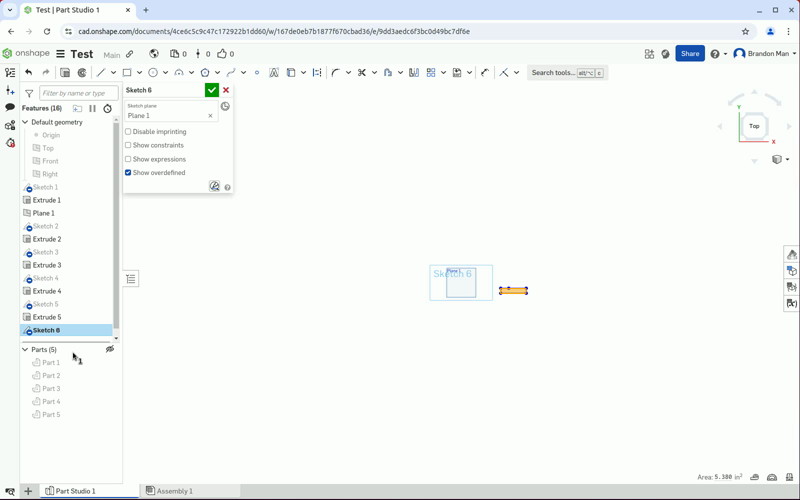
key(shift+y)
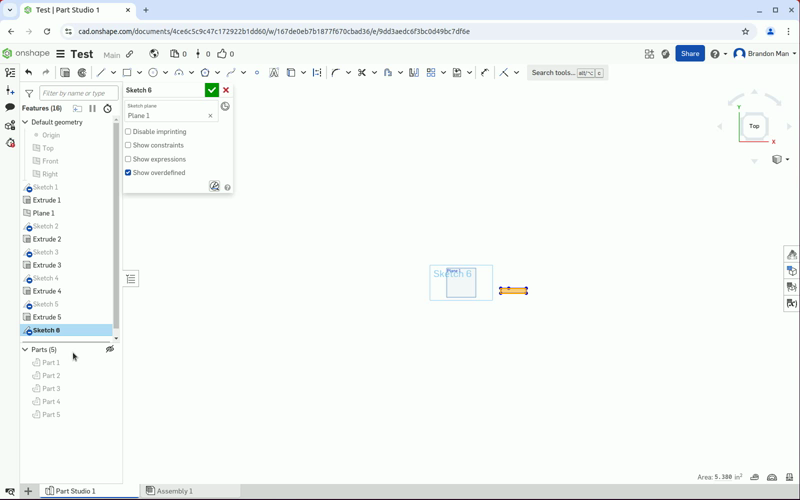
key(shift+e)
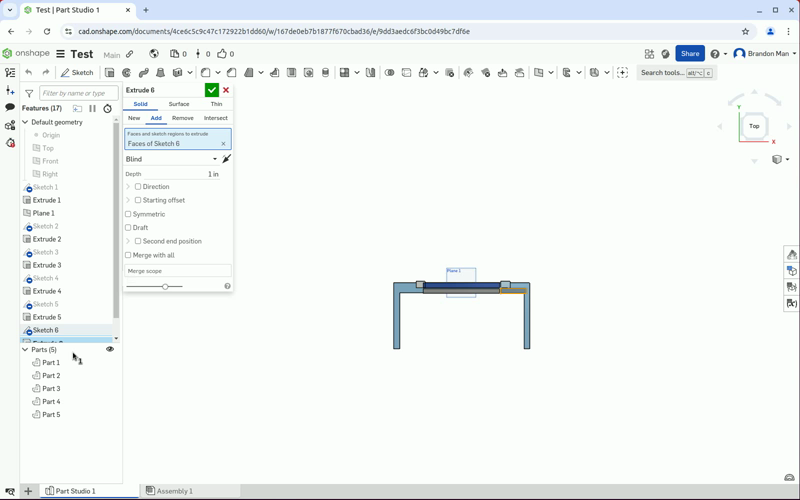
mouse_move(143, 106)
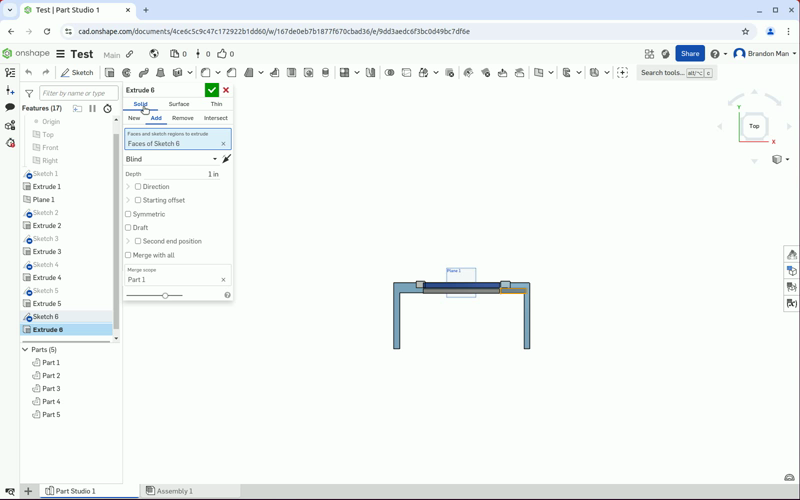
click(143, 106)
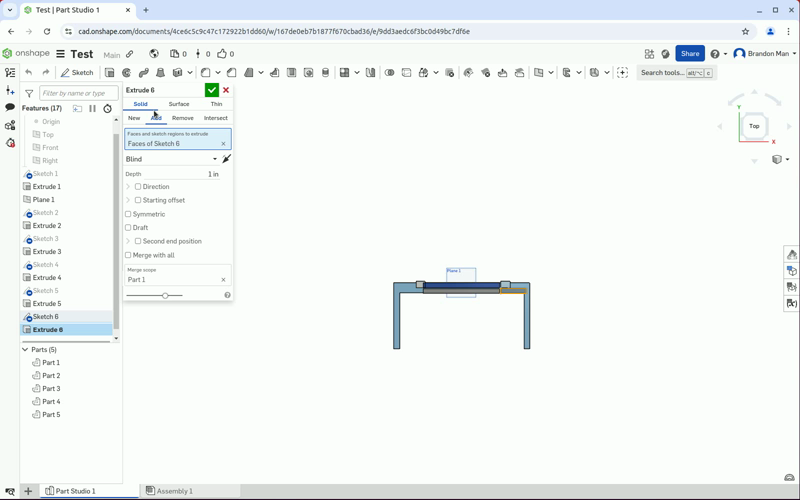
mouse_move(186, 120)
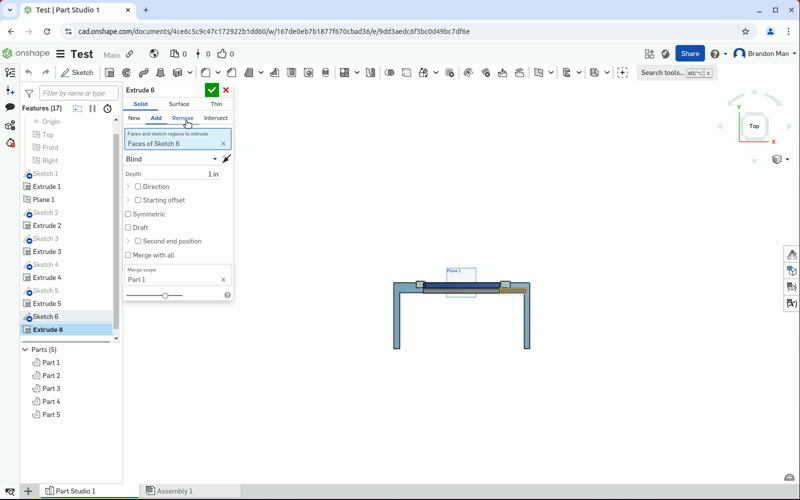
click(186, 120)
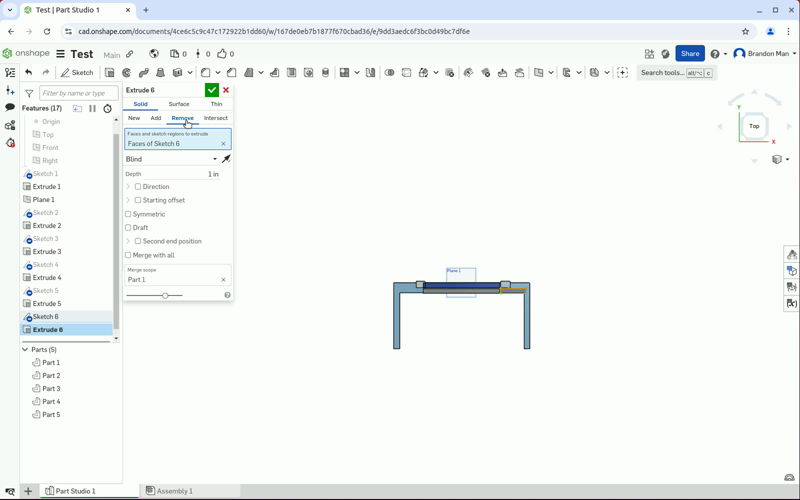
key(tab, 4)
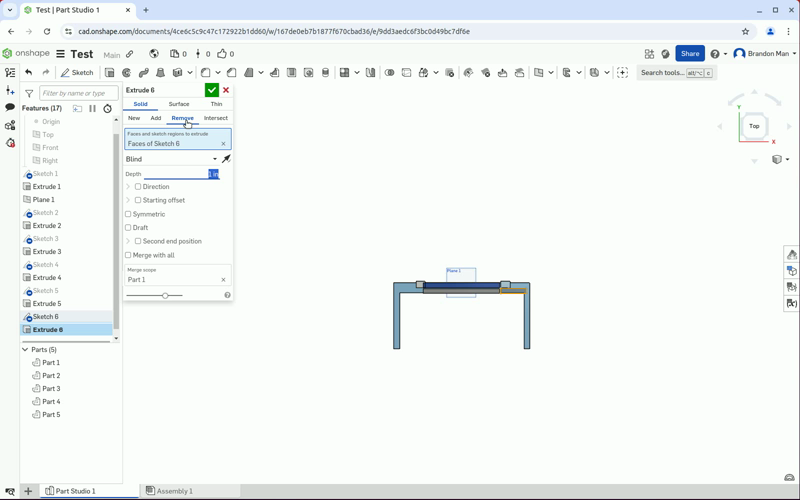
text(2.166)
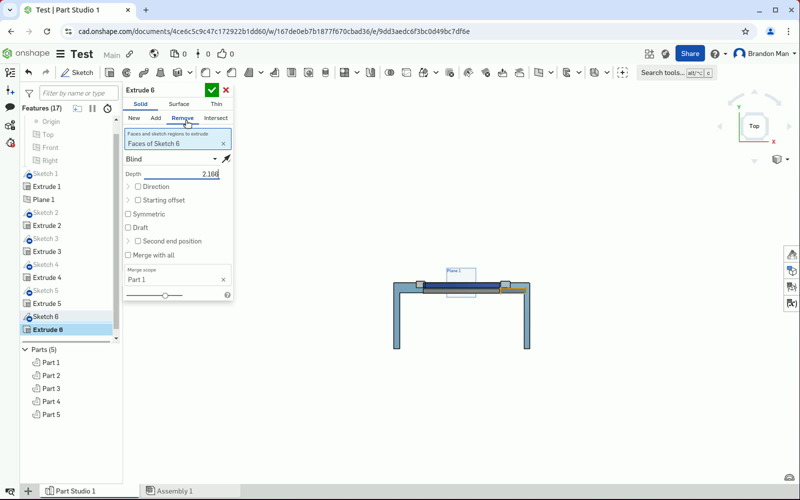
key(tab, 6)
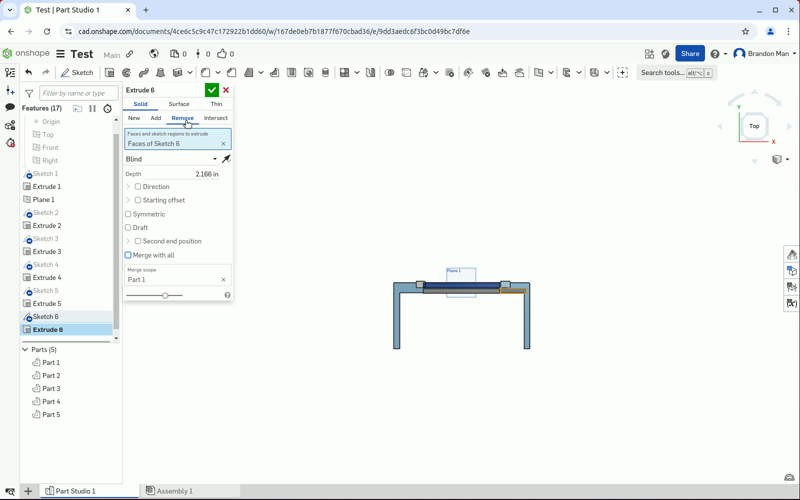
key(space)
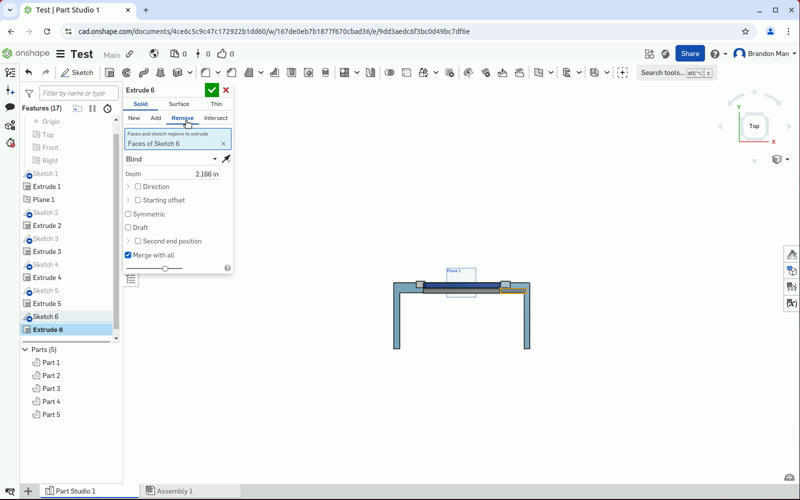
key(enter)
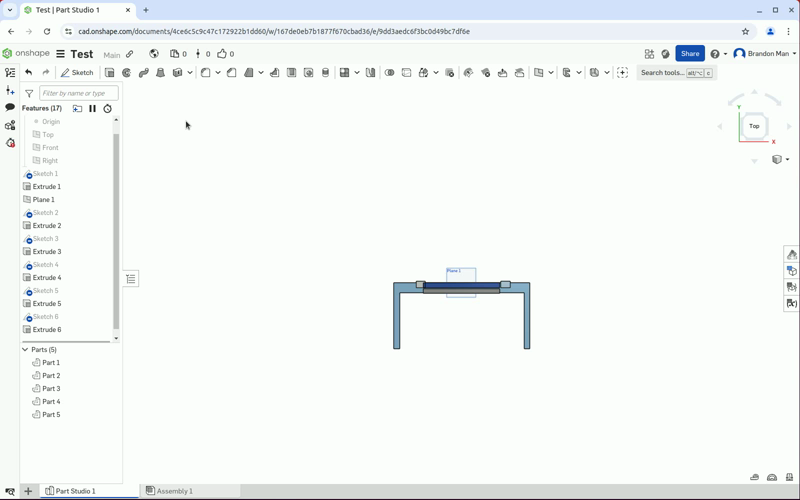
key(shift+h)
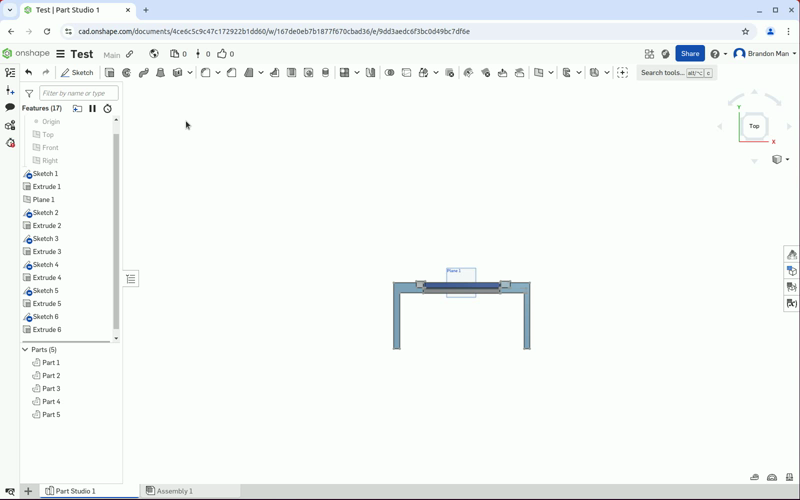
key(shift+h)
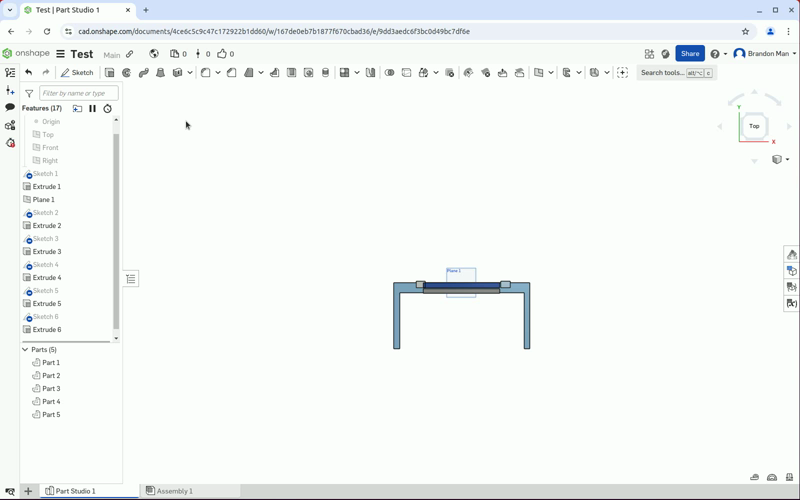
mouse_move(69, 176)
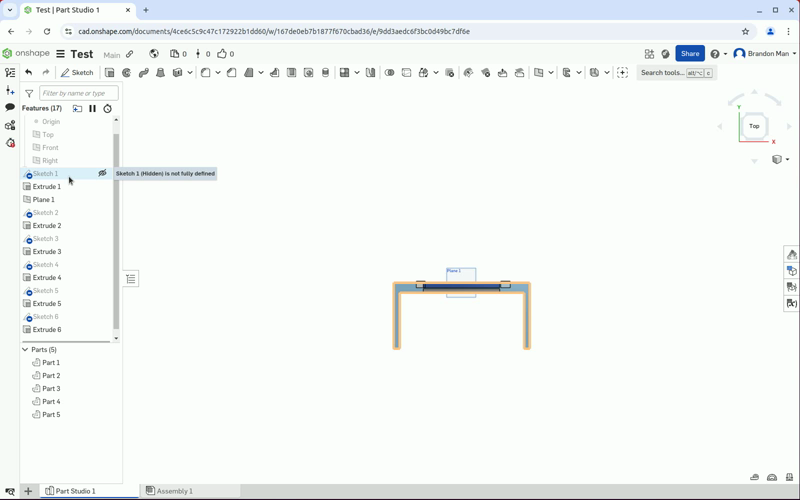
click(69, 176)
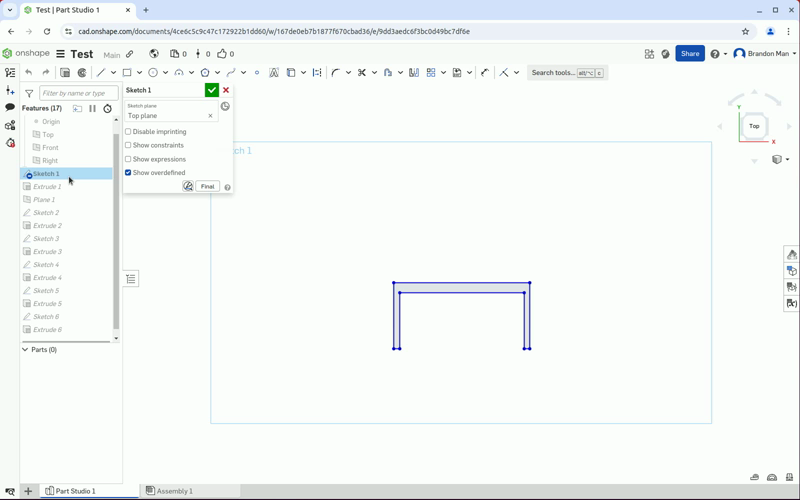
mouse_move(229, 92)
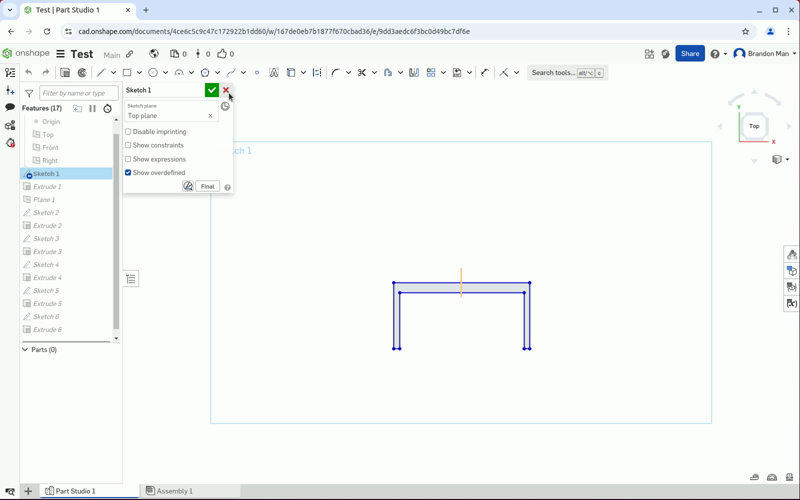
click(229, 92)
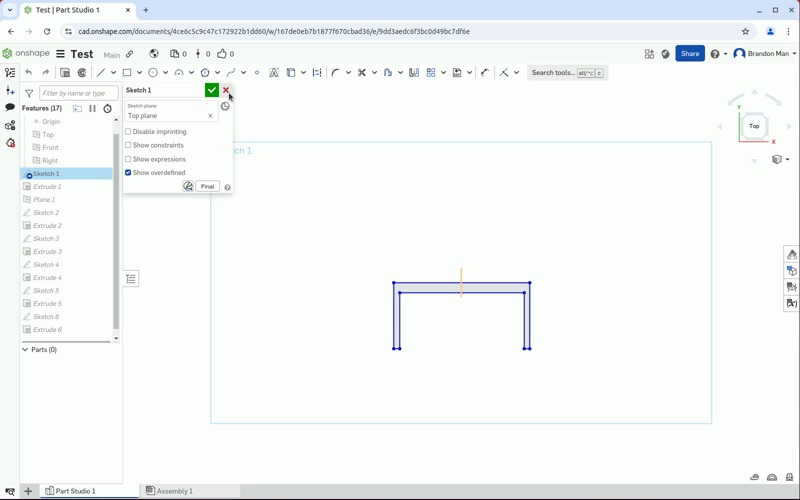
key(shift+s)
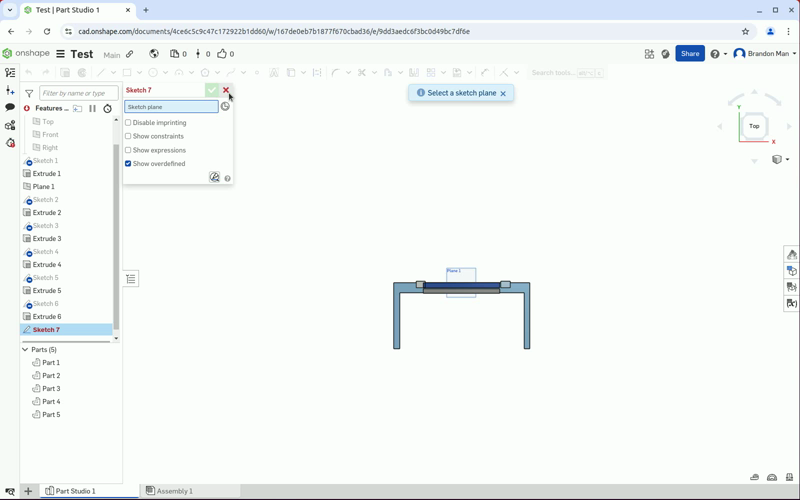
mouse_move(69, 189)
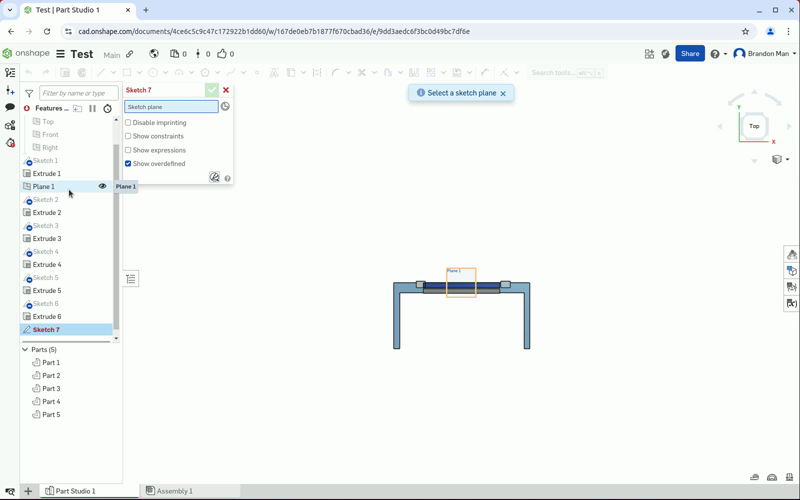
click(69, 189)
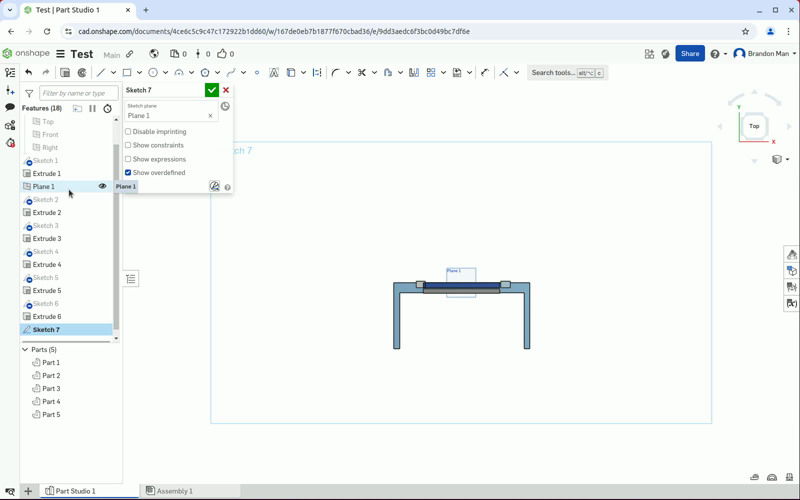
mouse_move(73, 352)
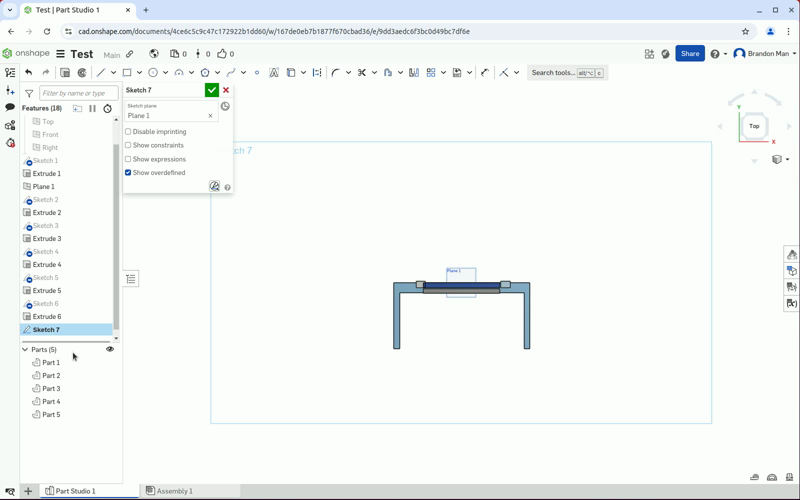
key(y)
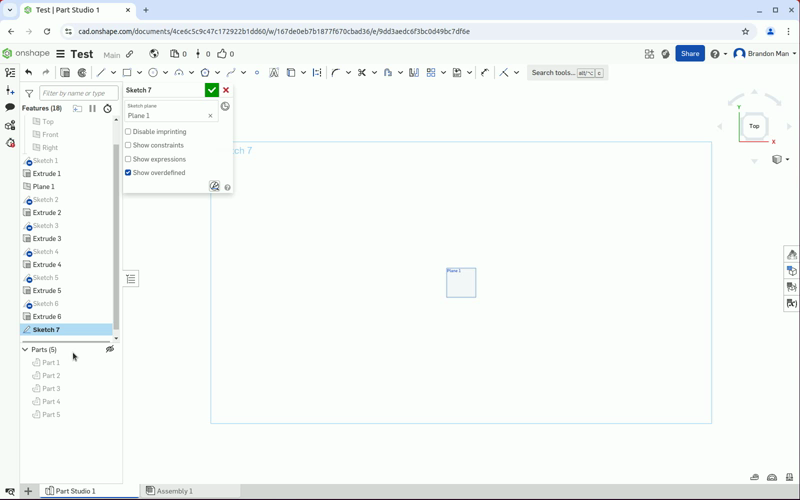
key(l)
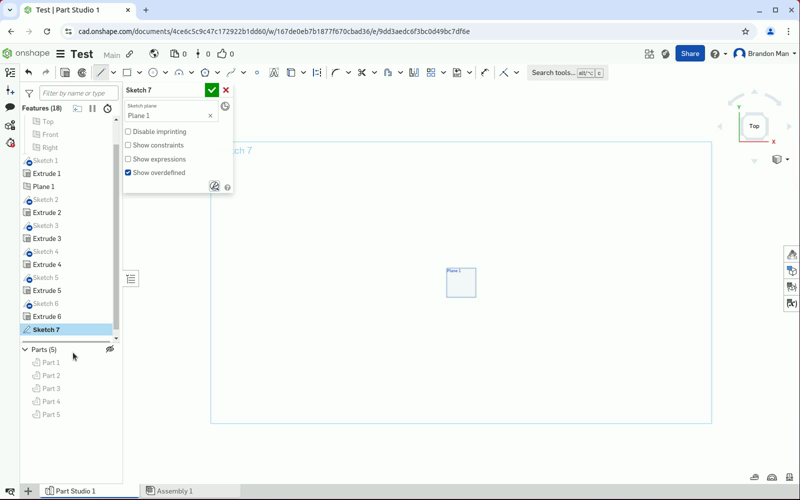
key_down(shift)
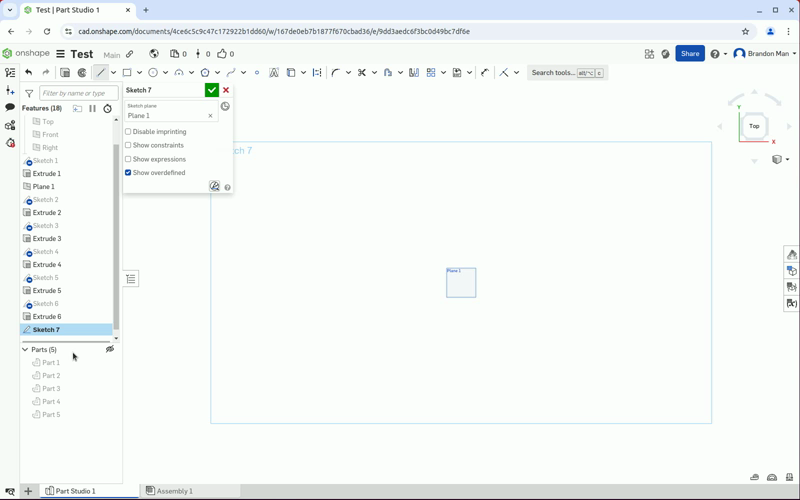
mouse_move(398, 293)
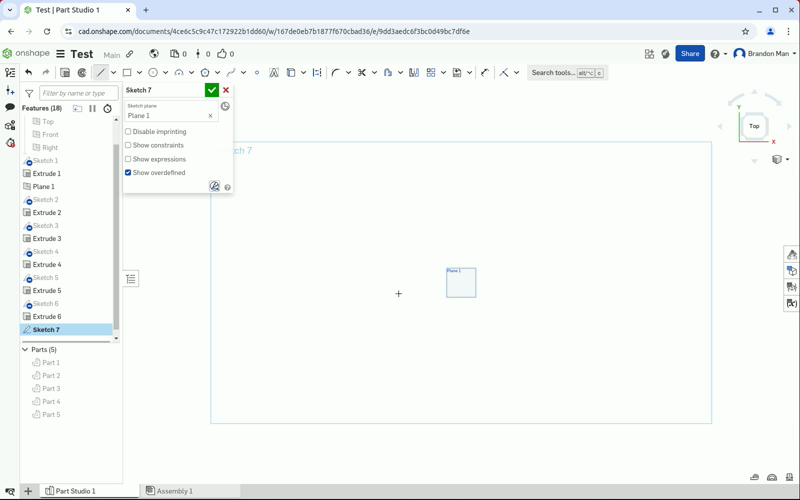
click(398, 293)
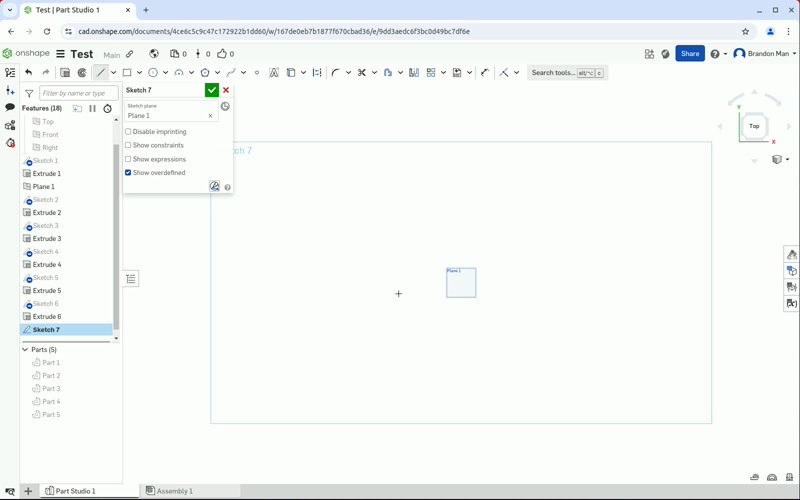
key_up(shift)
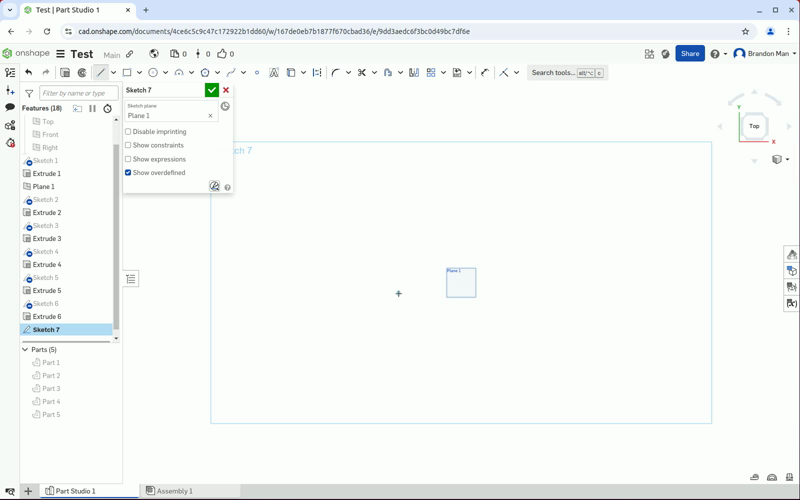
key_down(shift)
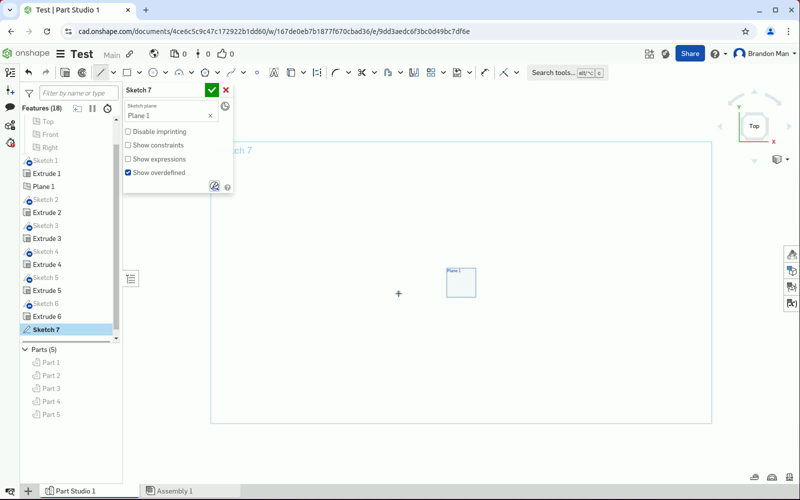
mouse_move(428, 293)
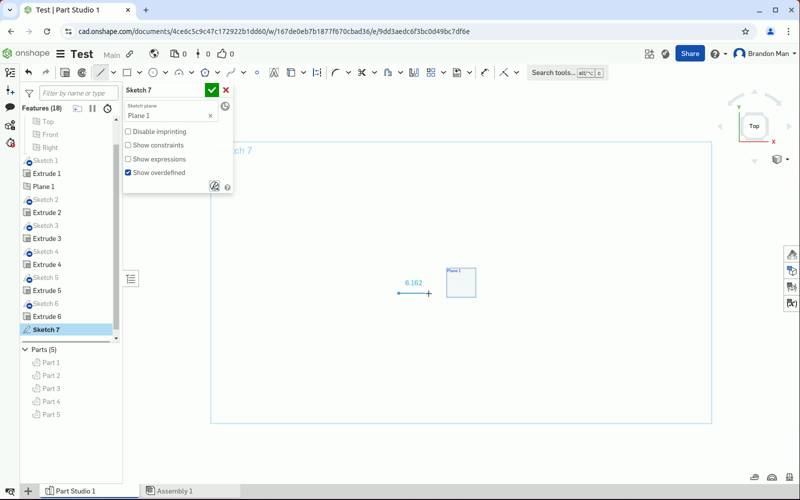
mouse_move(424, 293)
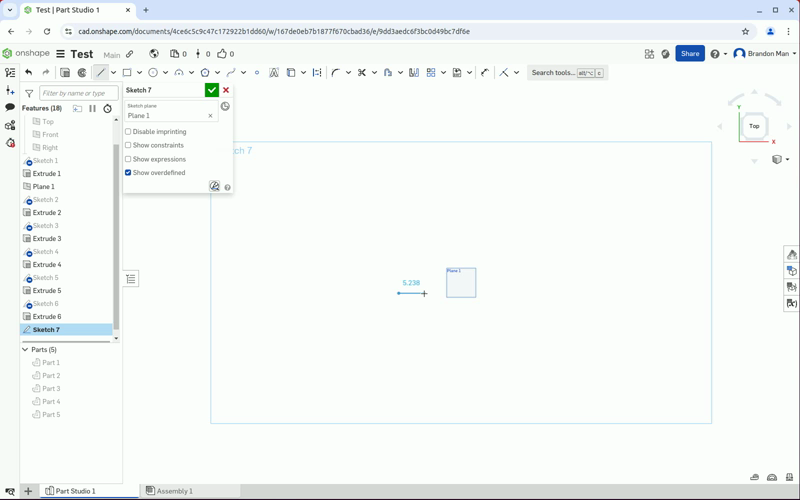
click(424, 293)
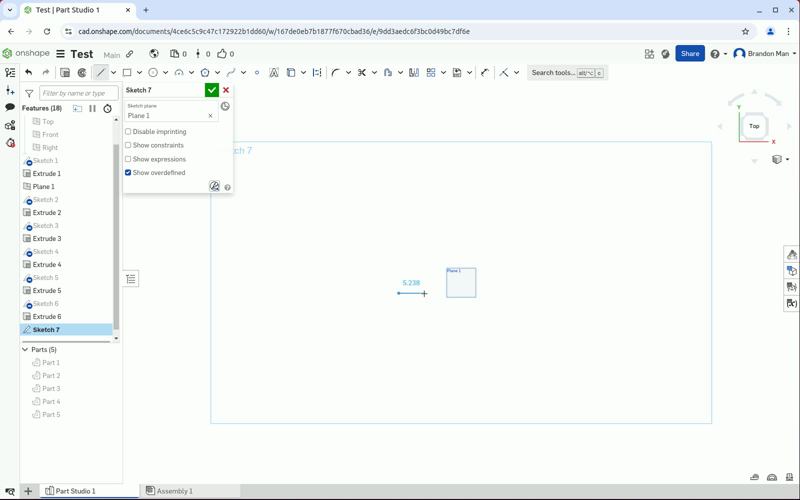
key_up(shift)
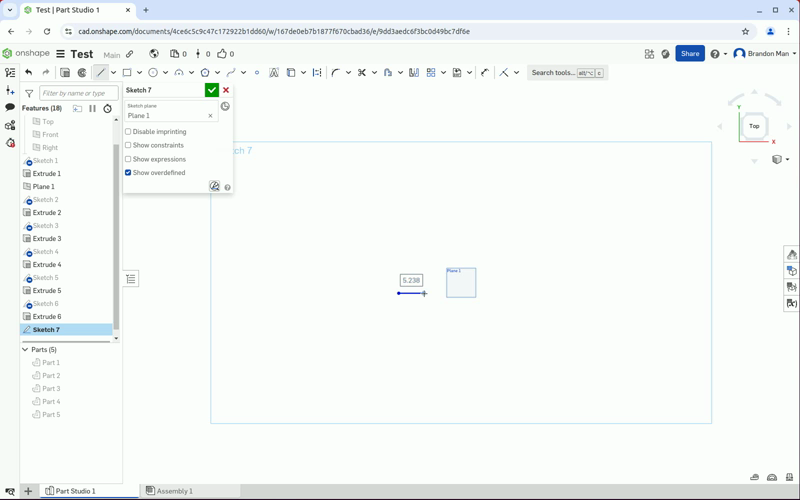
key_down(shift)
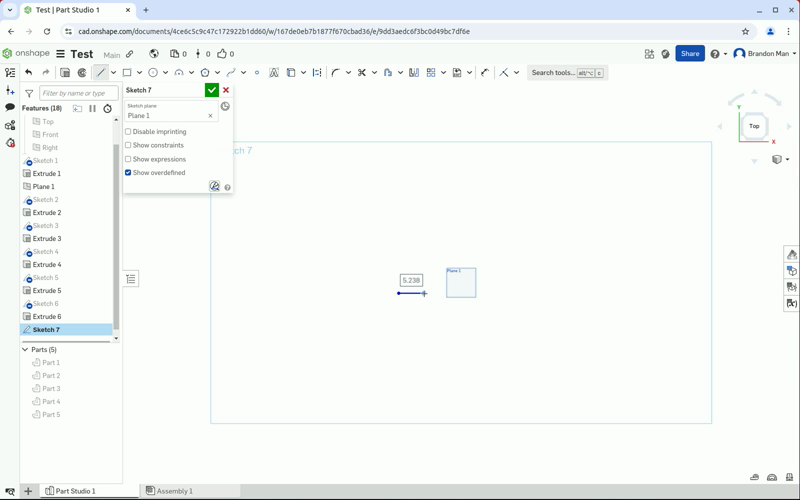
mouse_move(454, 293)
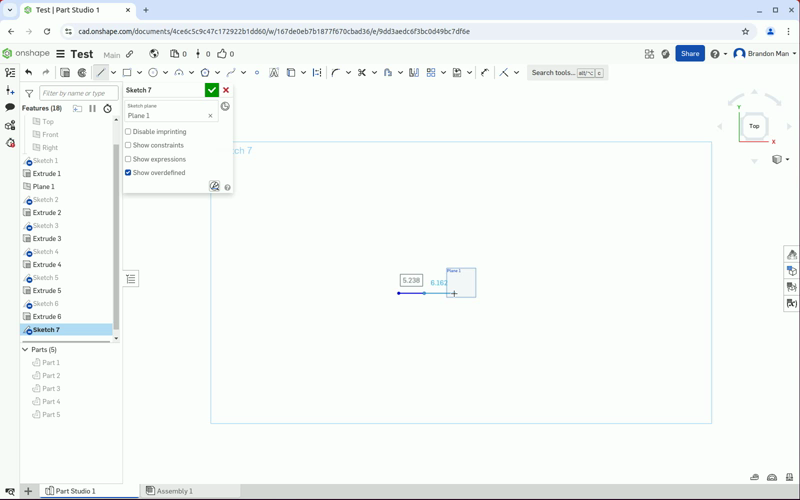
mouse_move(424, 288)
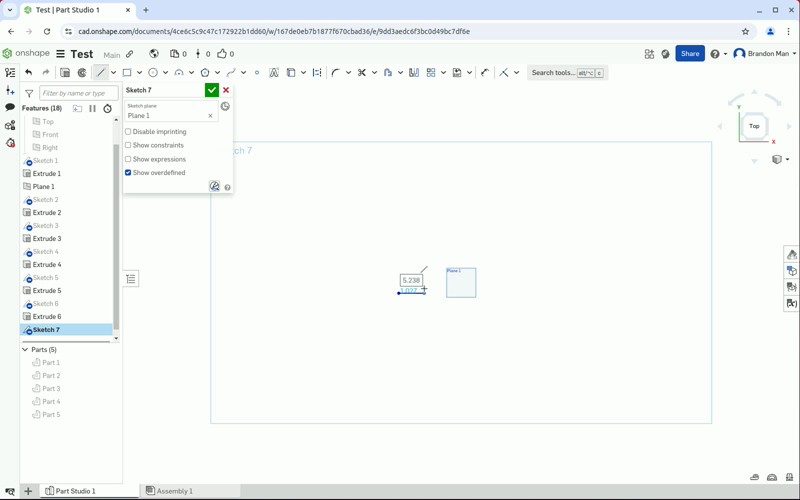
scroll(6)
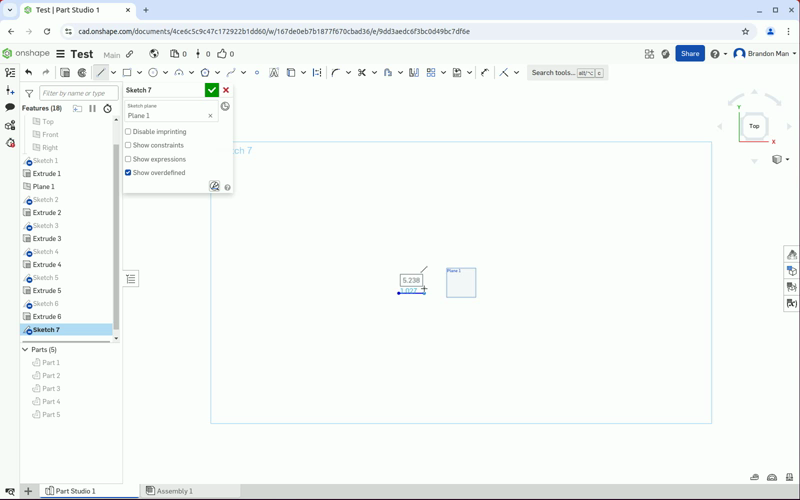
scroll(6)
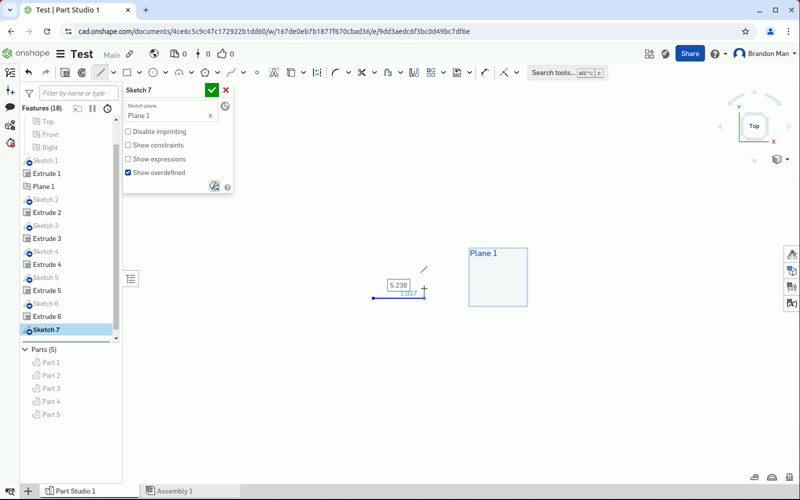
scroll(6)
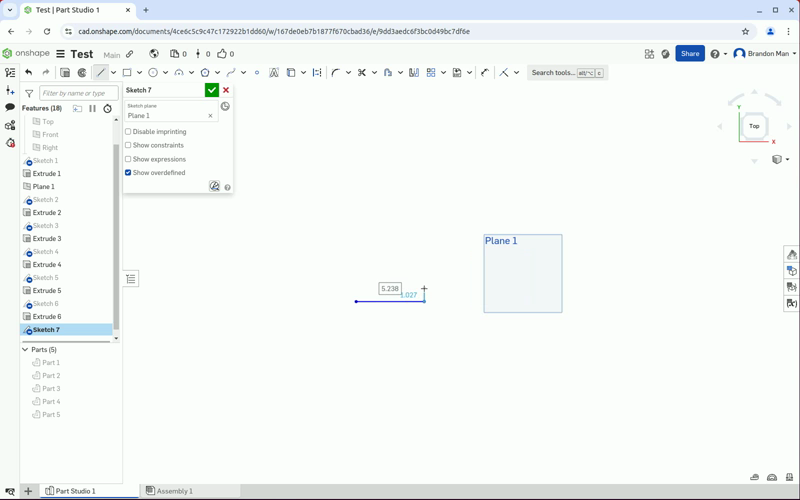
scroll(6)
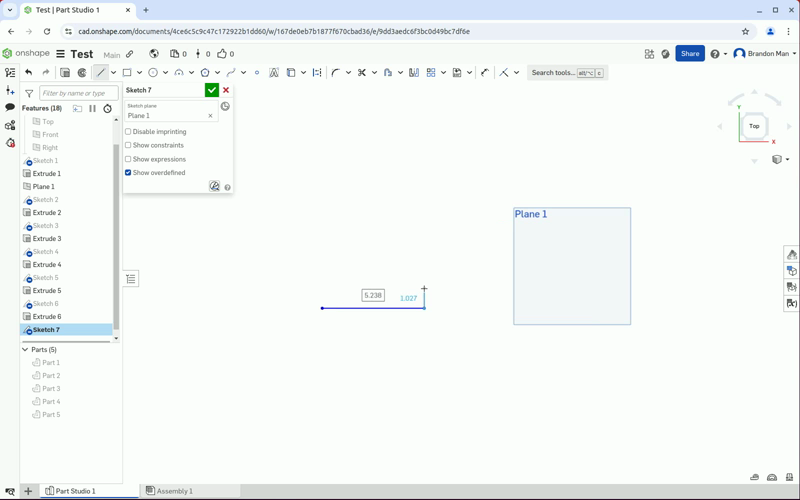
scroll(6)
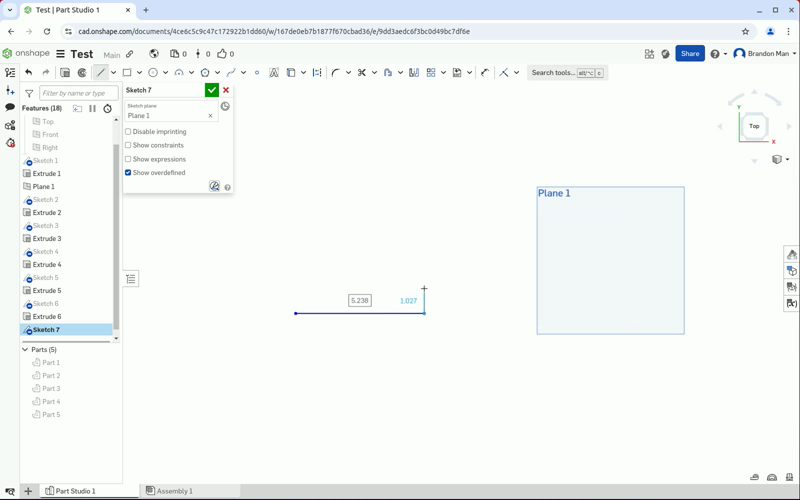
scroll(6)
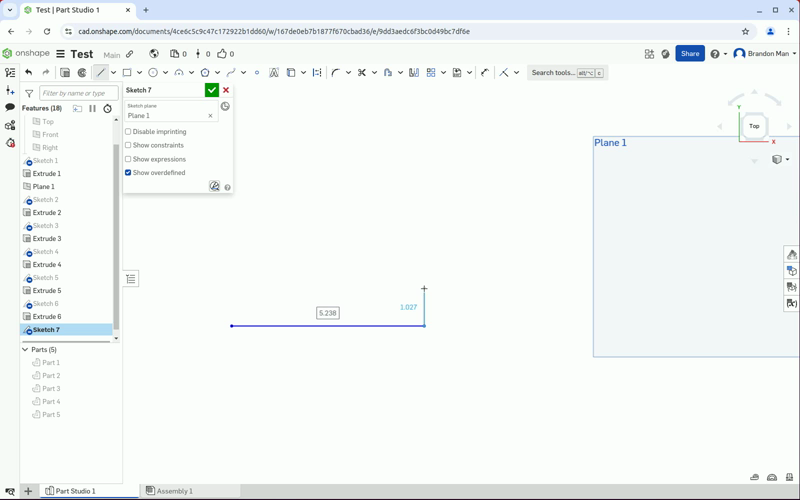
scroll(6)
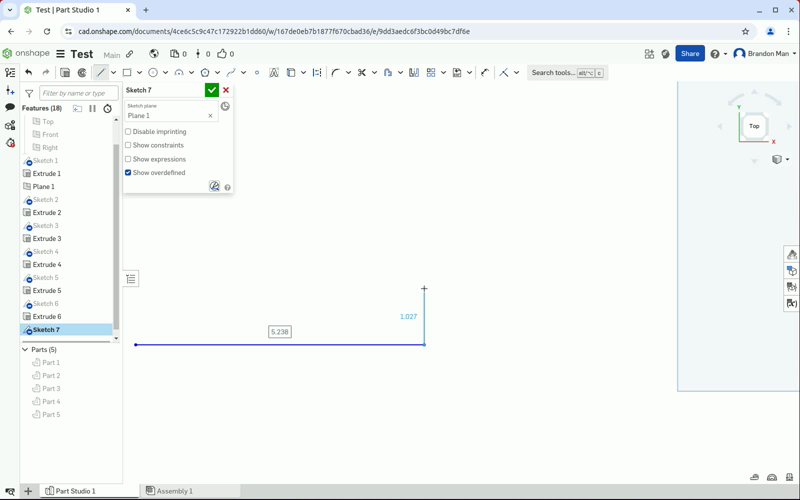
click(424, 288)
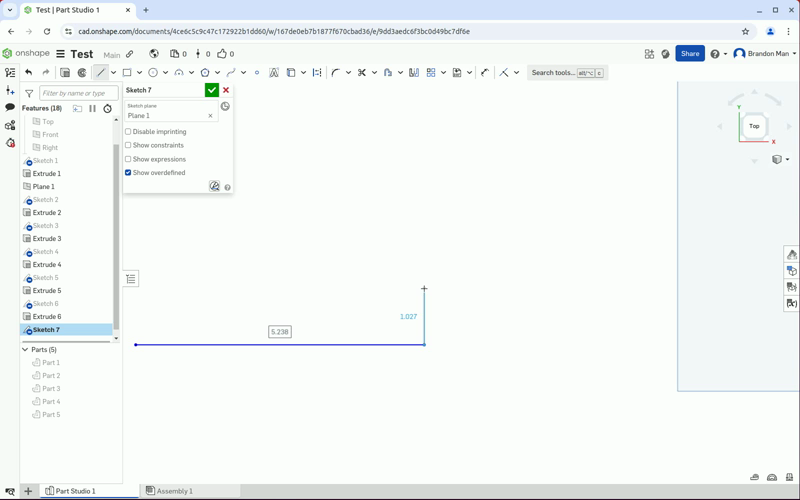
scroll(-6)
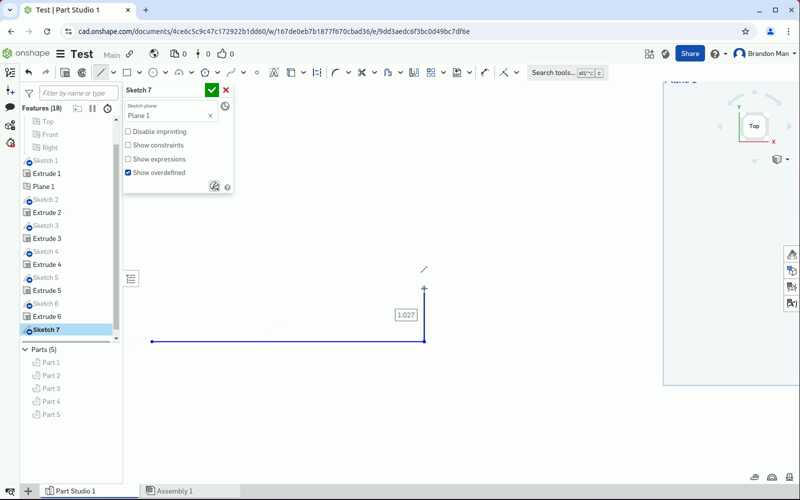
scroll(-6)
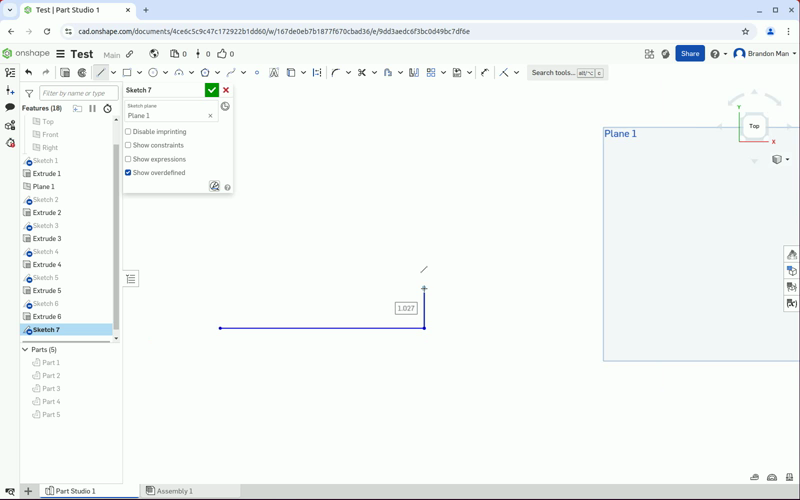
scroll(-6)
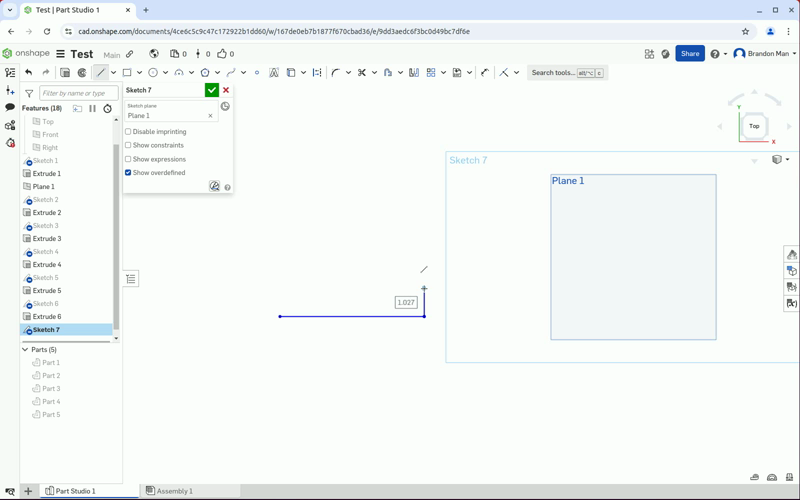
scroll(-6)
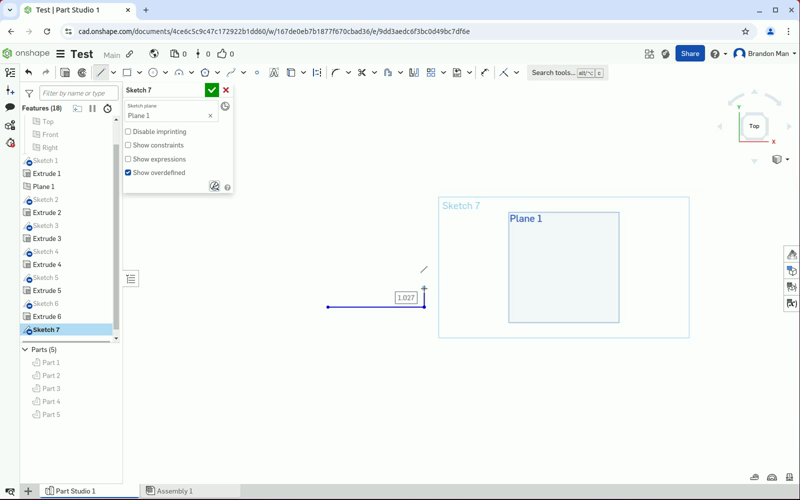
scroll(-6)
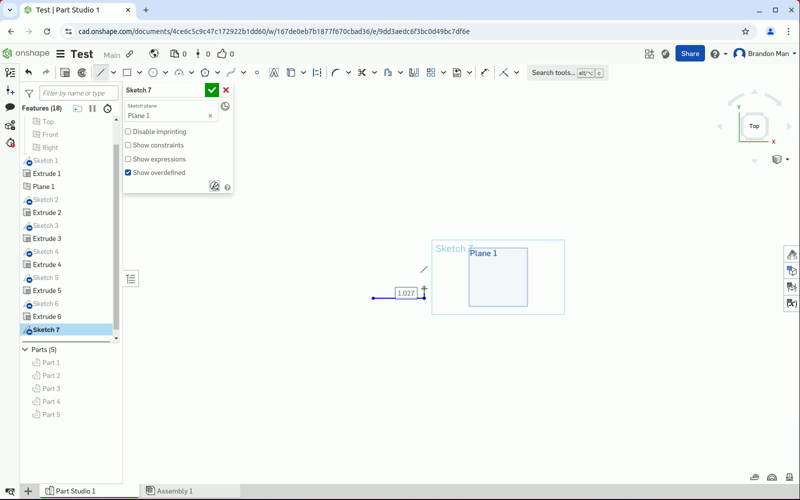
scroll(-6)
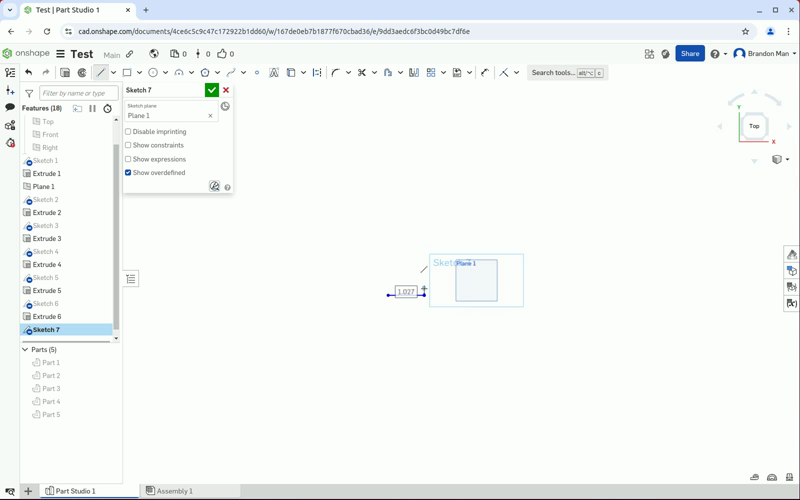
scroll(-6)
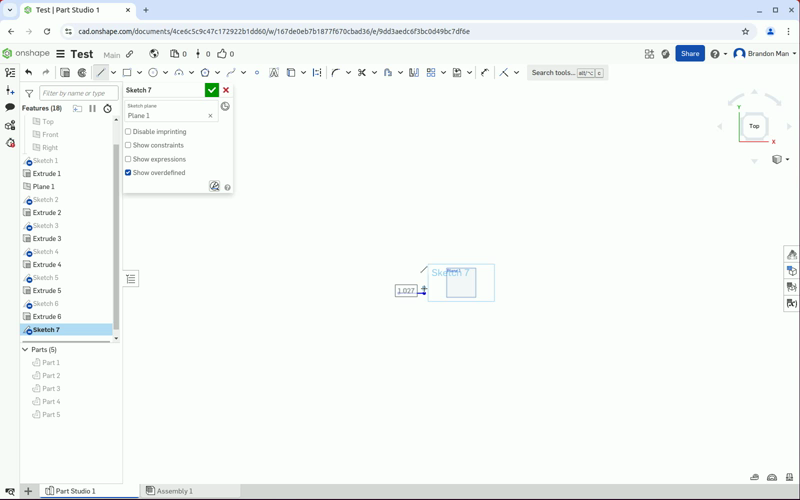
key_up(shift)
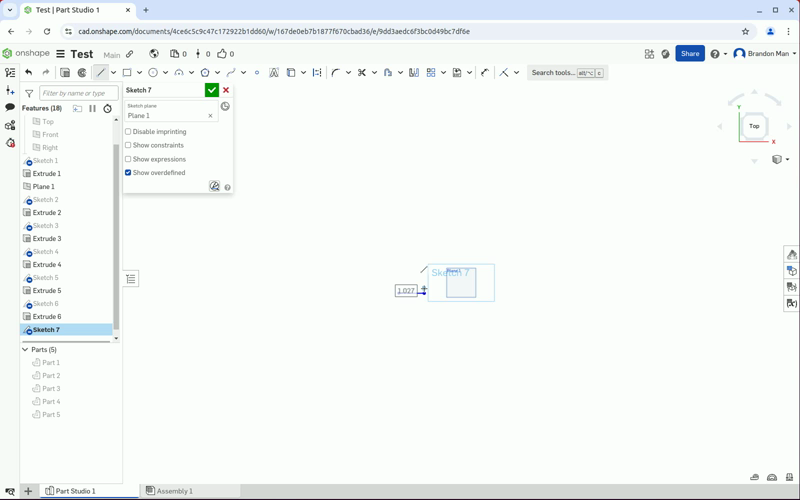
key_down(shift)
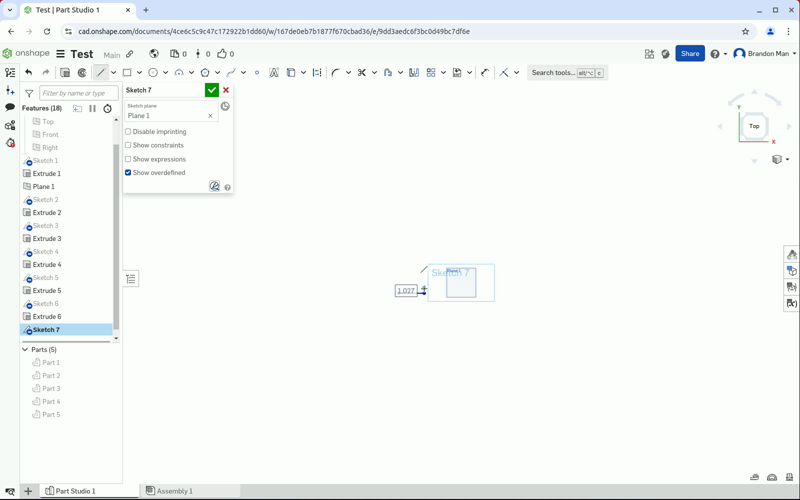
mouse_move(454, 288)
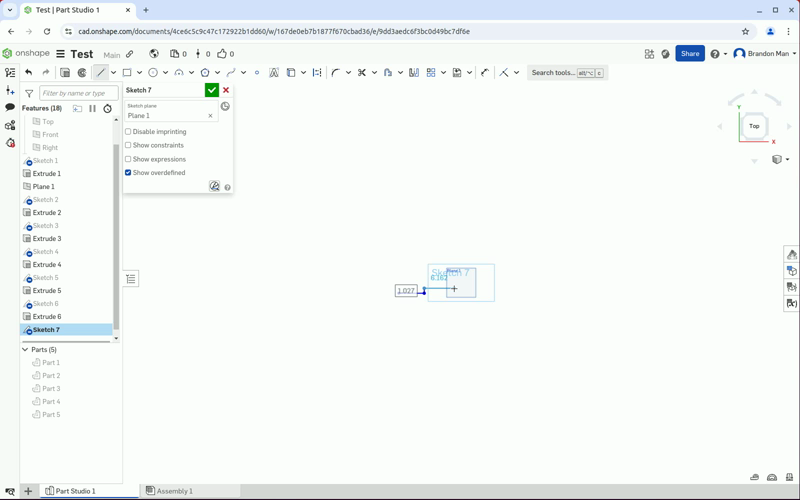
mouse_move(416, 288)
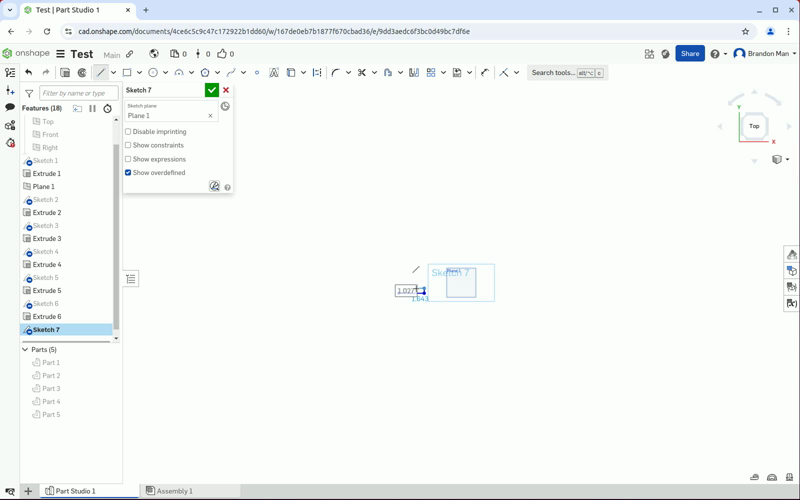
click(416, 288)
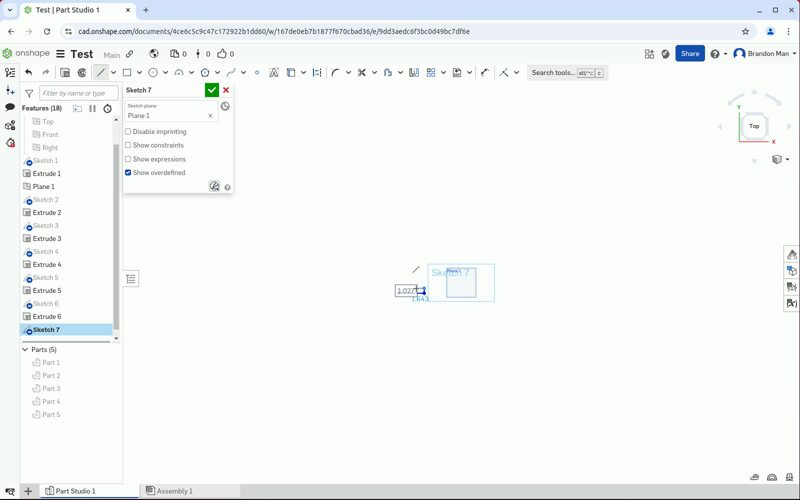
key_up(shift)
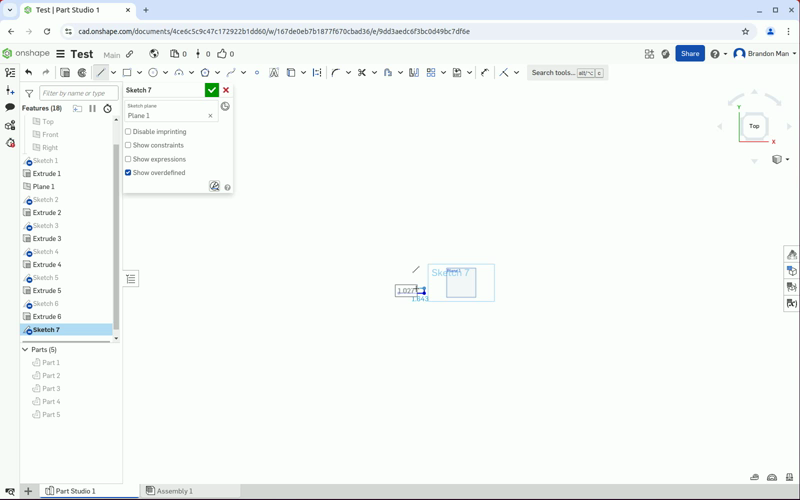
key_down(shift)
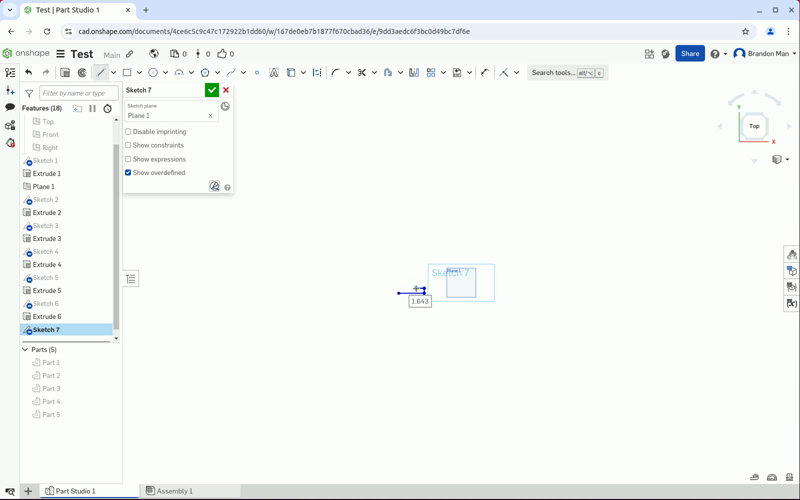
mouse_move(446, 288)
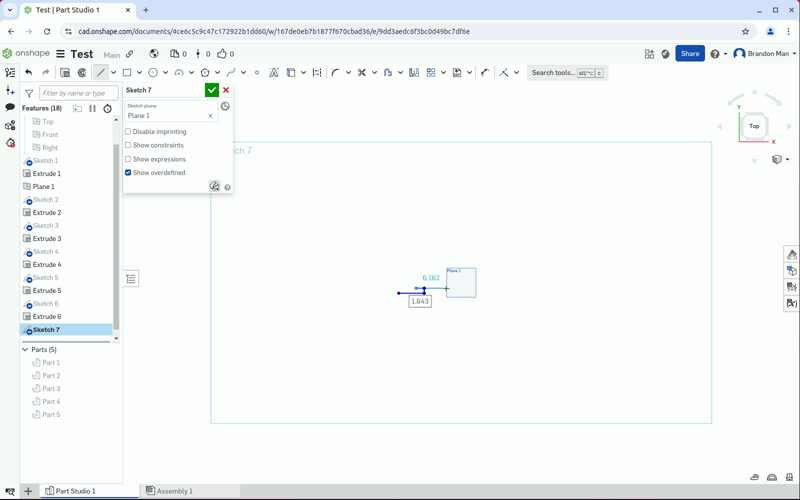
mouse_move(398, 288)
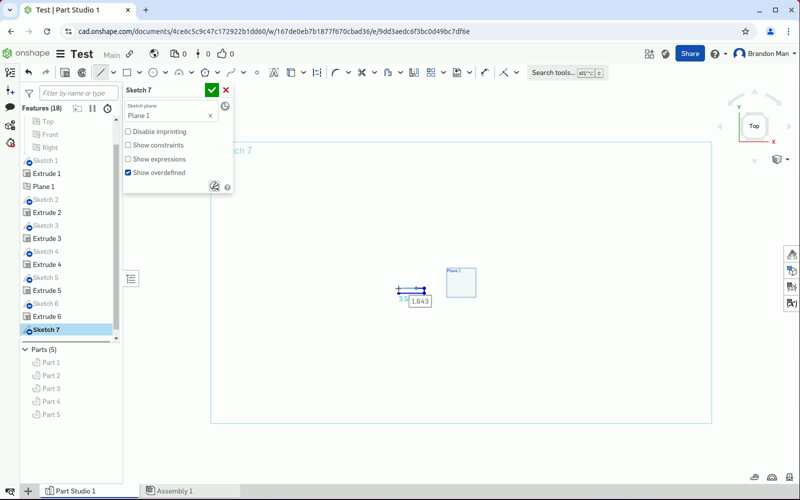
click(398, 288)
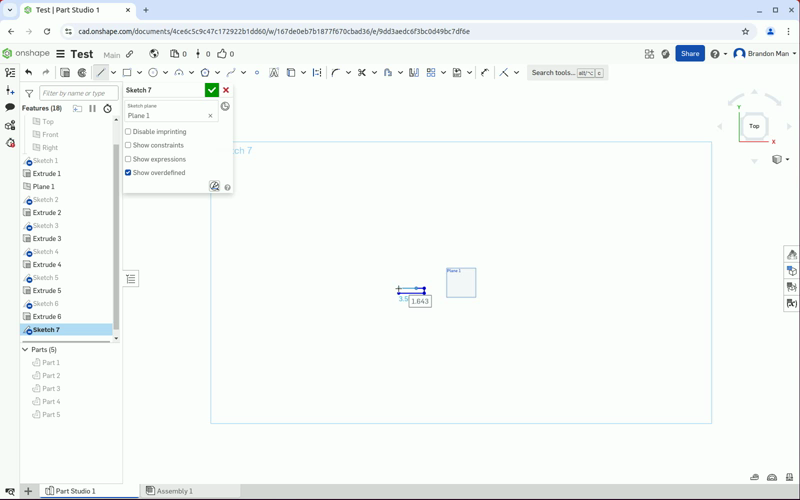
key_up(shift)
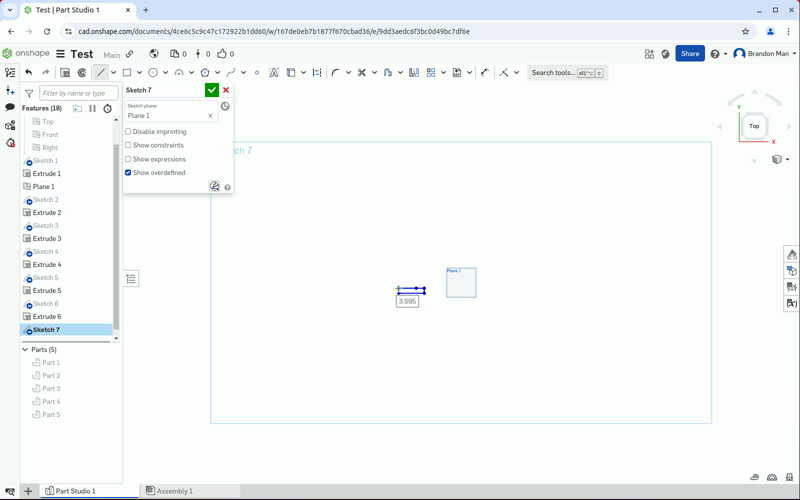
mouse_move(428, 288)
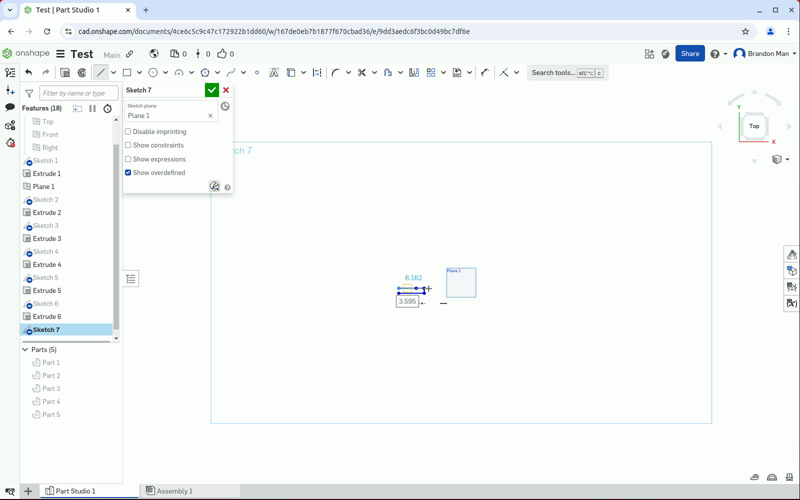
key_down(shift)
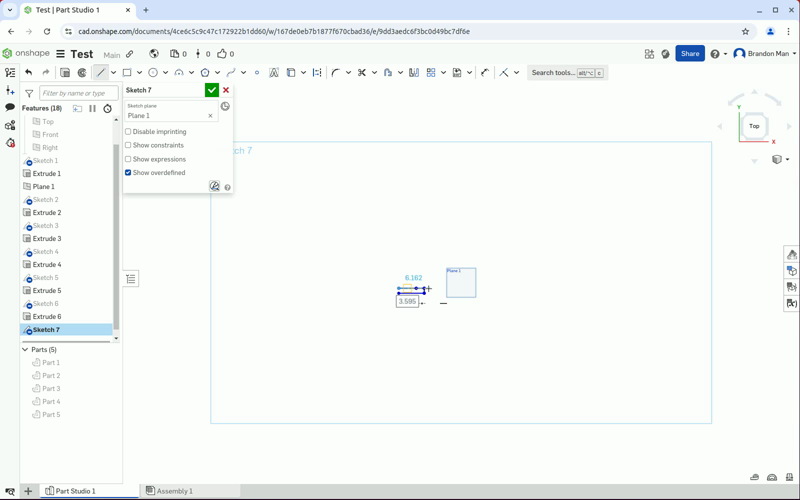
mouse_move(398, 293)
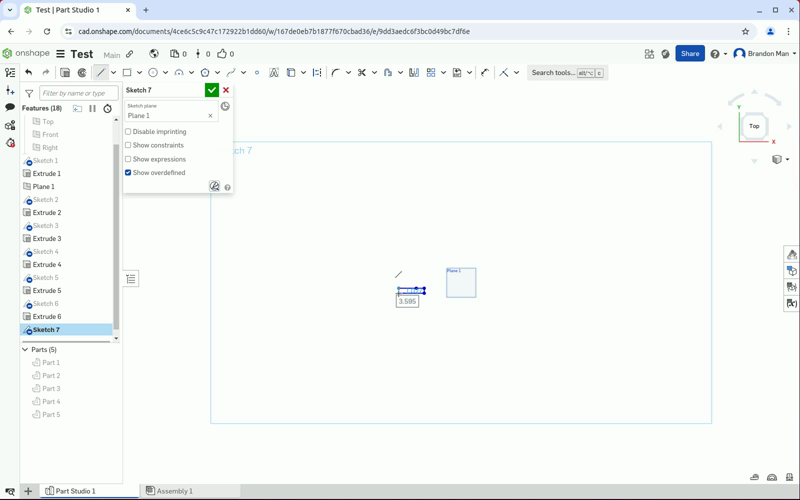
scroll(6)
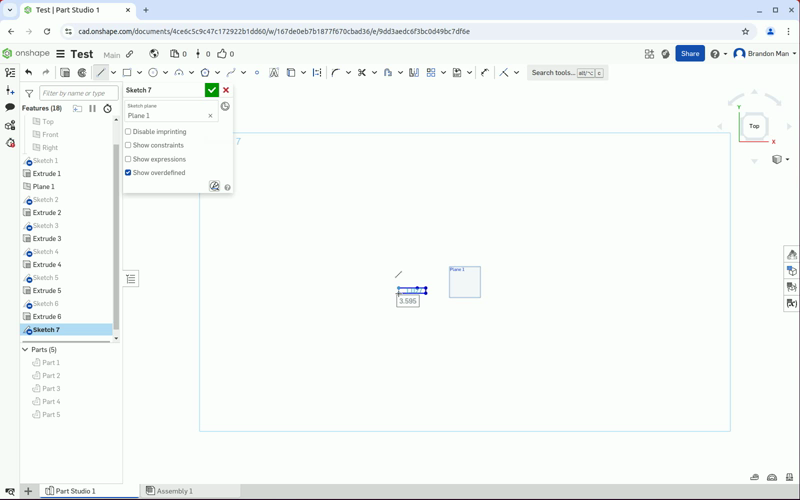
scroll(6)
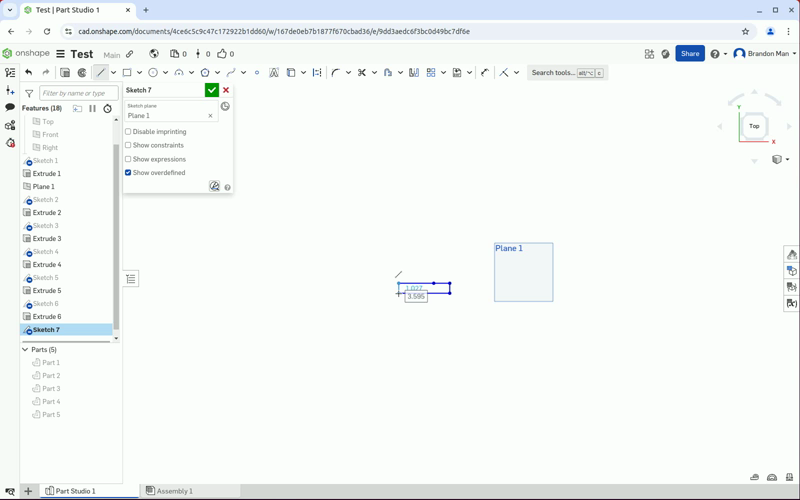
scroll(6)
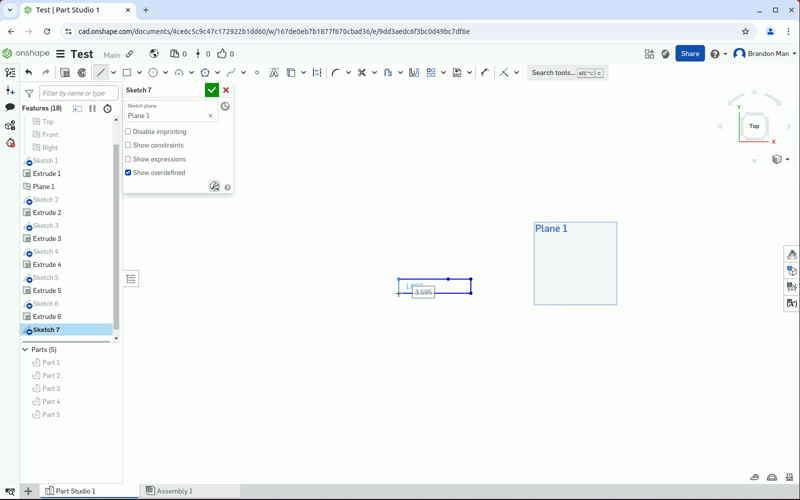
scroll(6)
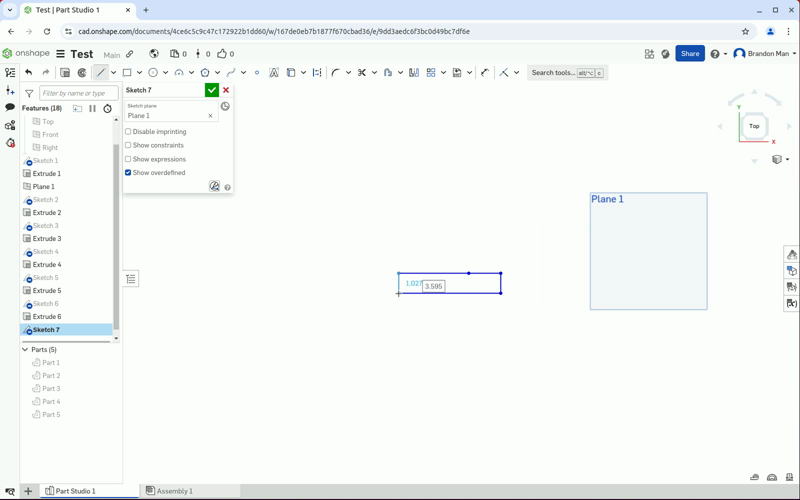
scroll(6)
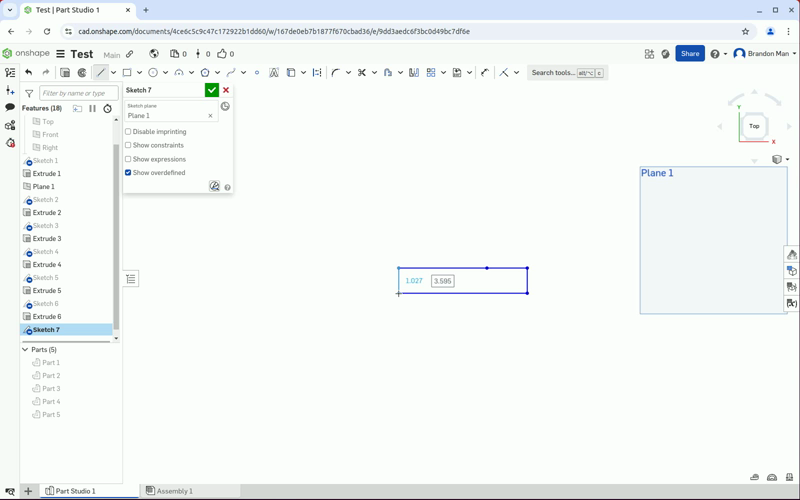
scroll(6)
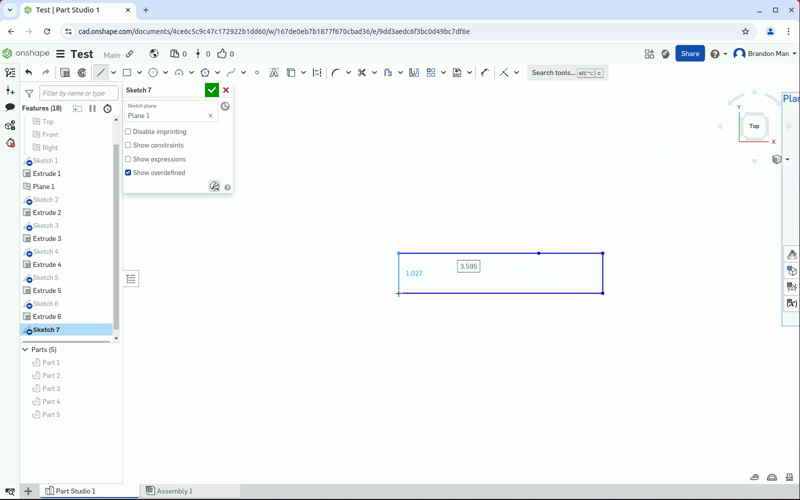
scroll(6)
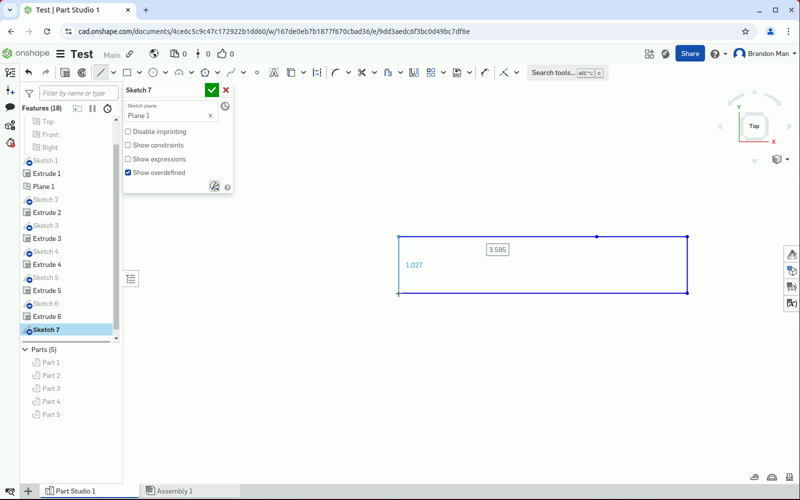
key_up(shift)
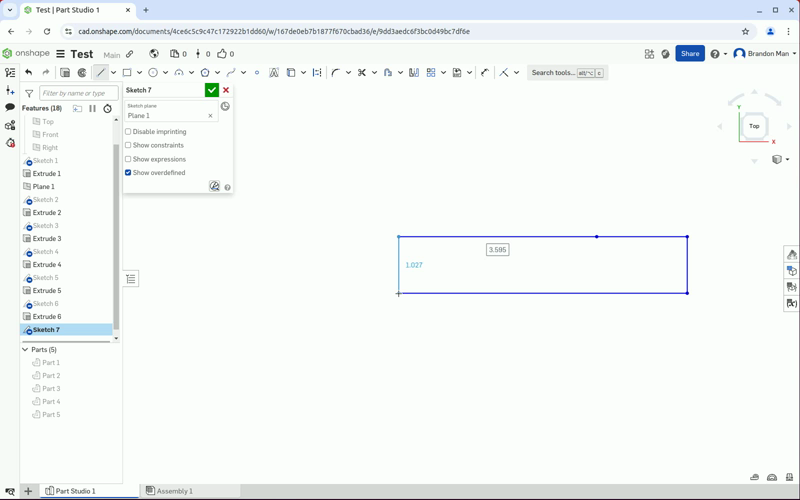
click(398, 293)
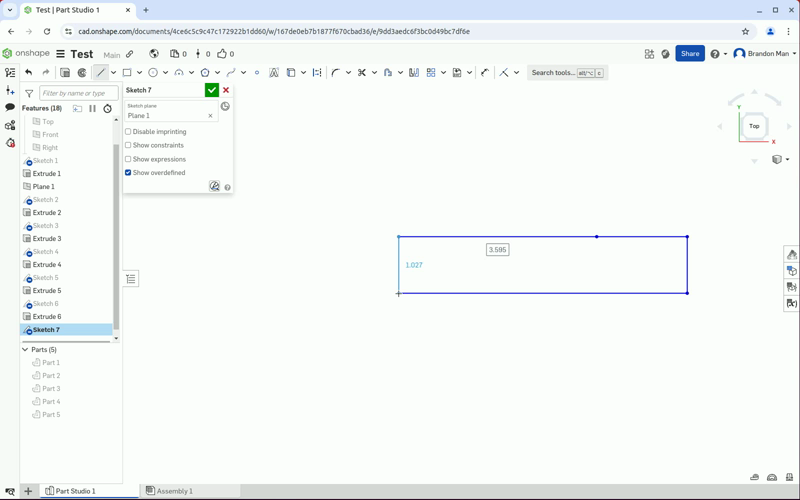
scroll(-6)
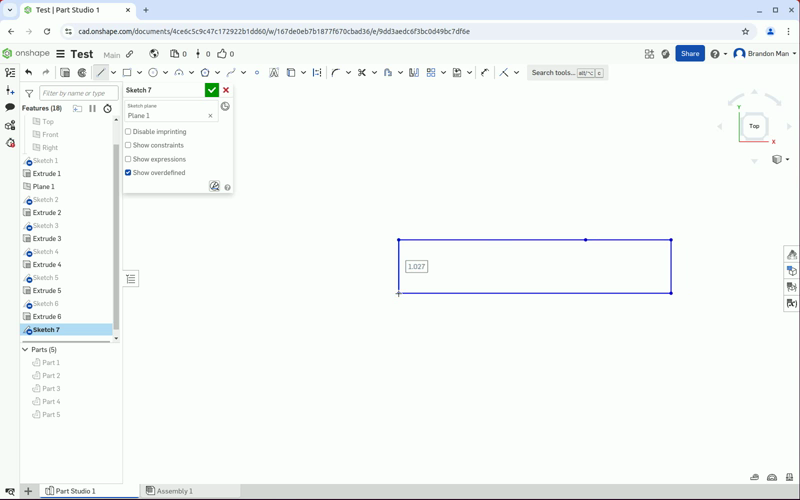
scroll(-6)
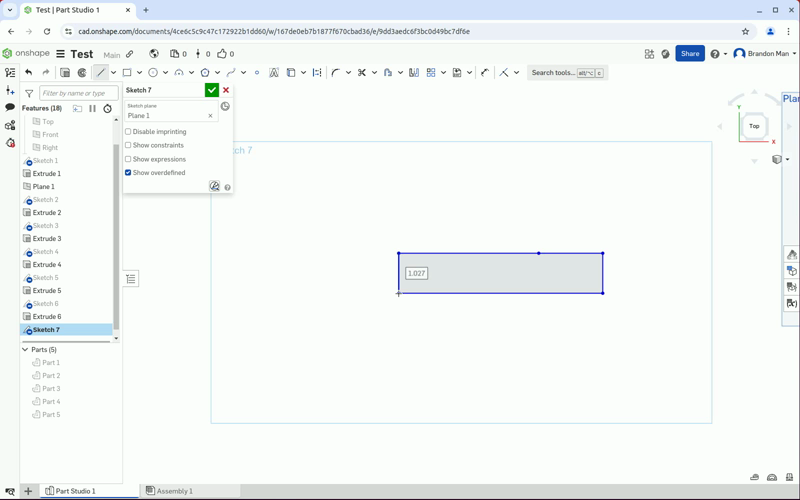
scroll(-6)
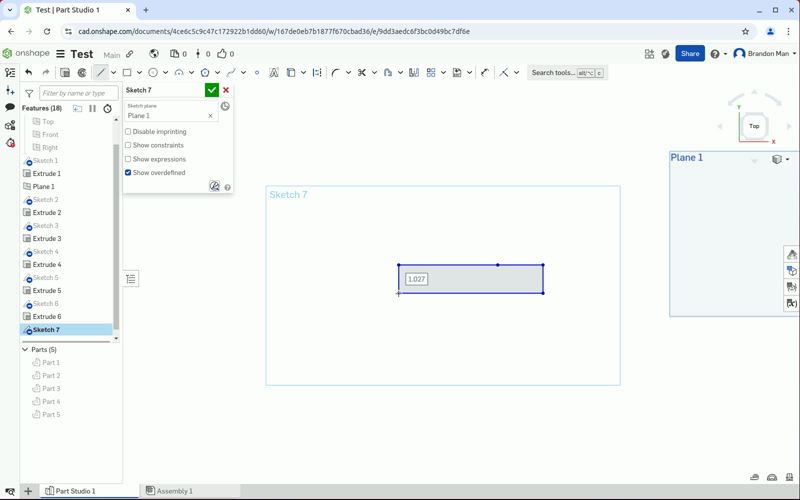
scroll(-6)
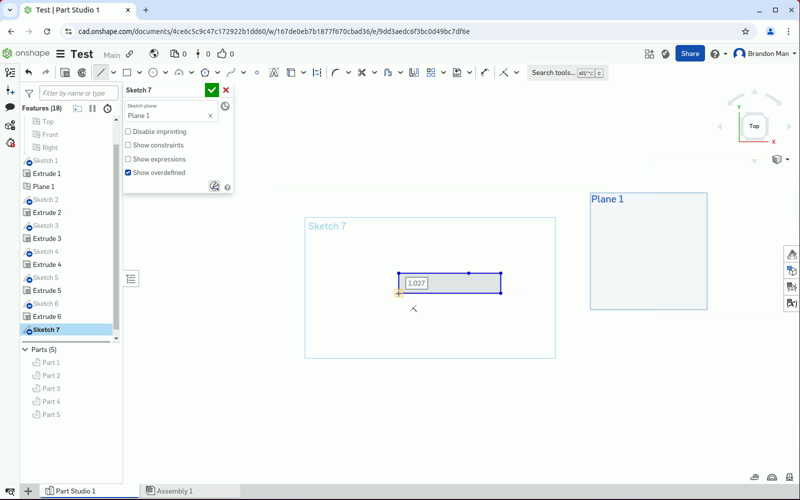
scroll(-6)
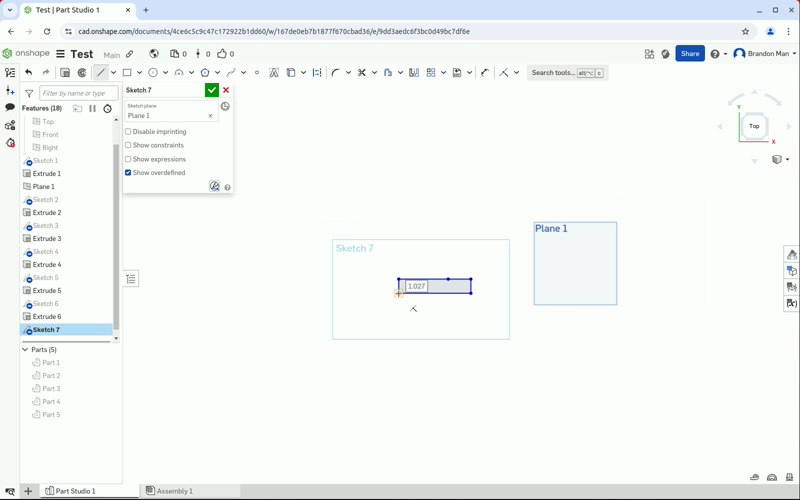
scroll(-6)
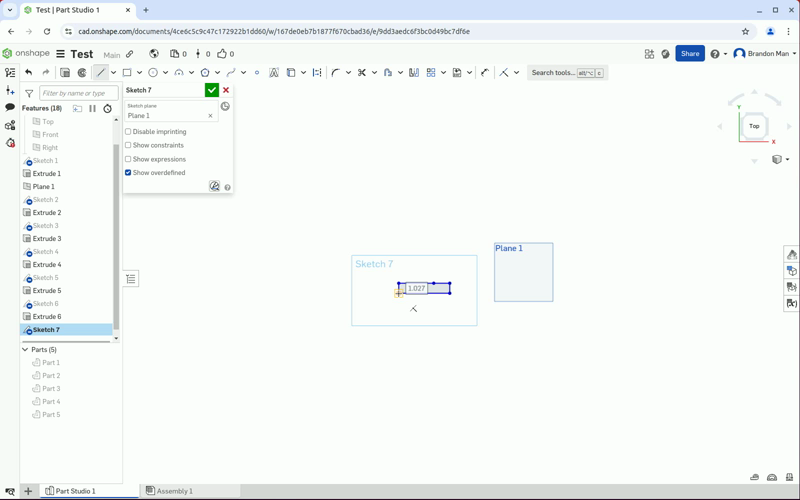
scroll(-6)
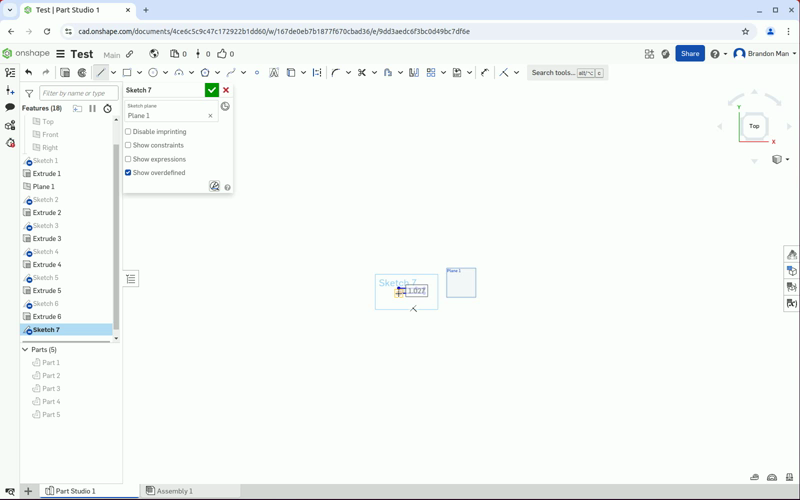
key(esc)
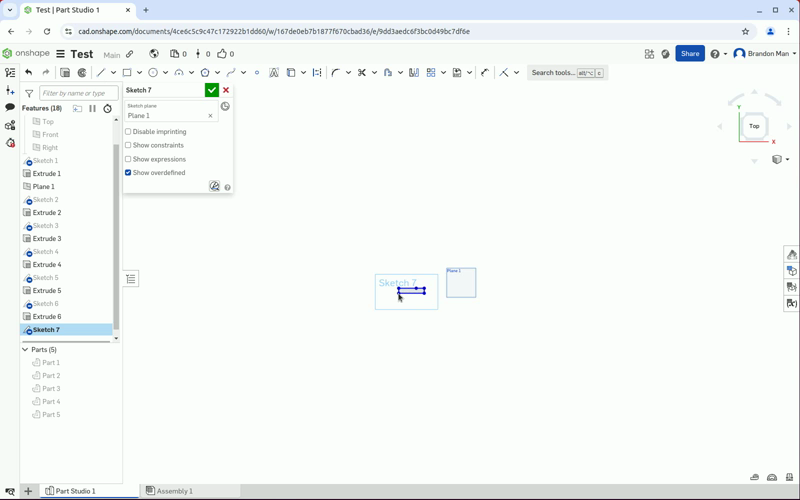
mouse_move(410, 291)
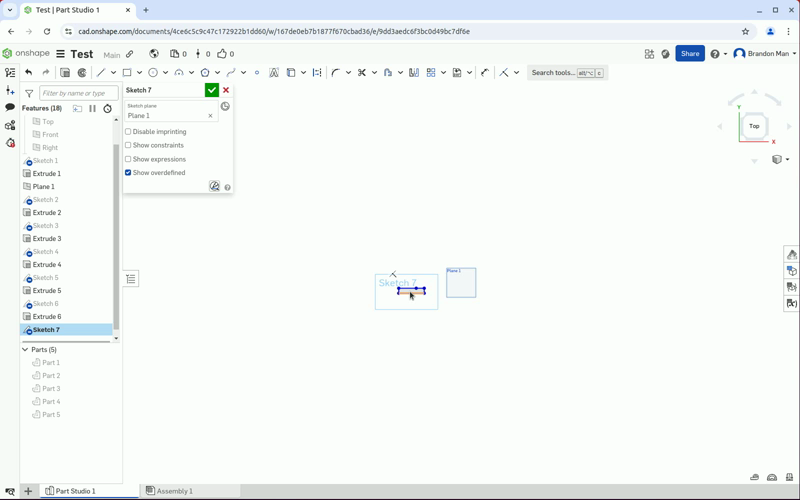
scroll(6)
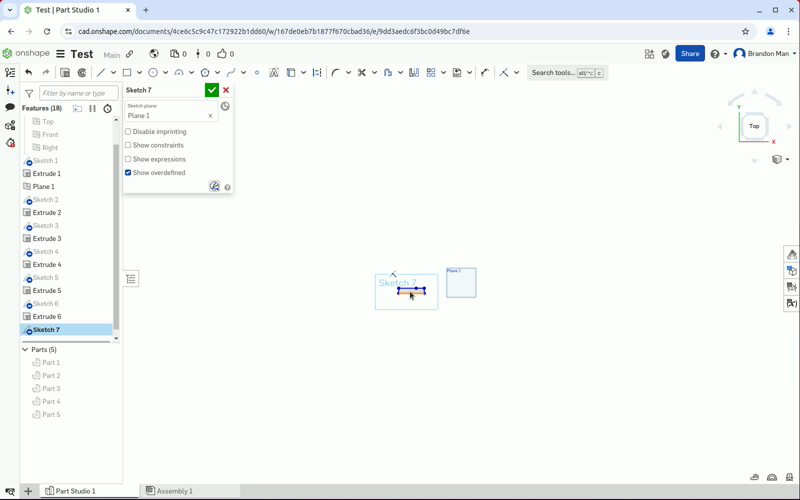
scroll(6)
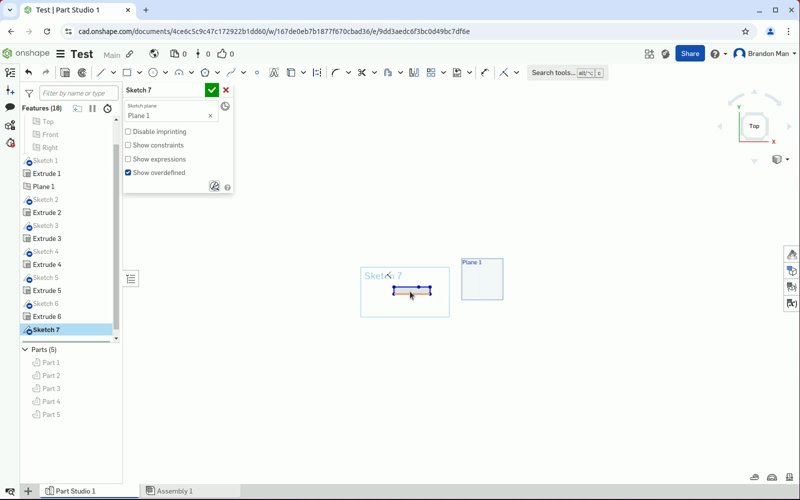
scroll(6)
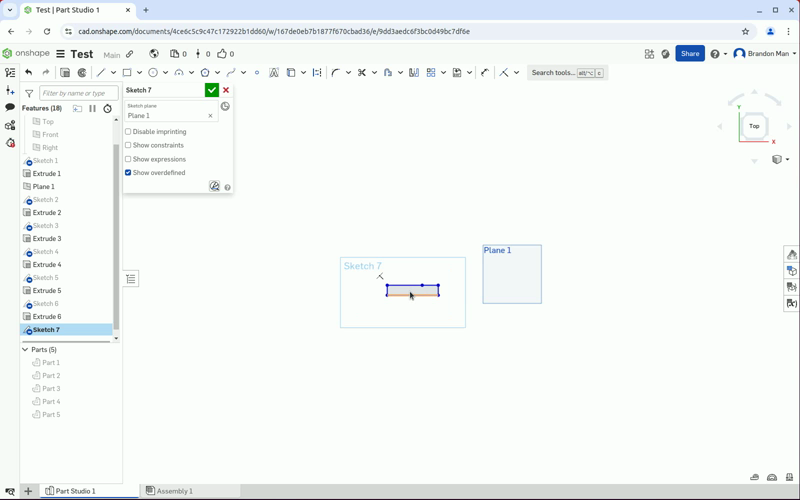
scroll(6)
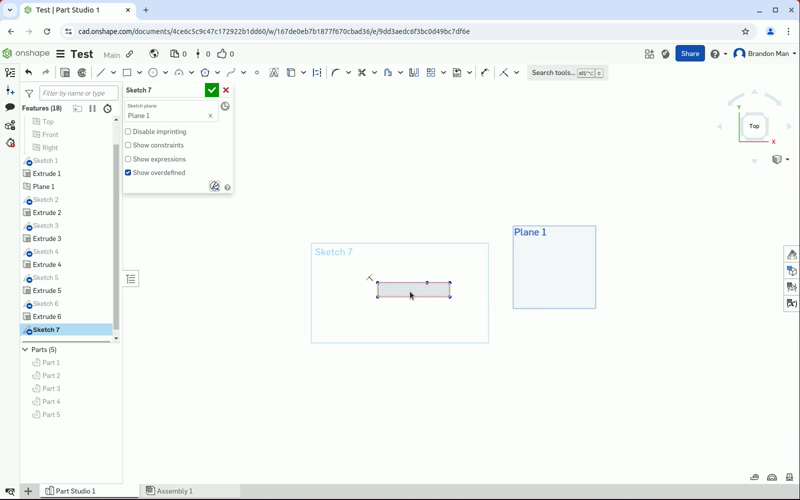
scroll(6)
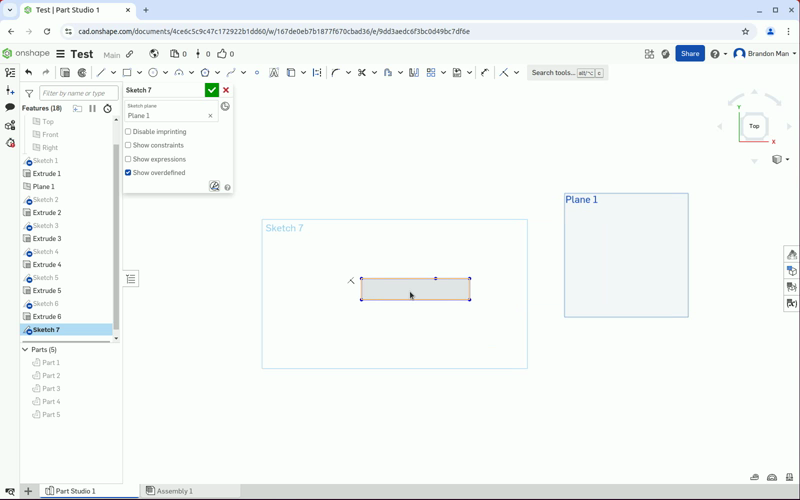
scroll(6)
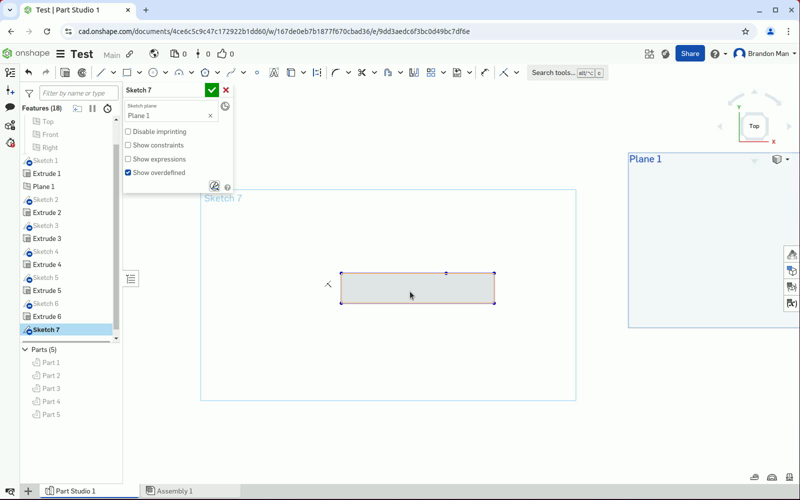
scroll(6)
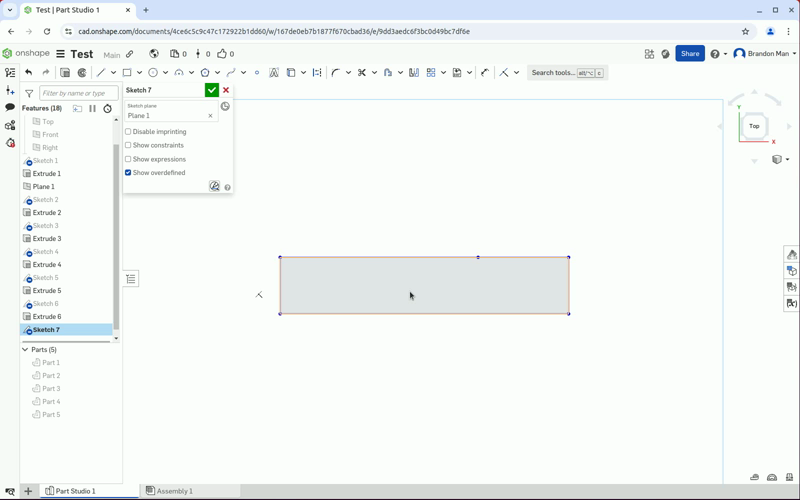
click(410, 291)
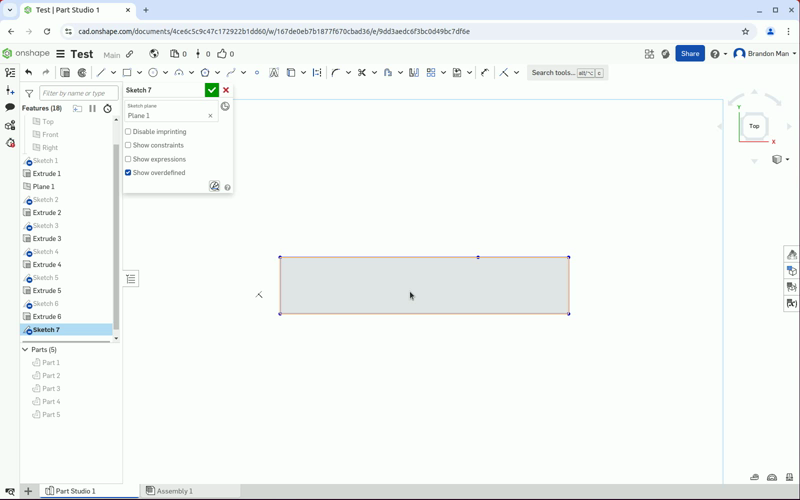
scroll(-6)
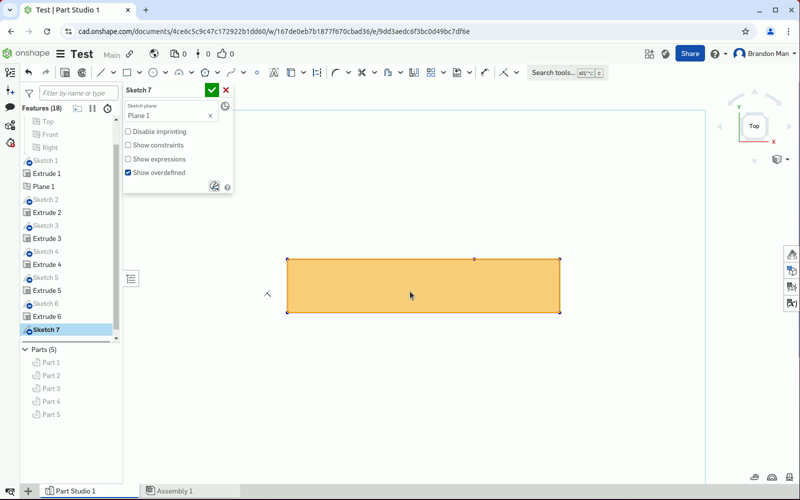
scroll(-6)
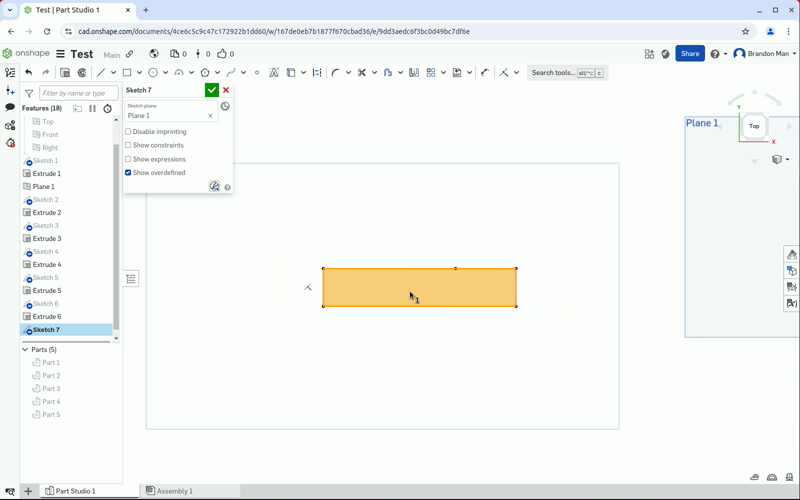
scroll(-6)
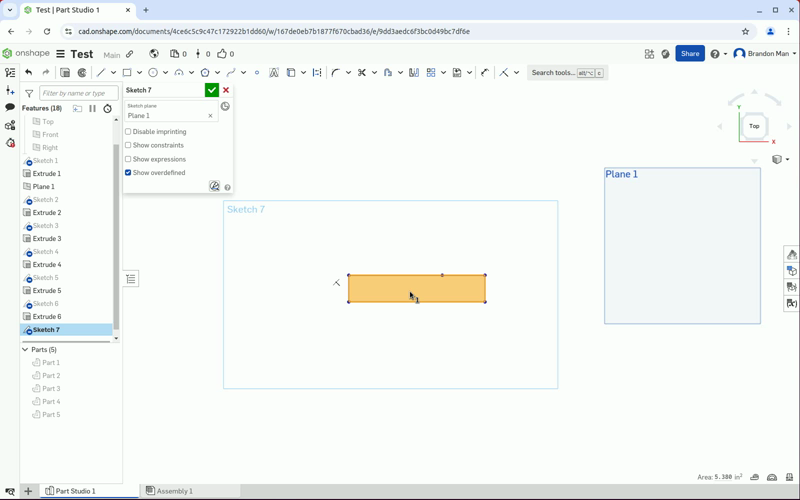
scroll(-6)
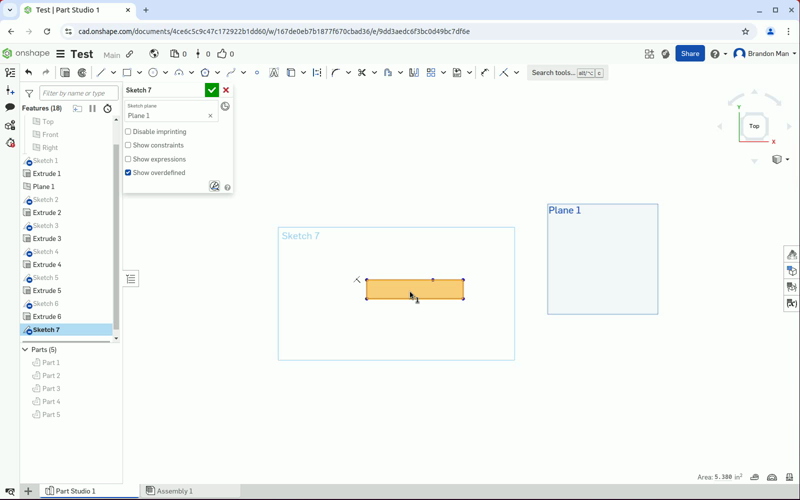
scroll(-6)
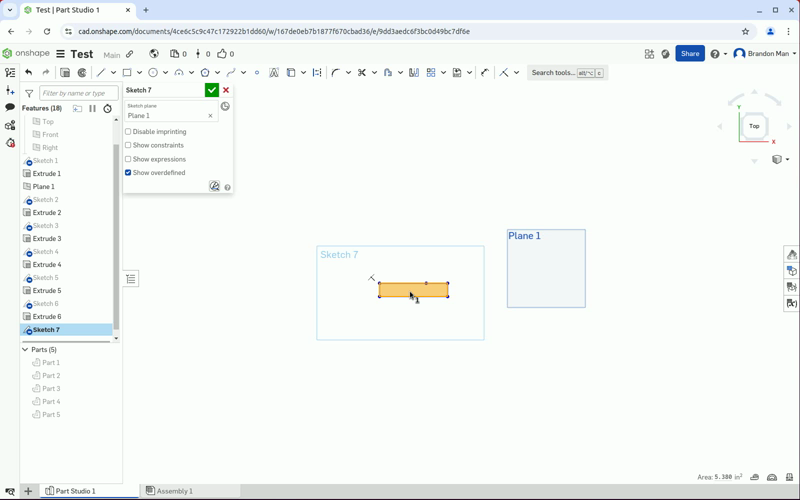
scroll(-6)
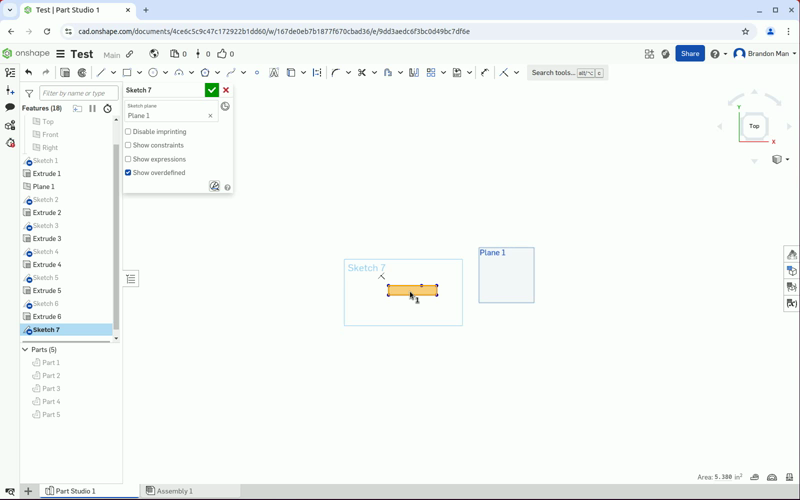
scroll(-6)
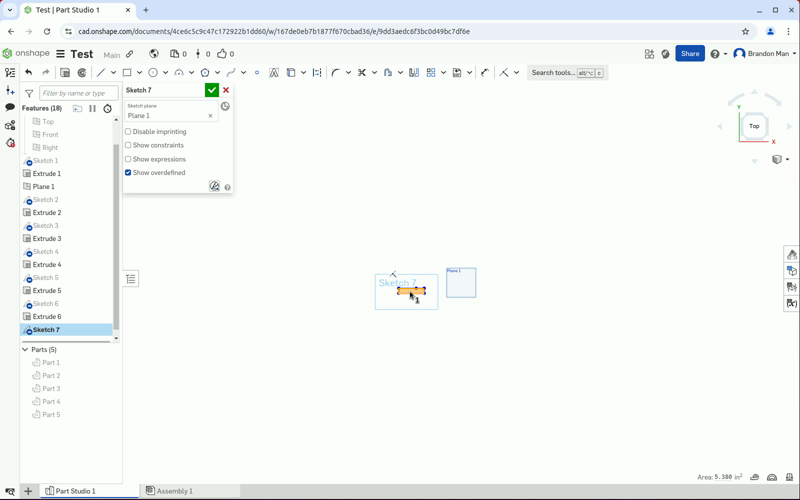
mouse_move(73, 352)
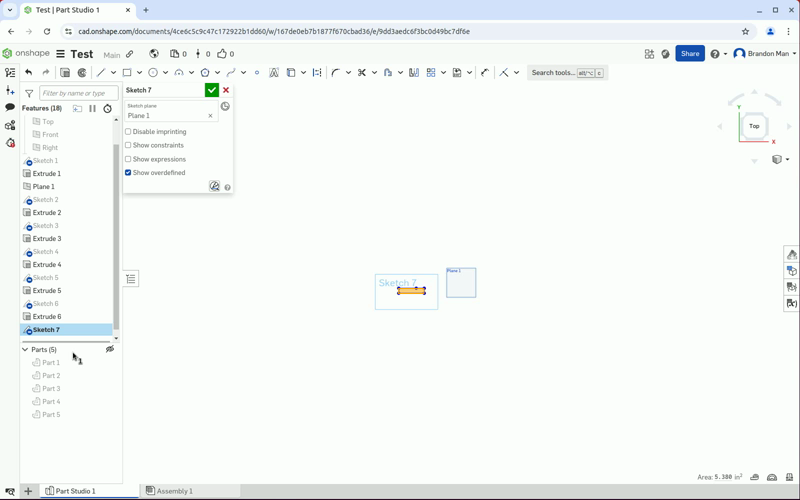
key(shift+y)
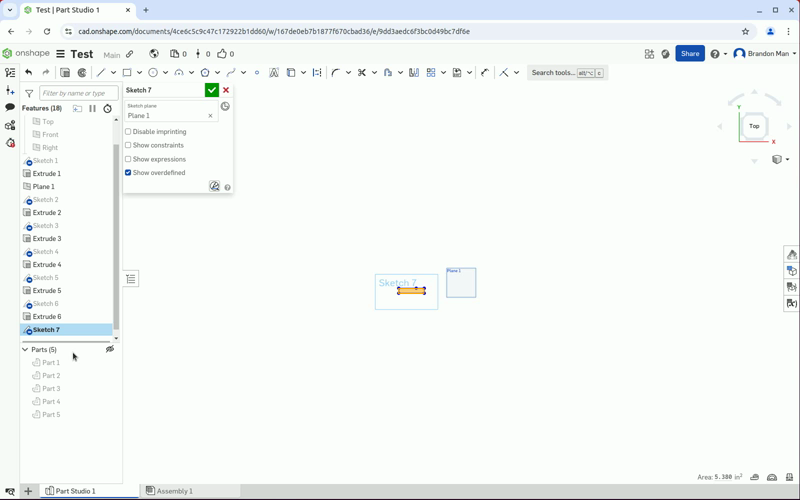
key(shift+e)
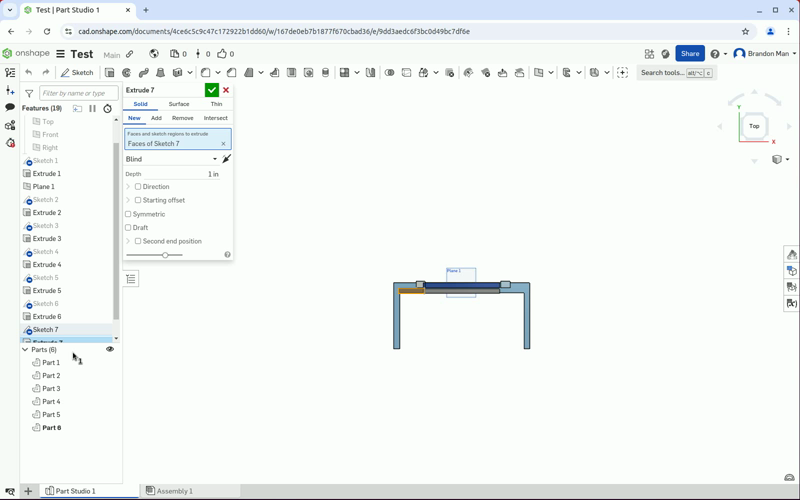
mouse_move(143, 106)
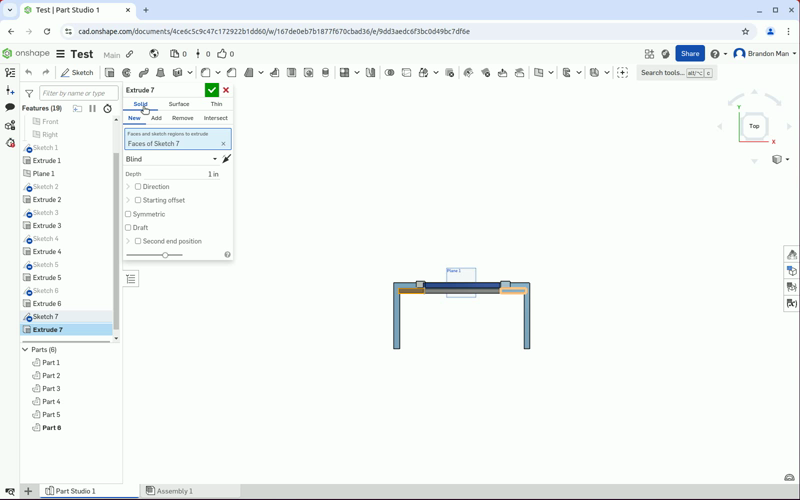
click(143, 106)
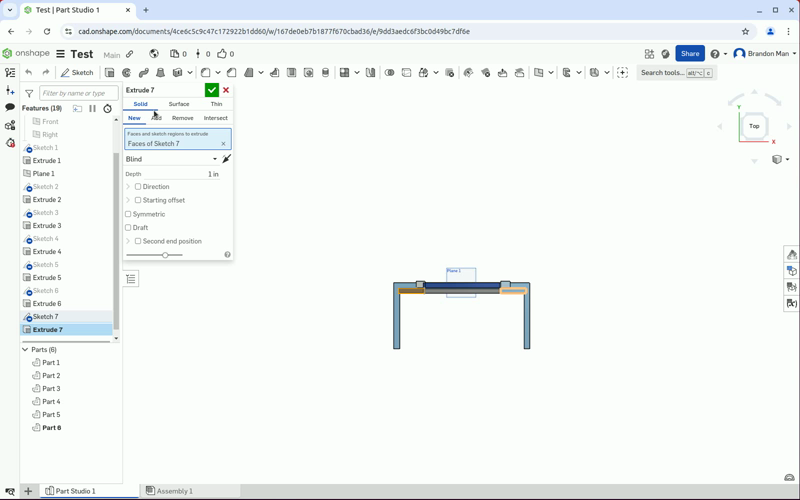
mouse_move(186, 120)
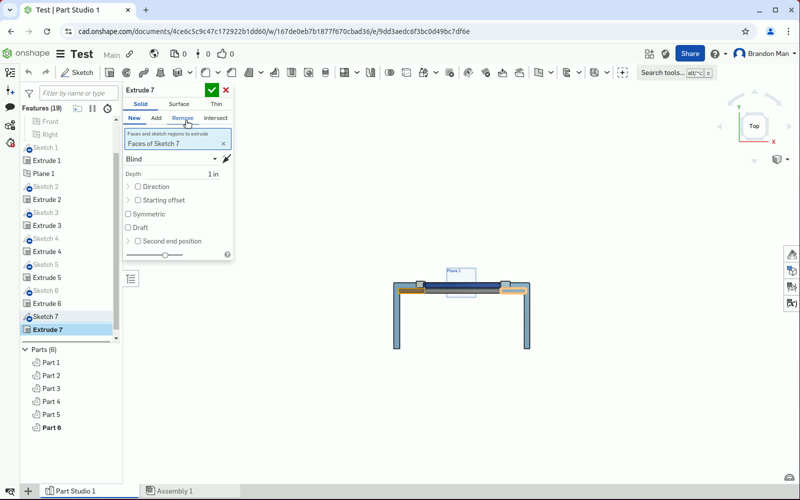
click(186, 120)
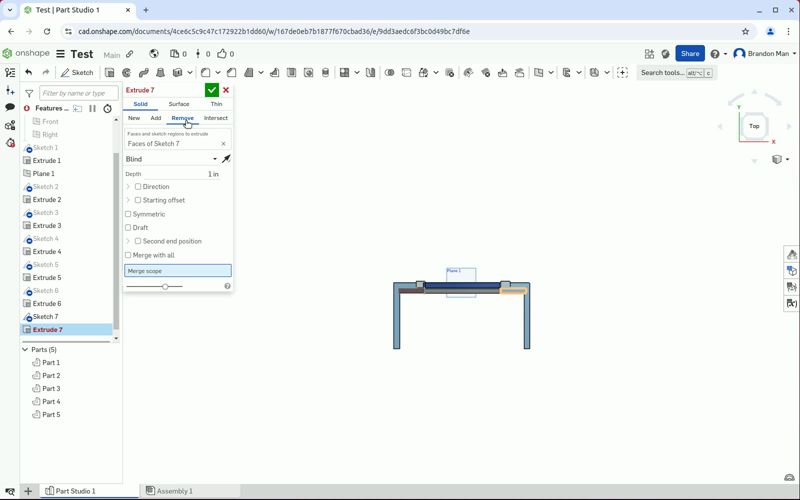
key(tab, 4)
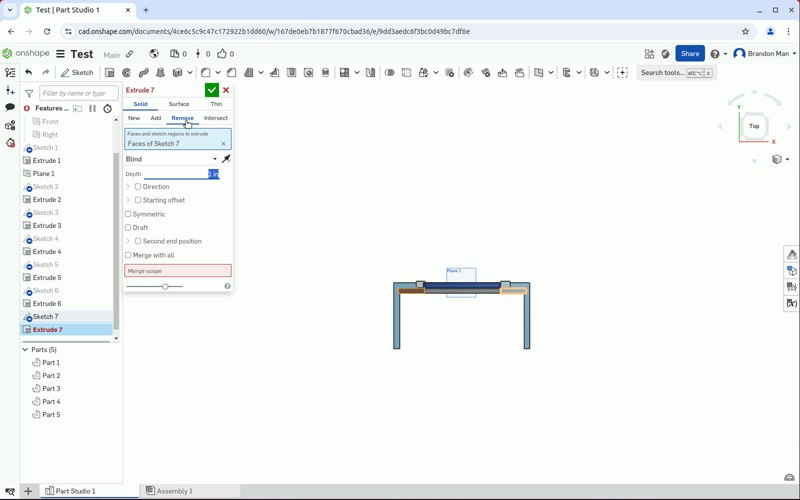
text(2.166)
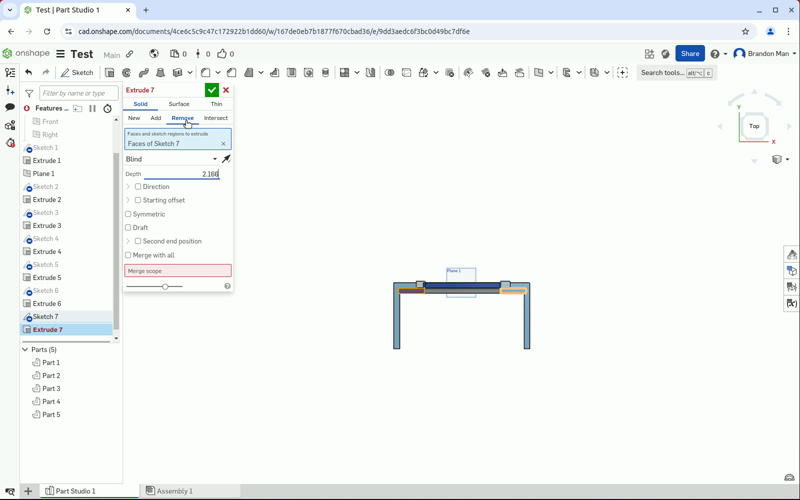
key(tab, 6)
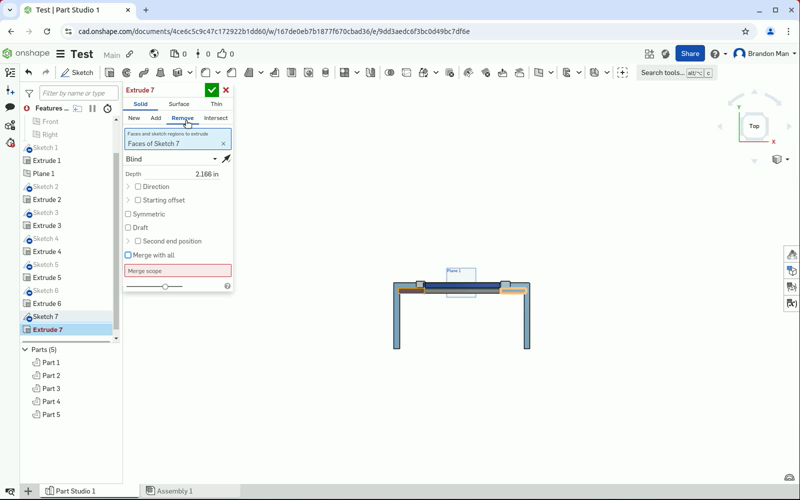
key(space)
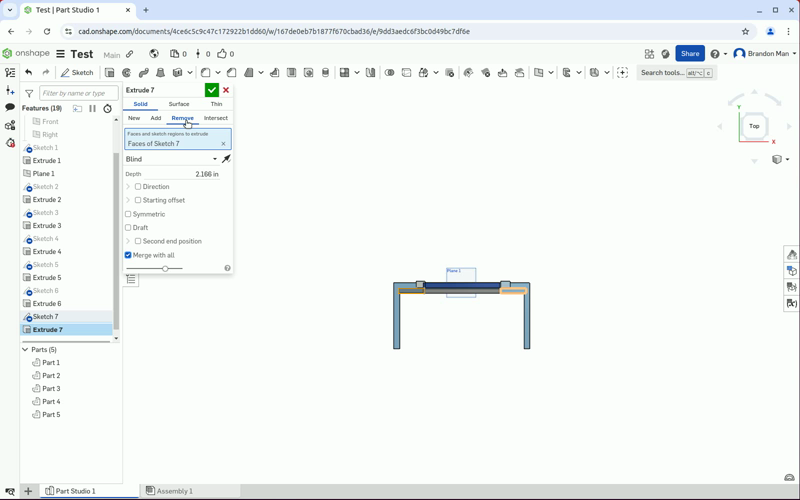
key(enter)
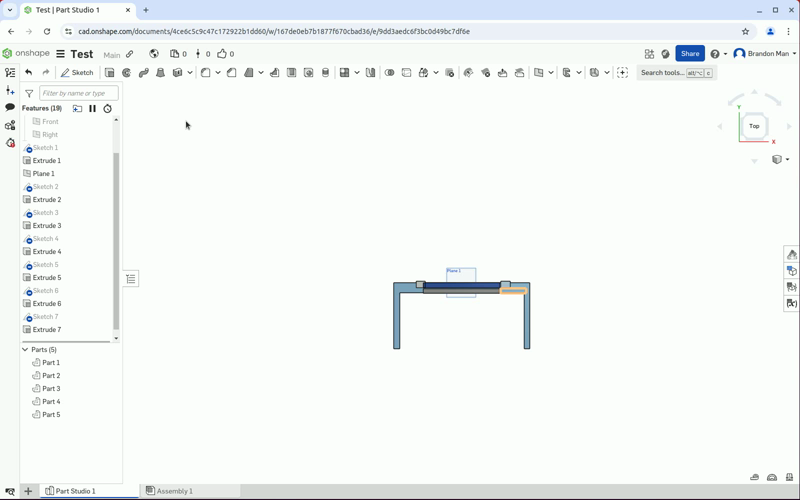
key(shift+h)
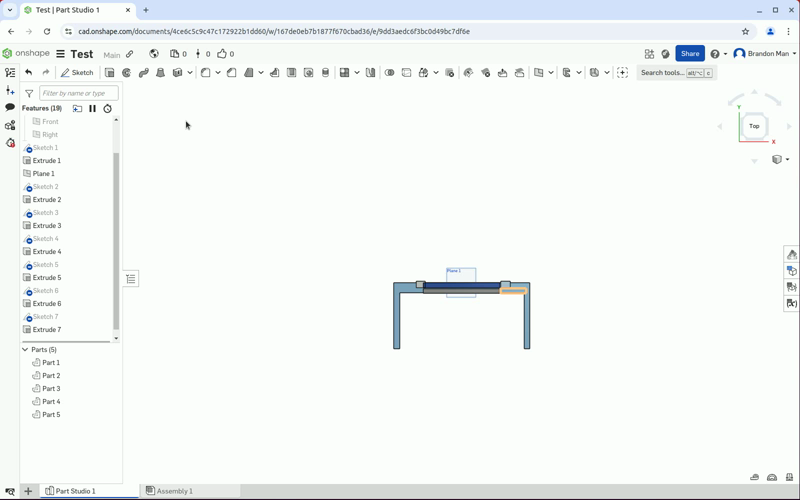
key(shift+h)
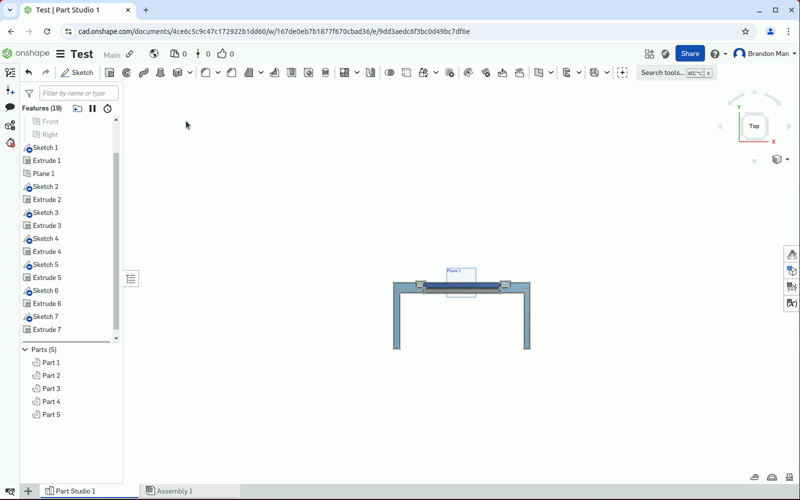
key(shift+7)
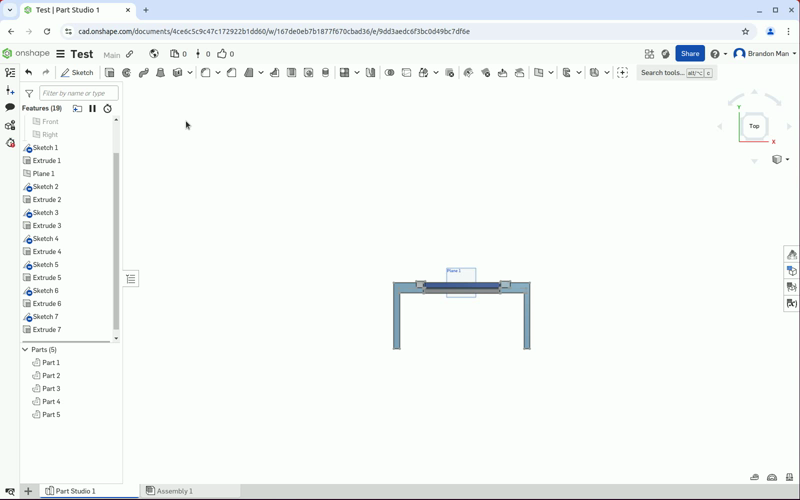
key(up, 3)
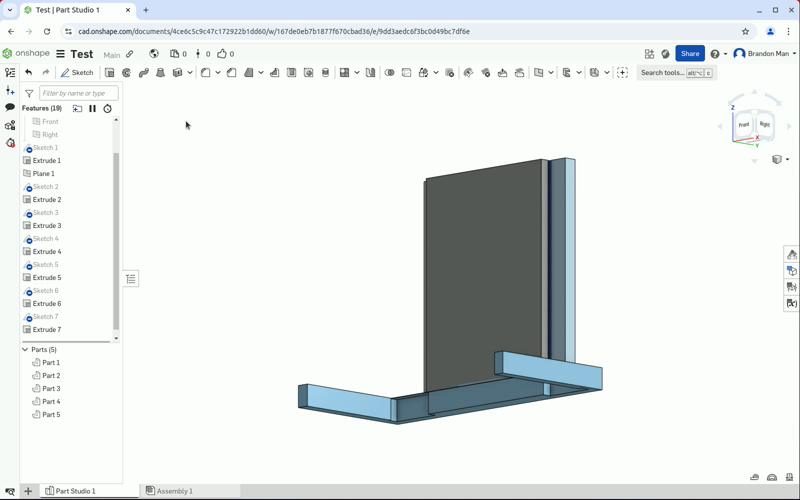
key(left, 3)
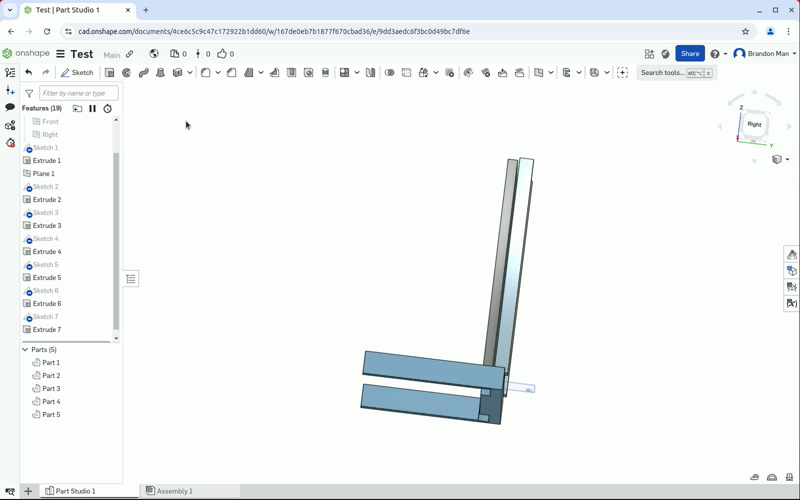
key(right, 3)
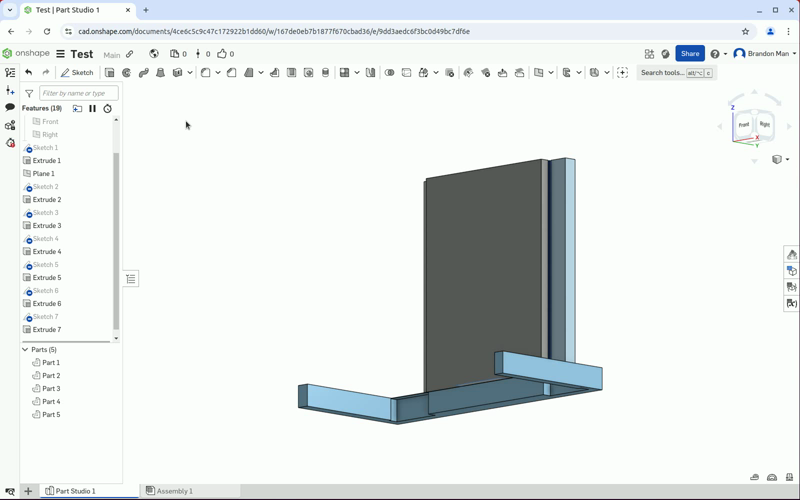
key(down, 3)
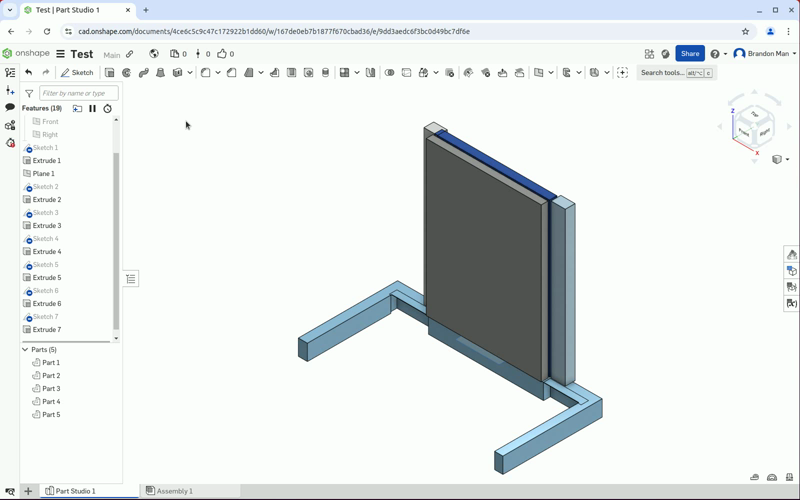
mouse_move(69, 150)
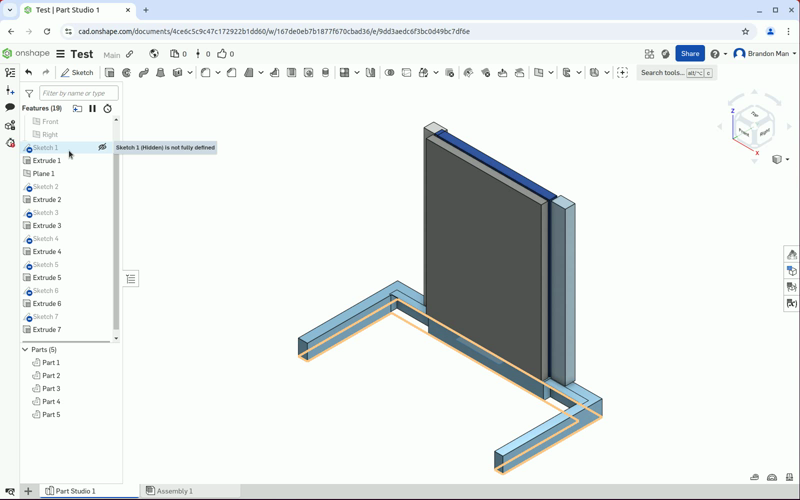
click(69, 150)